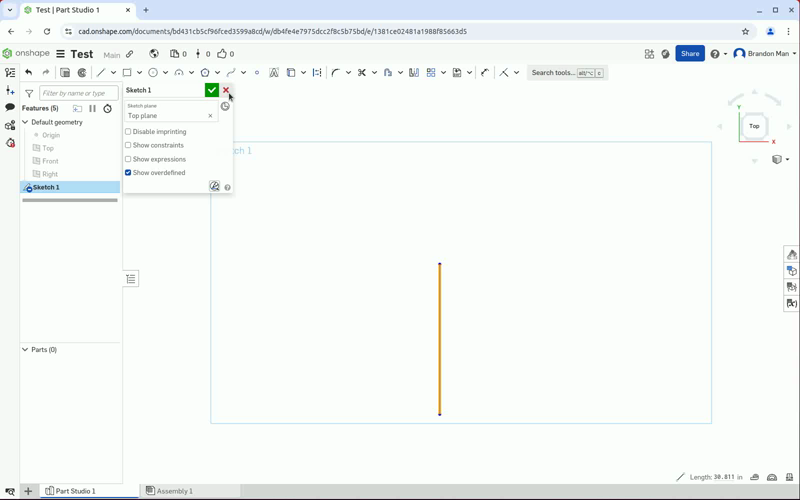
key(shift+h)
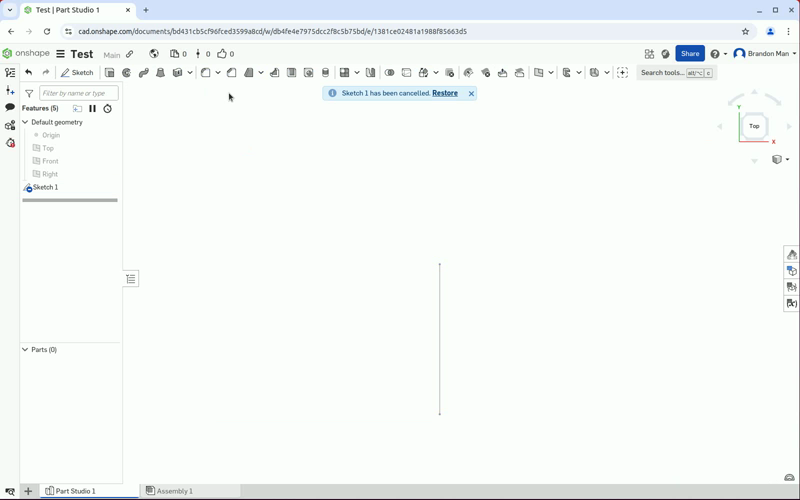
key(shift+s)
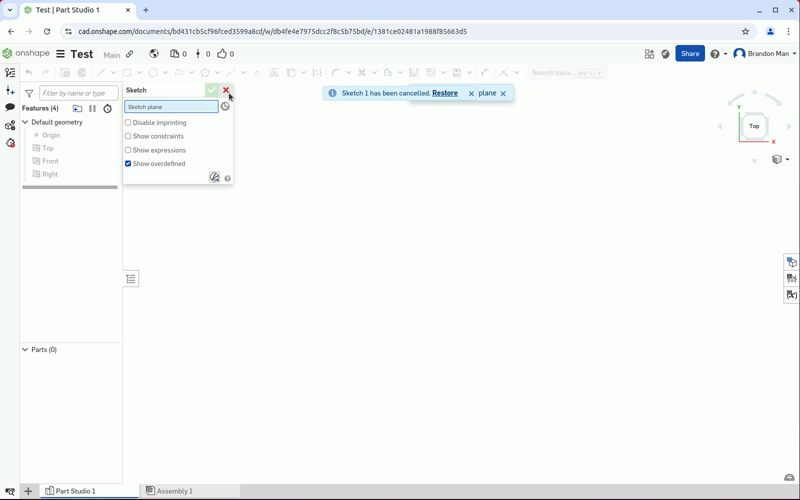
mouse_move(73, 150)
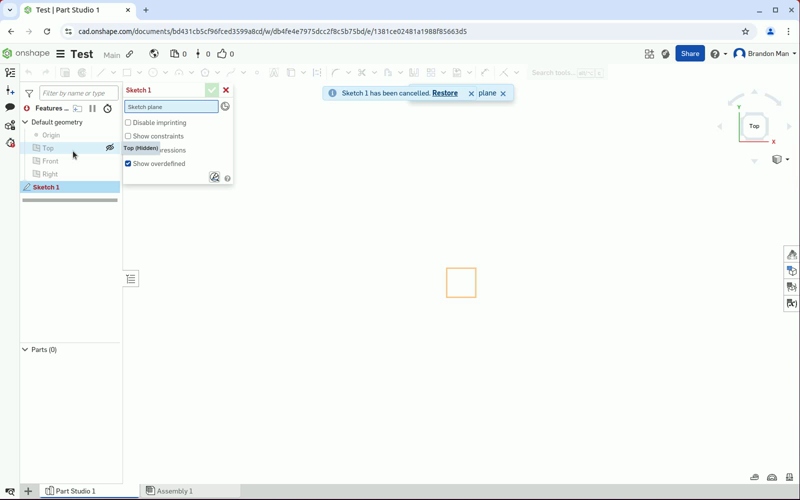
click(73, 150)
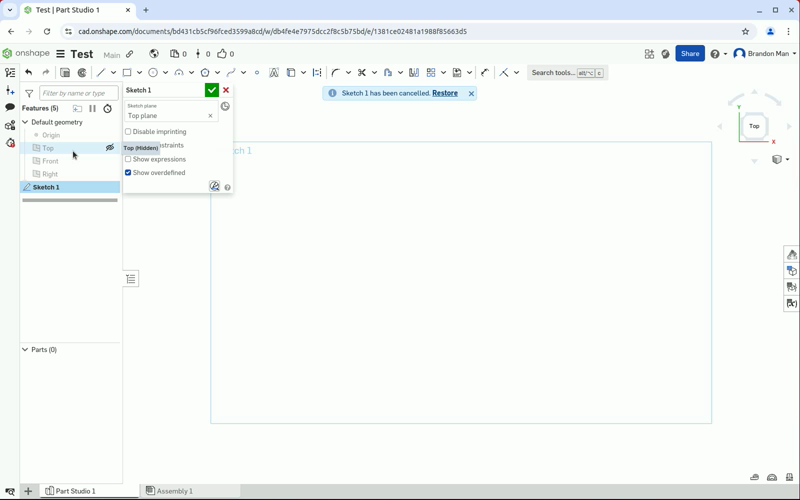
mouse_move(73, 352)
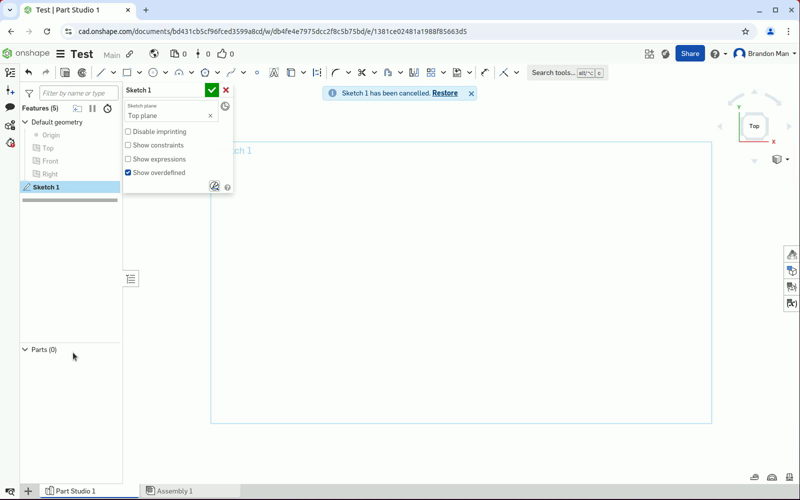
key(y)
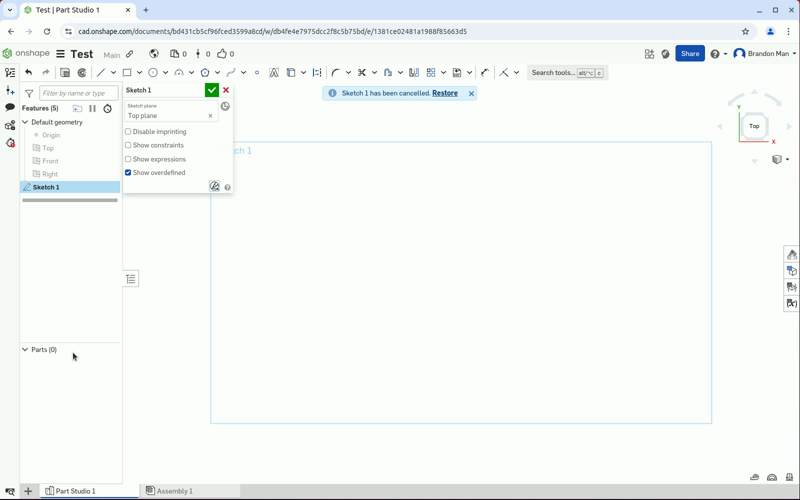
key(l)
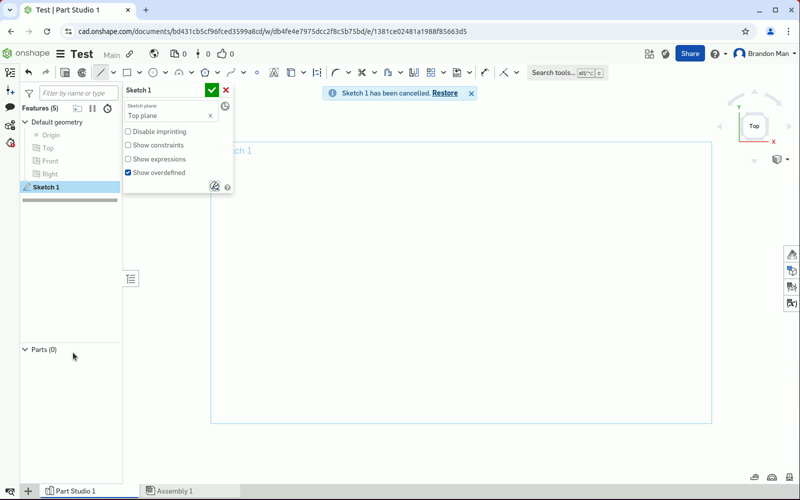
key_down(shift)
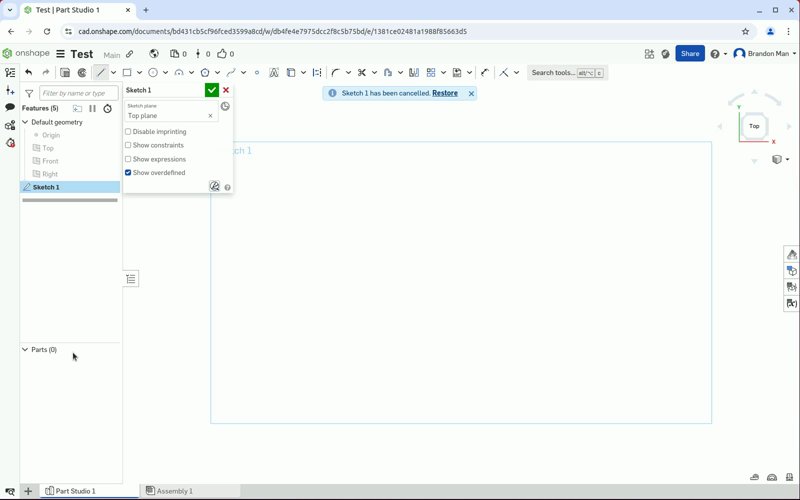
mouse_move(348, 315)
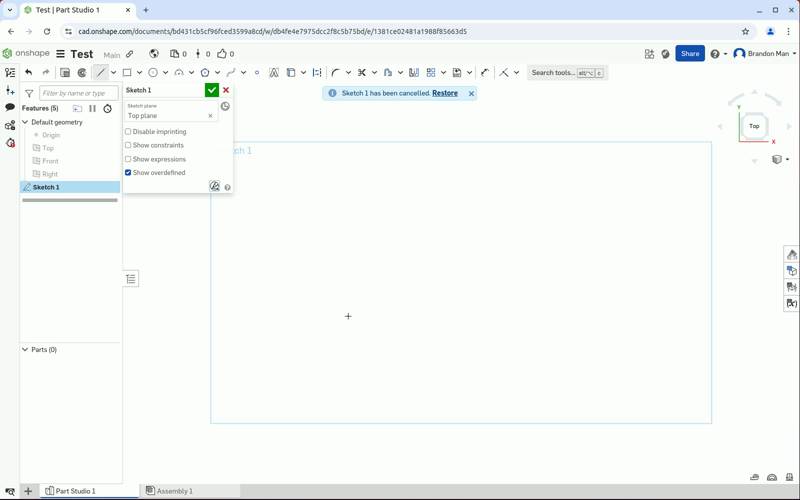
click(348, 315)
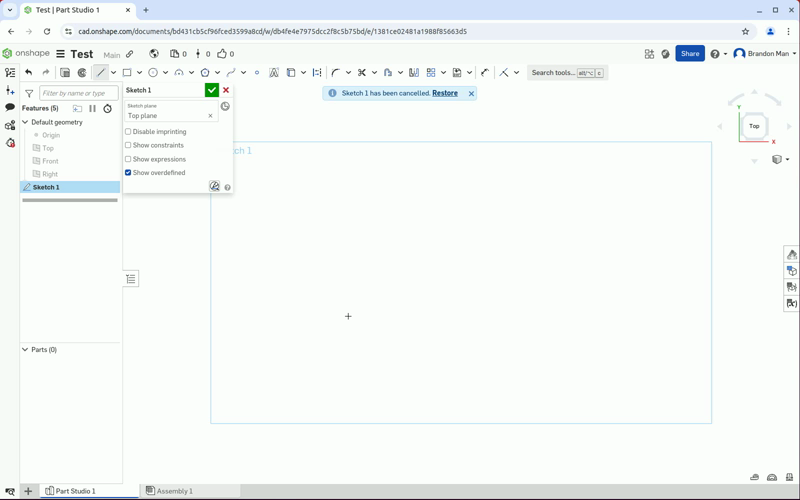
key_up(shift)
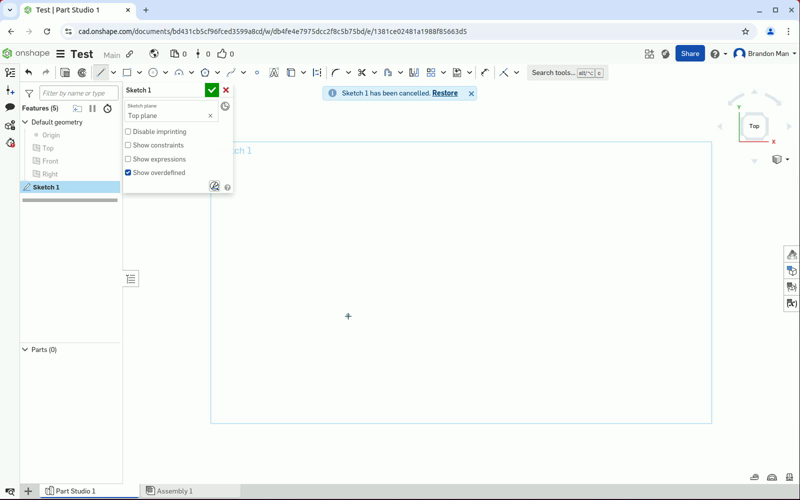
key_down(shift)
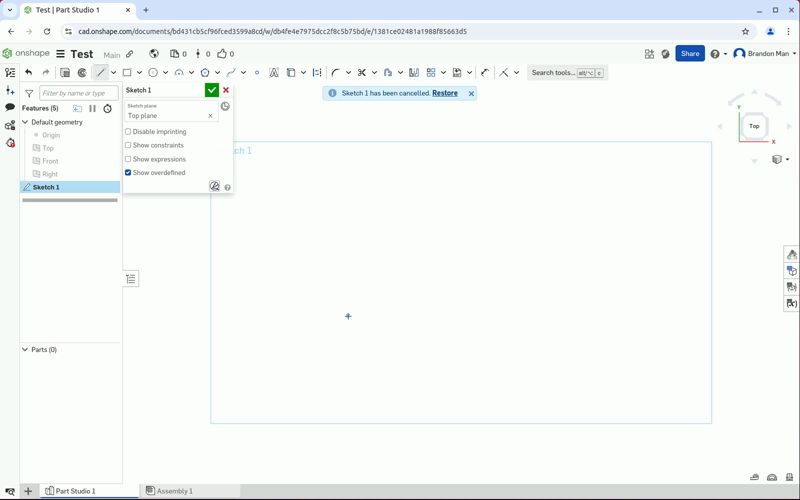
mouse_move(378, 315)
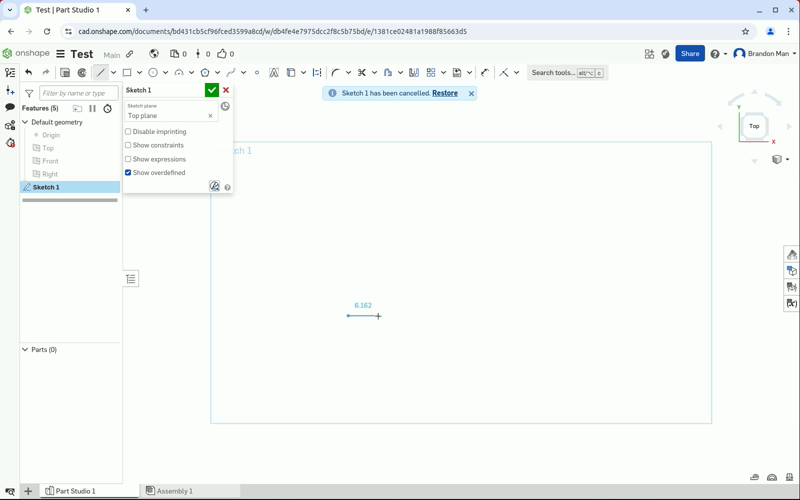
mouse_move(353, 315)
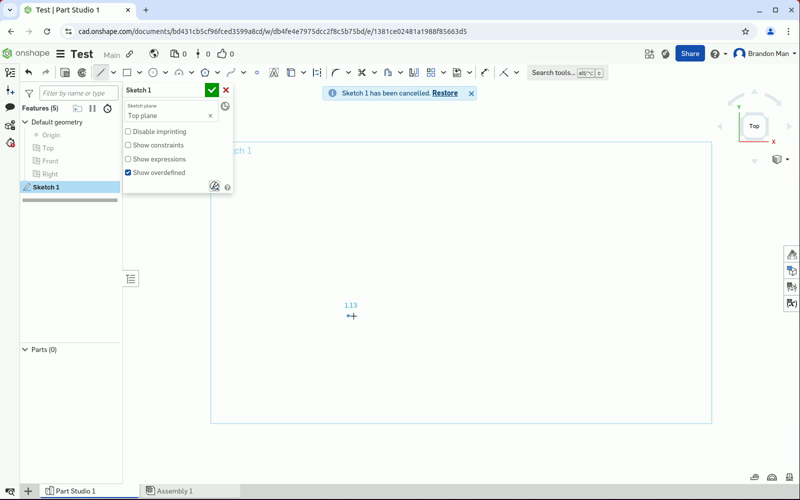
scroll(6)
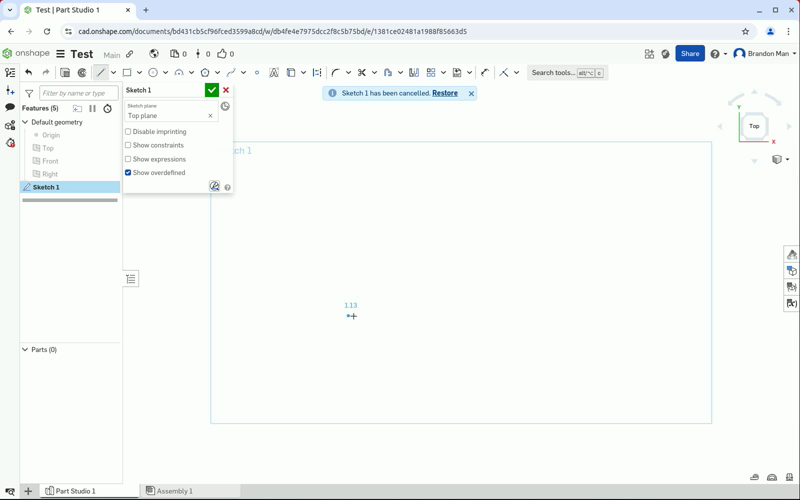
scroll(6)
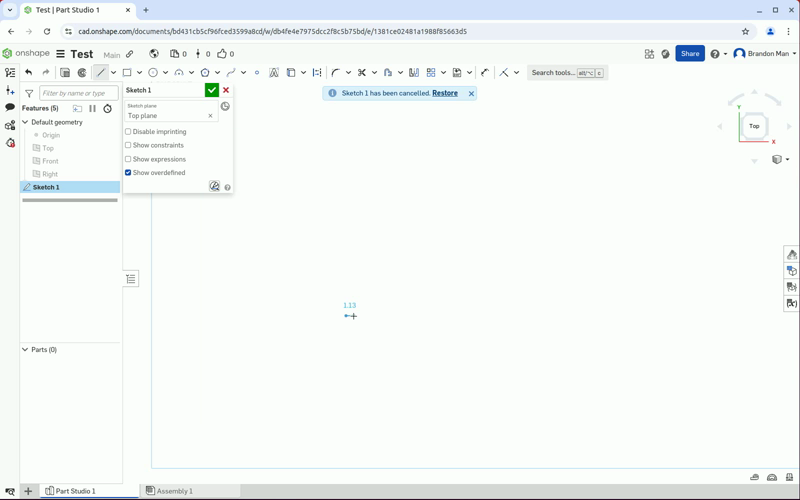
scroll(6)
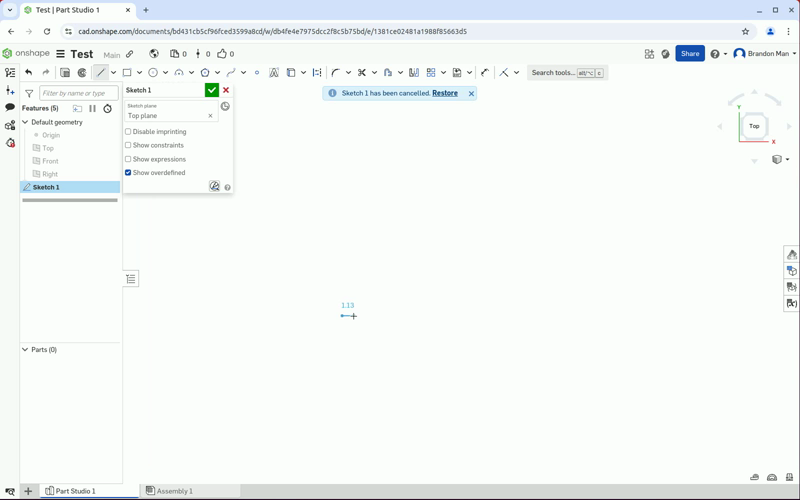
scroll(6)
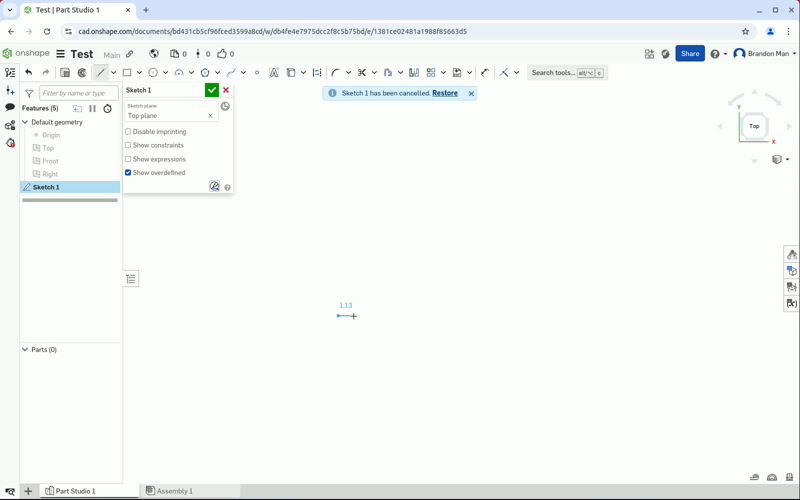
scroll(6)
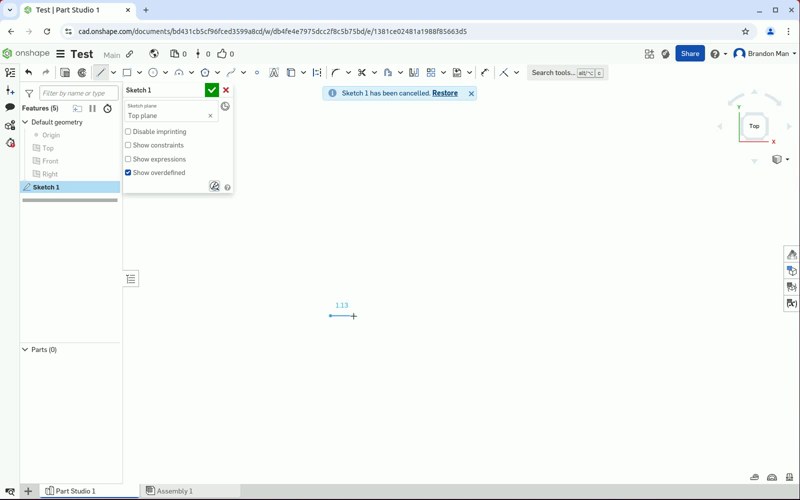
scroll(6)
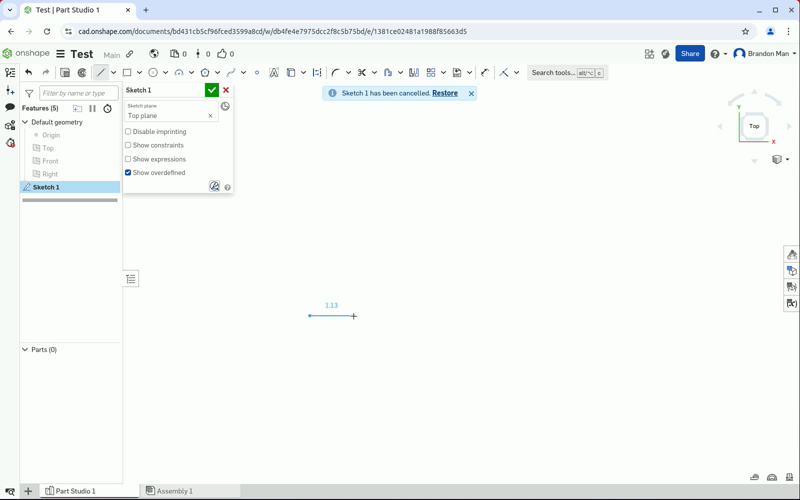
scroll(6)
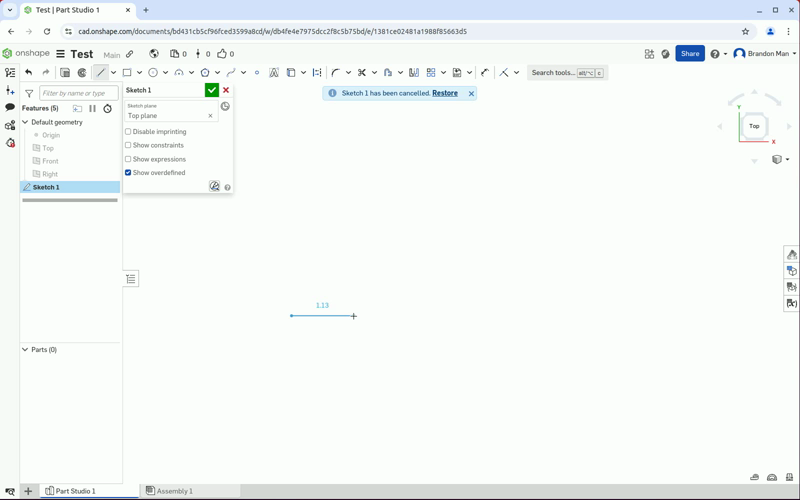
click(353, 315)
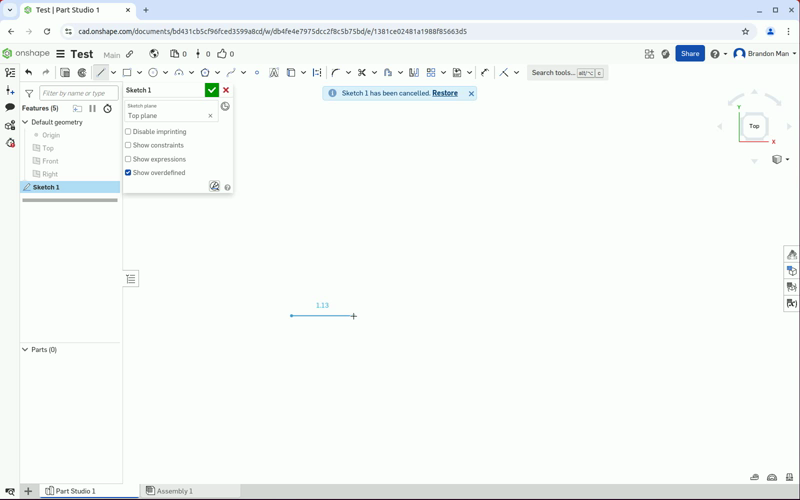
scroll(-6)
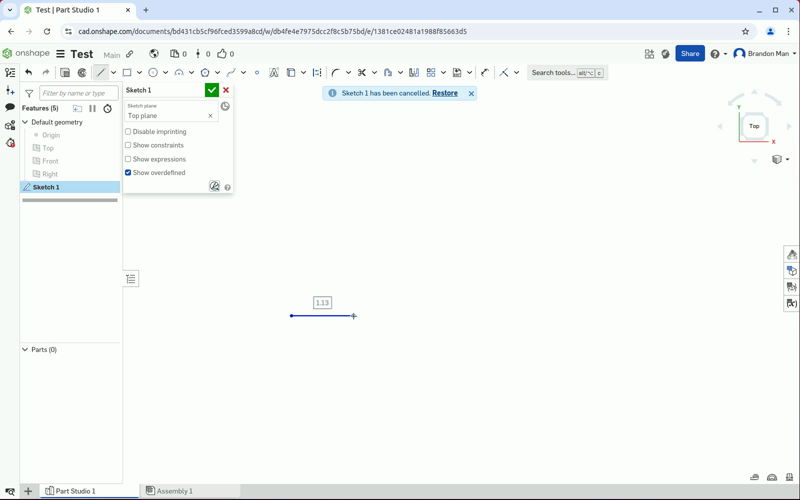
scroll(-6)
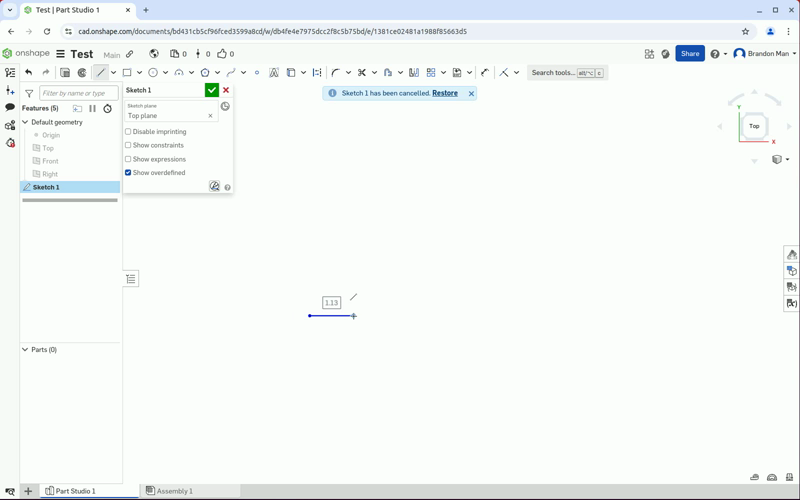
scroll(-6)
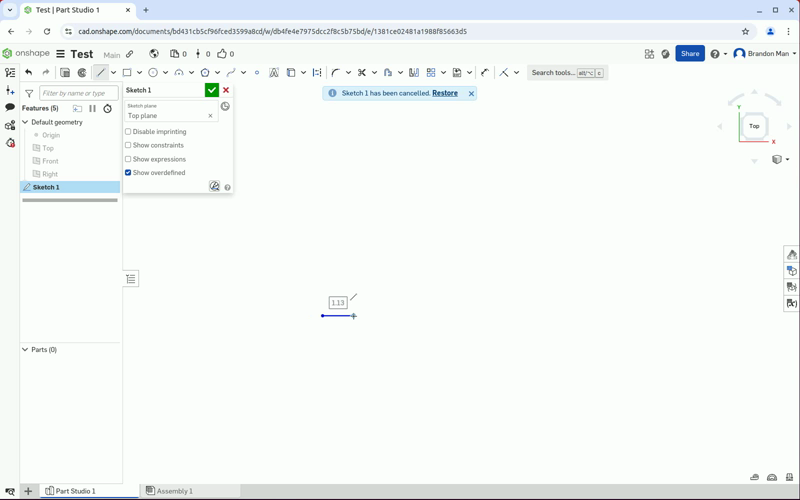
scroll(-6)
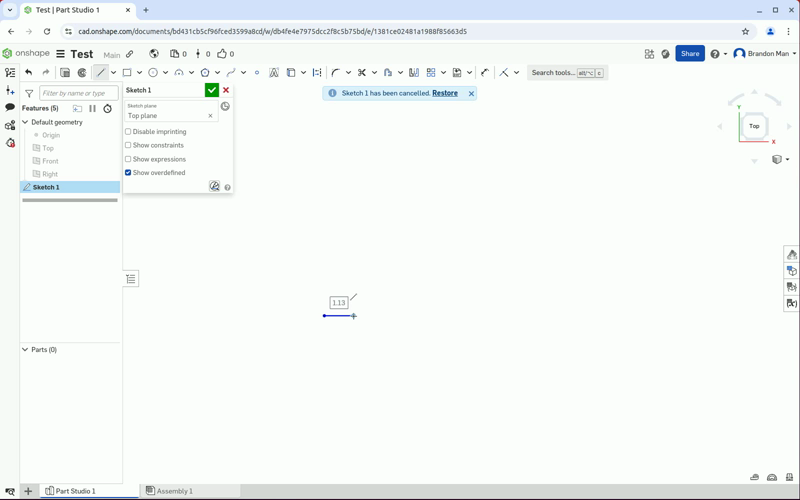
scroll(-6)
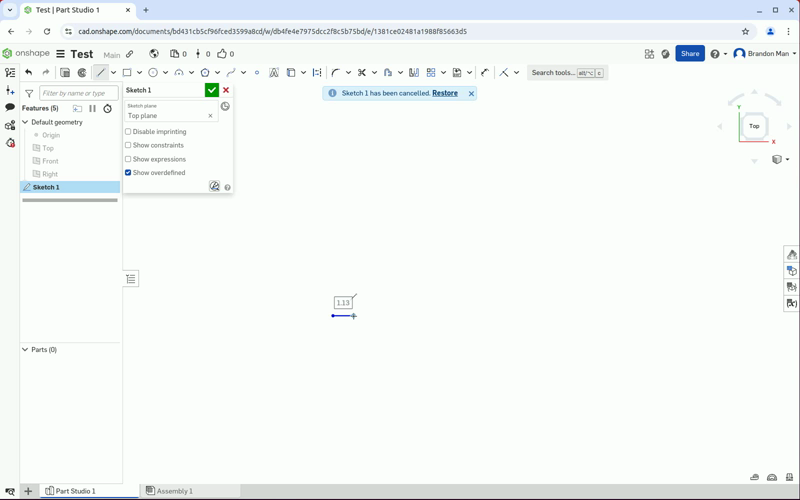
scroll(-6)
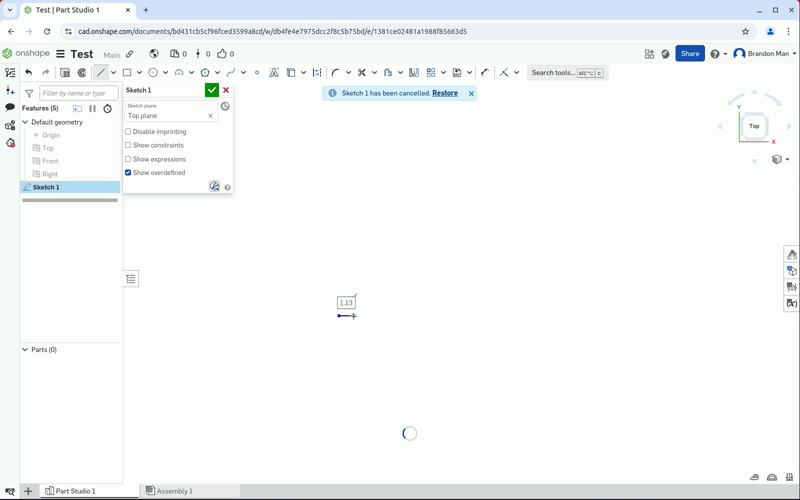
scroll(-6)
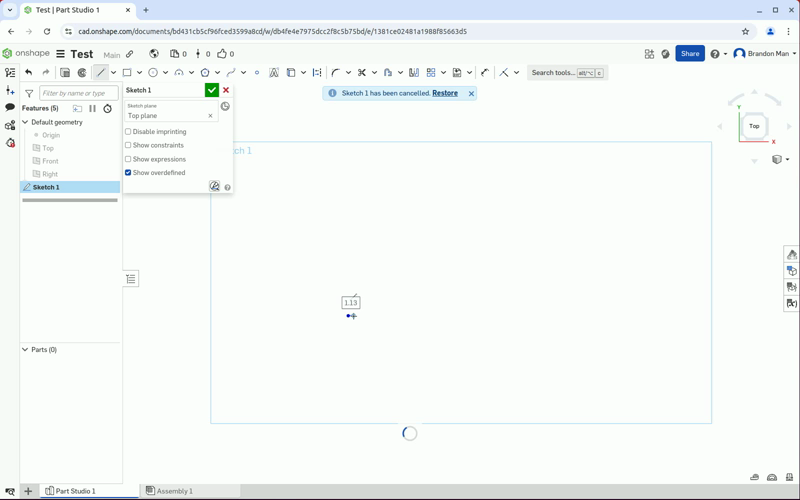
key_up(shift)
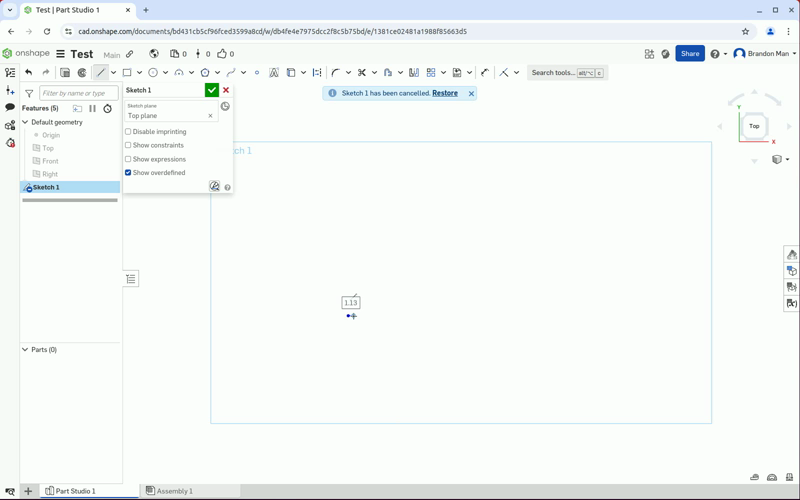
key_down(shift)
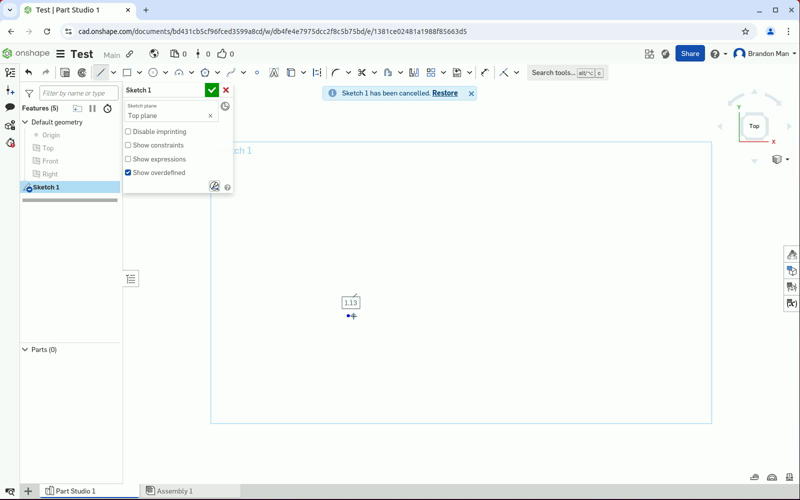
mouse_move(353, 248)
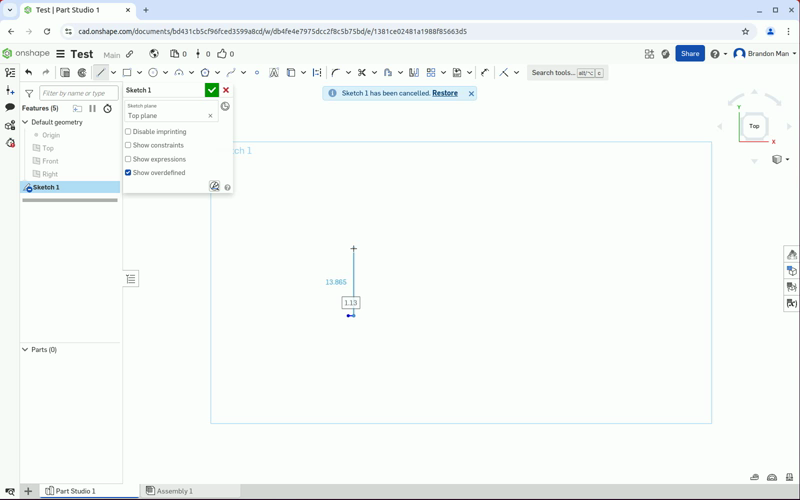
click(353, 248)
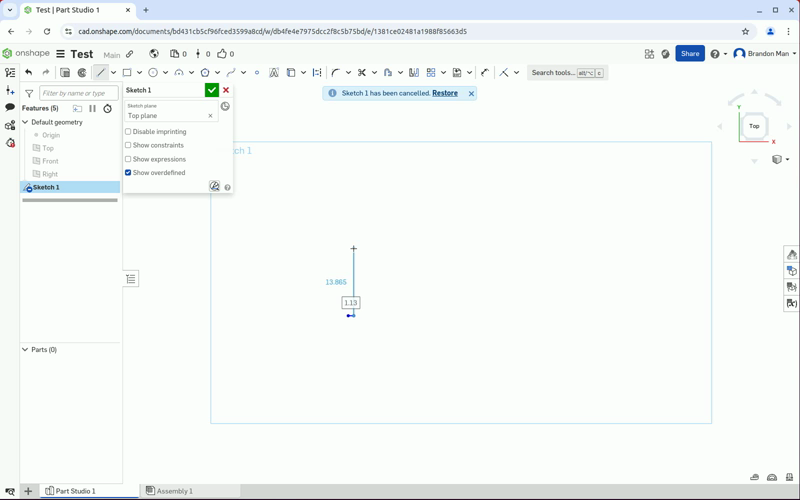
key_up(shift)
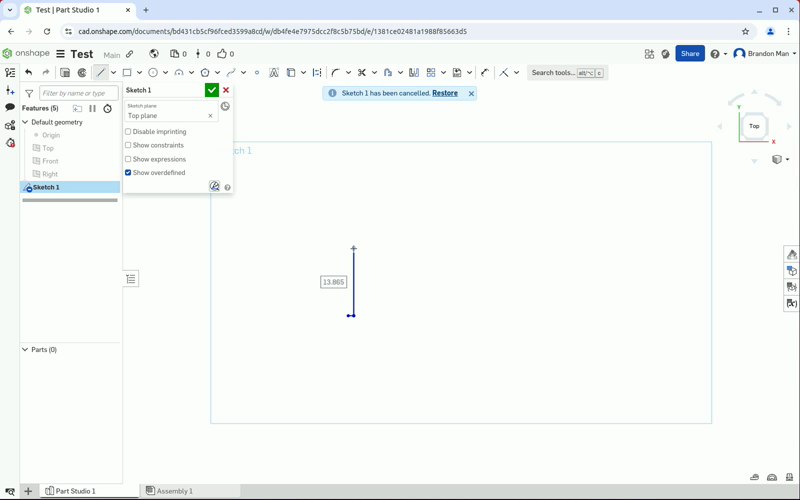
key_down(shift)
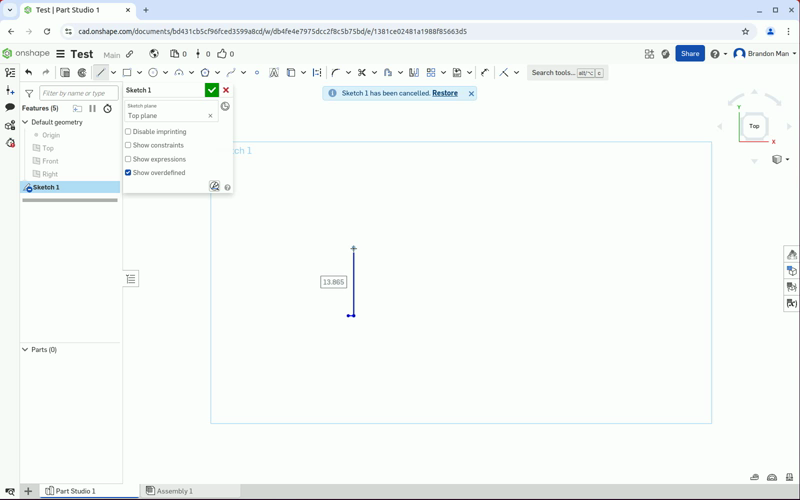
mouse_move(383, 248)
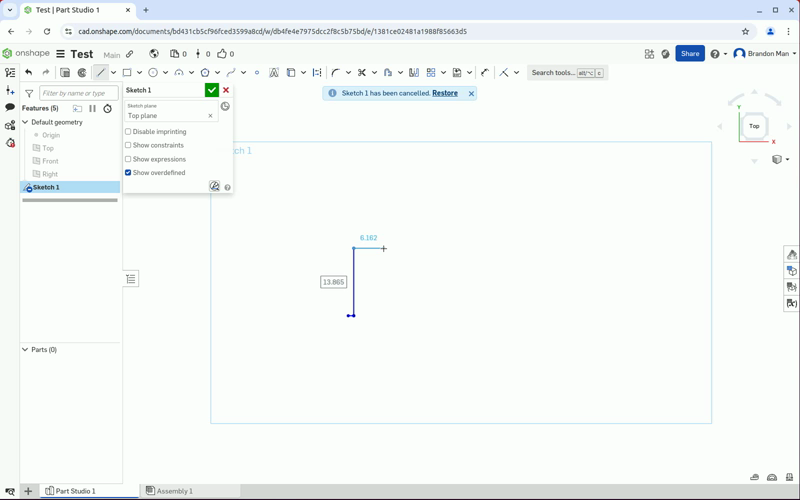
mouse_move(348, 248)
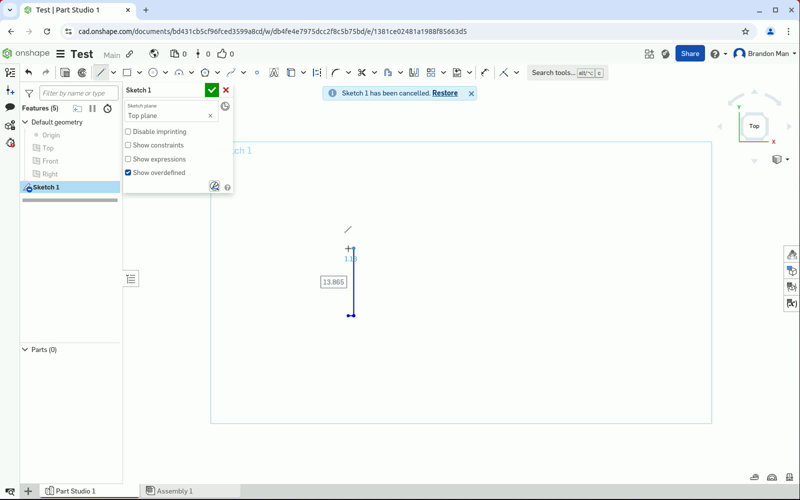
scroll(6)
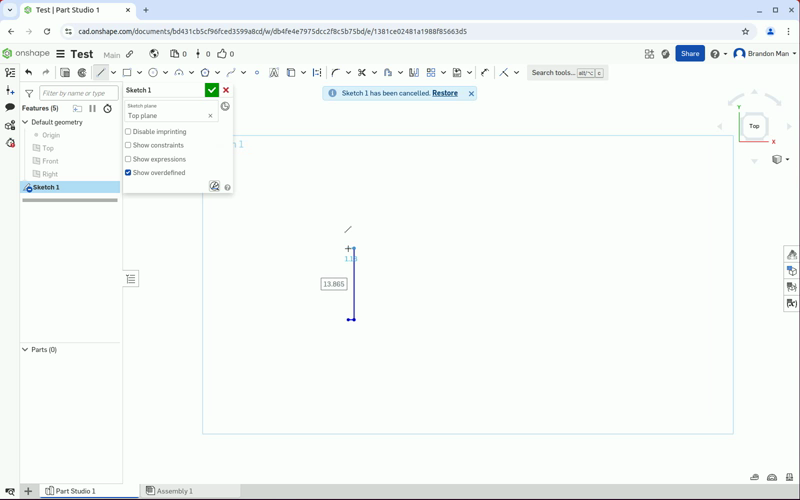
scroll(6)
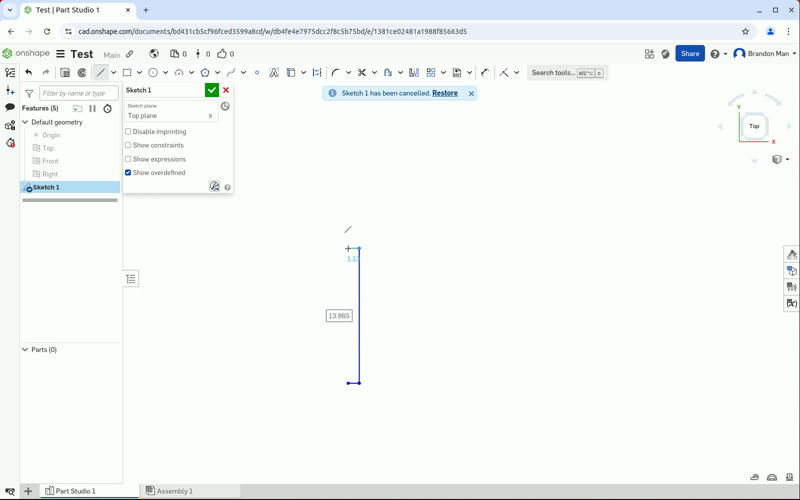
scroll(6)
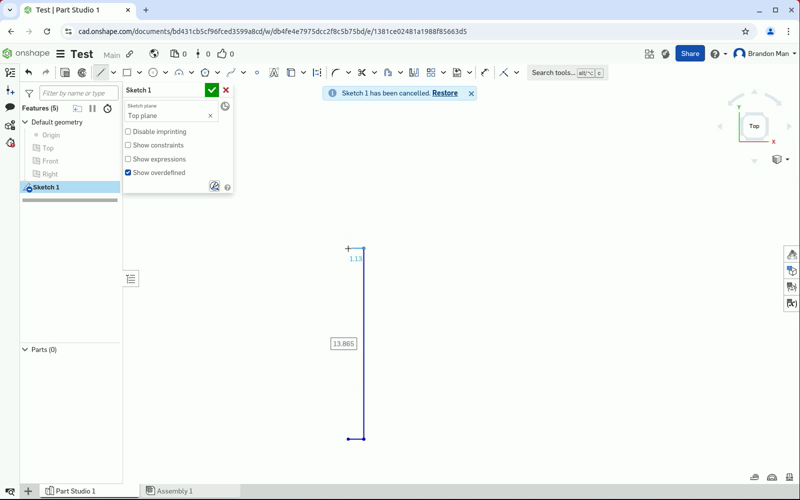
scroll(6)
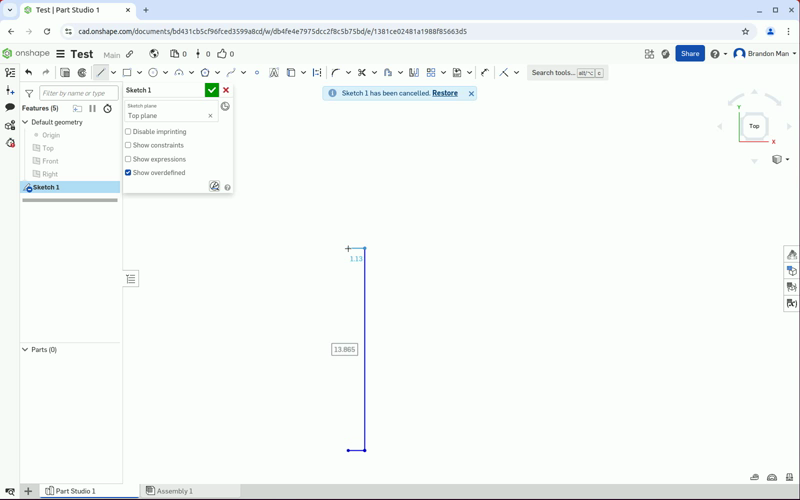
scroll(6)
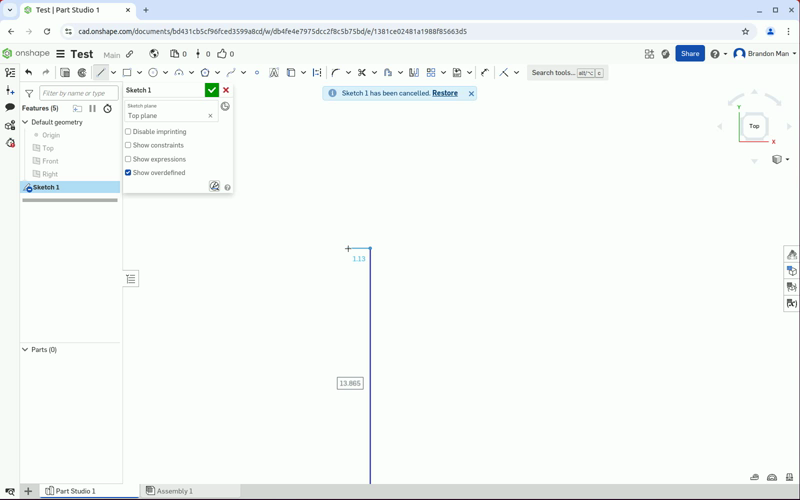
scroll(6)
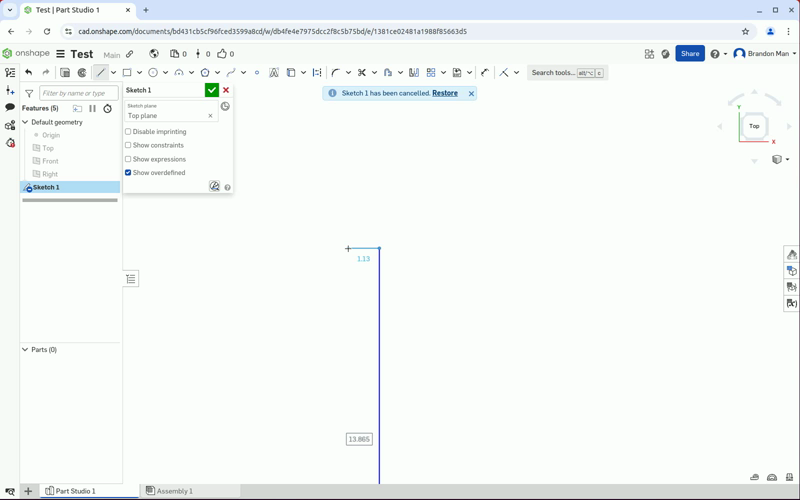
scroll(6)
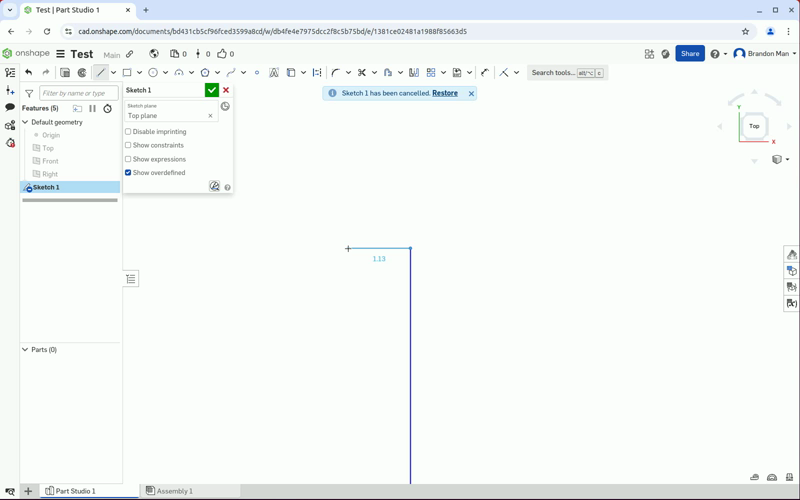
click(348, 248)
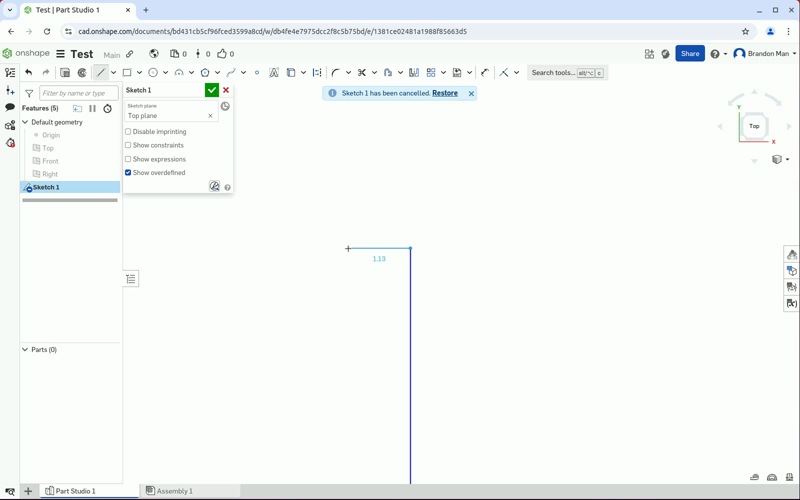
scroll(-6)
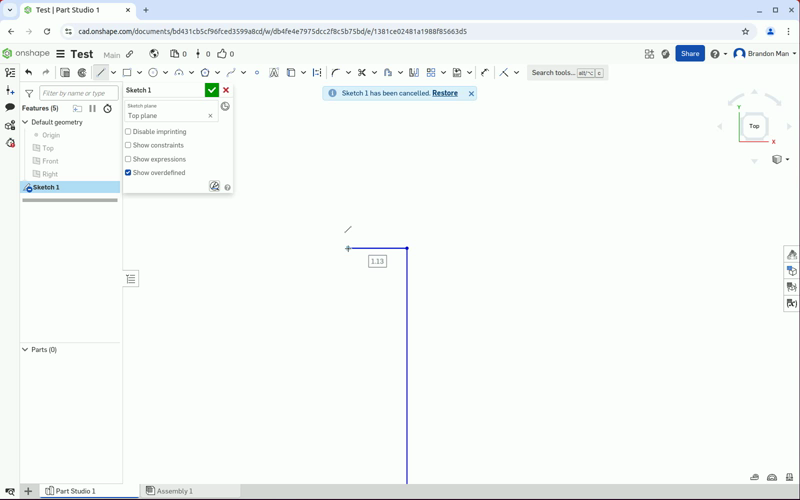
scroll(-6)
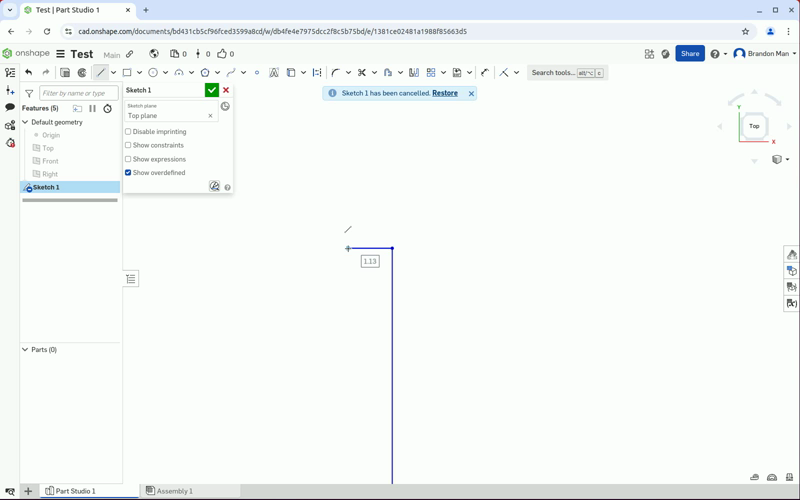
scroll(-6)
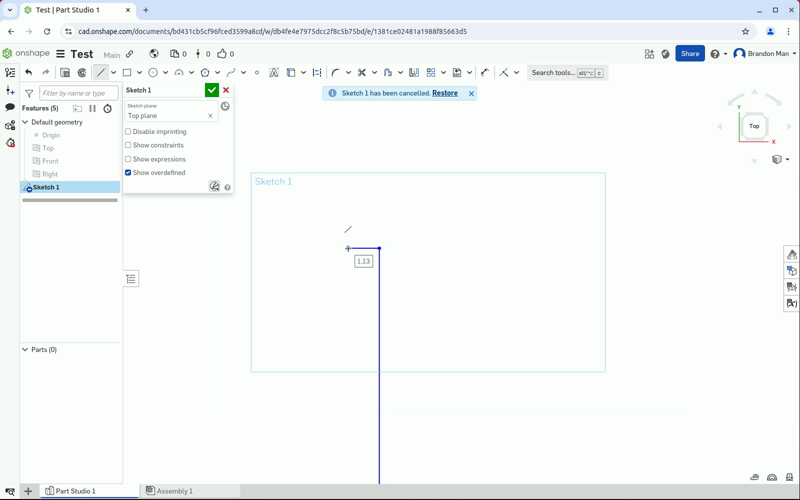
scroll(-6)
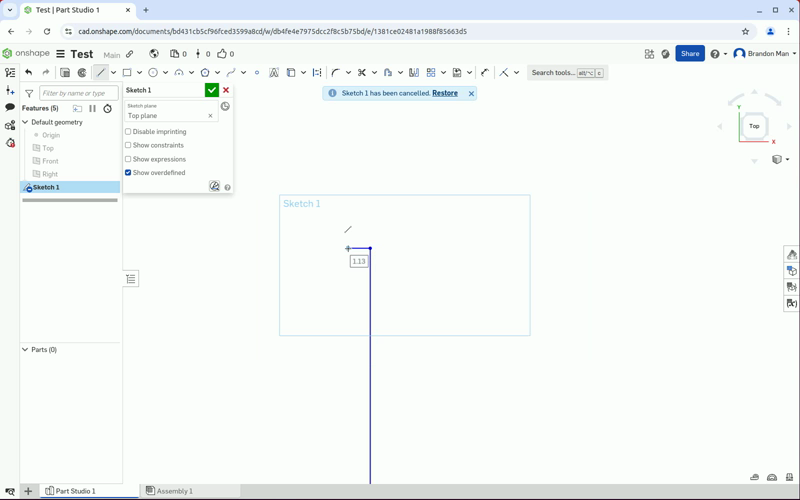
scroll(-6)
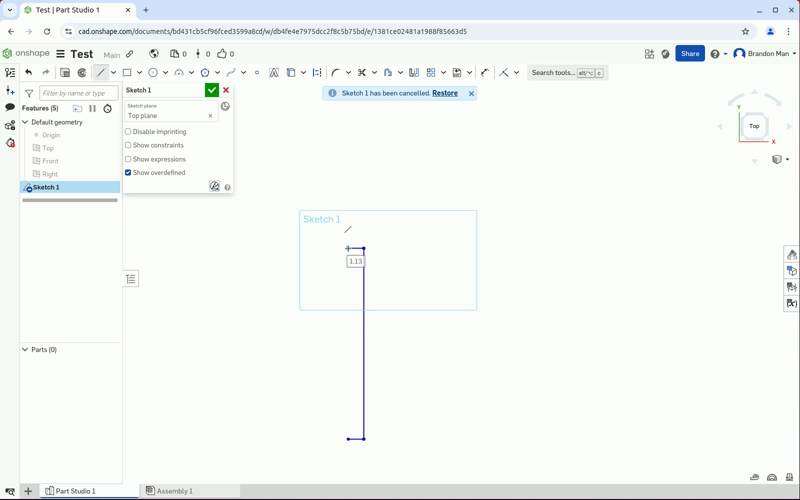
scroll(-6)
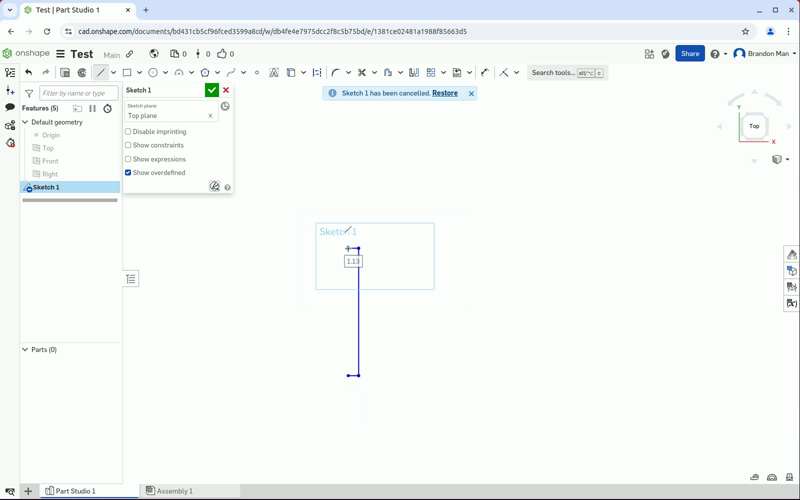
scroll(-6)
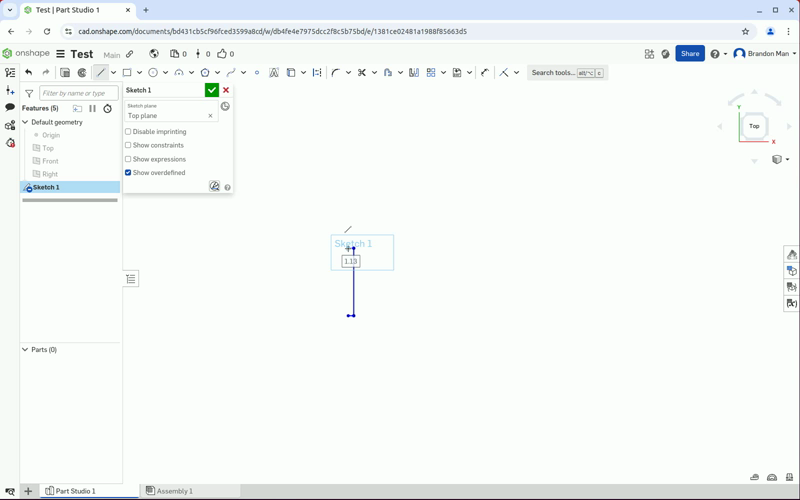
key_up(shift)
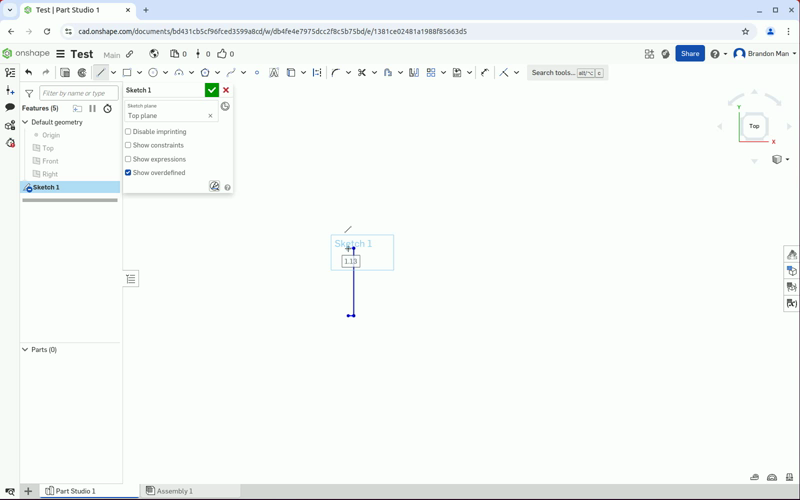
key_down(shift)
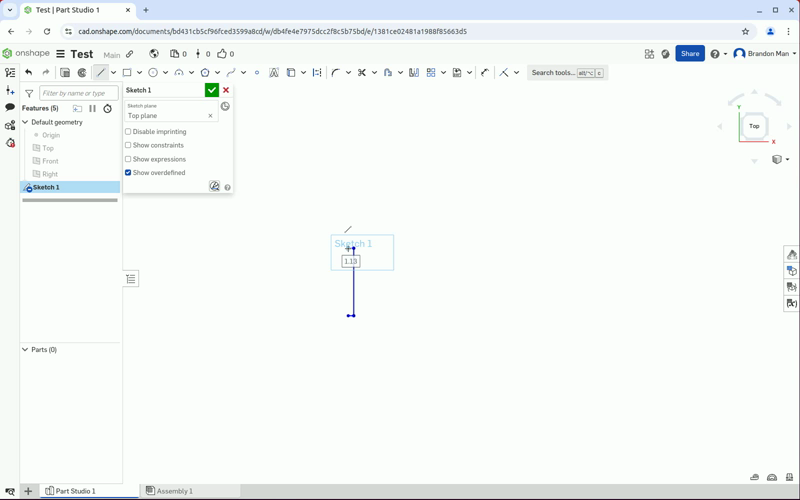
mouse_move(348, 315)
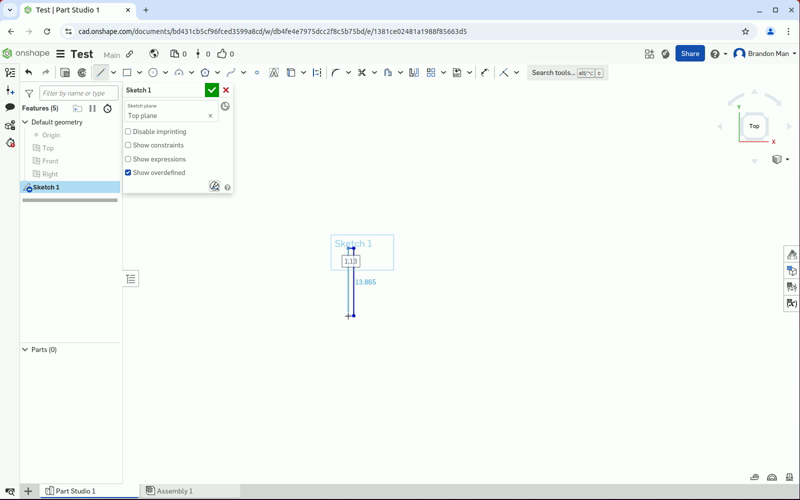
key_up(shift)
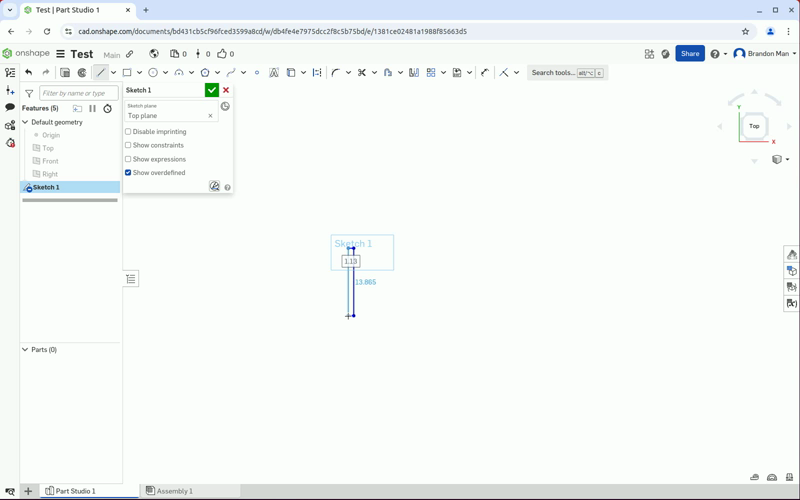
click(348, 315)
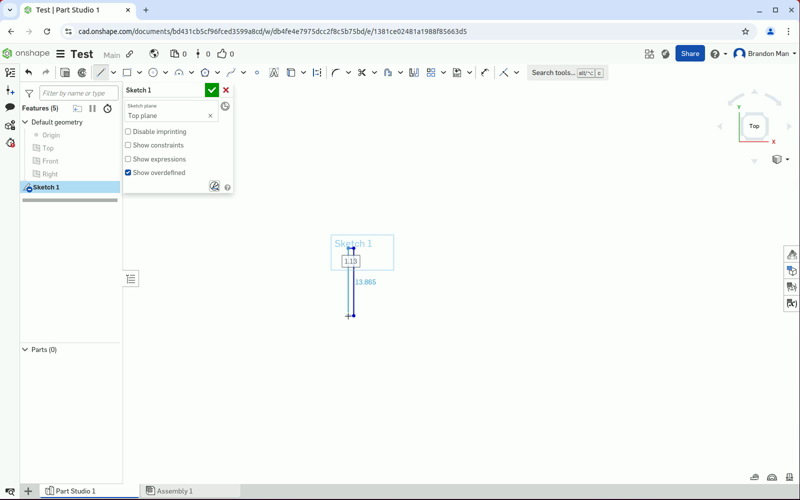
key(esc)
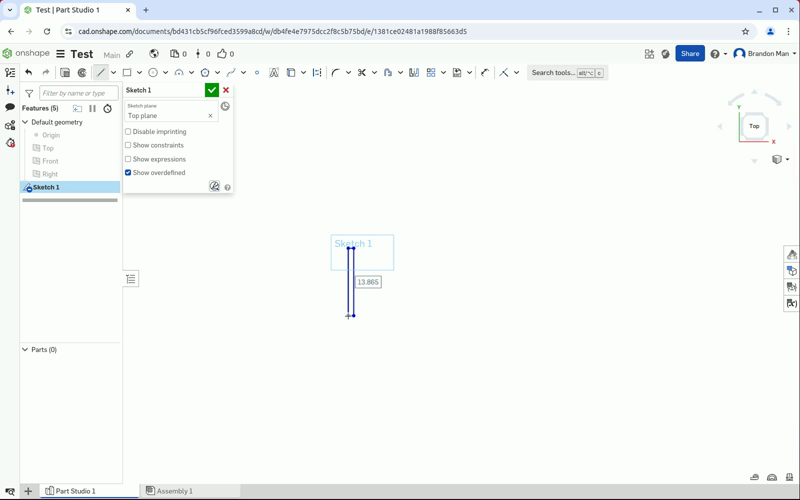
mouse_move(351, 307)
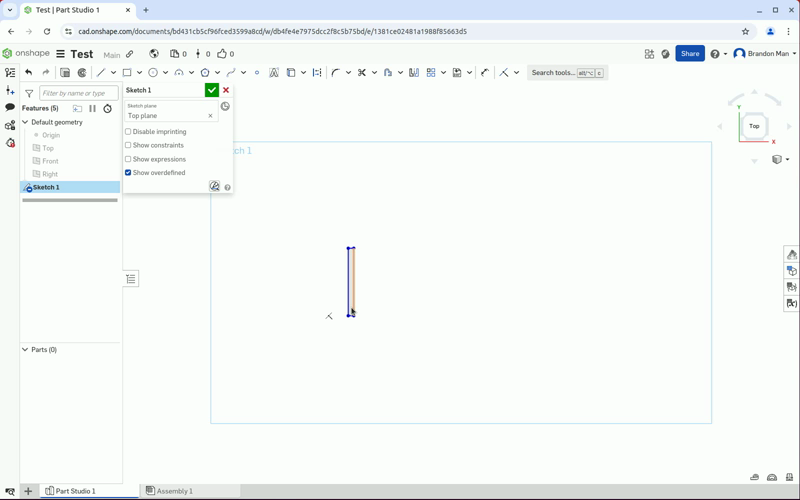
scroll(6)
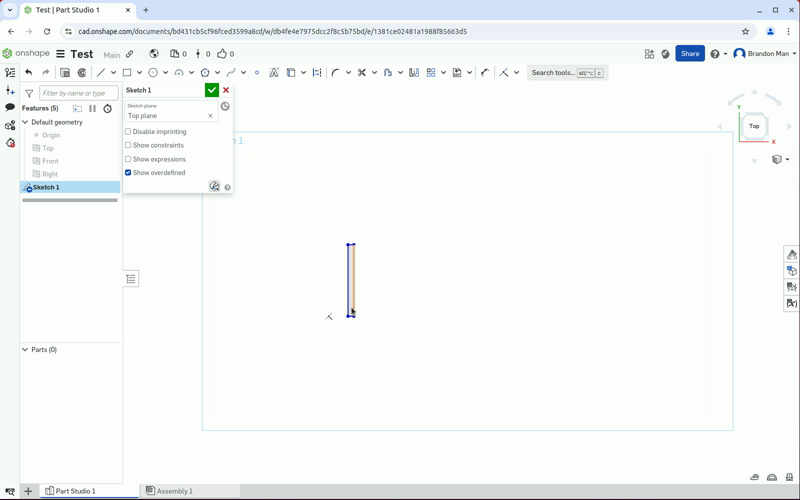
scroll(6)
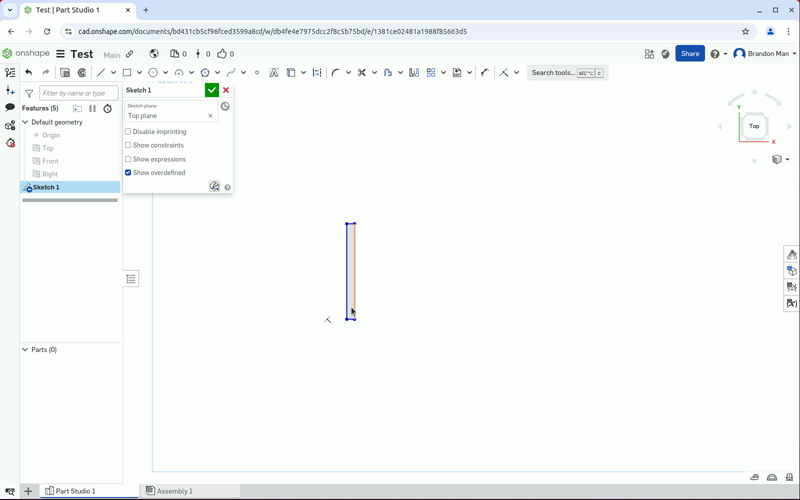
scroll(6)
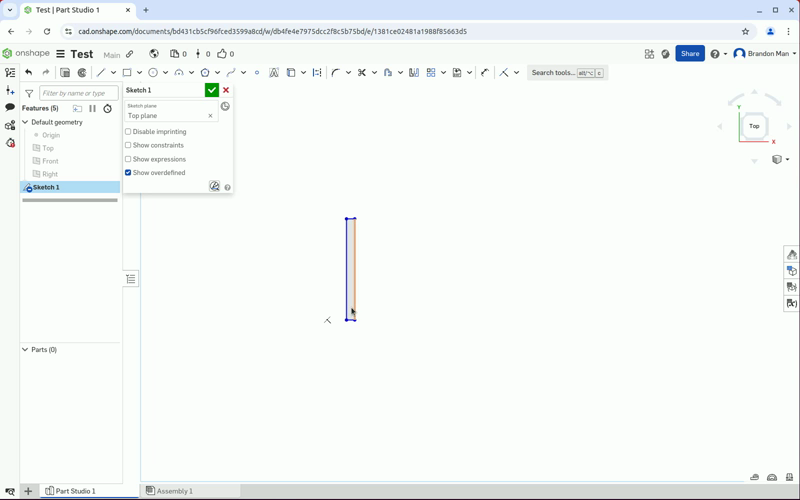
scroll(6)
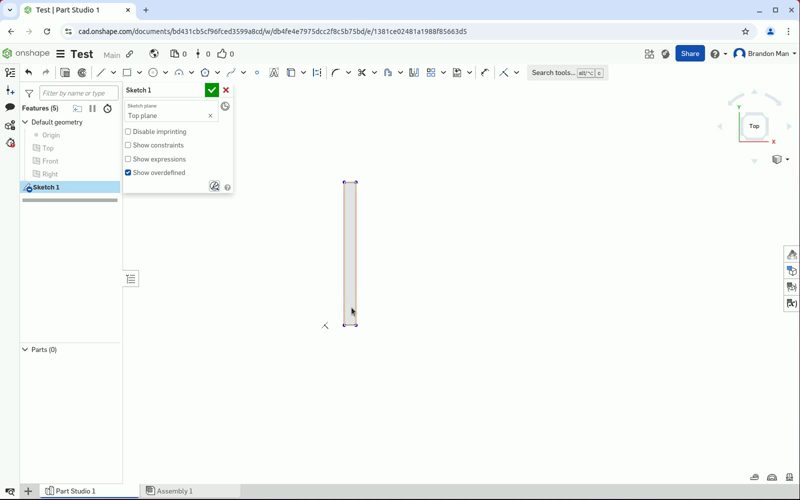
scroll(6)
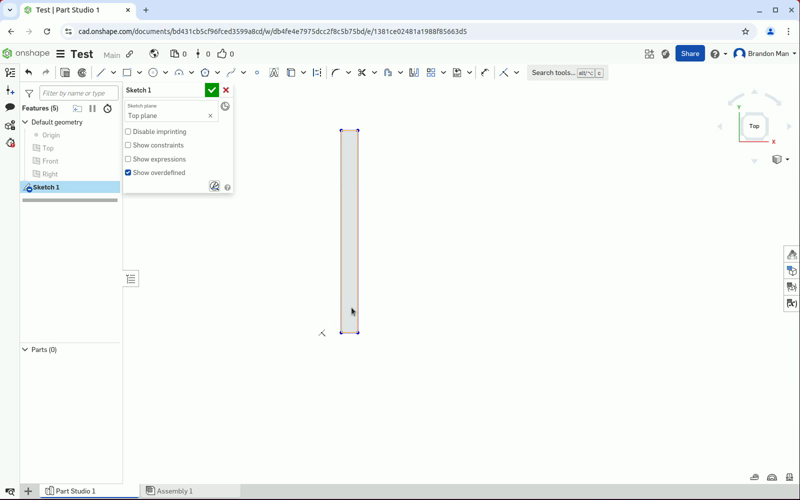
scroll(6)
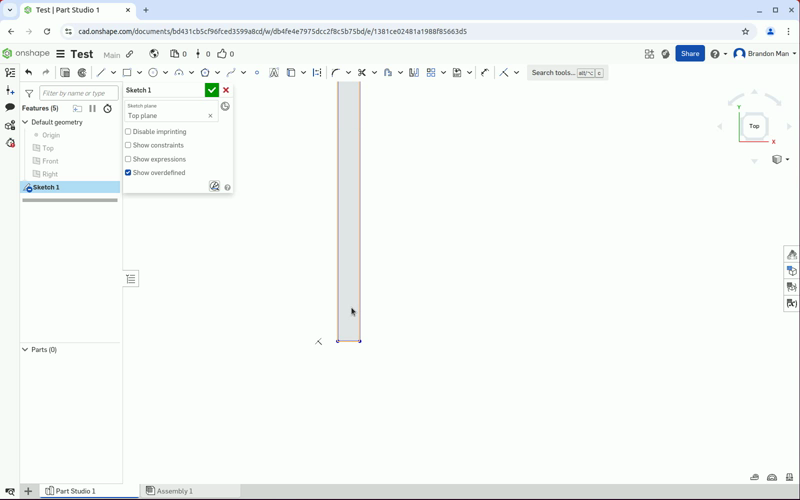
scroll(6)
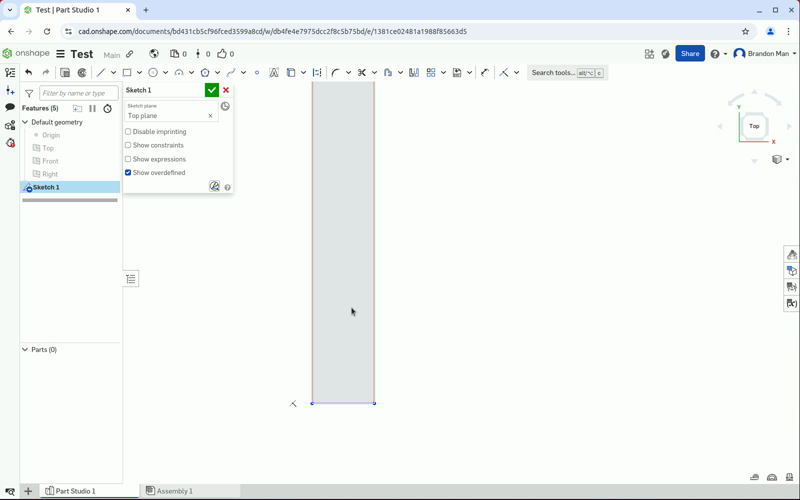
click(351, 307)
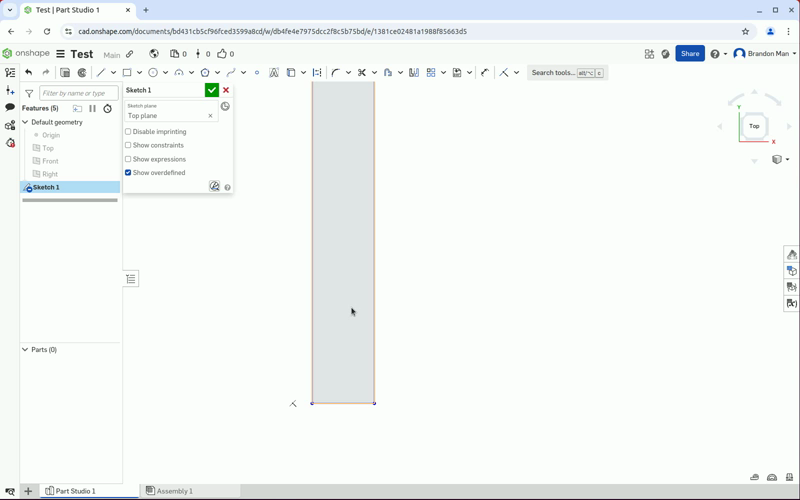
scroll(-6)
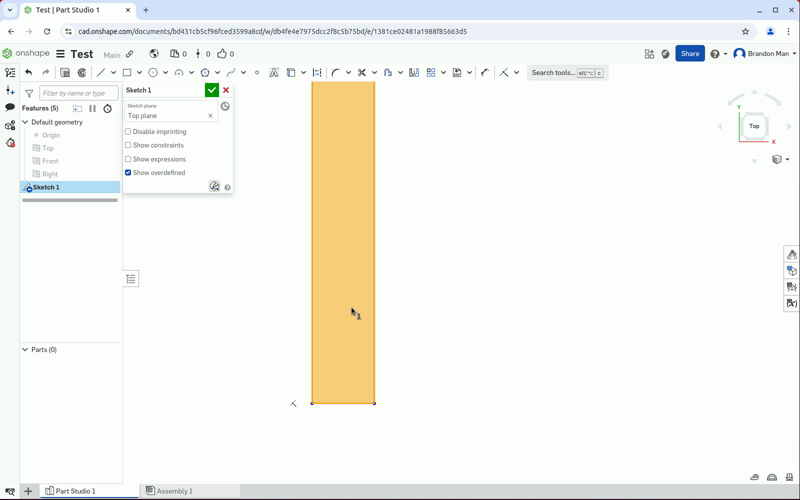
scroll(-6)
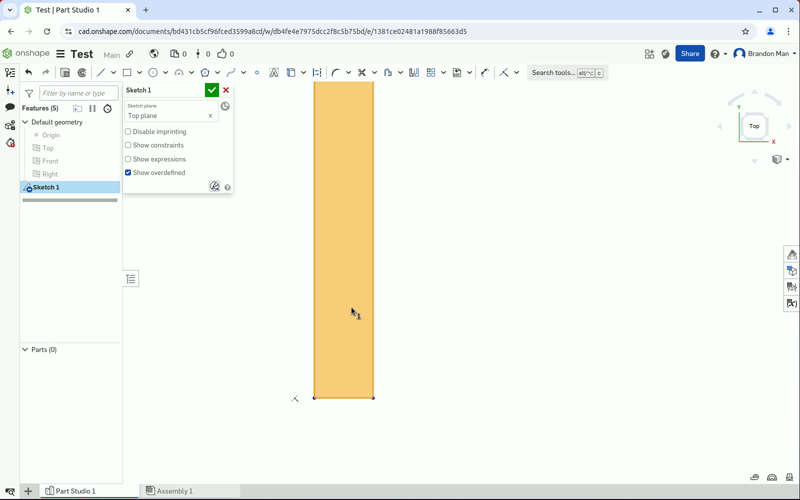
scroll(-6)
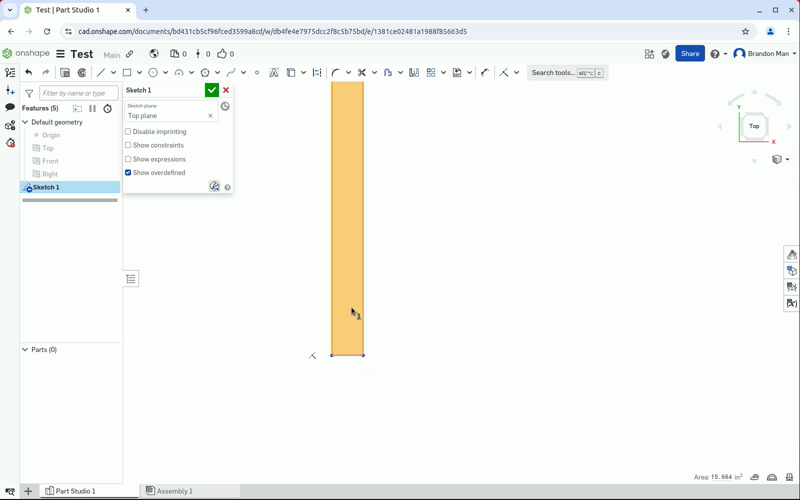
scroll(-6)
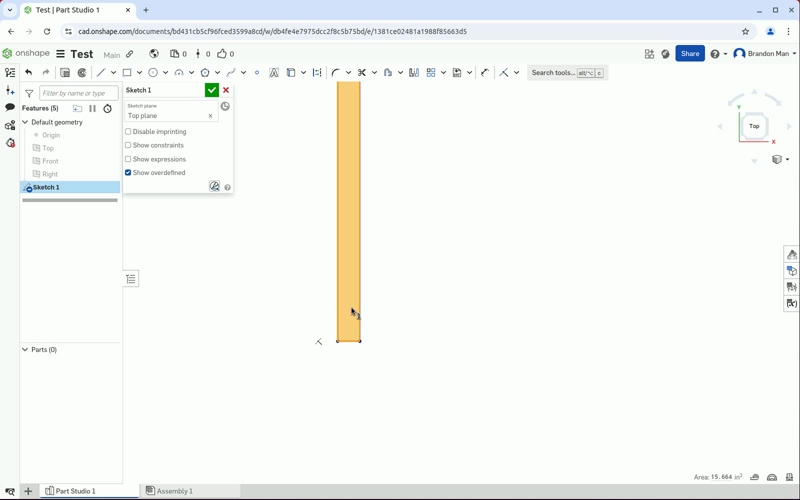
scroll(-6)
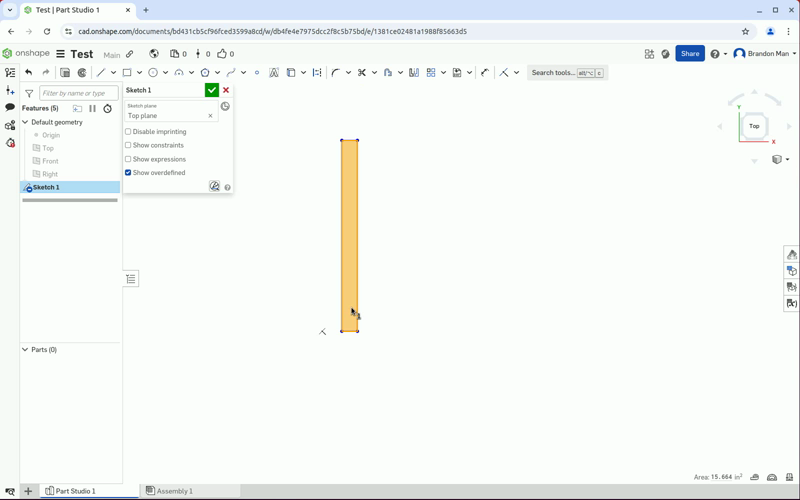
scroll(-6)
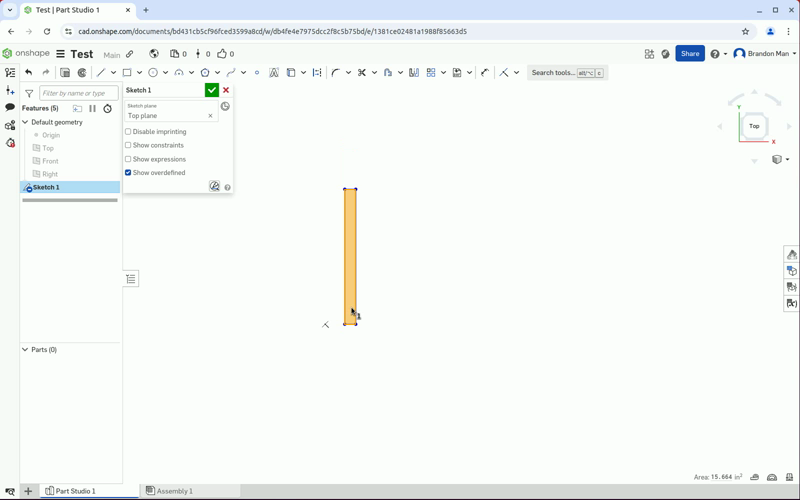
scroll(-6)
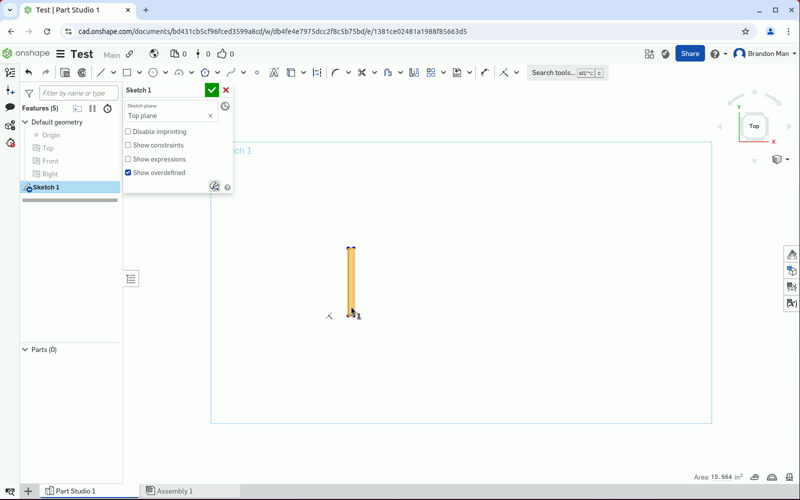
mouse_move(73, 352)
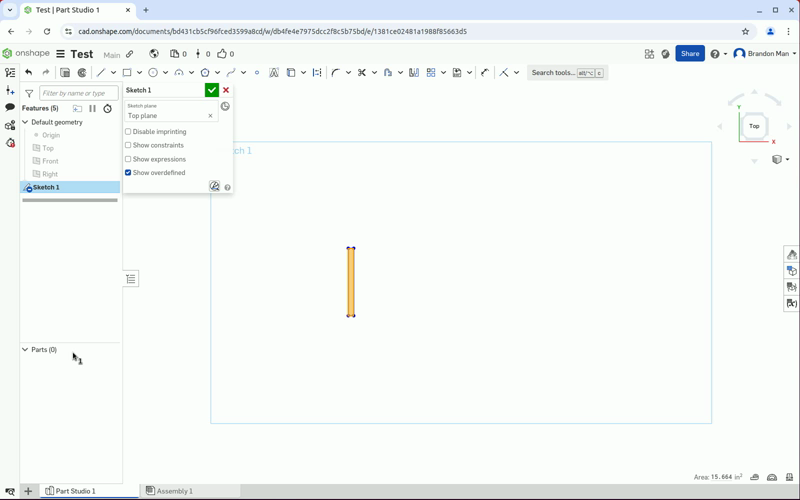
key(shift+y)
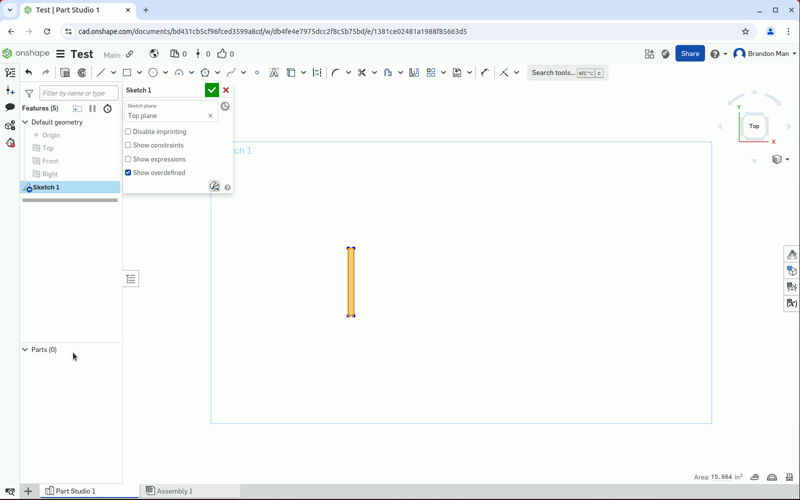
key(shift+e)
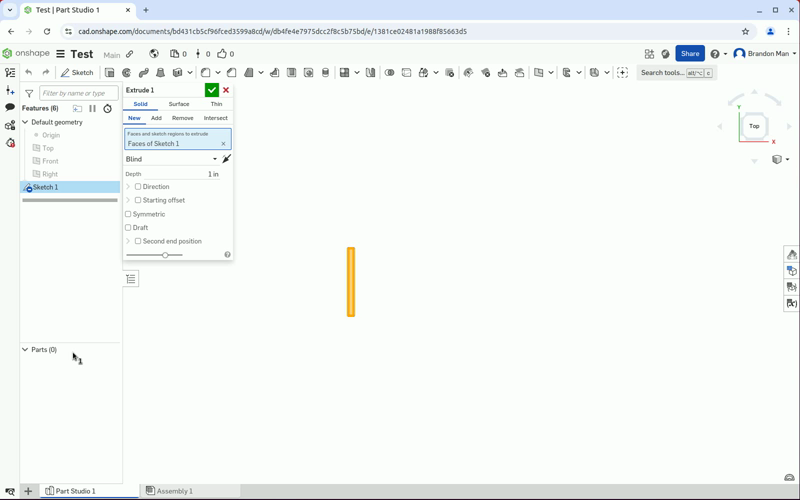
mouse_move(143, 106)
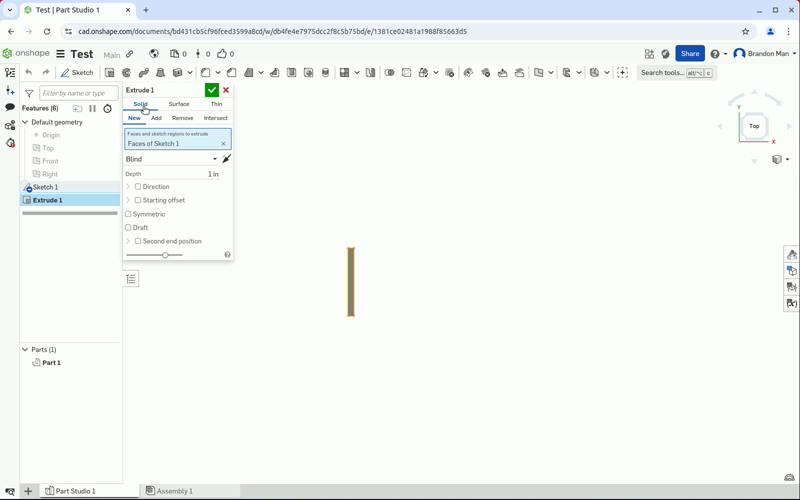
click(143, 106)
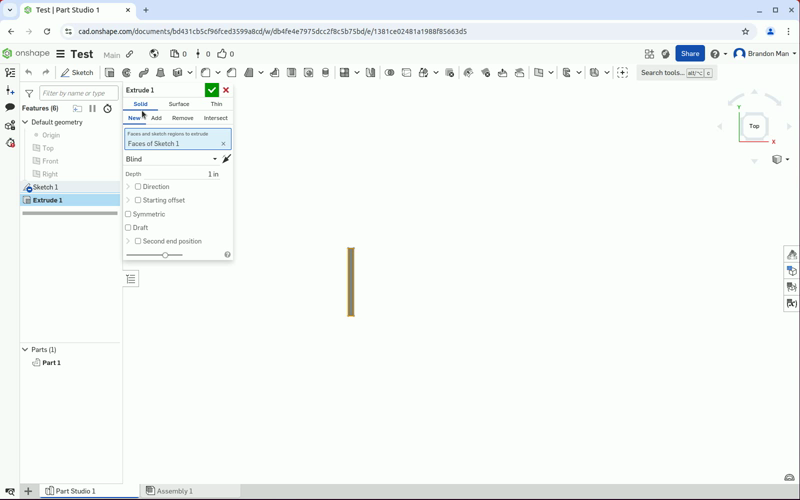
mouse_move(137, 120)
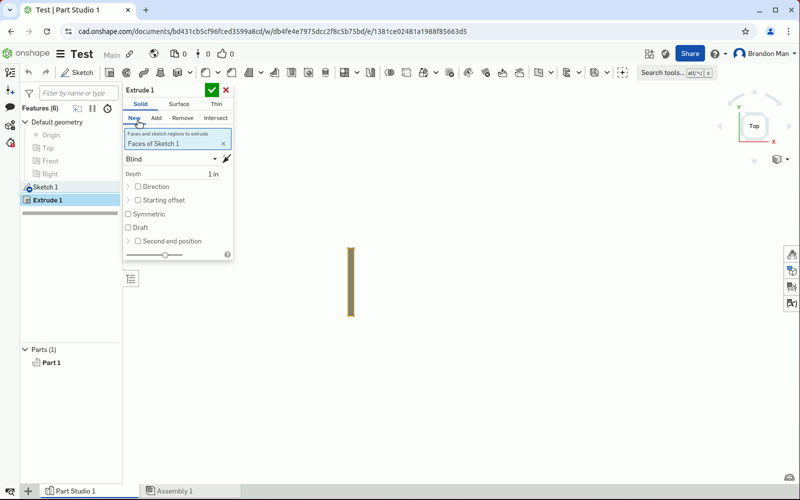
click(137, 120)
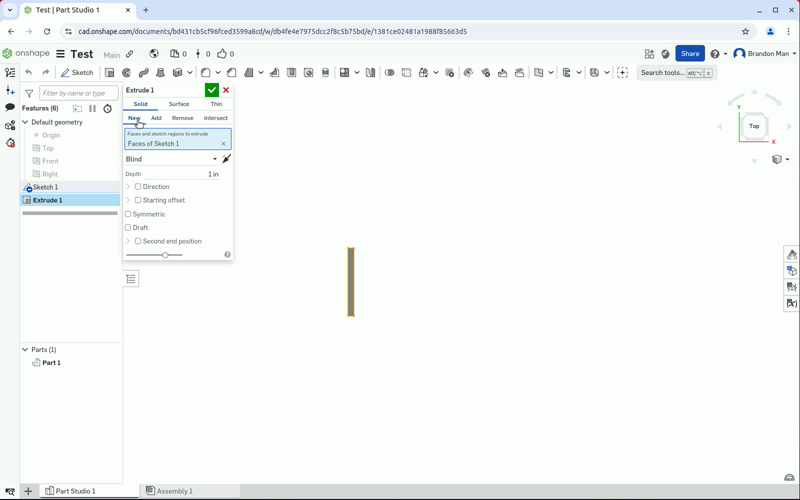
key(tab, 4)
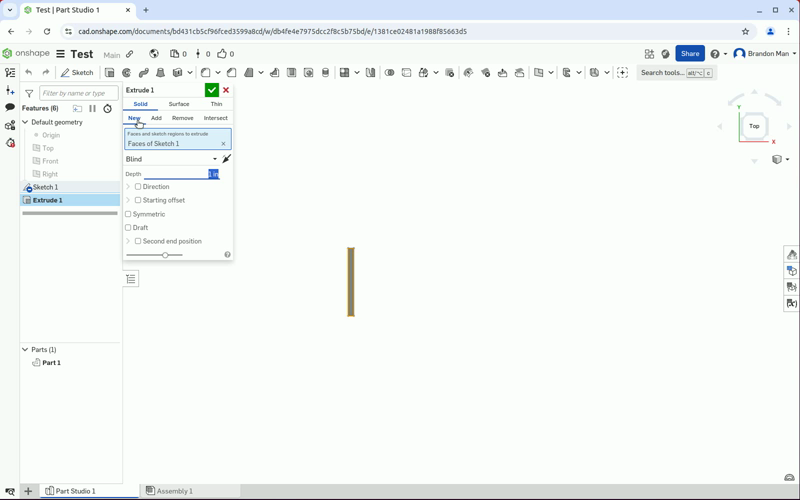
text(1.204)
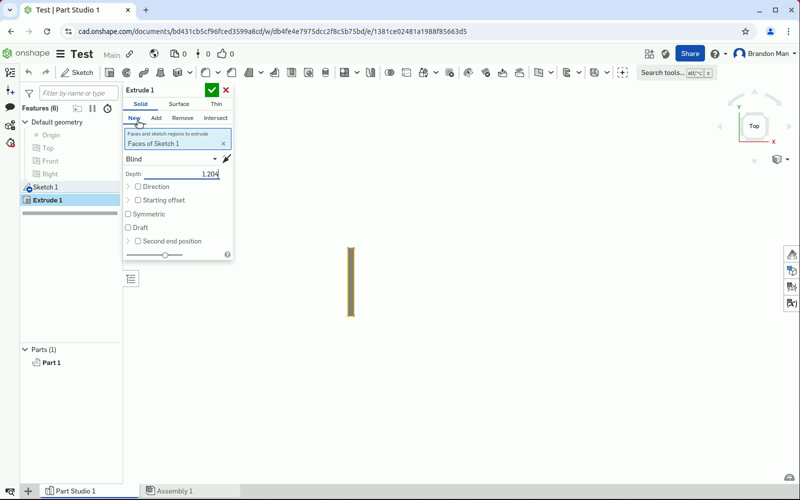
key(enter)
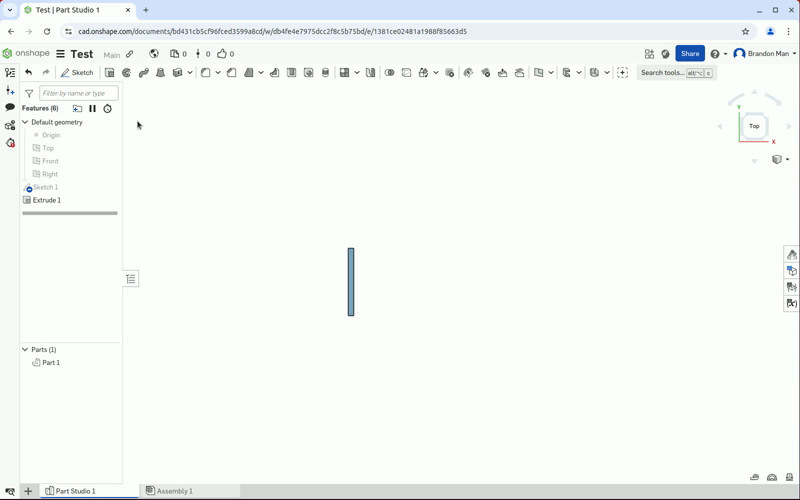
key(shift+h)
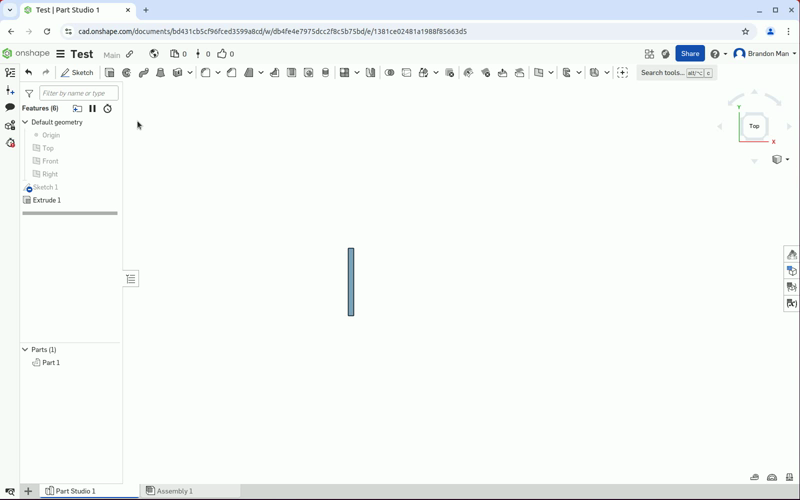
key(shift+h)
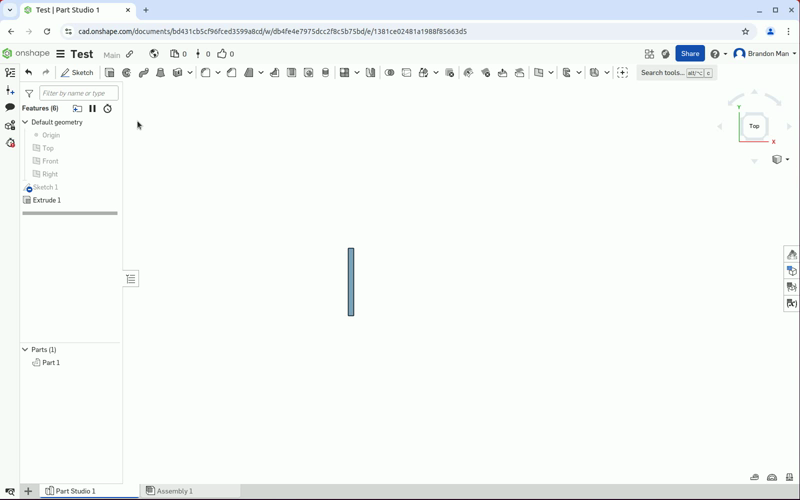
mouse_move(73, 189)
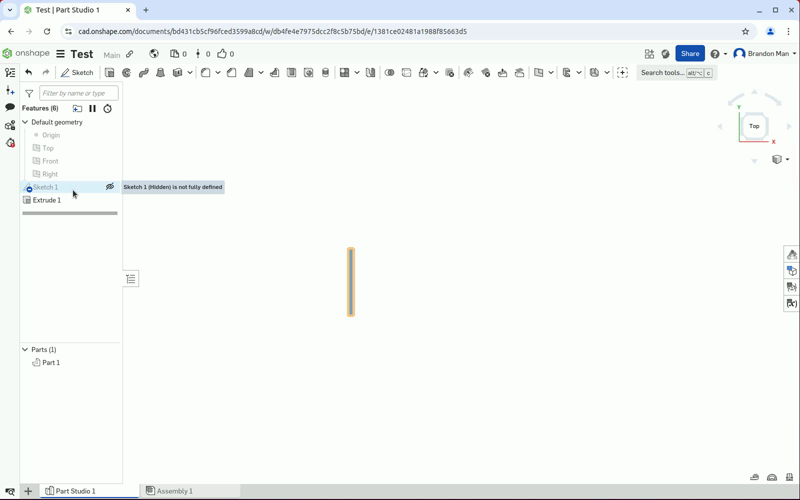
click(73, 189)
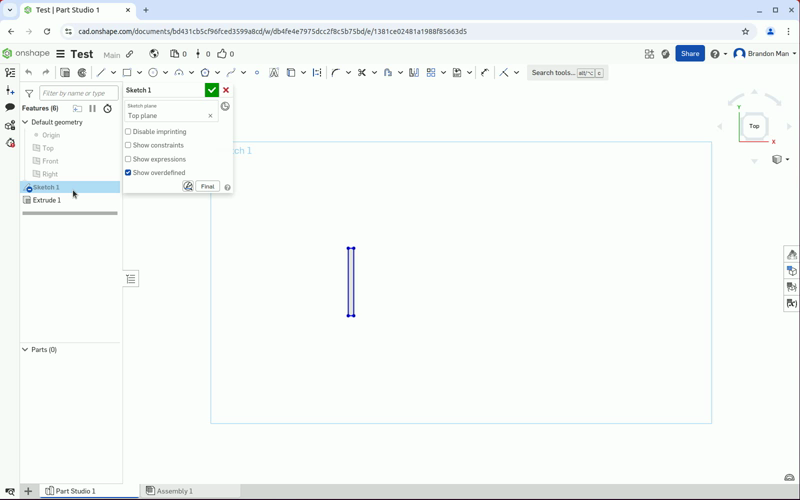
mouse_move(229, 92)
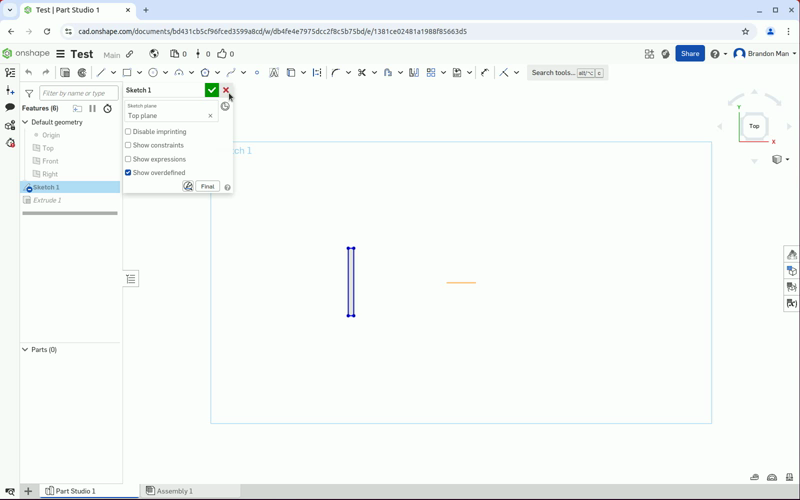
click(229, 92)
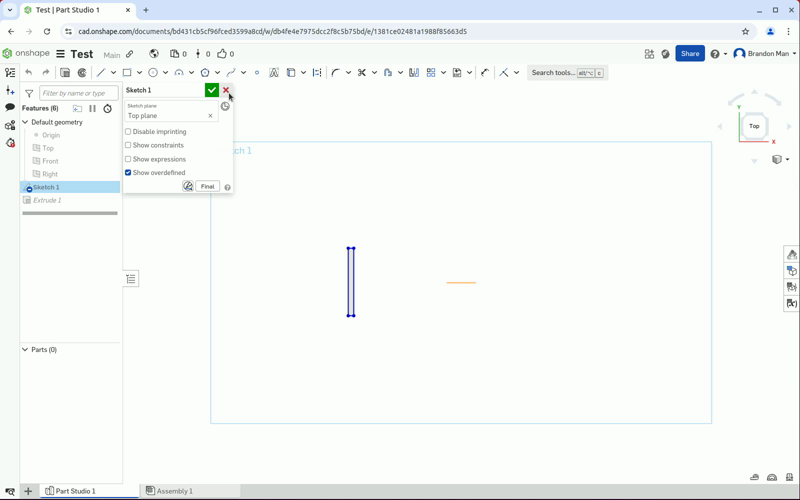
key(shift+s)
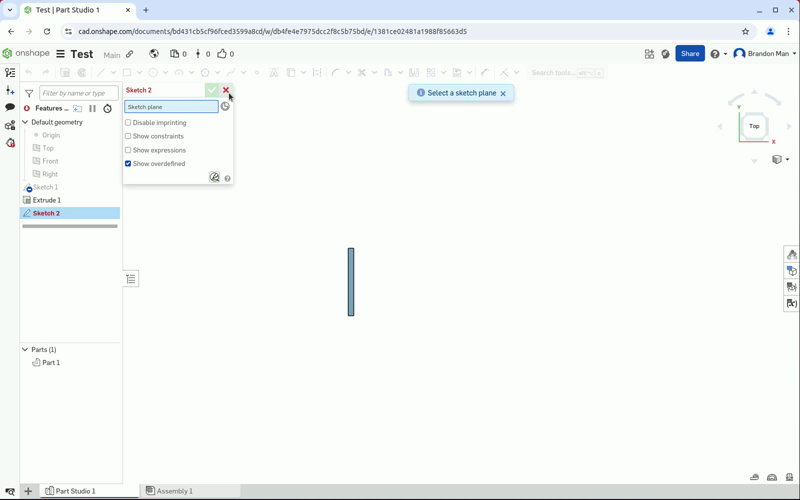
mouse_move(73, 150)
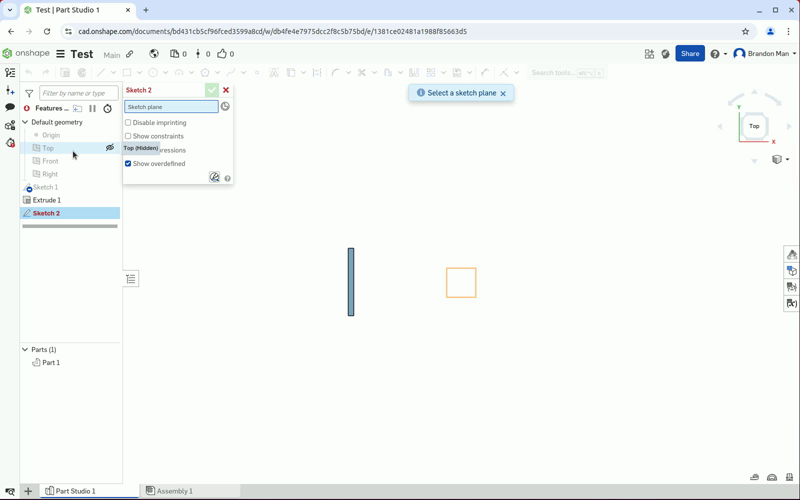
click(73, 150)
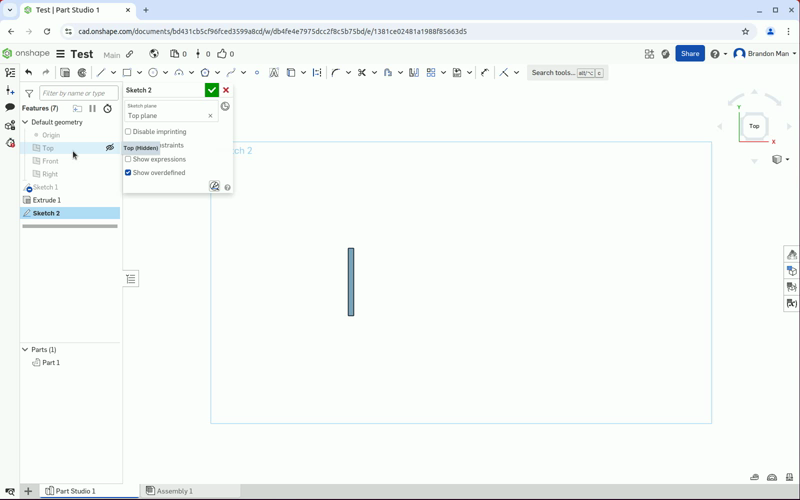
mouse_move(73, 352)
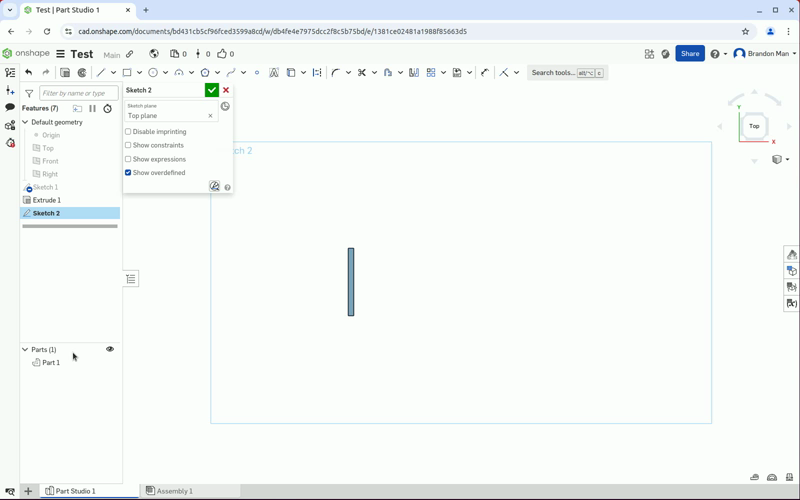
key(y)
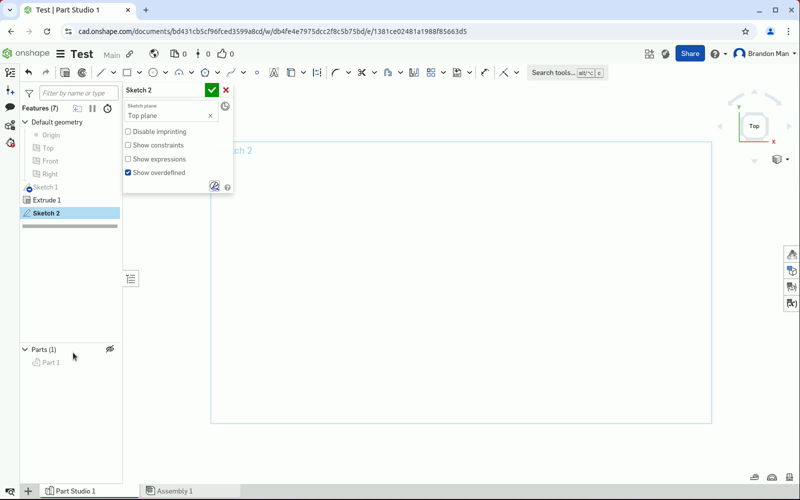
key(l)
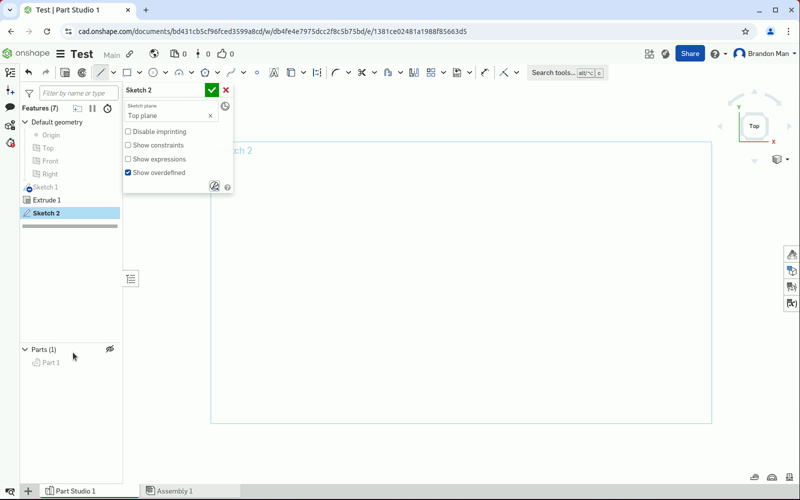
key_down(shift)
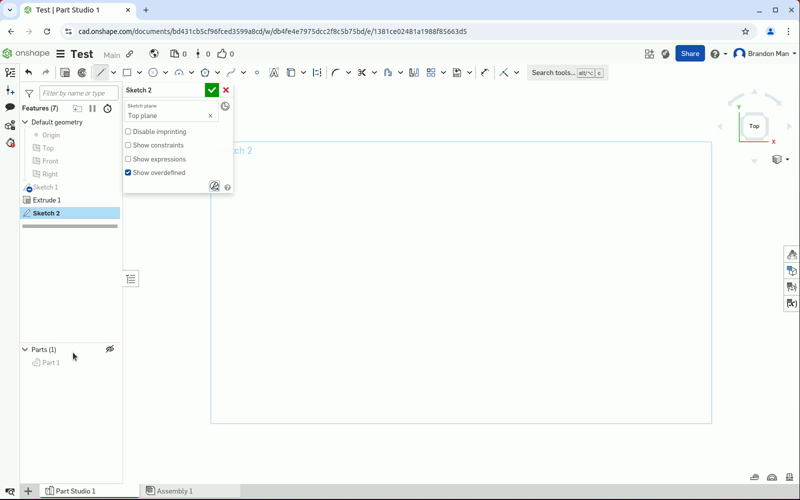
mouse_move(348, 250)
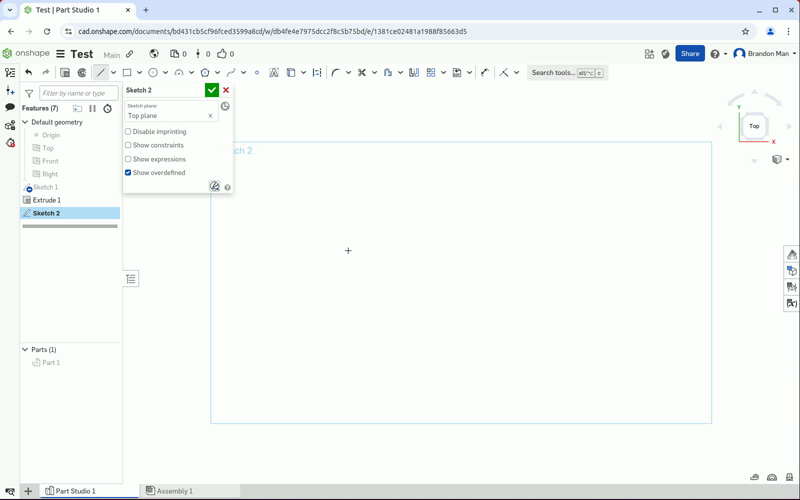
click(348, 250)
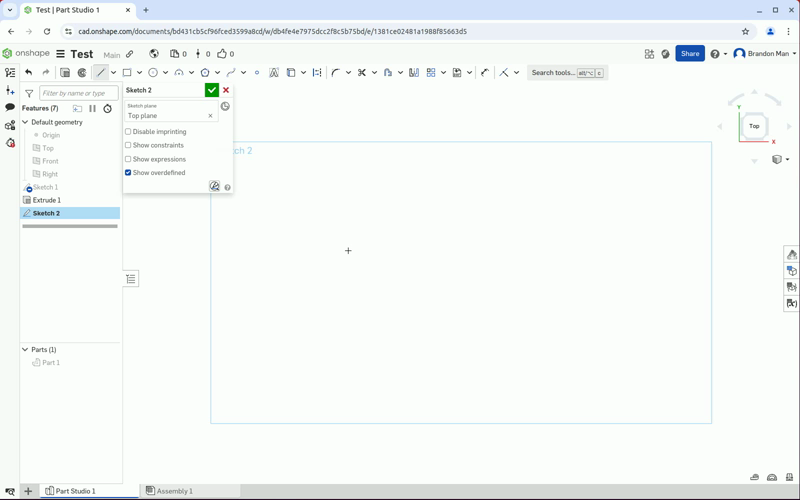
key_up(shift)
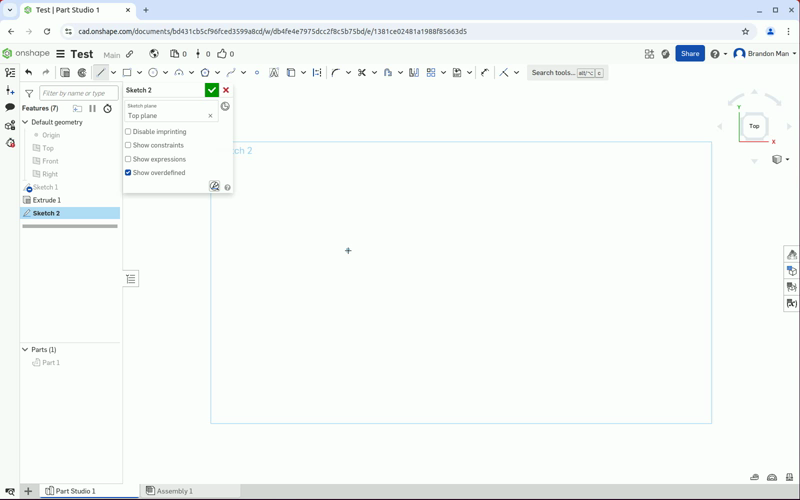
key_down(shift)
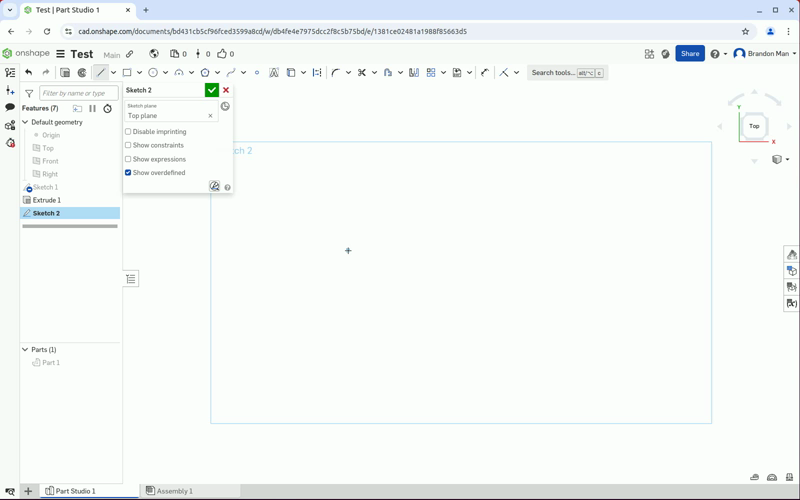
mouse_move(378, 250)
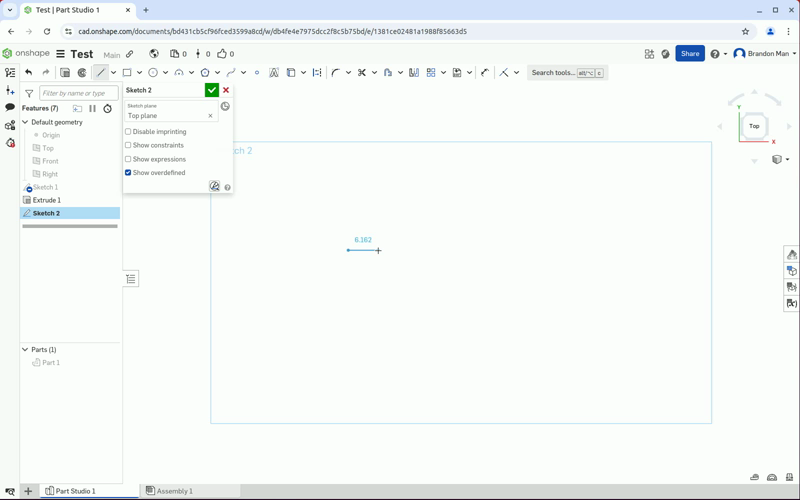
mouse_move(353, 250)
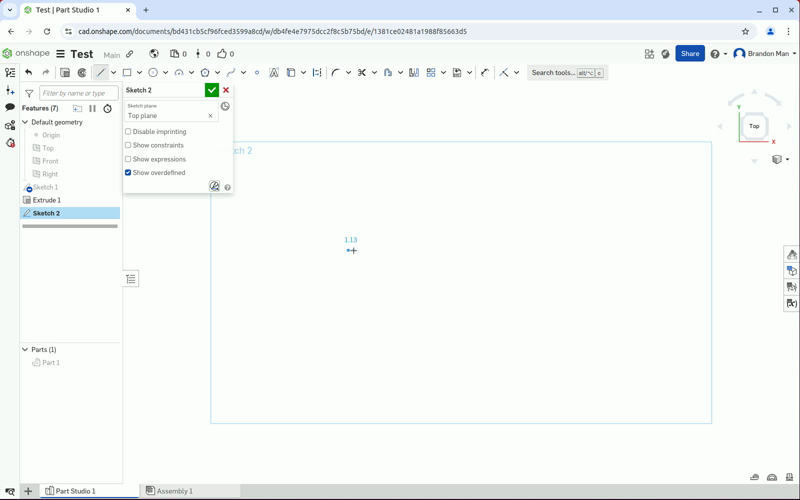
scroll(6)
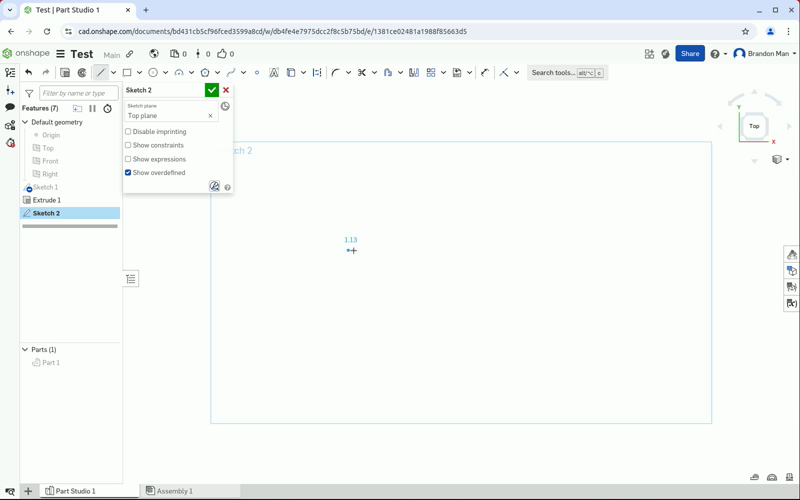
scroll(6)
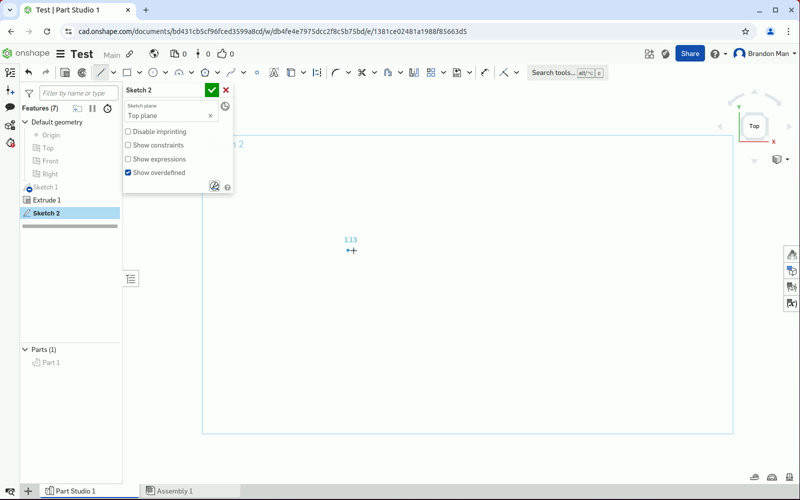
scroll(6)
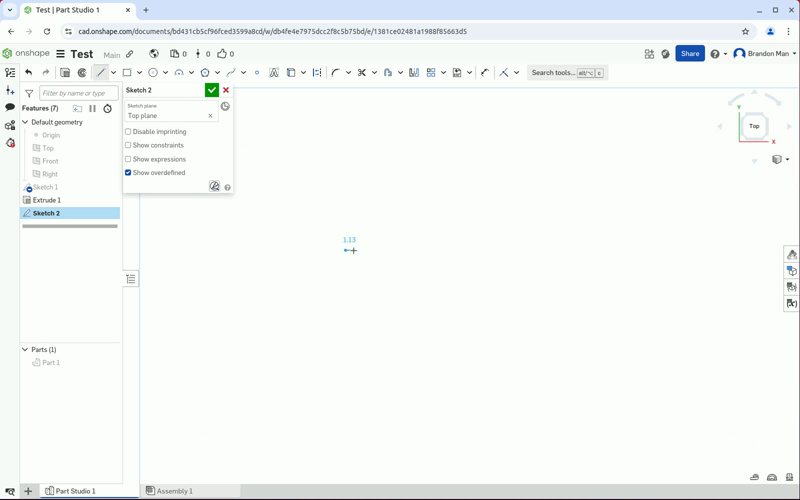
scroll(6)
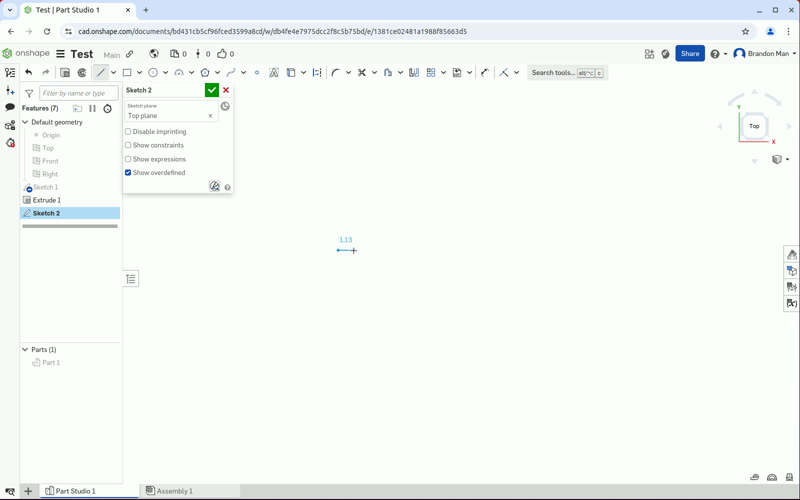
scroll(6)
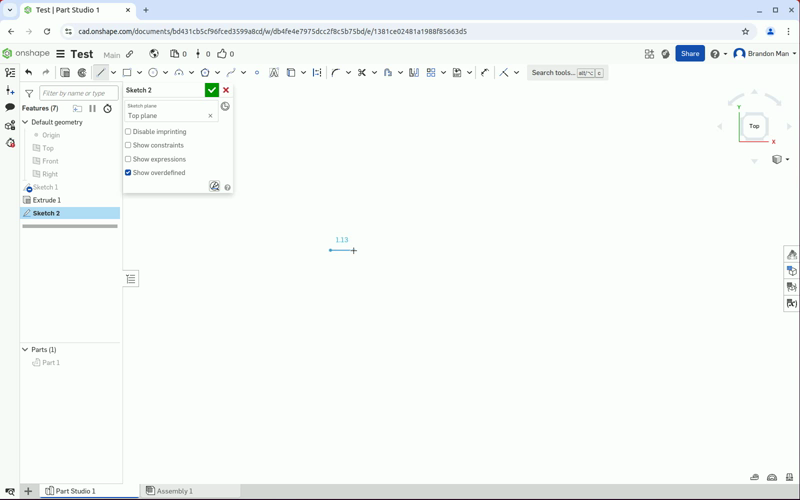
scroll(6)
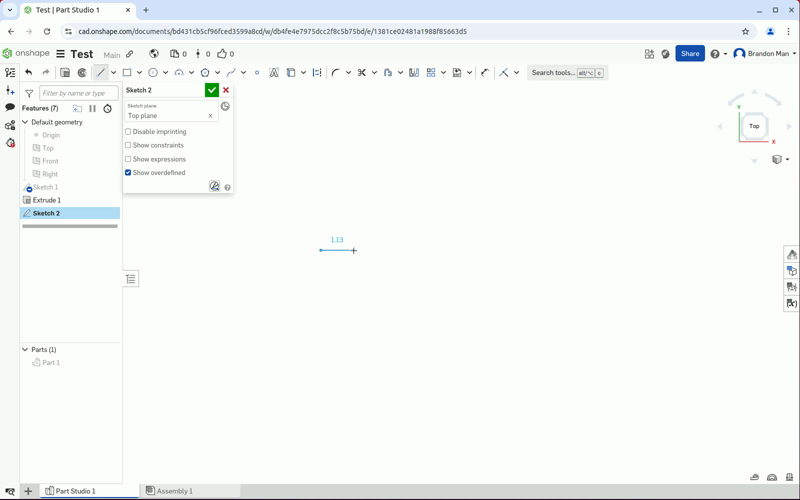
scroll(6)
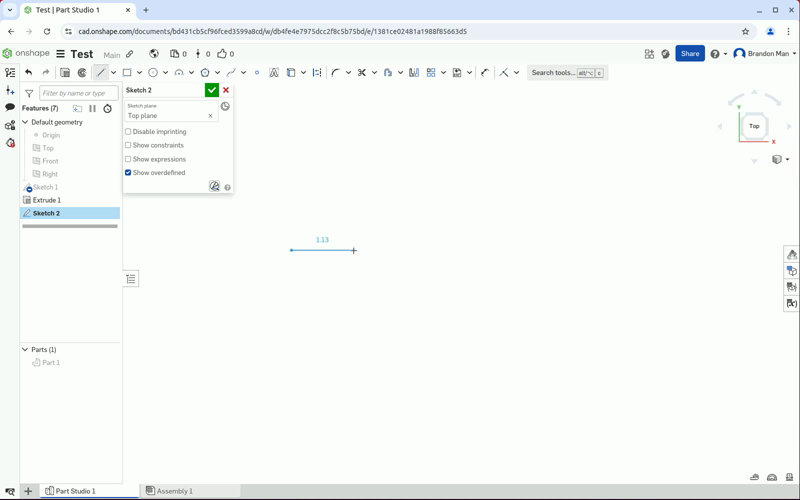
click(353, 250)
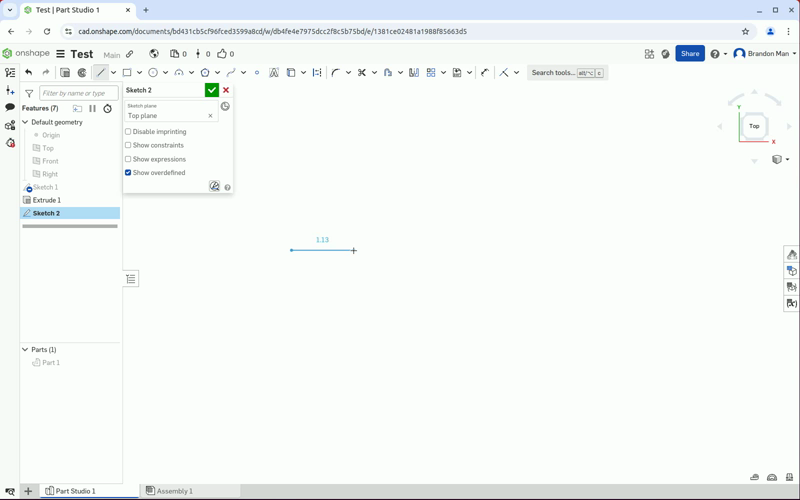
scroll(-6)
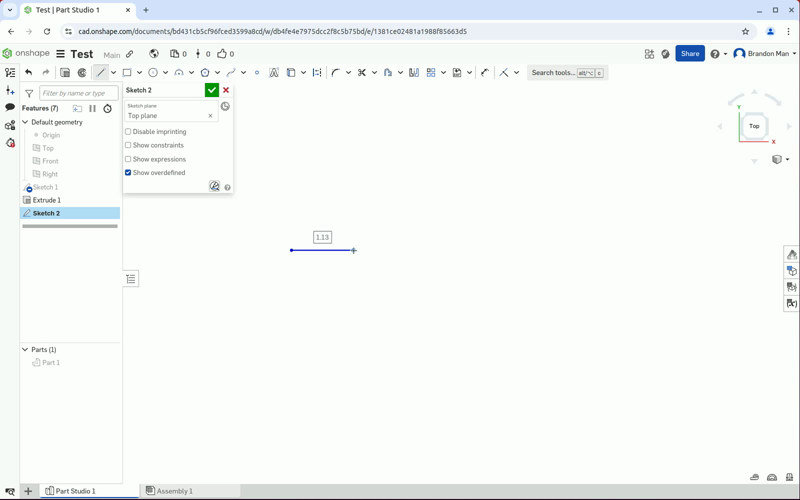
scroll(-6)
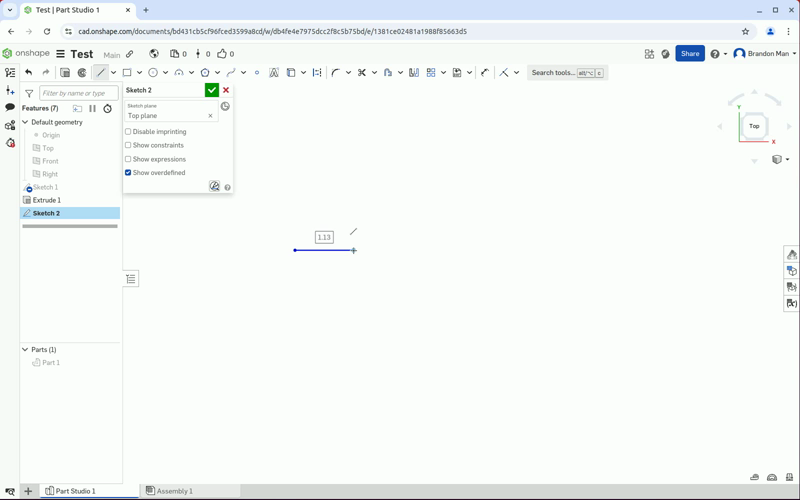
scroll(-6)
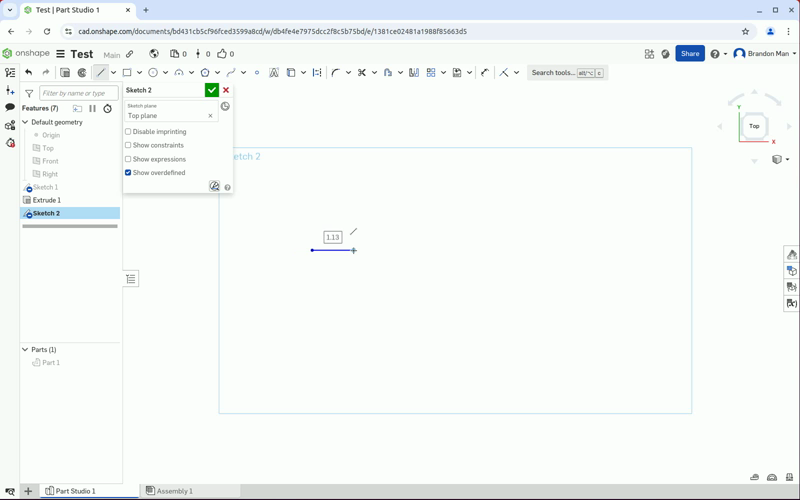
scroll(-6)
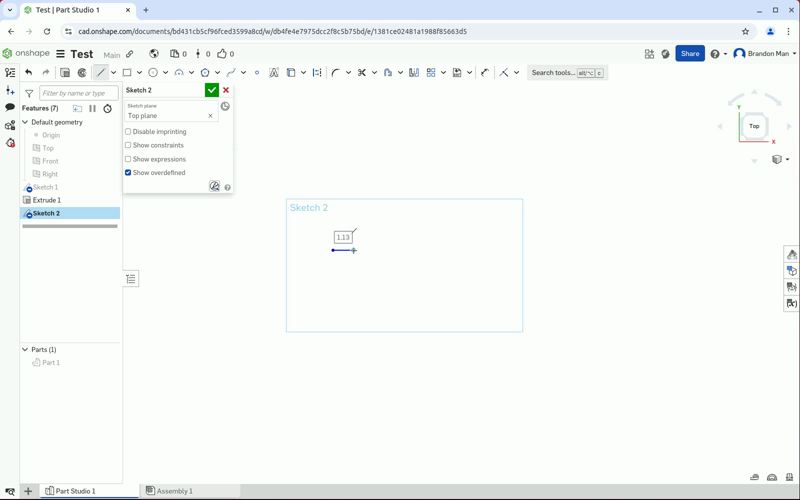
scroll(-6)
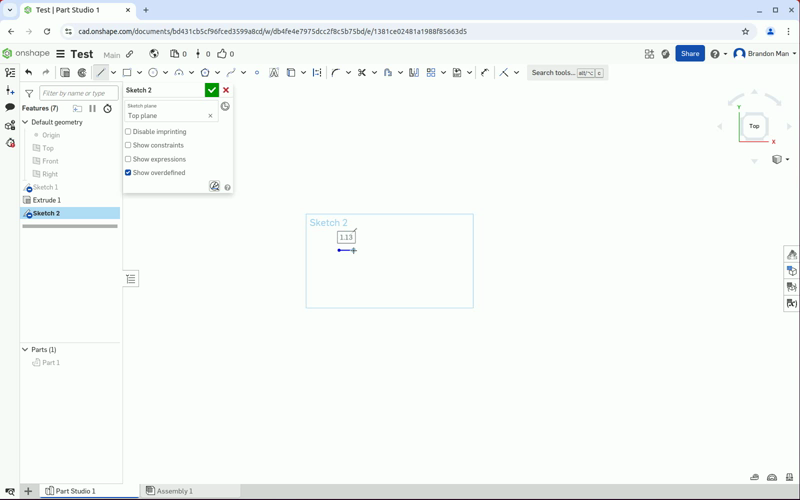
scroll(-6)
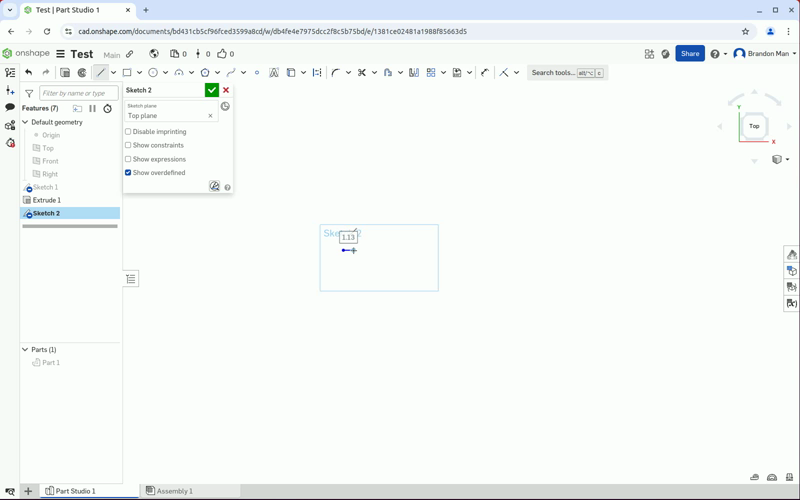
scroll(-6)
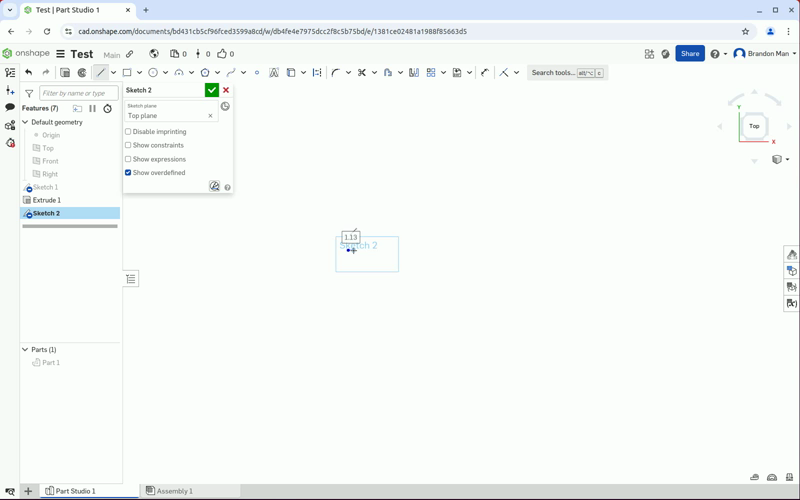
key_up(shift)
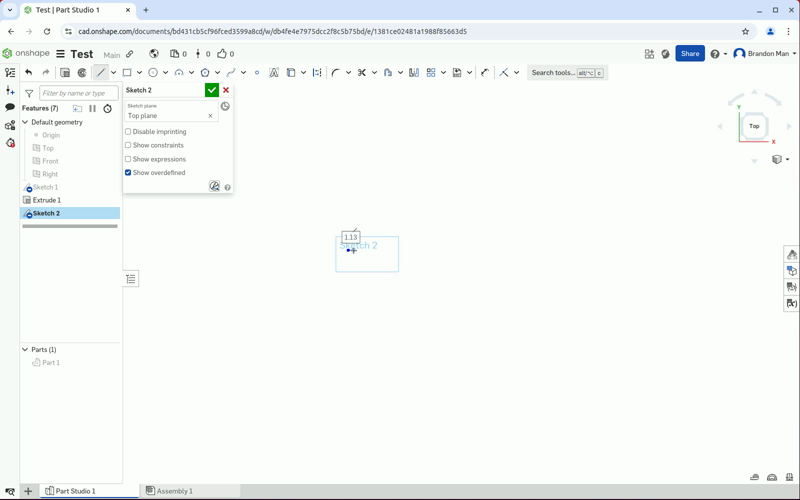
key_down(shift)
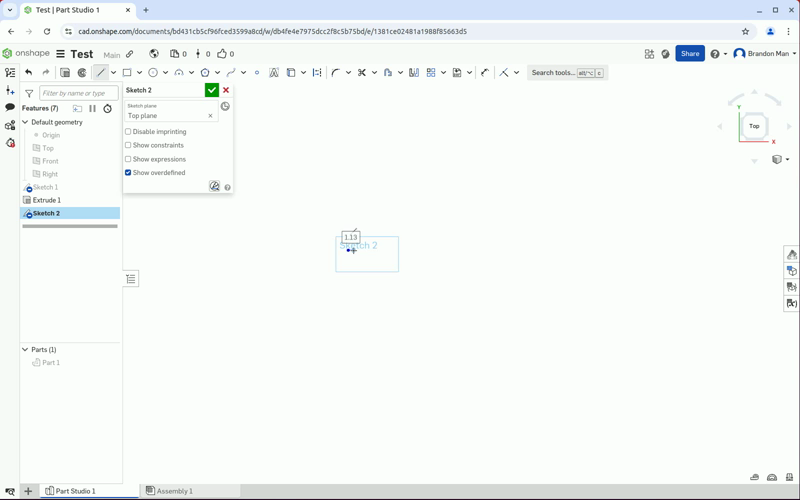
mouse_move(421, 250)
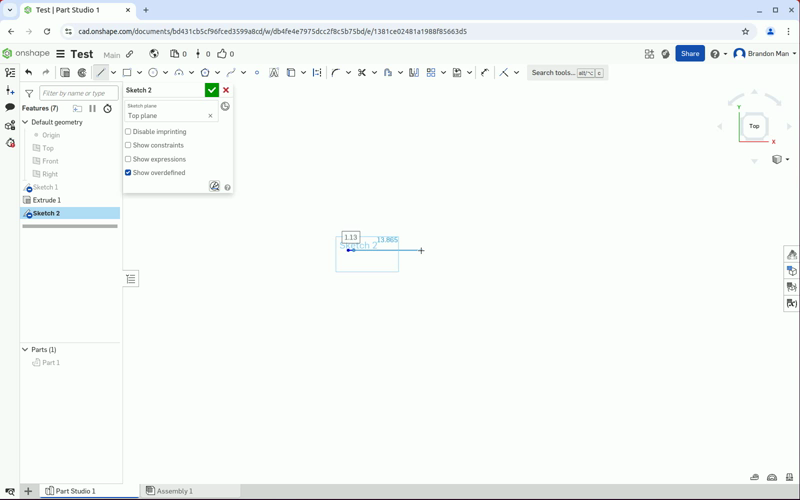
click(421, 250)
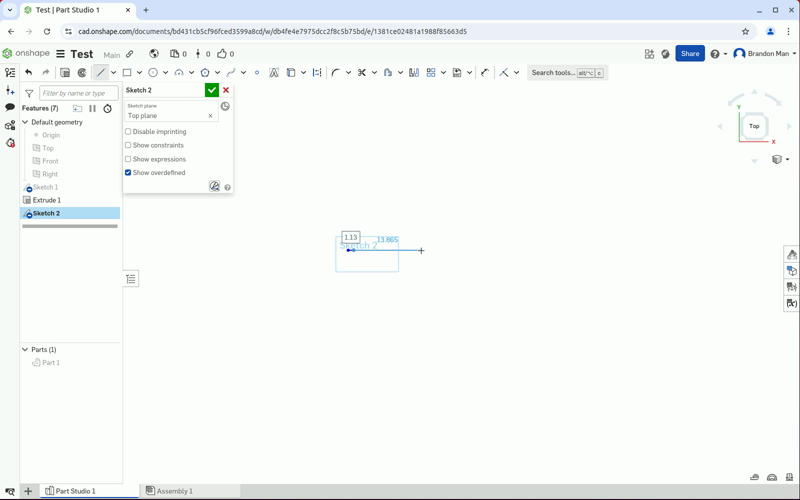
key_up(shift)
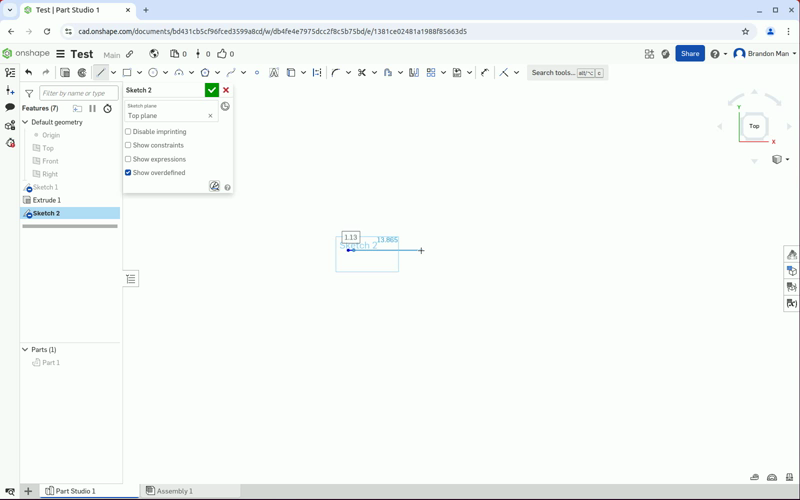
key_down(shift)
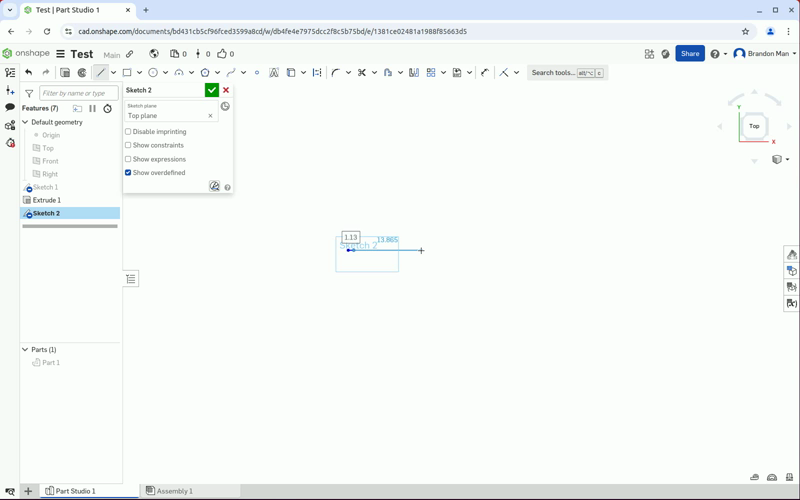
mouse_move(451, 250)
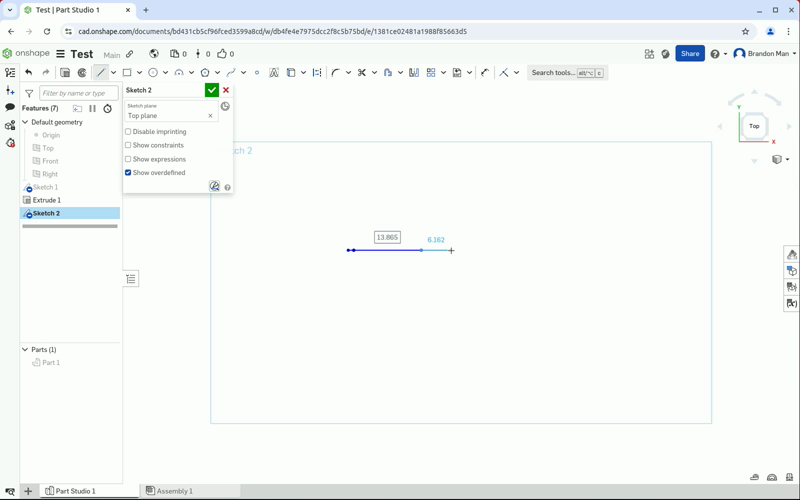
mouse_move(426, 250)
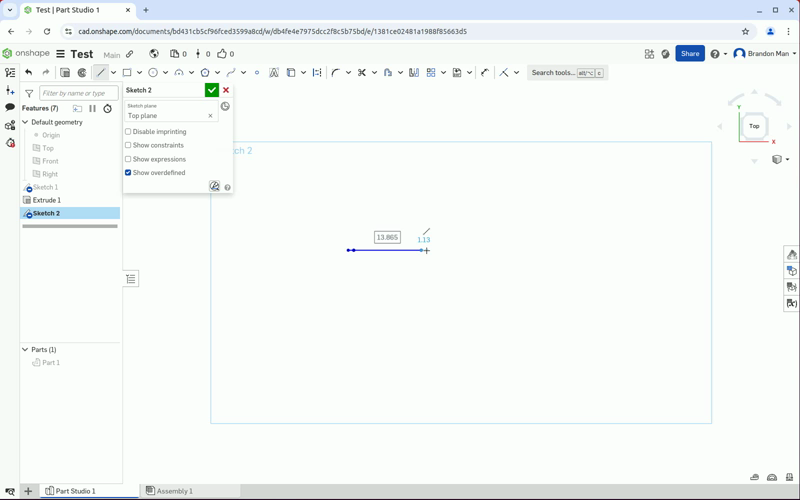
scroll(6)
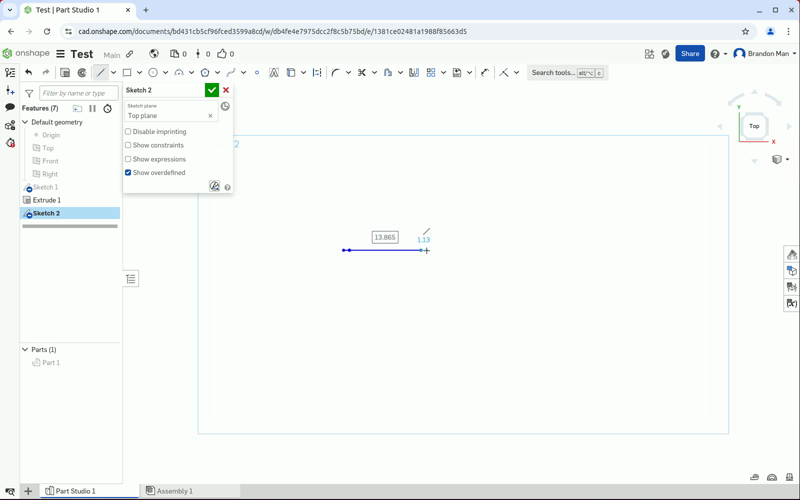
scroll(6)
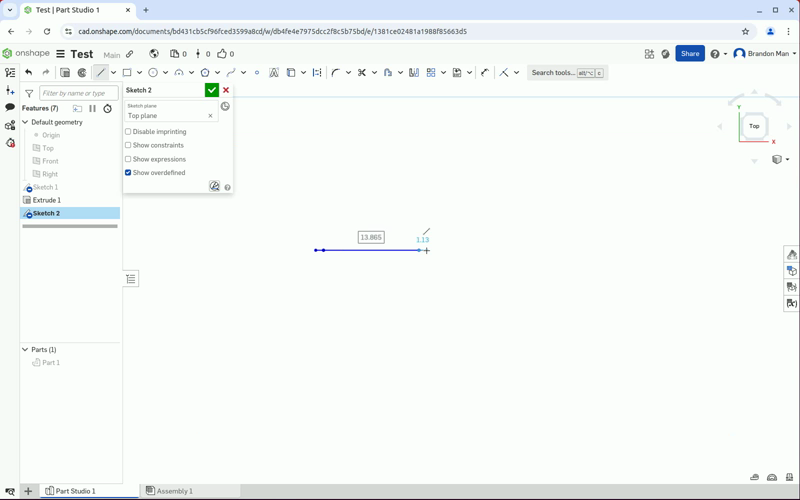
scroll(6)
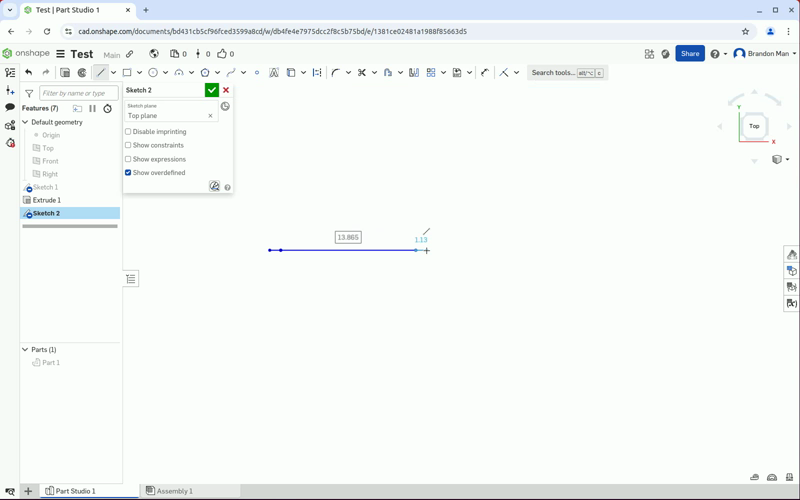
scroll(6)
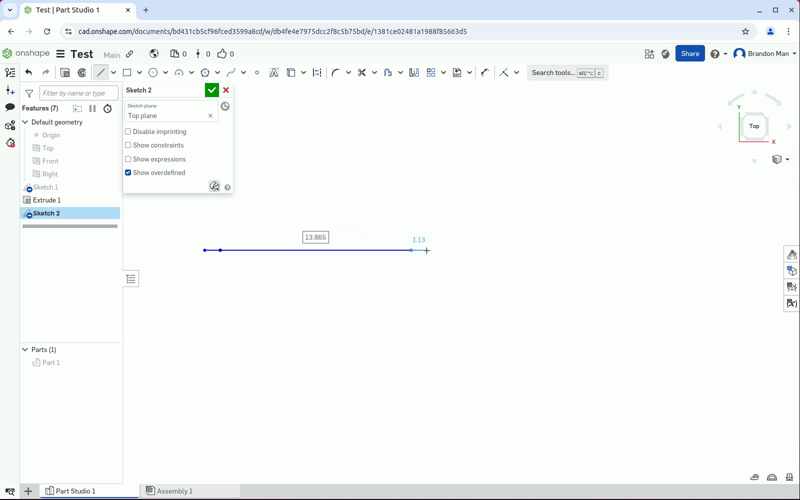
scroll(6)
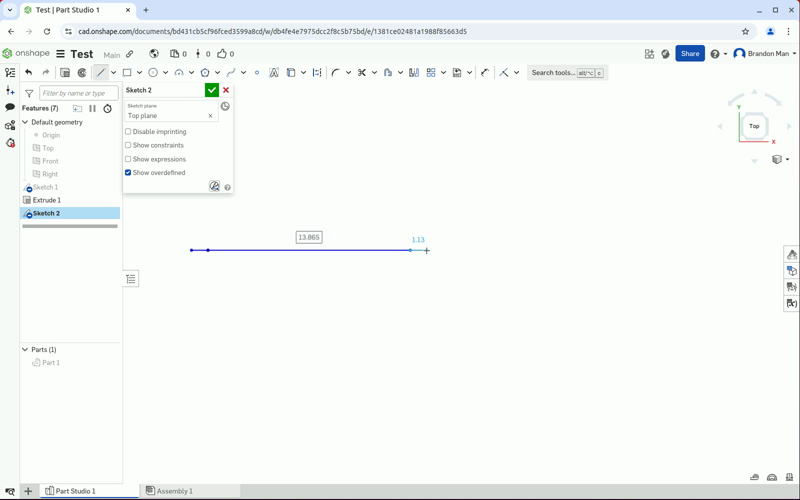
scroll(6)
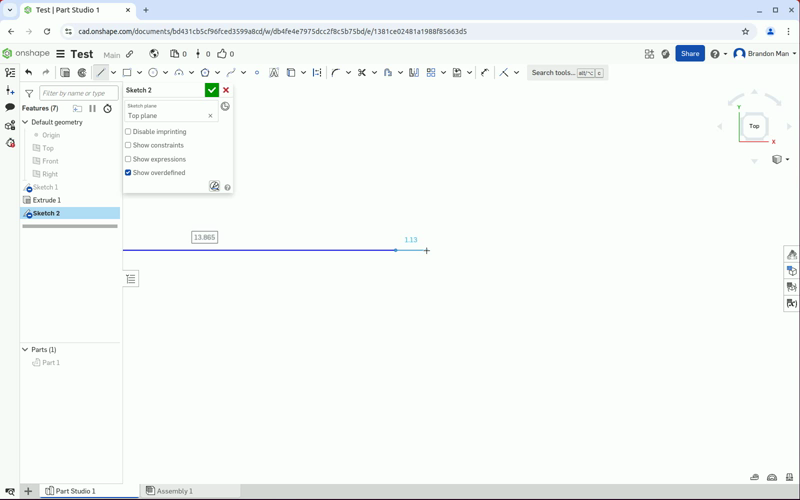
scroll(6)
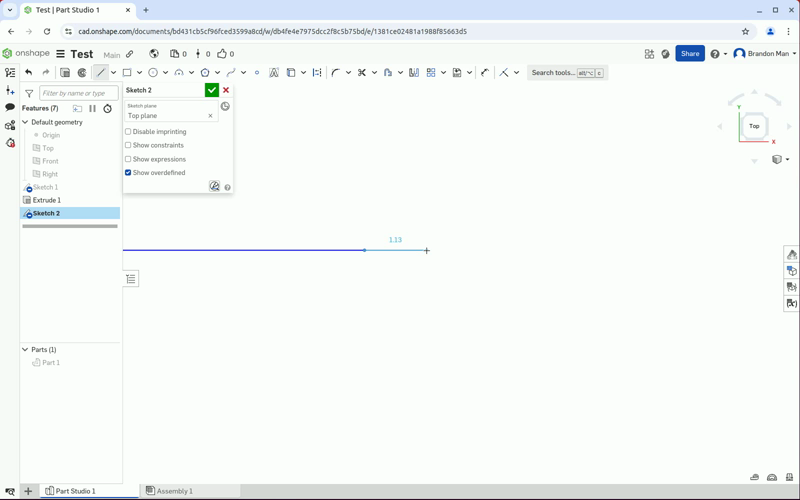
click(426, 250)
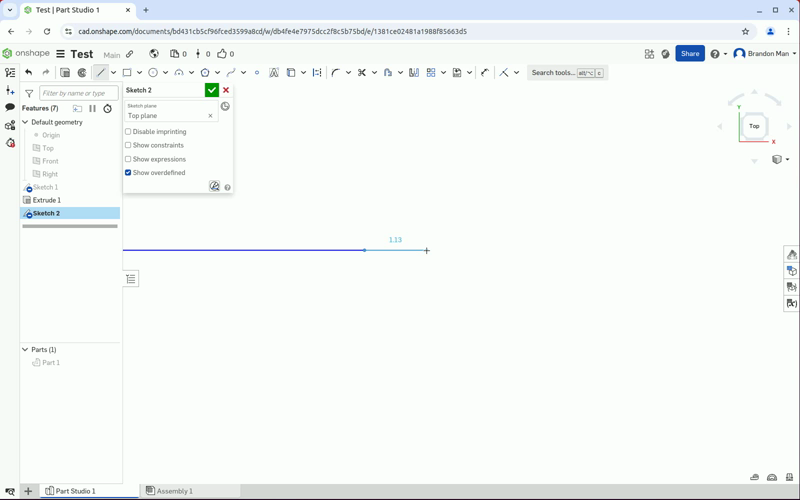
scroll(-6)
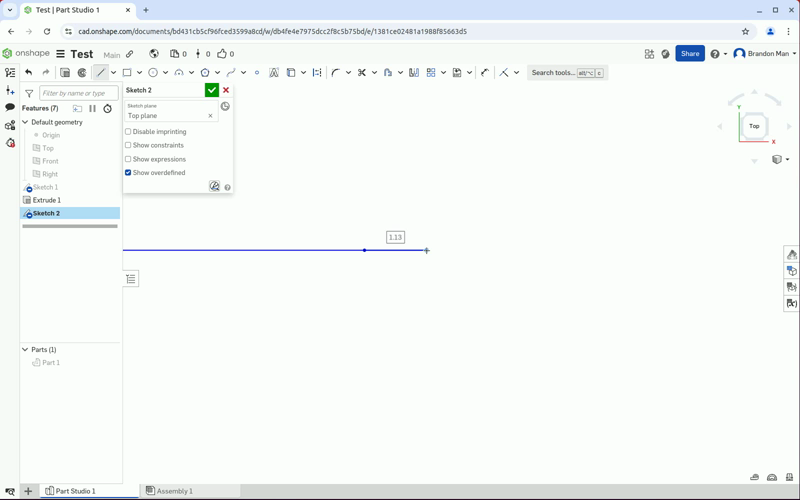
scroll(-6)
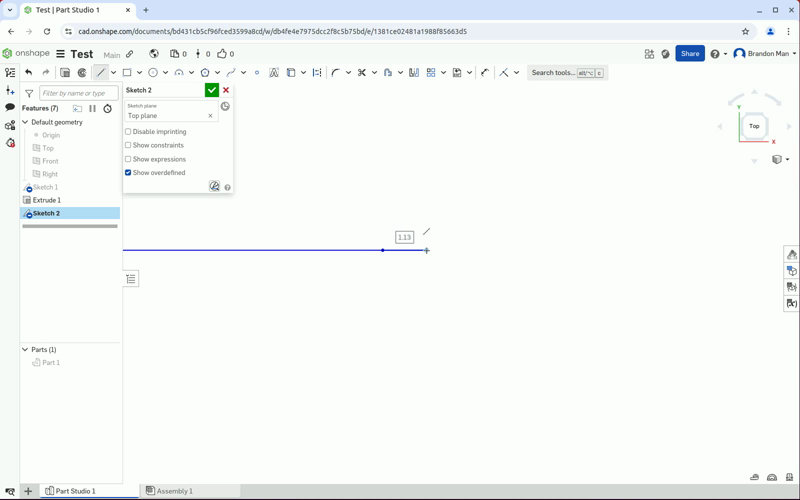
scroll(-6)
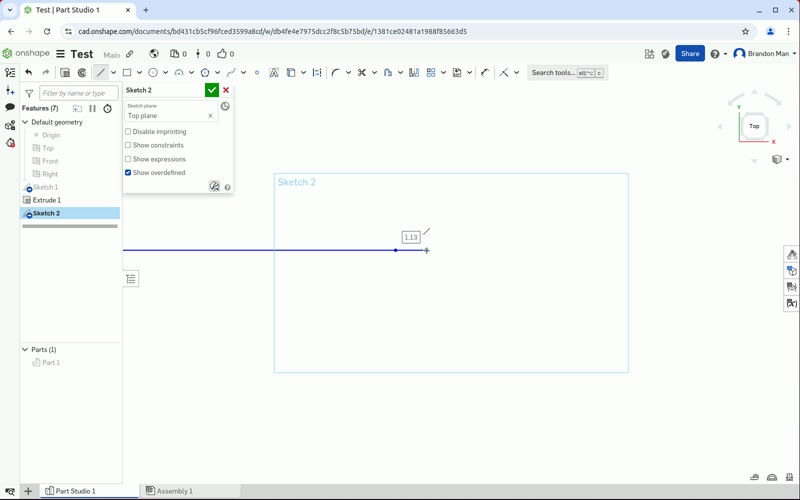
scroll(-6)
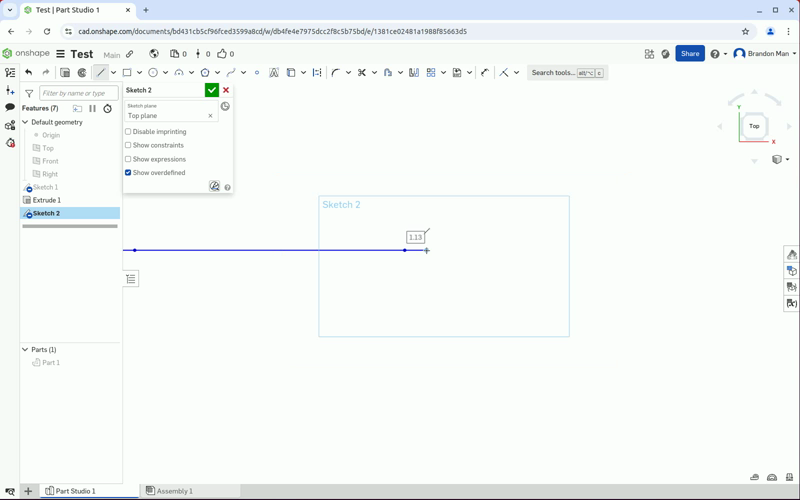
scroll(-6)
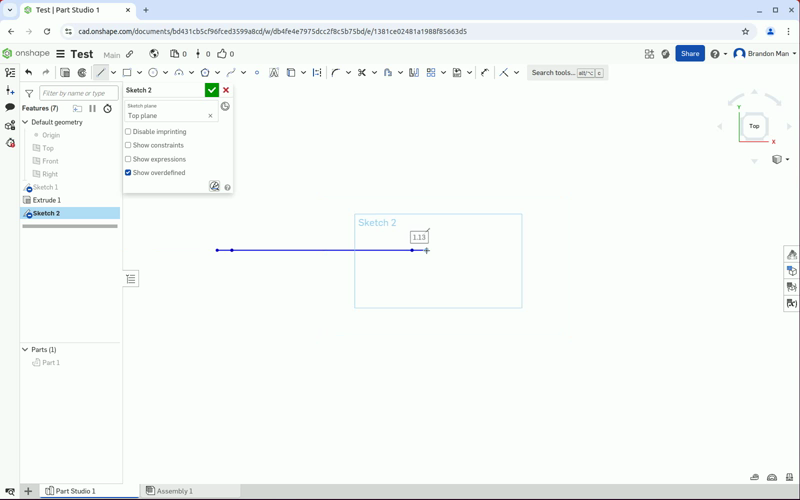
scroll(-6)
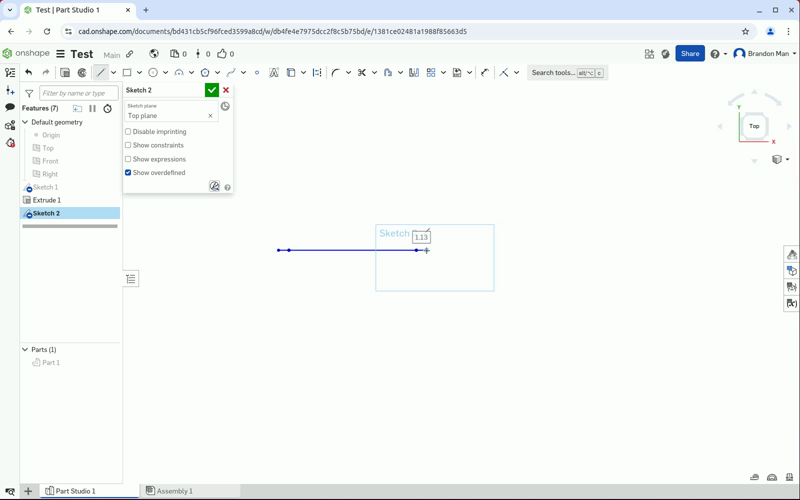
scroll(-6)
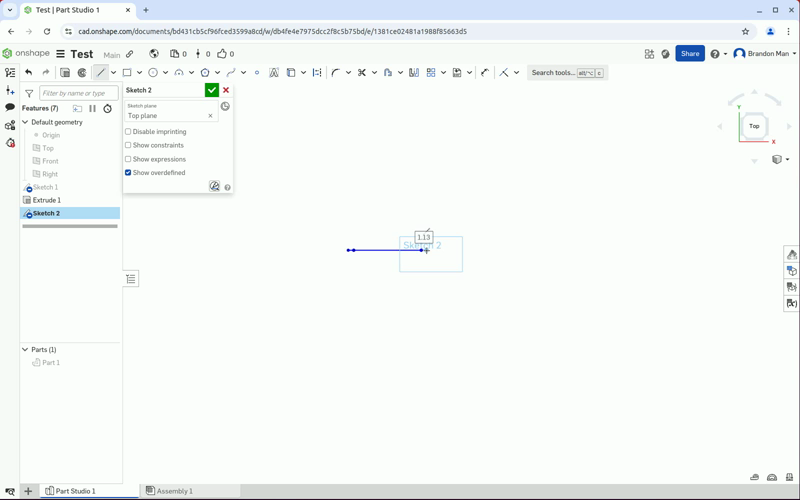
key_up(shift)
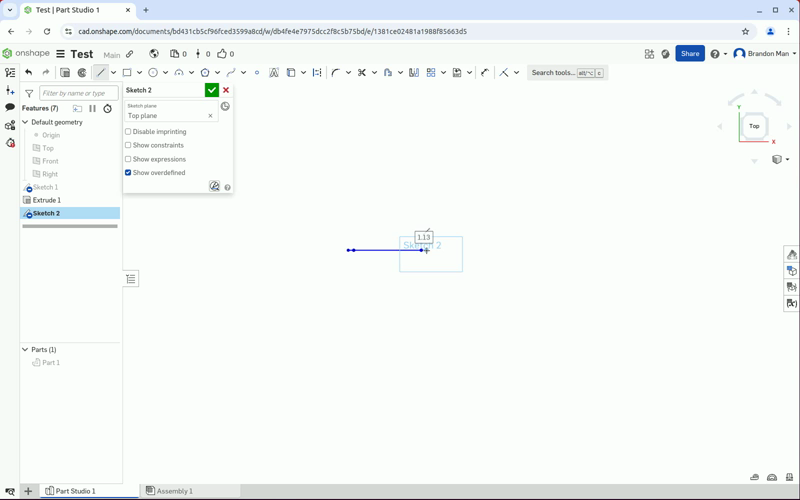
key_down(shift)
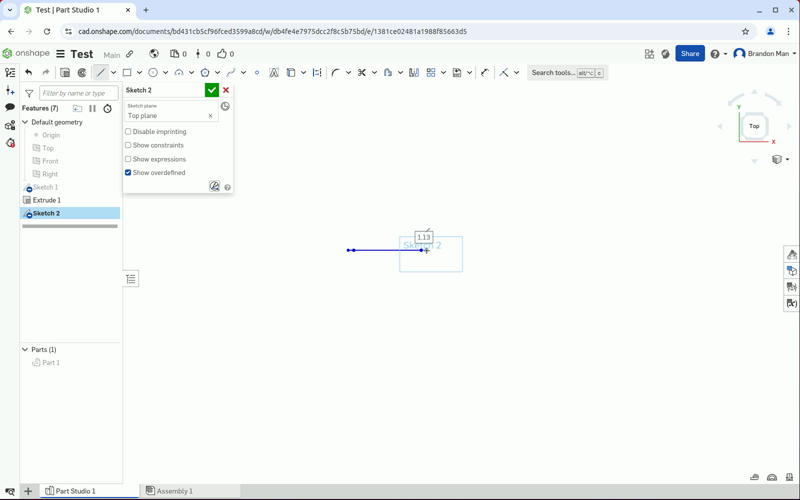
mouse_move(525, 250)
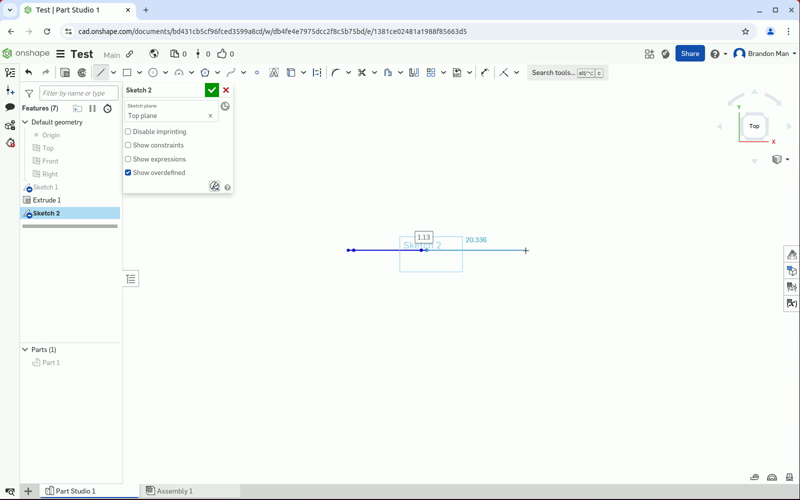
click(525, 250)
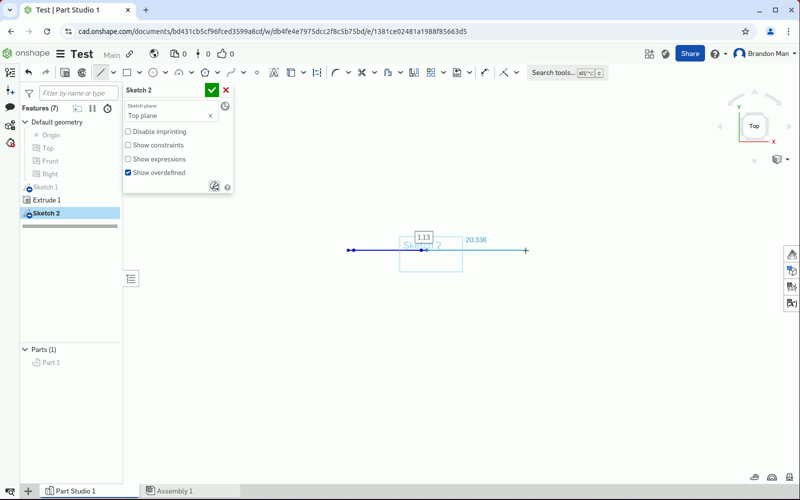
key_up(shift)
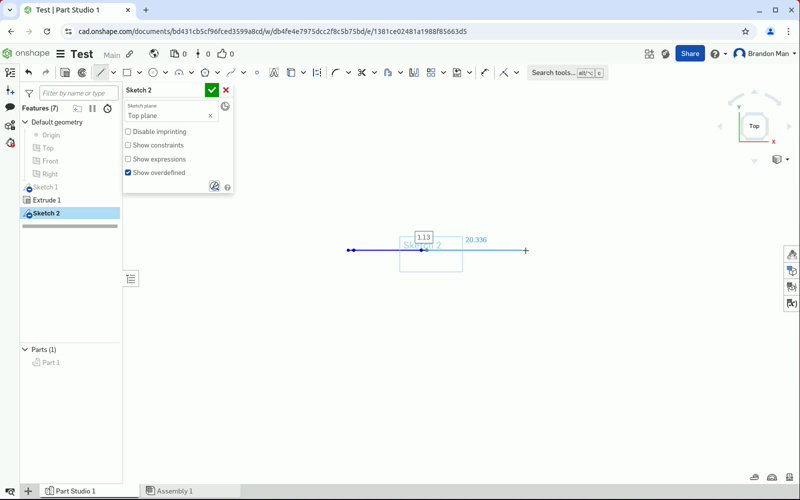
key_down(shift)
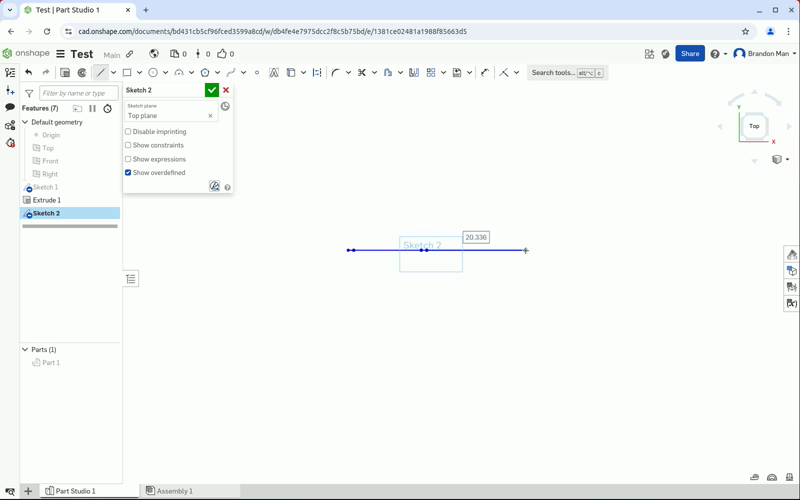
mouse_move(555, 250)
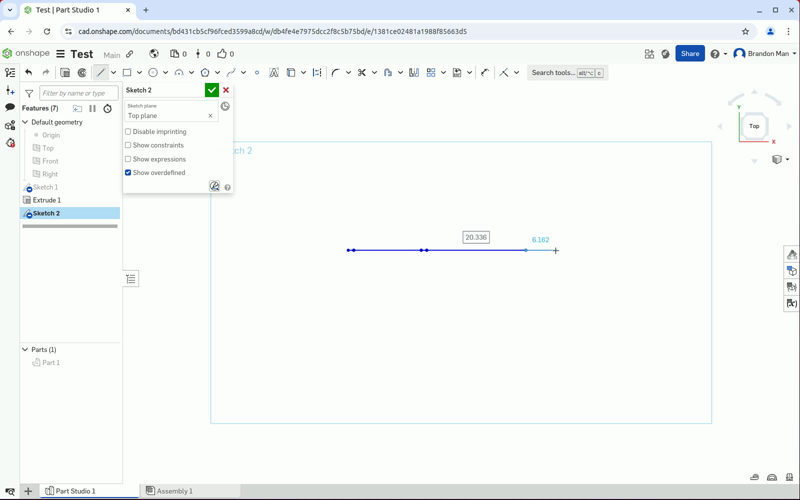
mouse_move(525, 244)
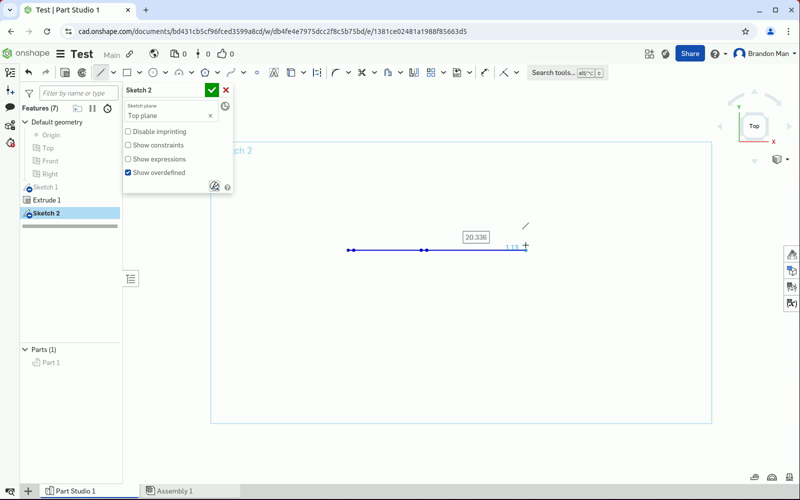
scroll(6)
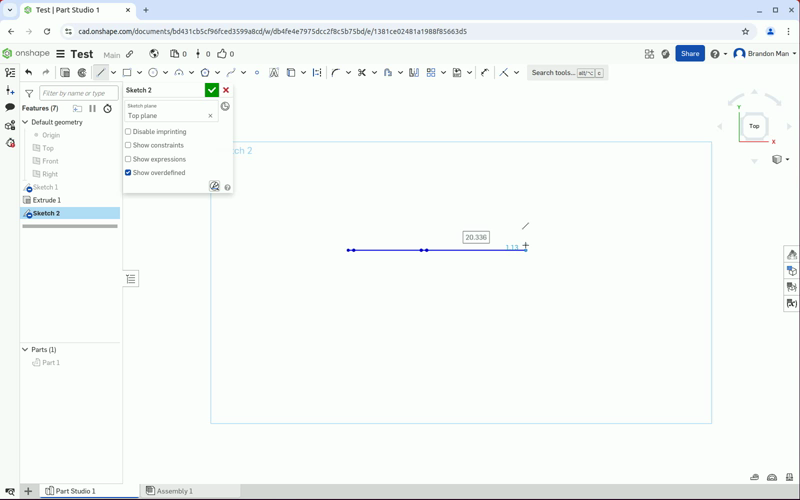
scroll(6)
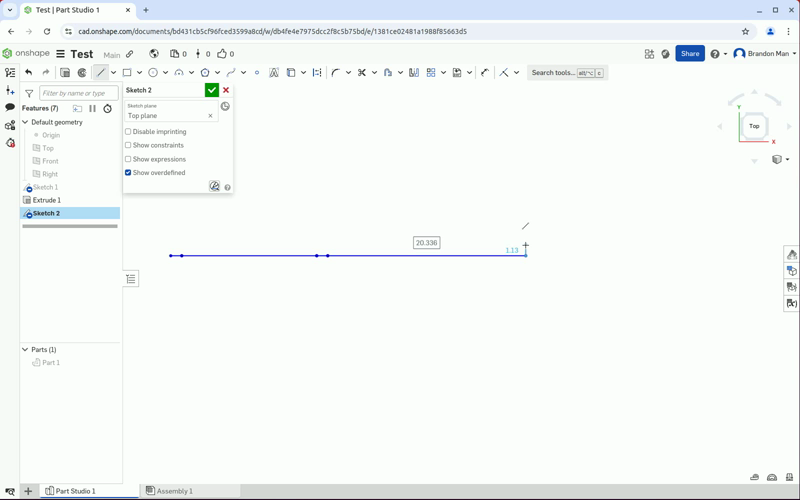
scroll(6)
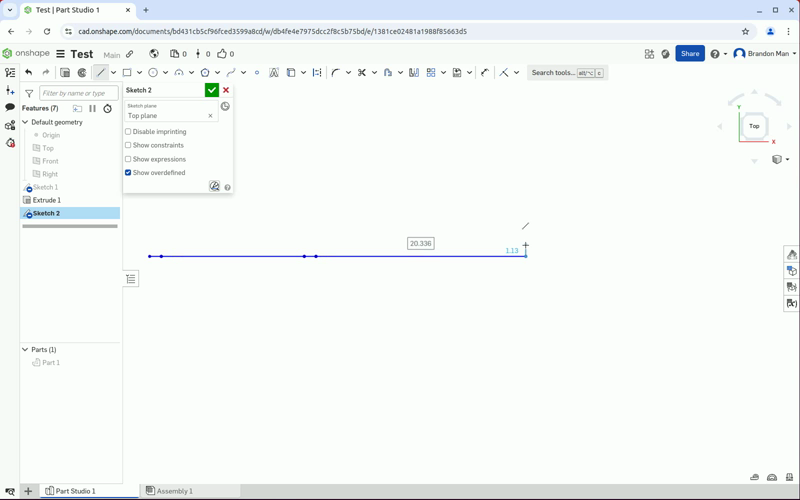
scroll(6)
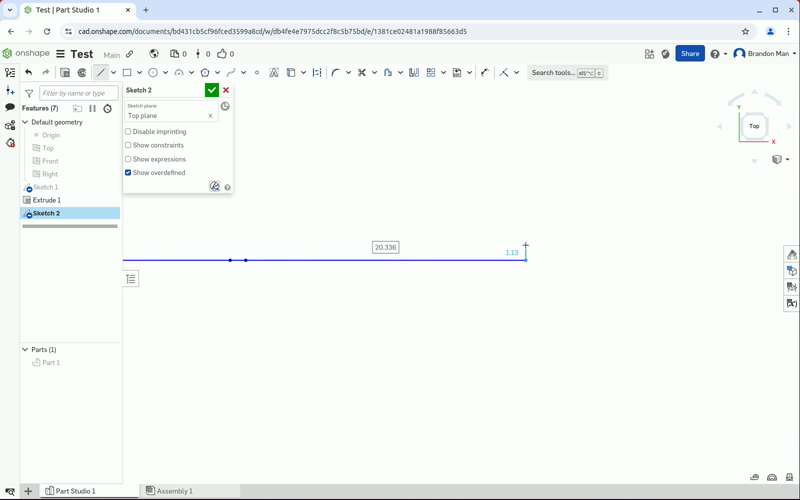
scroll(6)
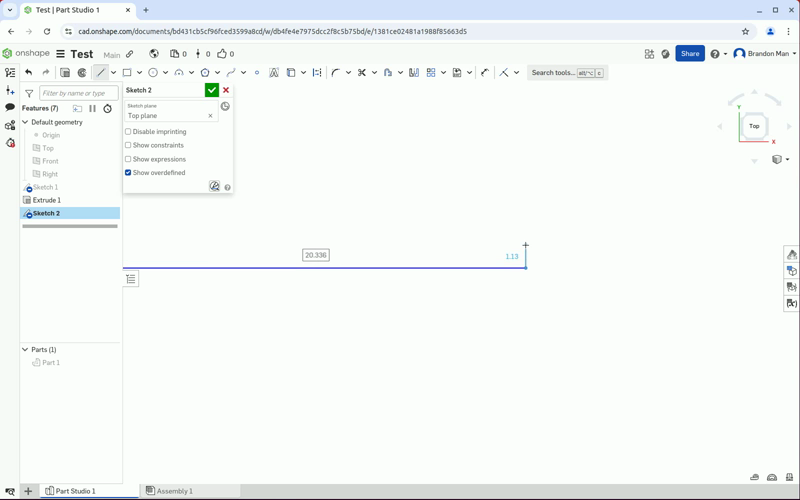
scroll(6)
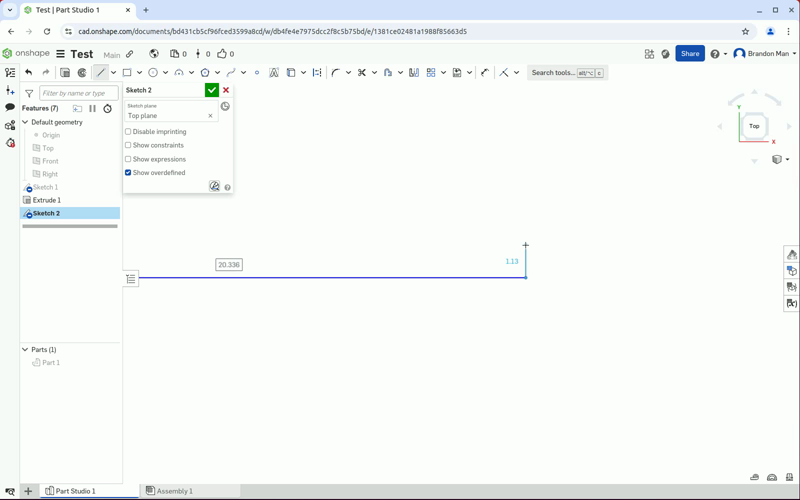
scroll(6)
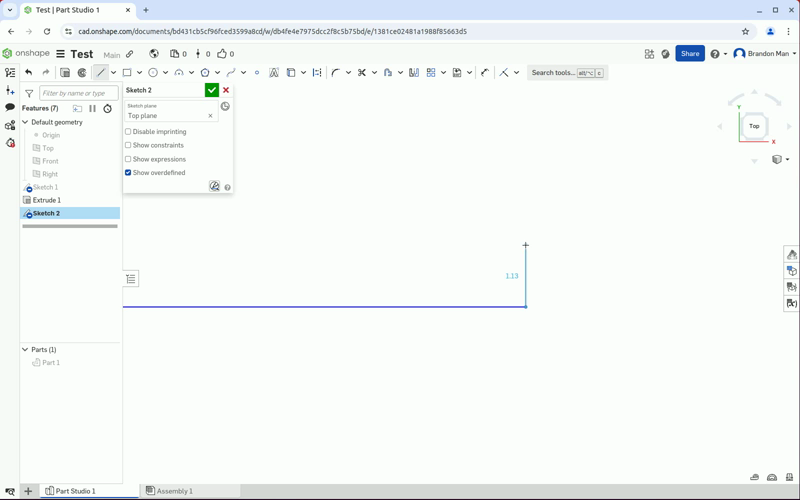
click(525, 244)
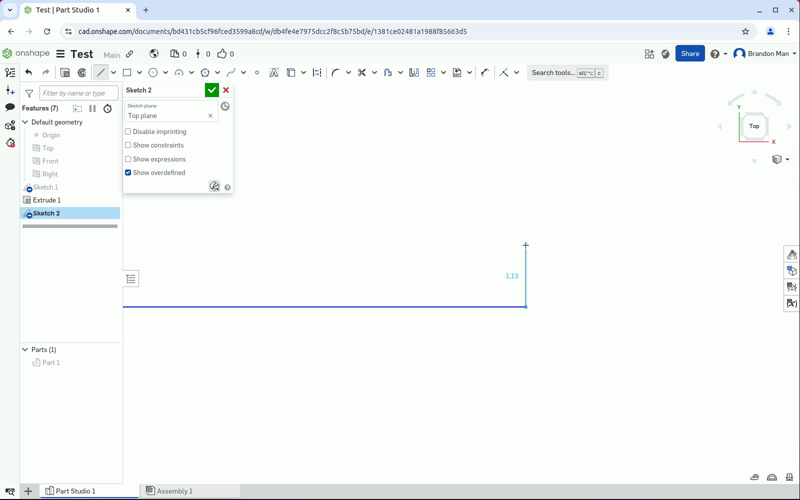
scroll(-6)
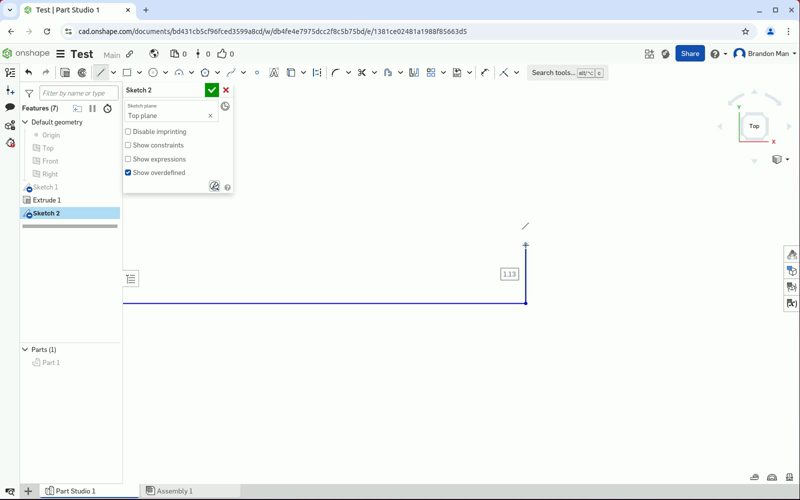
scroll(-6)
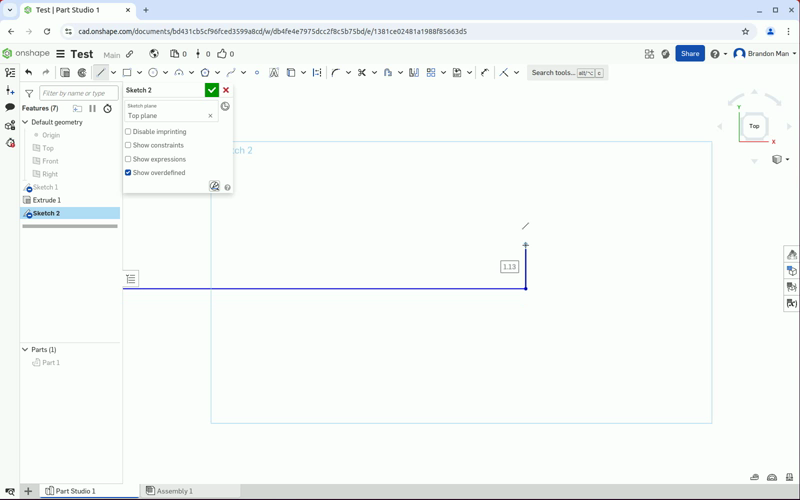
scroll(-6)
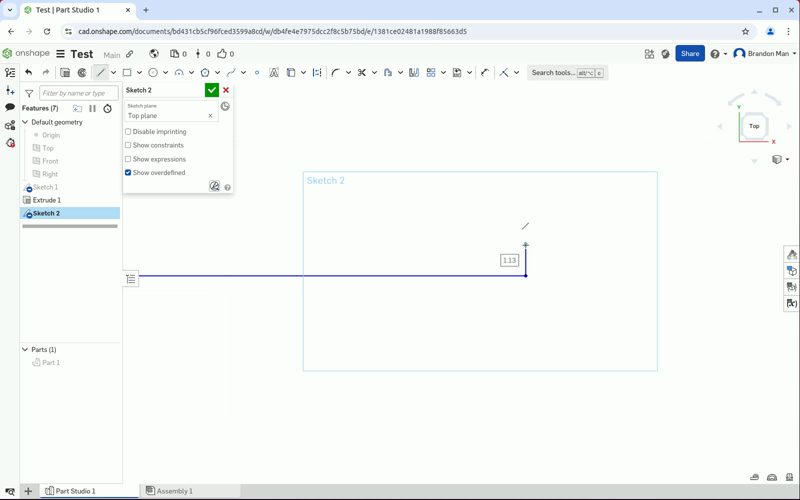
scroll(-6)
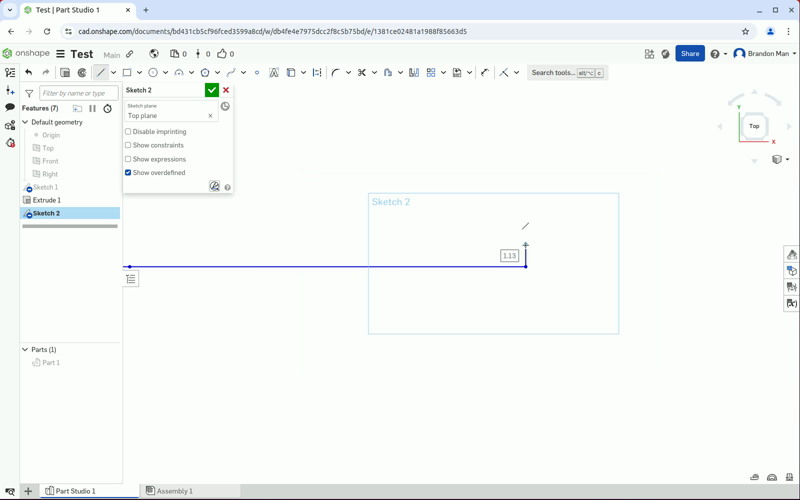
scroll(-6)
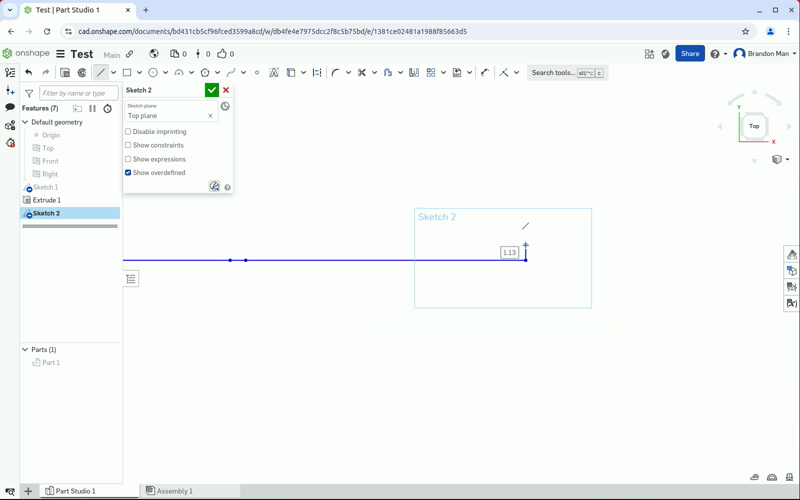
scroll(-6)
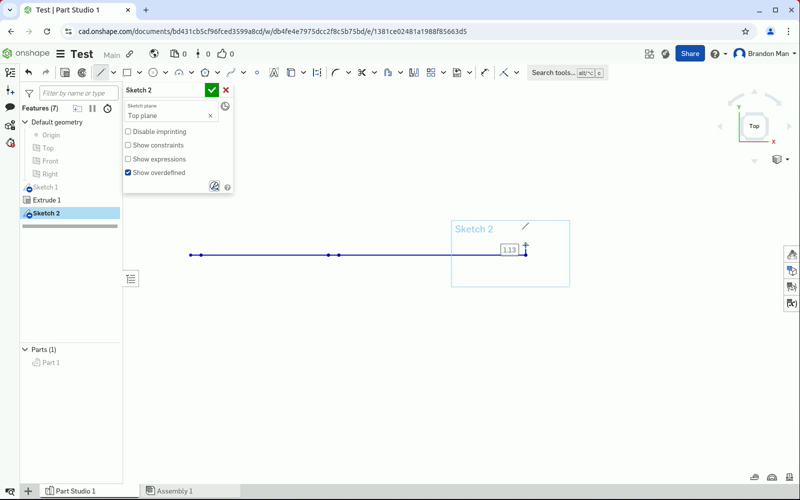
scroll(-6)
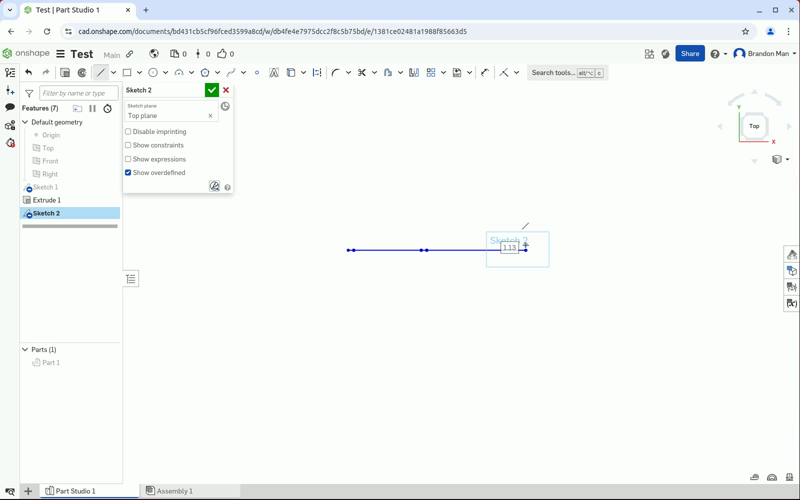
key_up(shift)
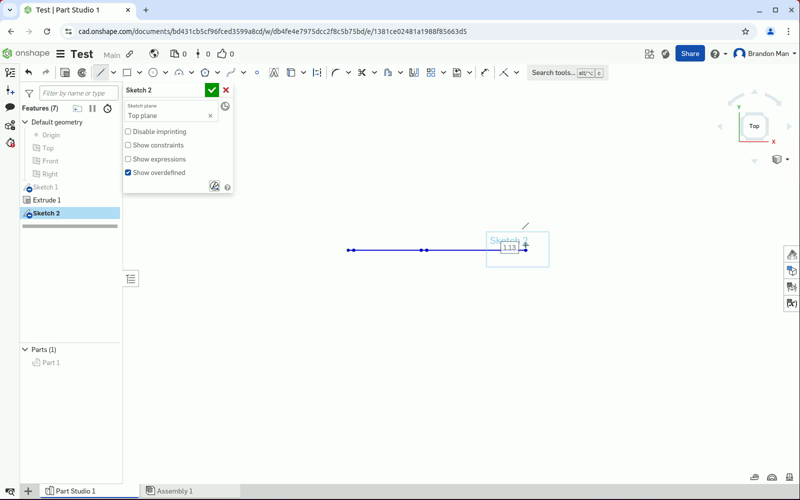
key_down(shift)
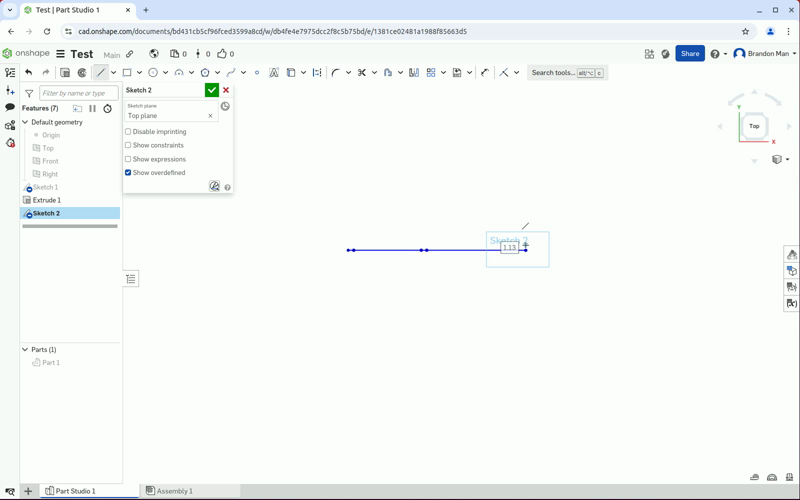
mouse_move(348, 244)
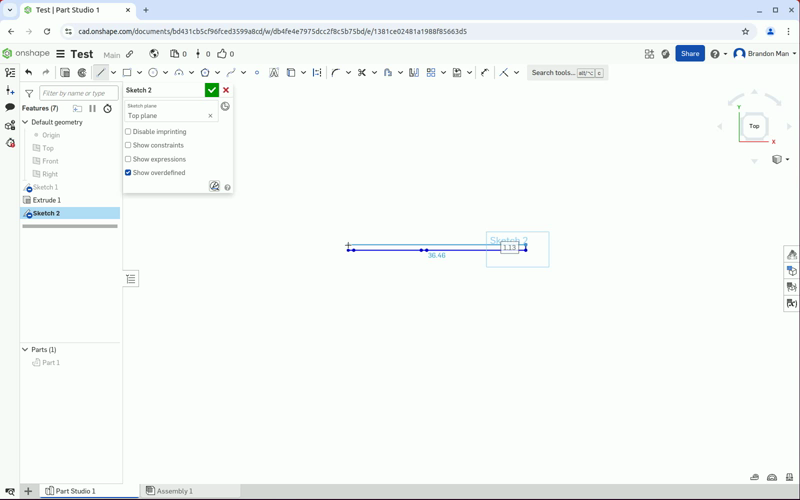
click(348, 244)
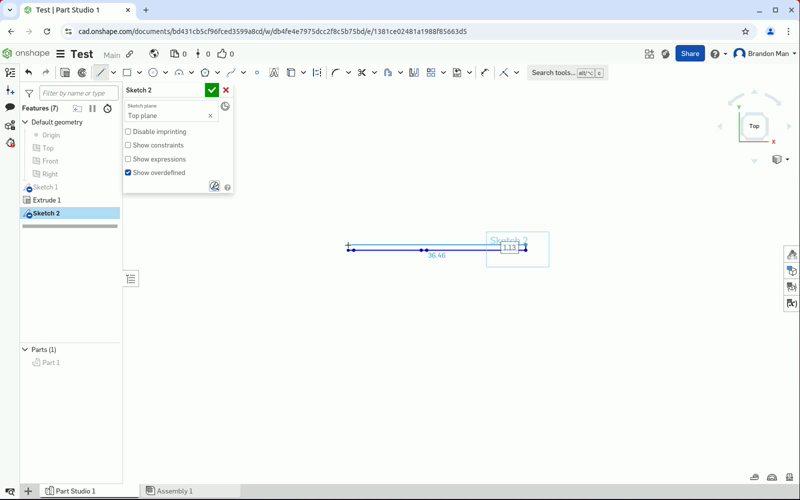
key_up(shift)
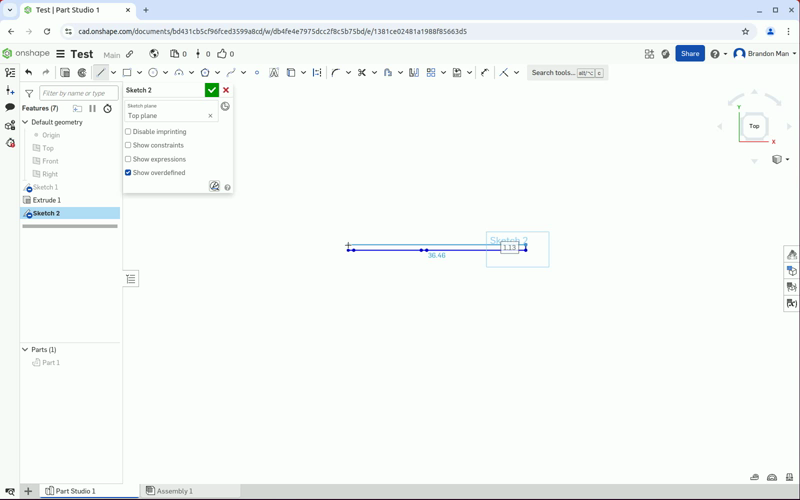
mouse_move(378, 244)
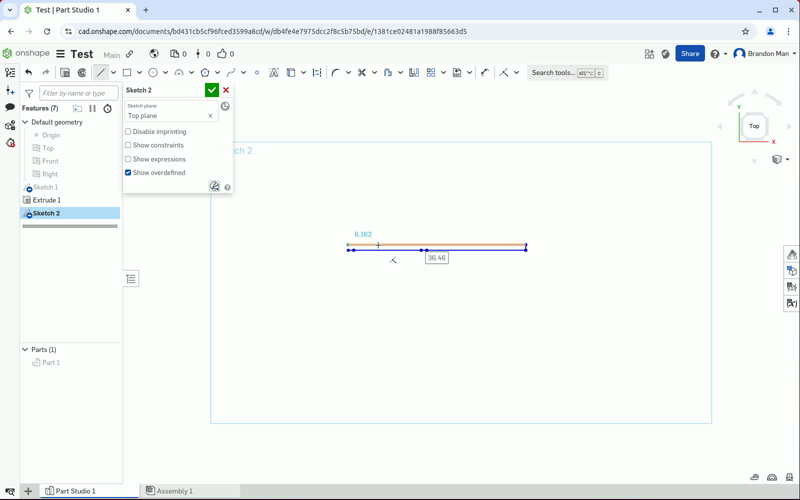
key_down(shift)
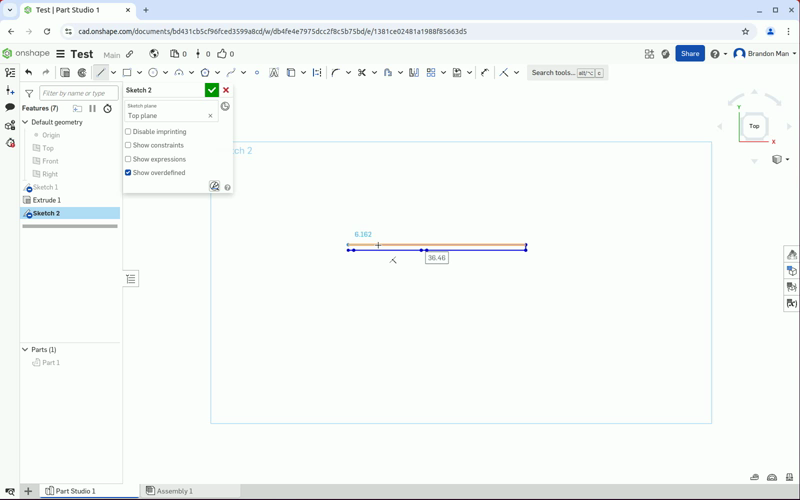
mouse_move(348, 250)
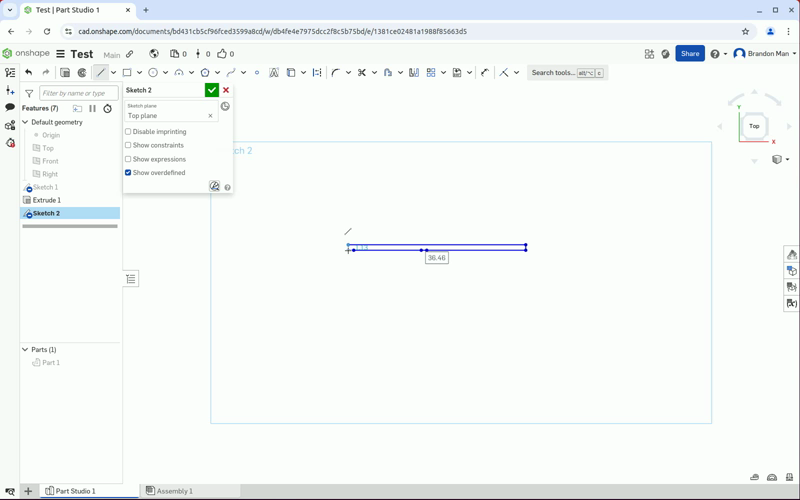
scroll(6)
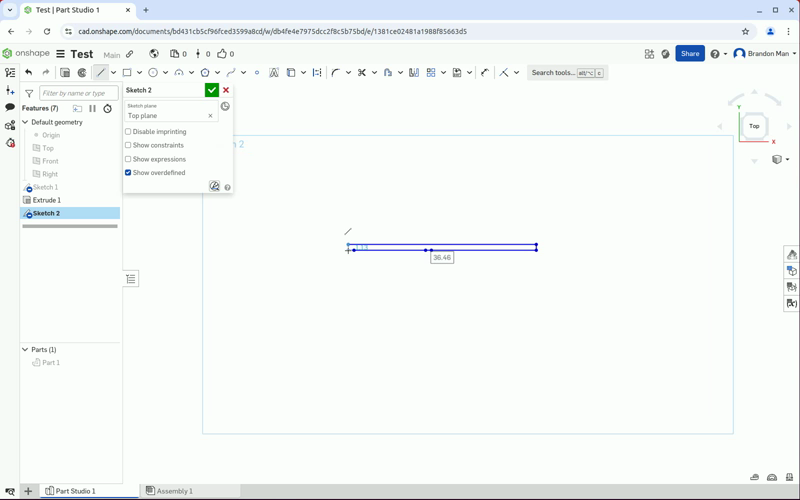
scroll(6)
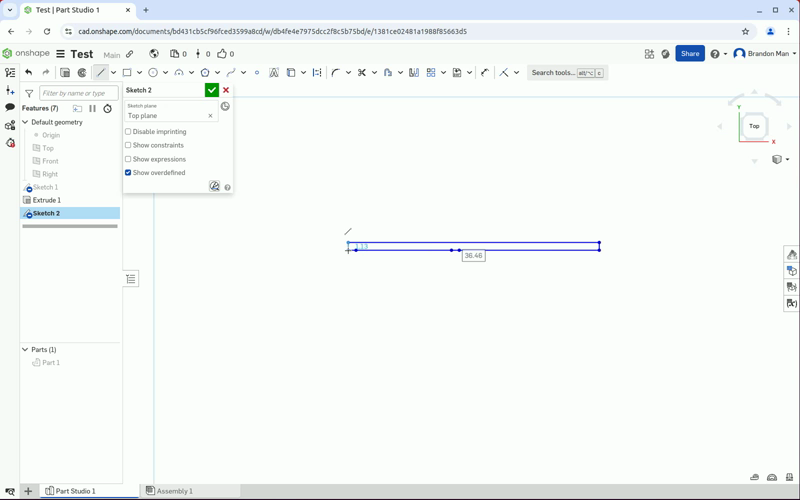
scroll(6)
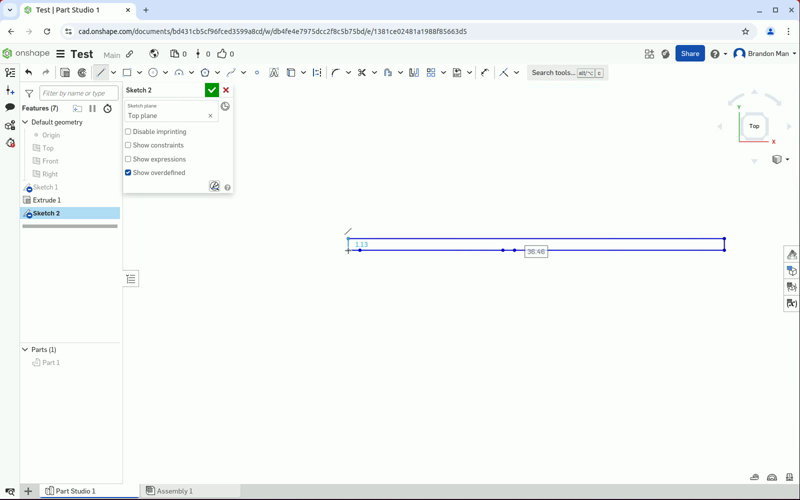
scroll(6)
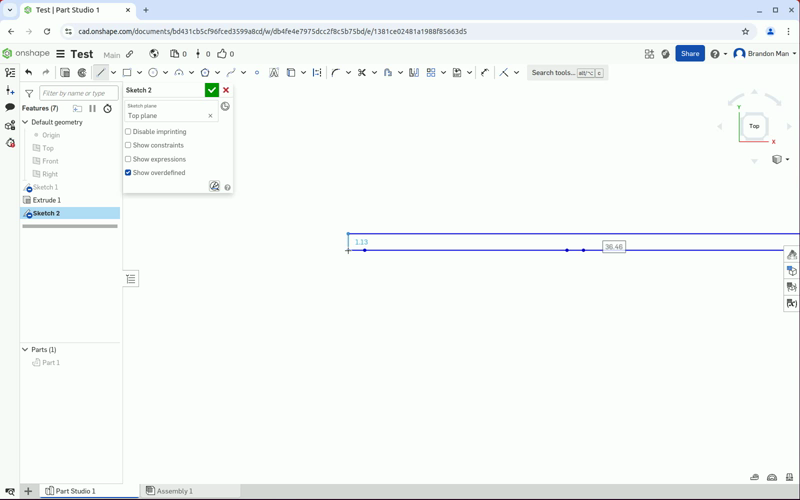
scroll(6)
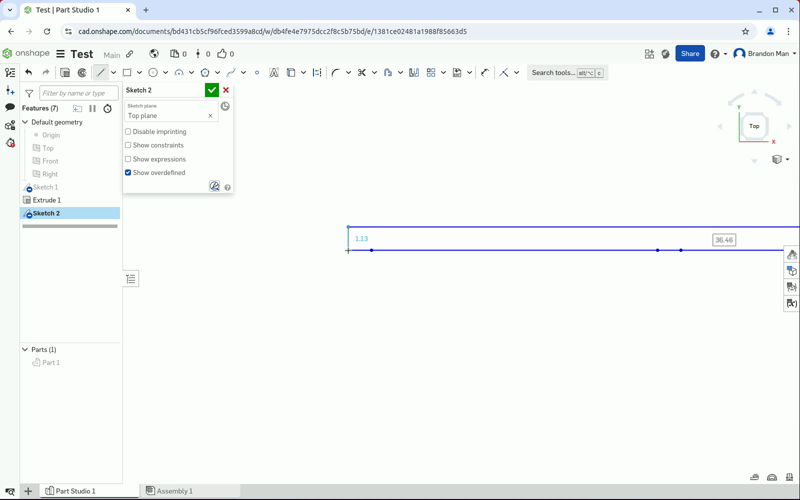
scroll(6)
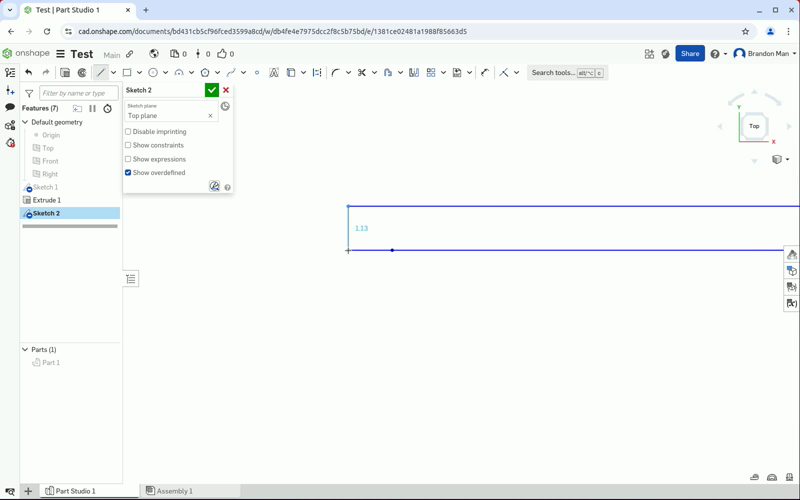
scroll(6)
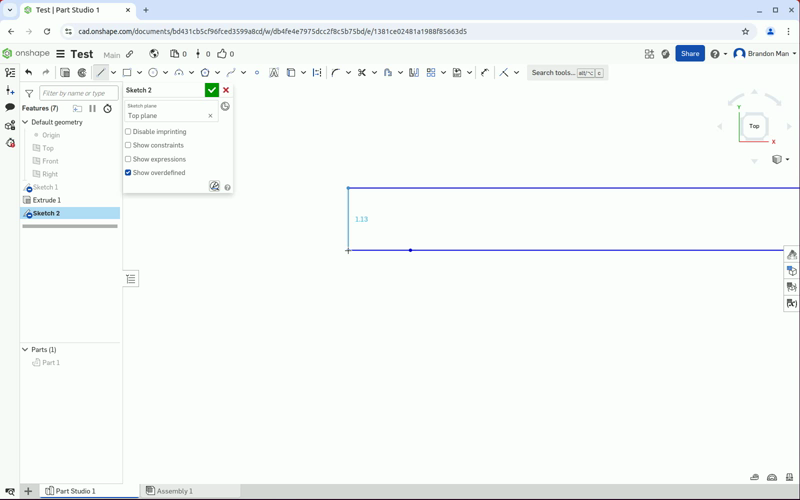
key_up(shift)
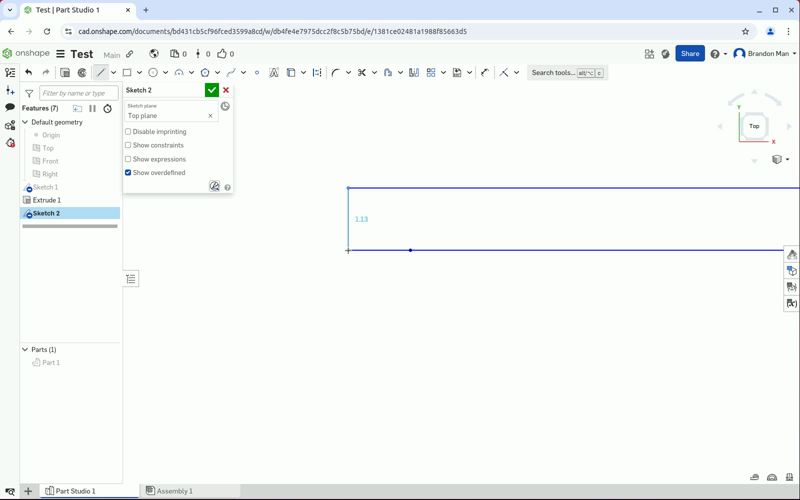
click(348, 250)
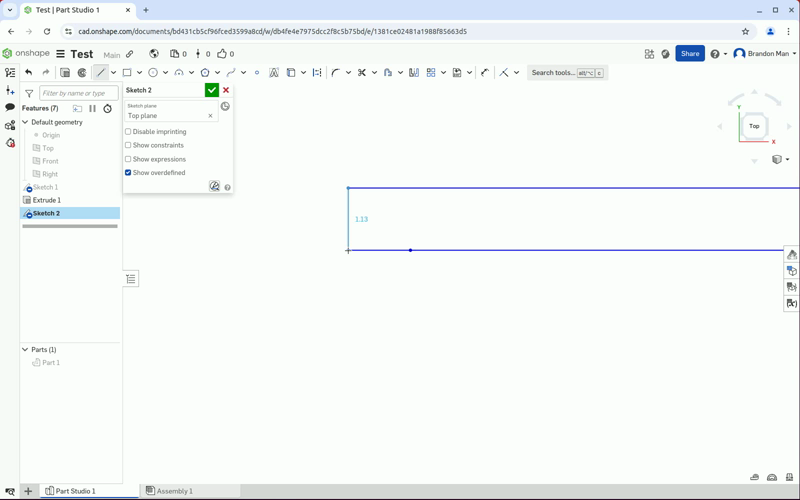
scroll(-6)
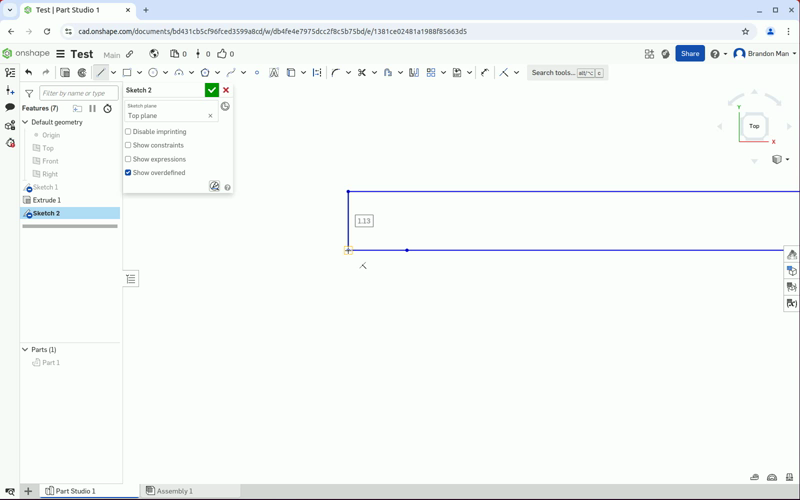
scroll(-6)
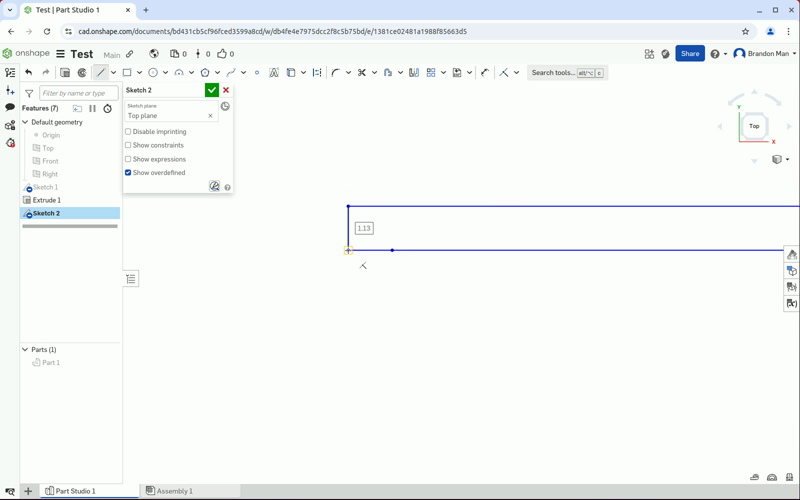
scroll(-6)
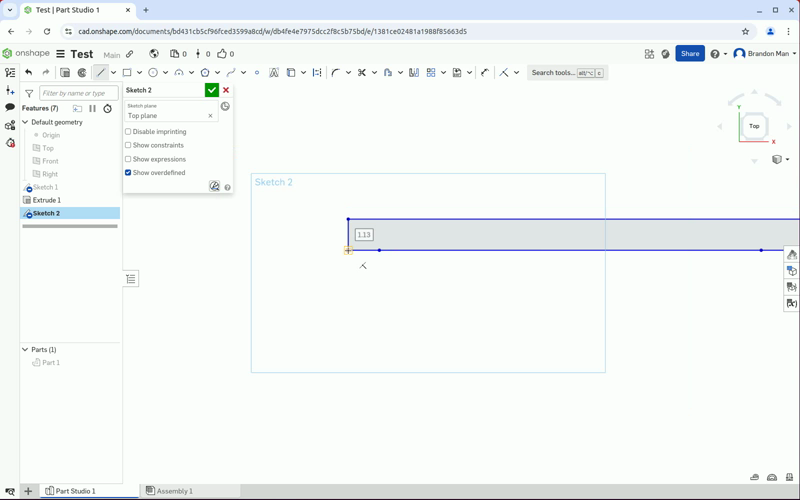
scroll(-6)
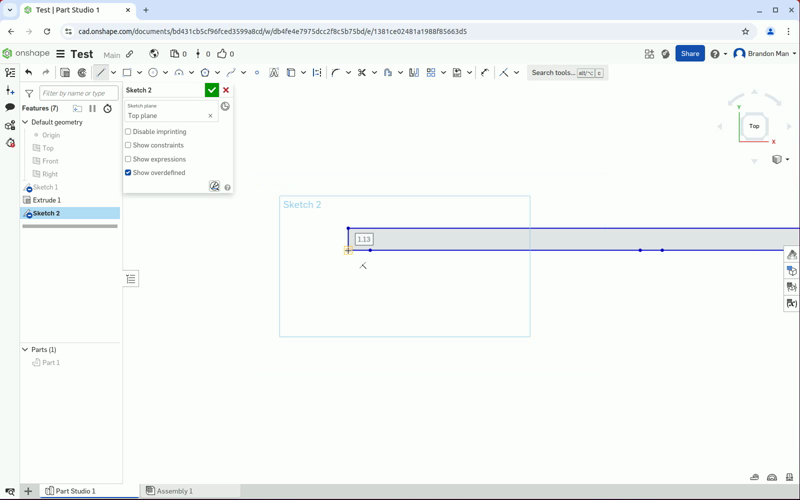
scroll(-6)
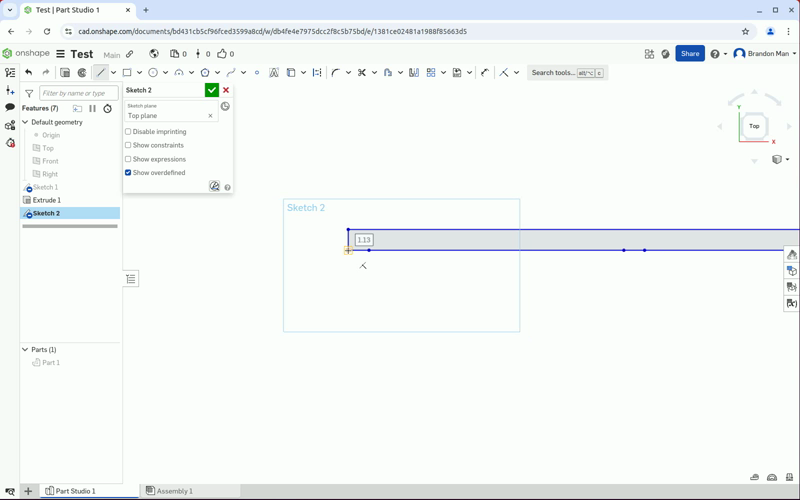
scroll(-6)
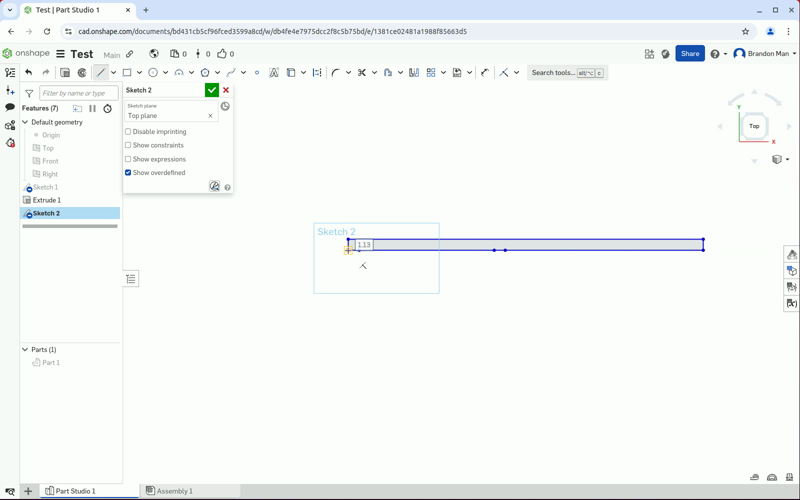
scroll(-6)
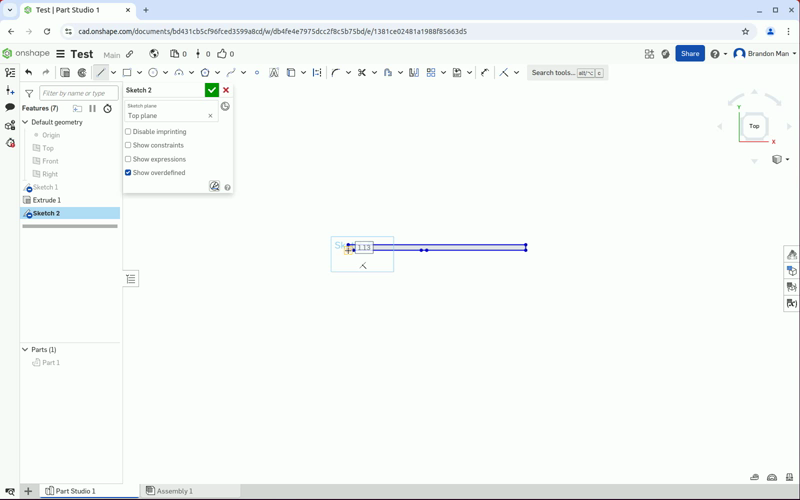
key(esc)
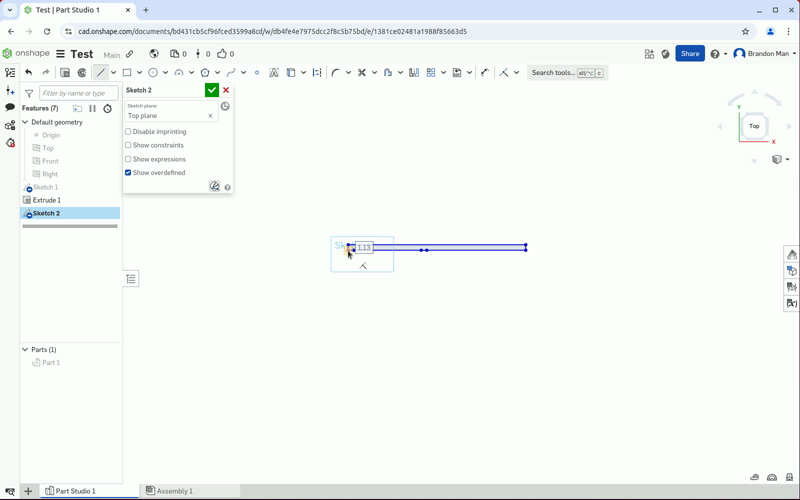
mouse_move(522, 248)
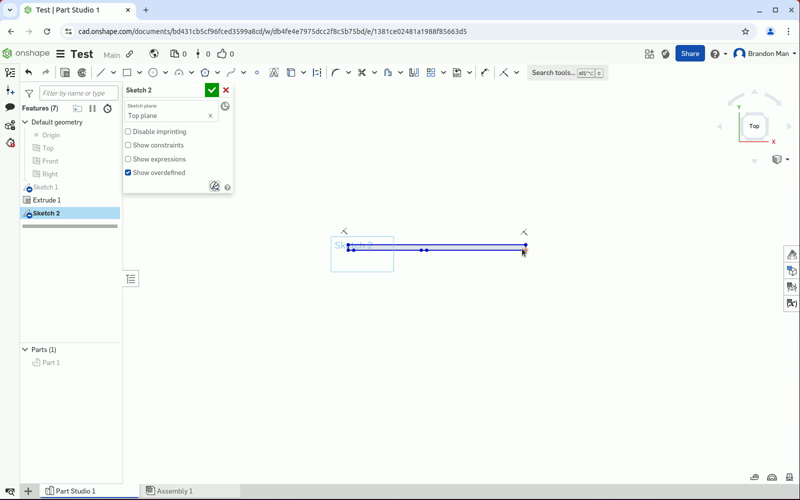
scroll(6)
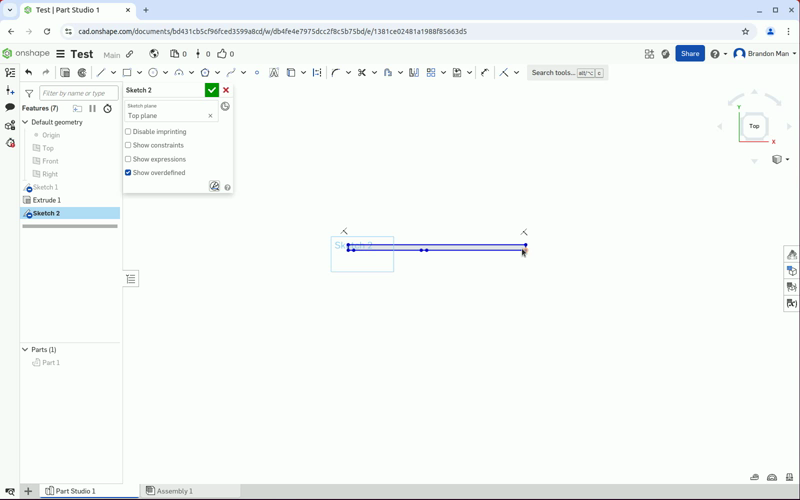
scroll(6)
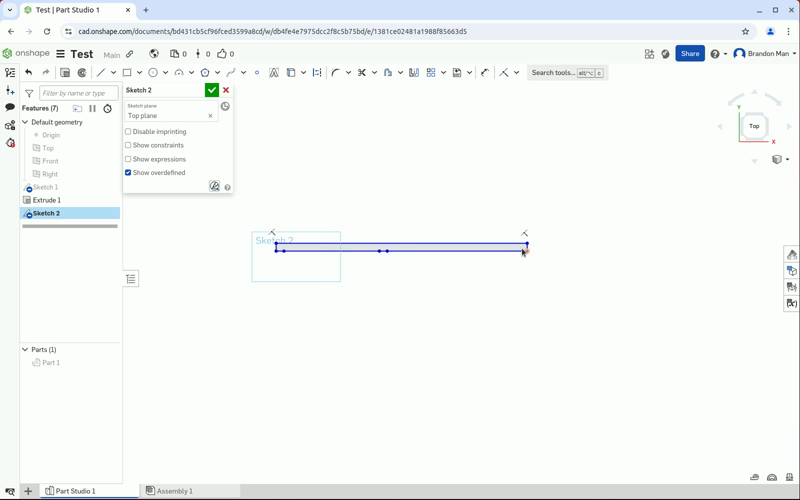
scroll(6)
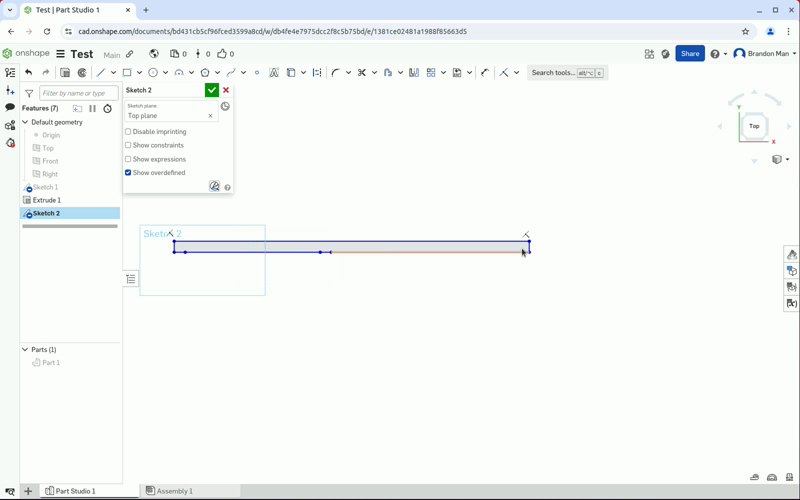
scroll(6)
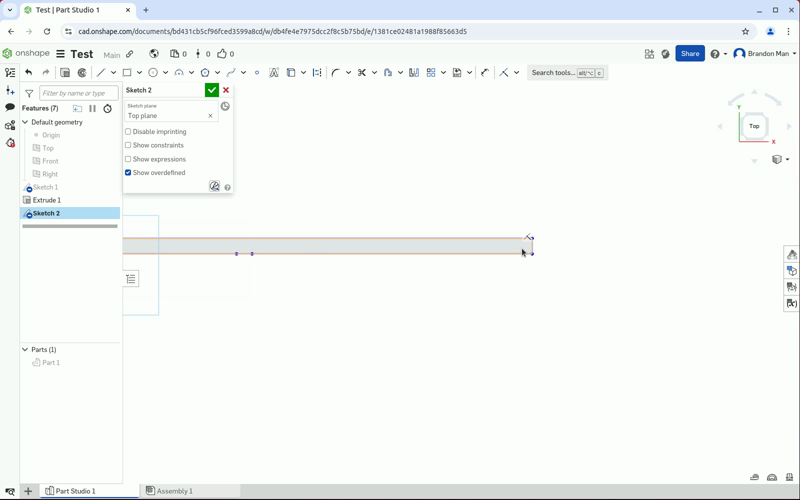
scroll(6)
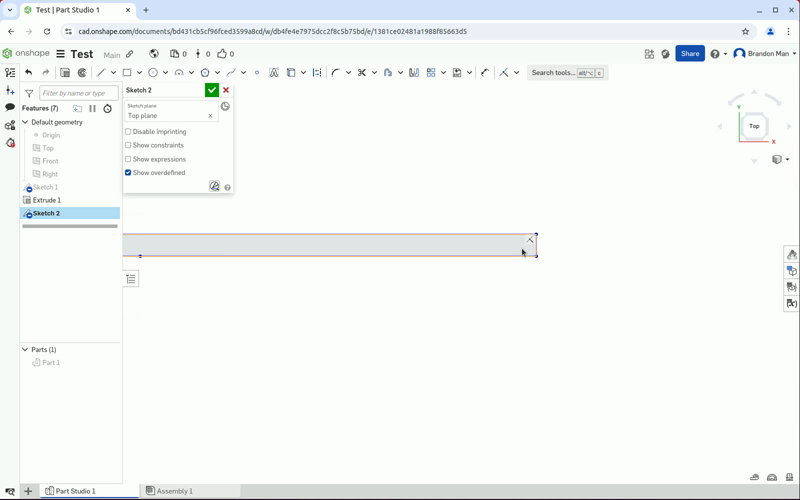
scroll(6)
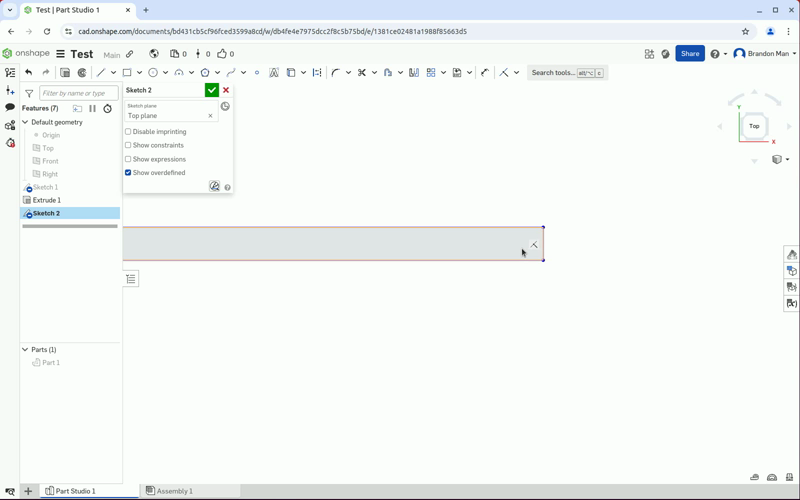
scroll(6)
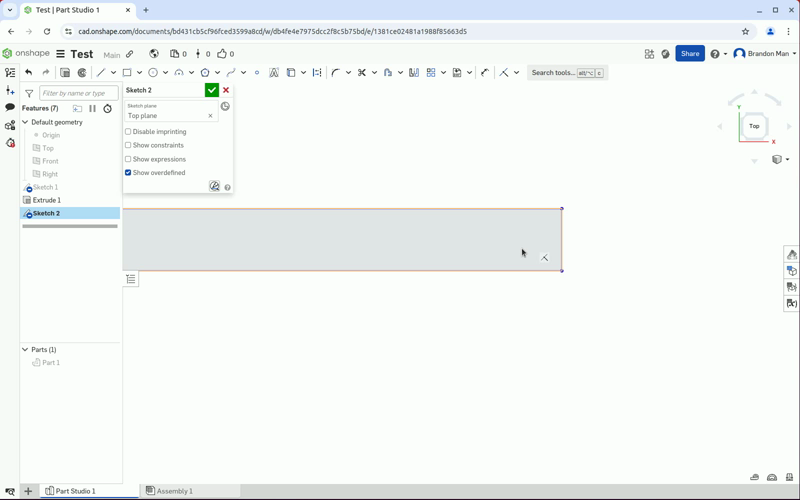
click(522, 248)
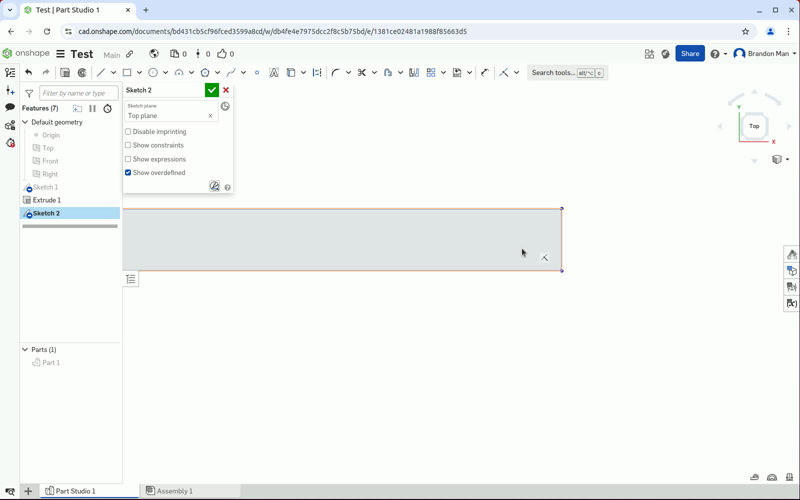
scroll(-6)
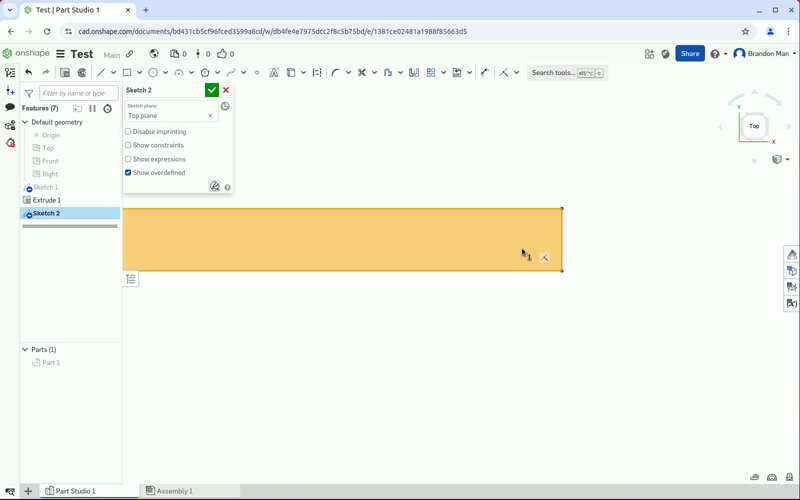
scroll(-6)
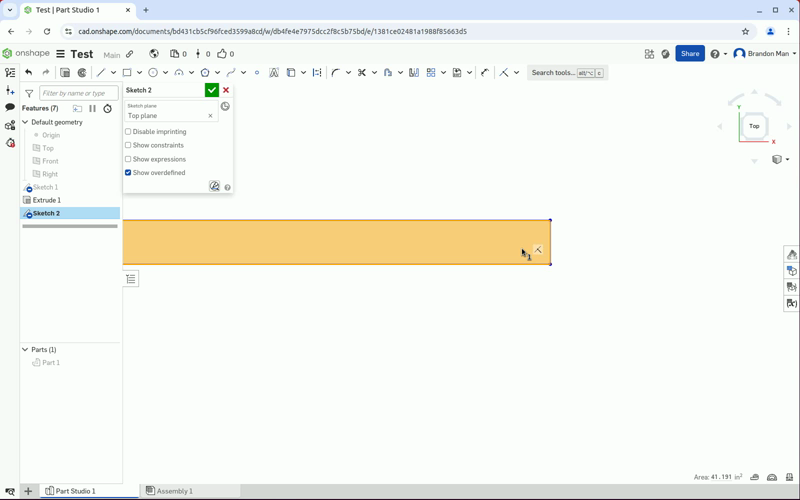
scroll(-6)
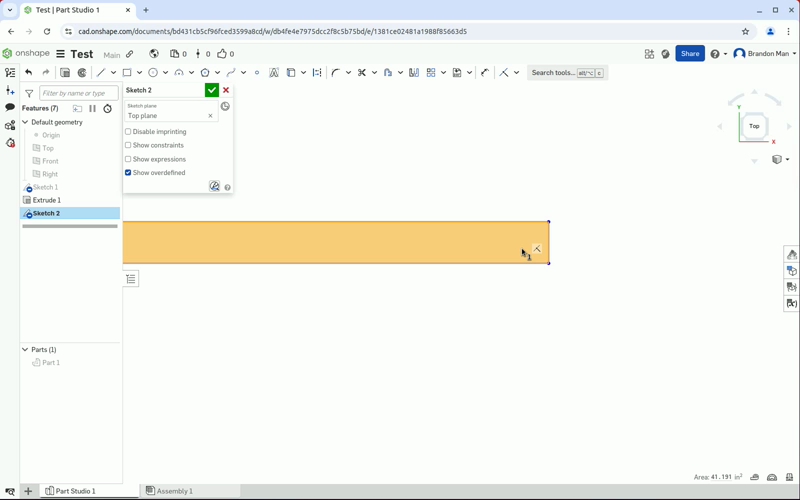
scroll(-6)
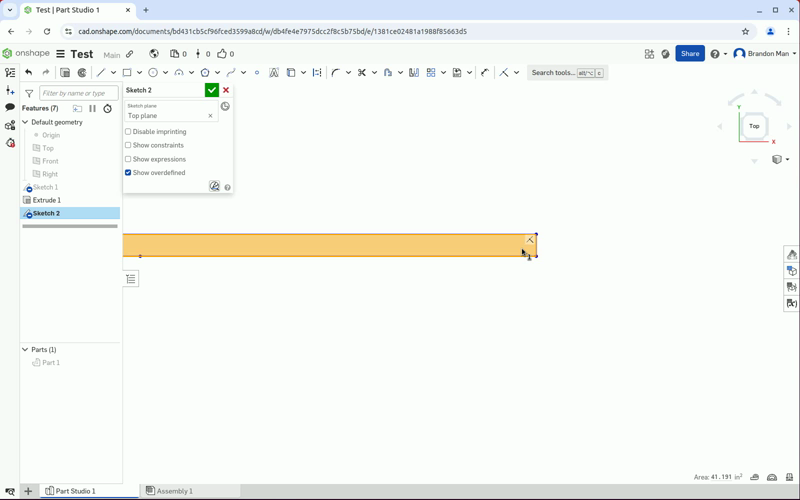
scroll(-6)
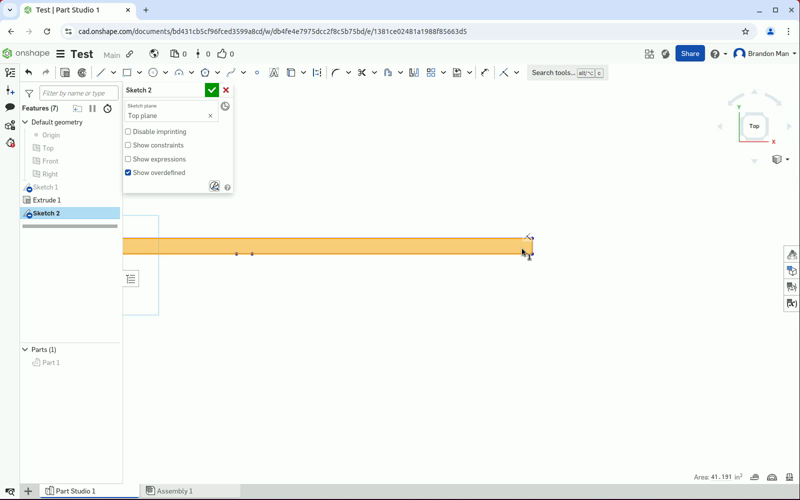
scroll(-6)
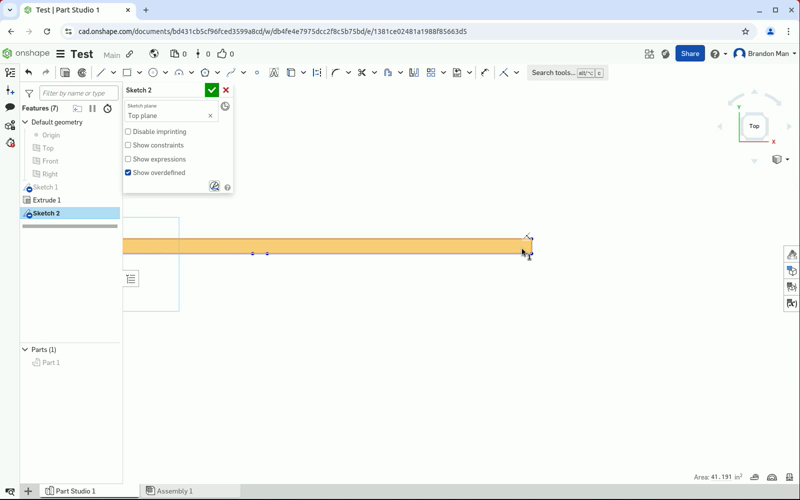
scroll(-6)
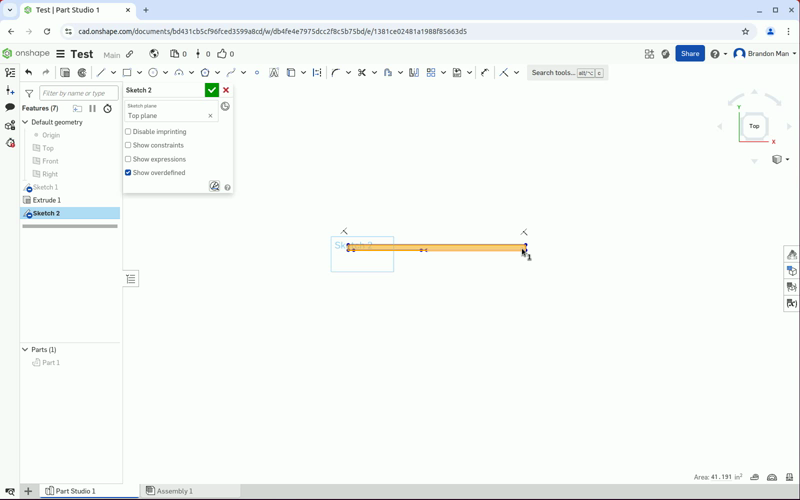
mouse_move(73, 352)
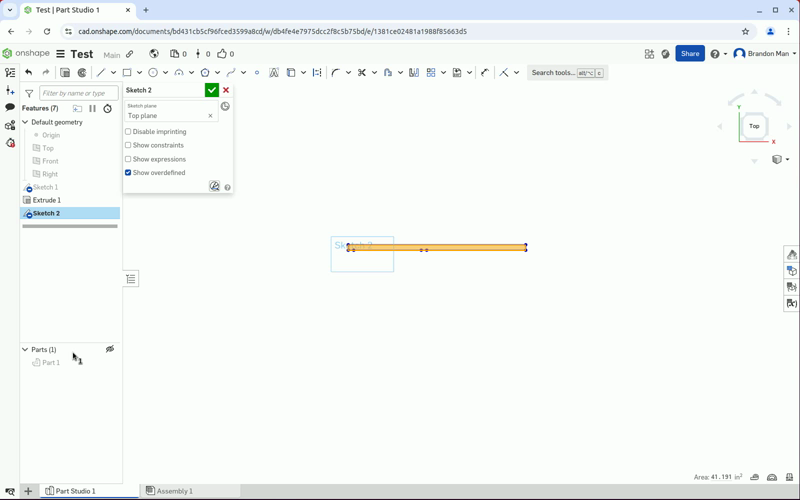
key(shift+y)
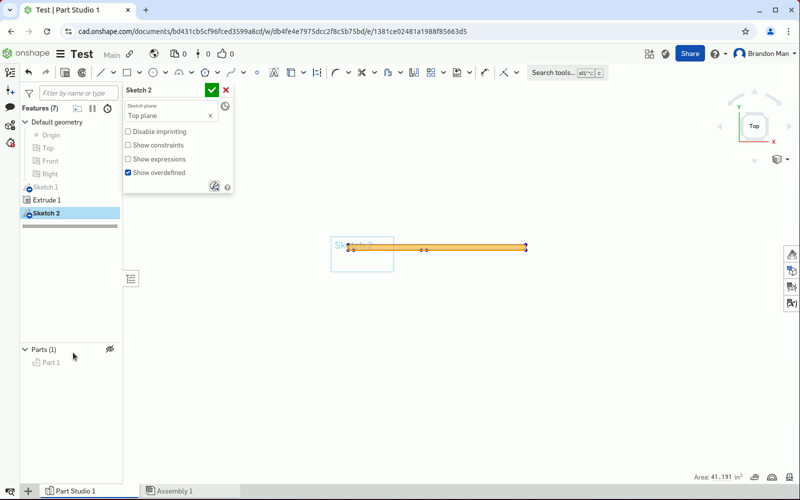
key(shift+e)
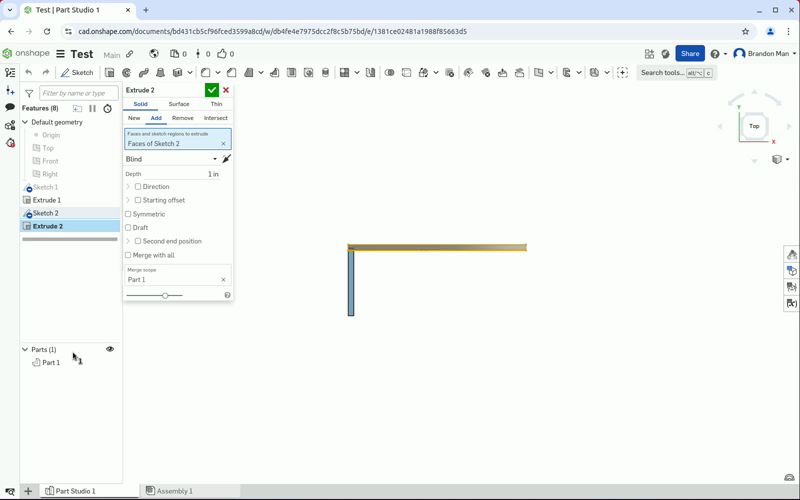
mouse_move(143, 106)
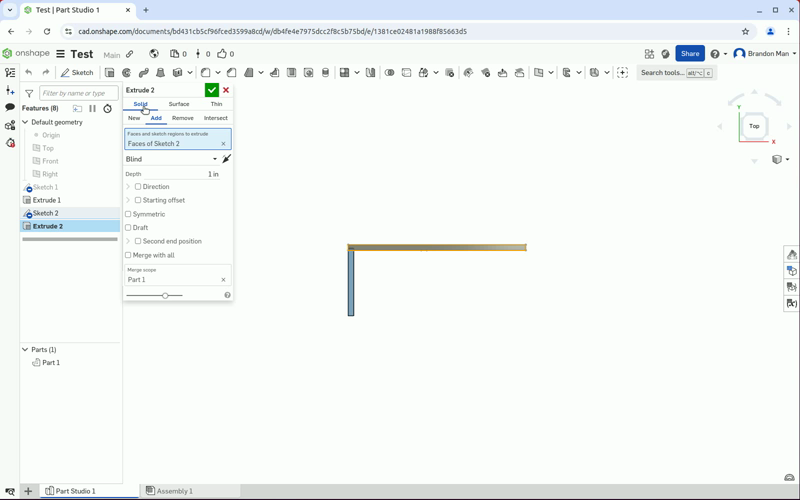
click(143, 106)
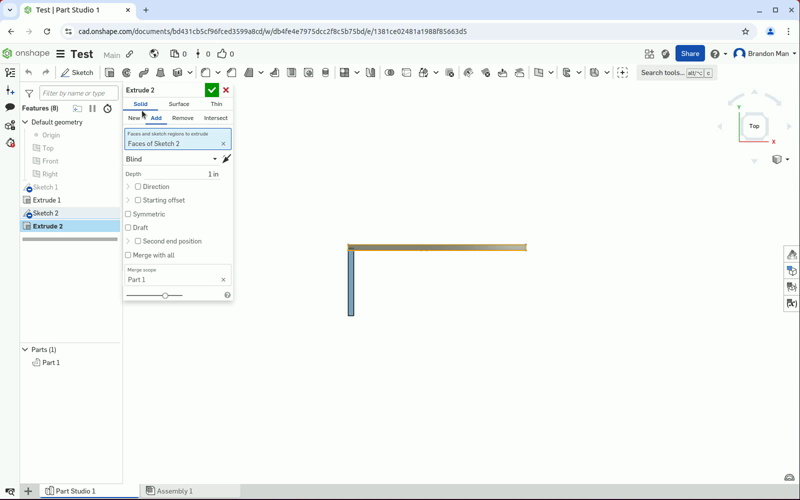
mouse_move(137, 120)
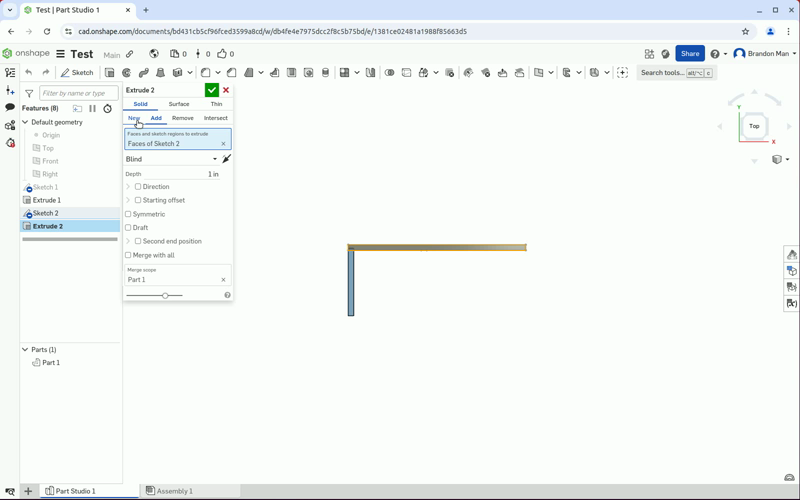
click(137, 120)
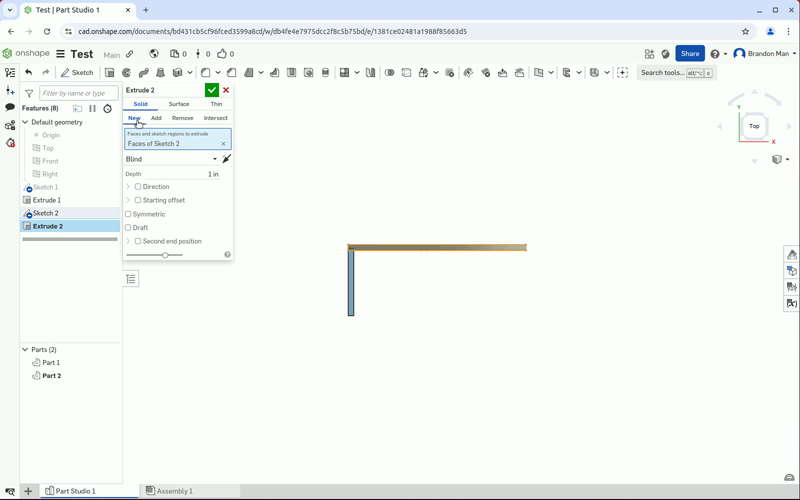
key(tab, 4)
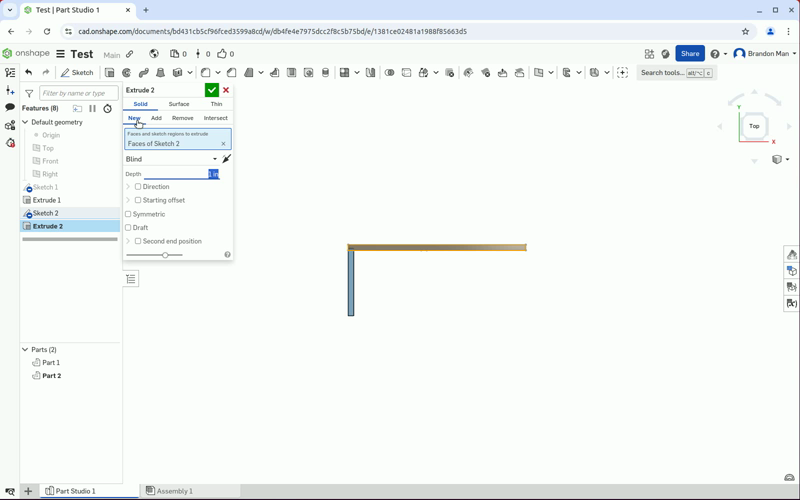
text(1.204)
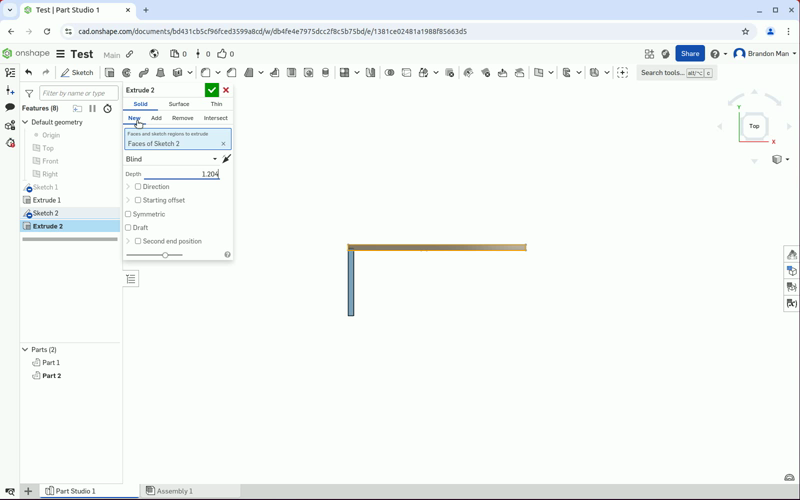
key(enter)
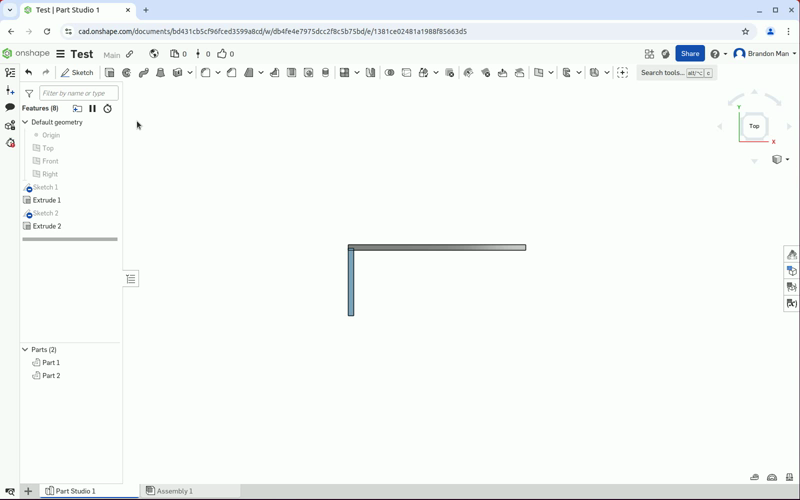
key(shift+h)
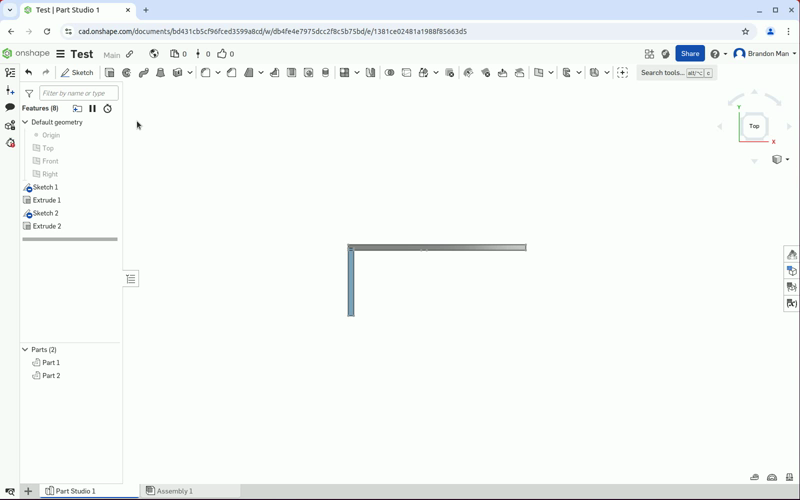
key(shift+h)
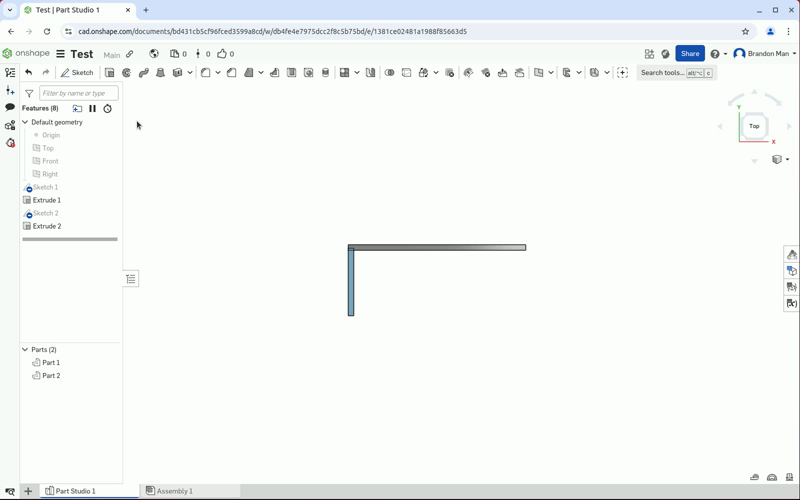
mouse_move(73, 189)
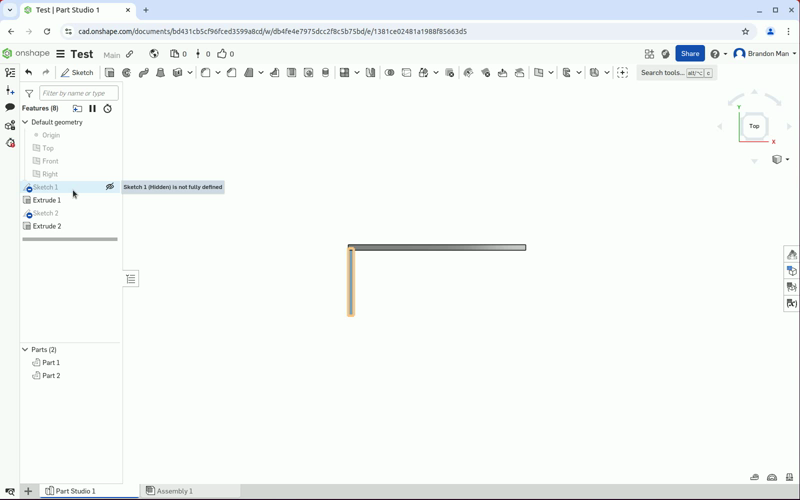
click(73, 189)
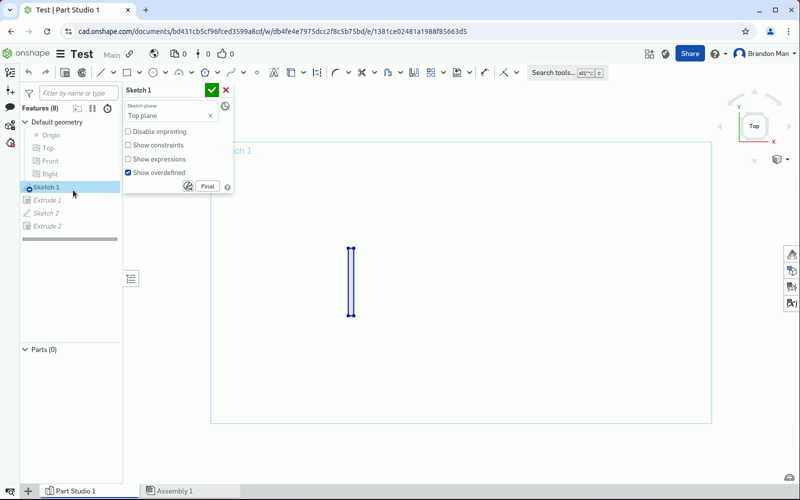
mouse_move(229, 92)
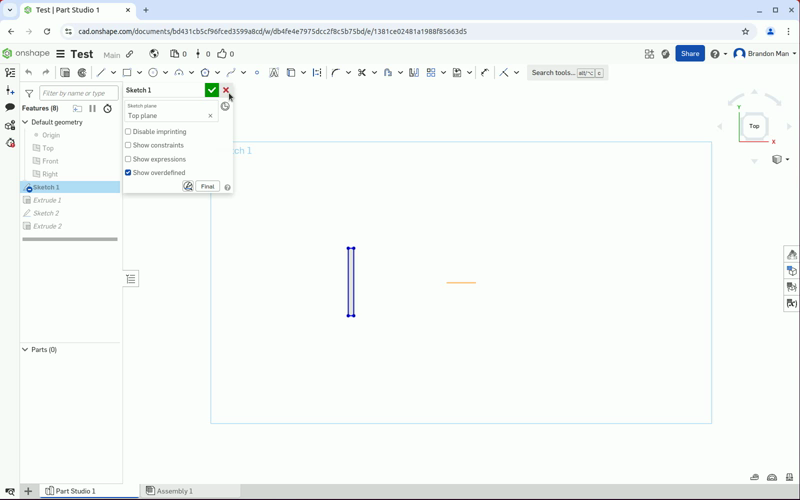
click(229, 92)
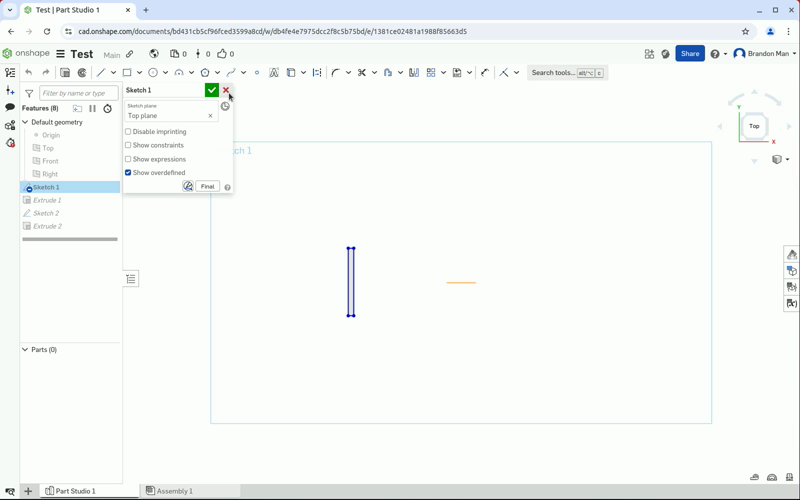
key(shift+s)
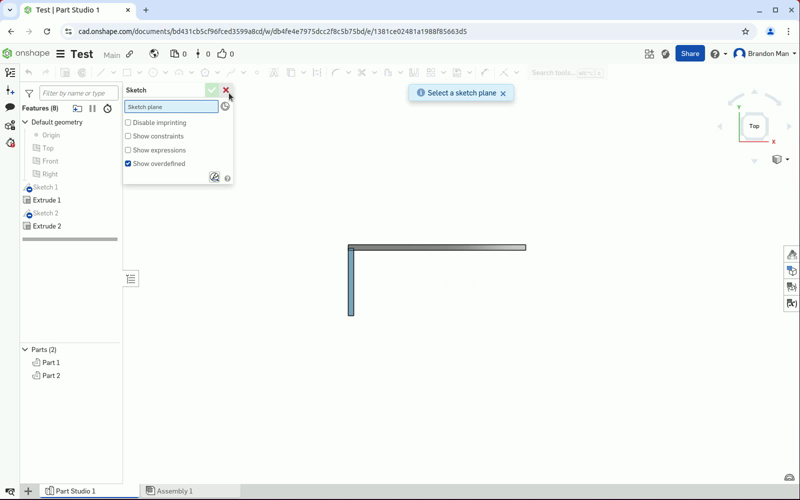
mouse_move(73, 150)
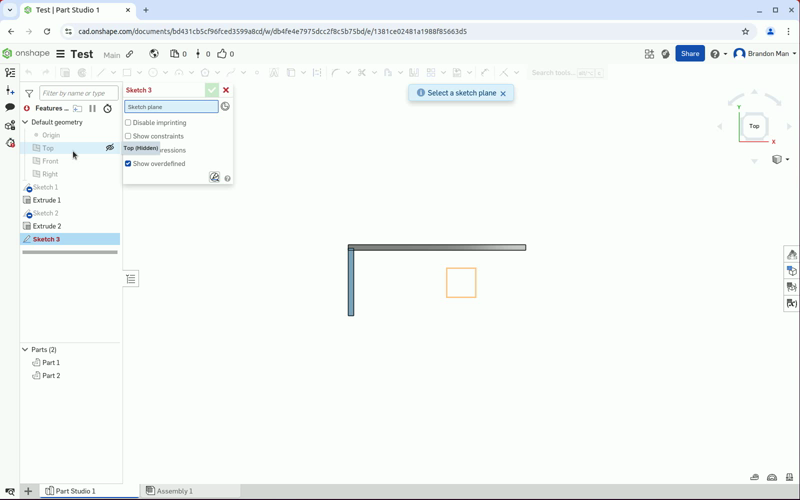
click(73, 150)
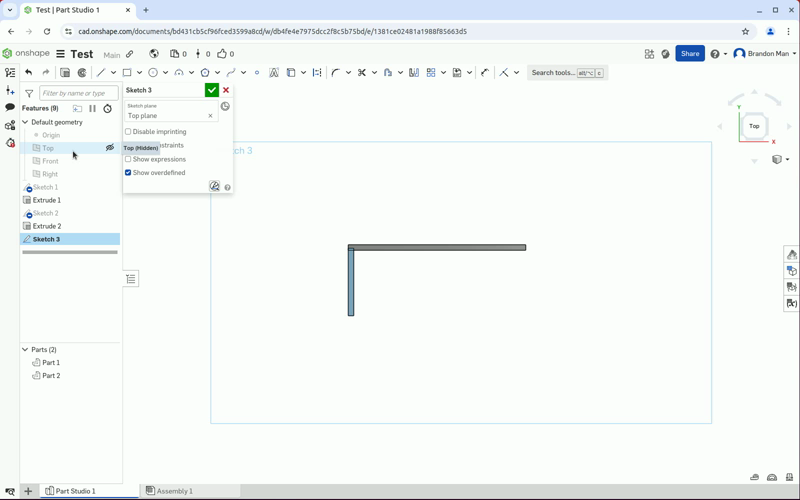
mouse_move(73, 352)
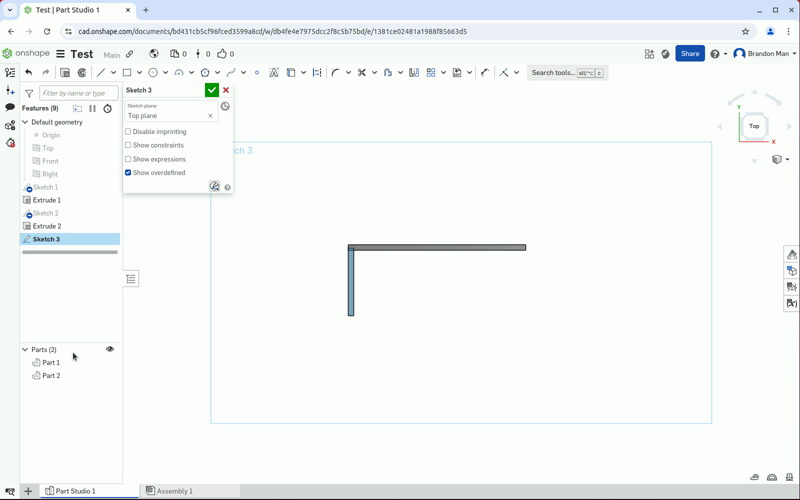
key(y)
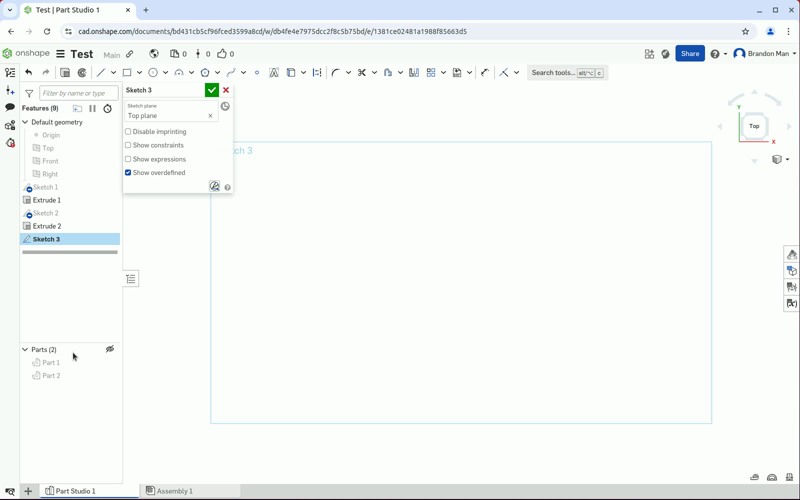
key(l)
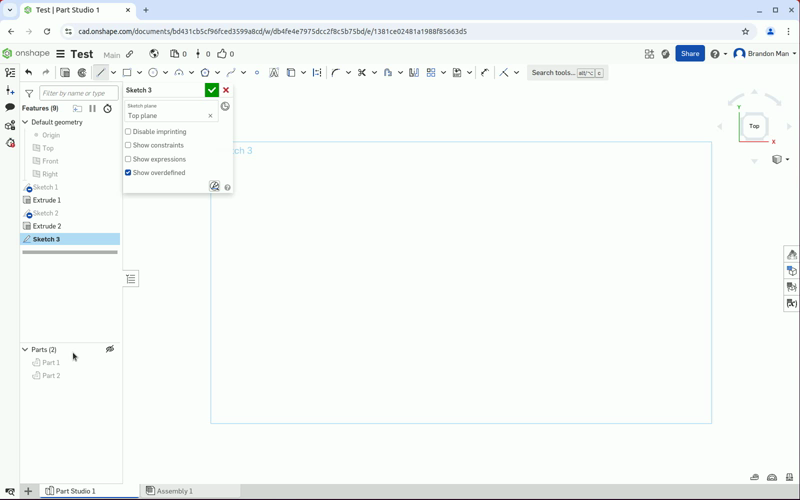
key_down(shift)
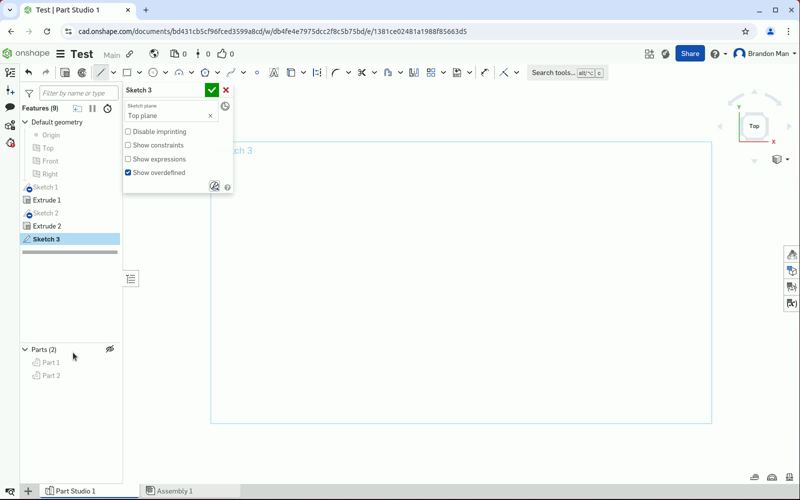
mouse_move(422, 315)
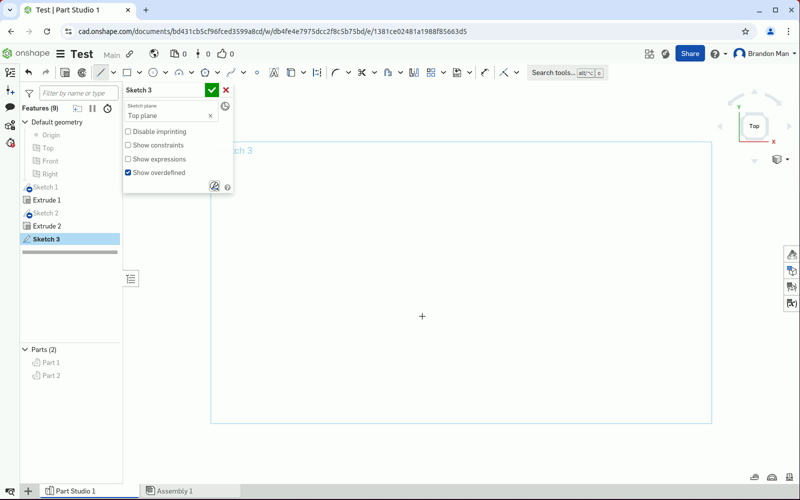
click(422, 315)
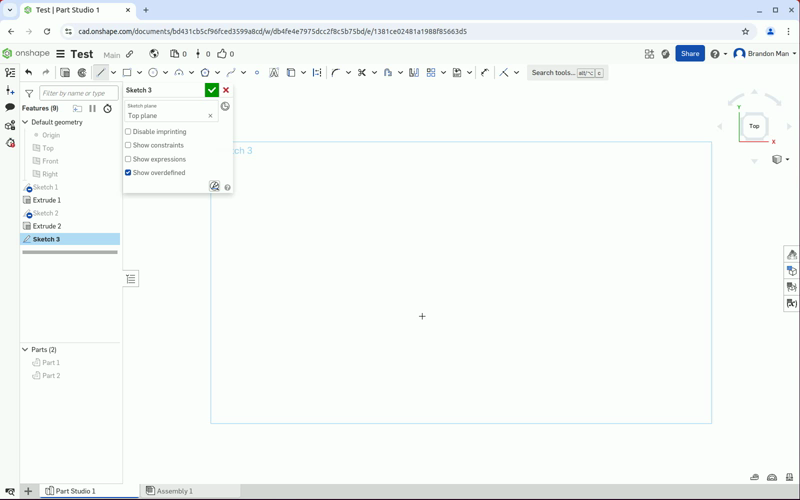
key_up(shift)
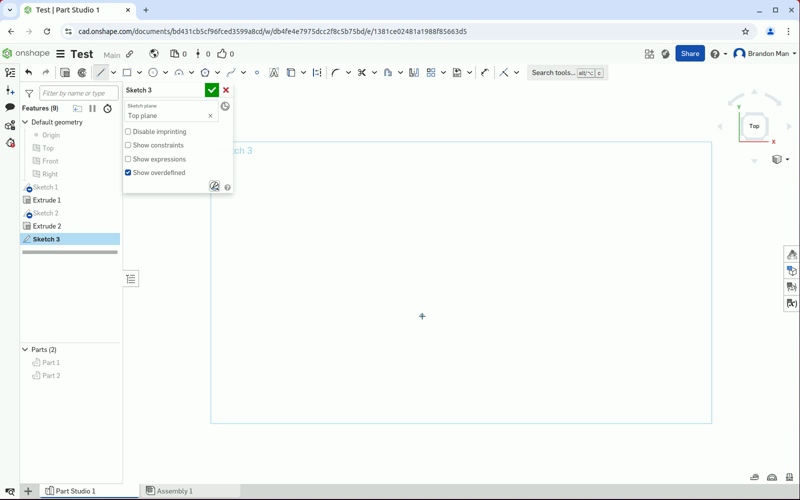
key_down(shift)
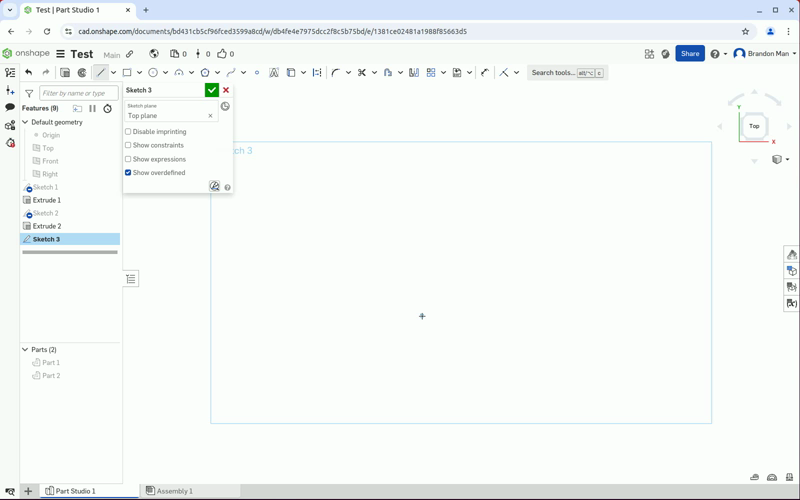
mouse_move(452, 315)
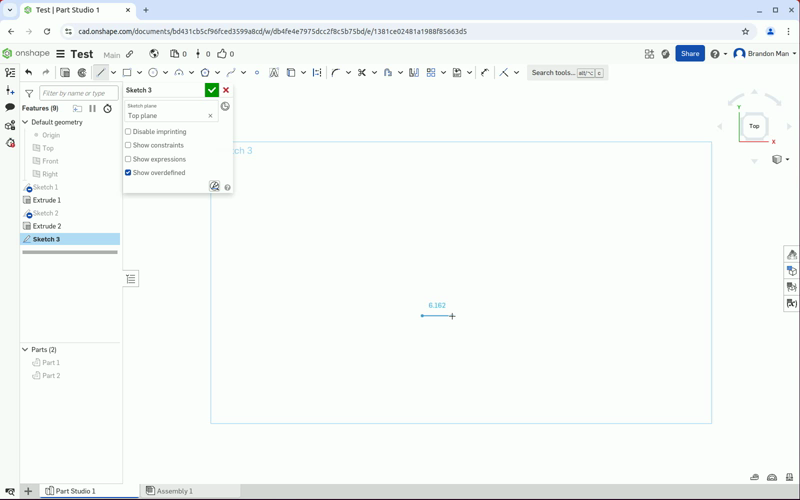
mouse_move(427, 315)
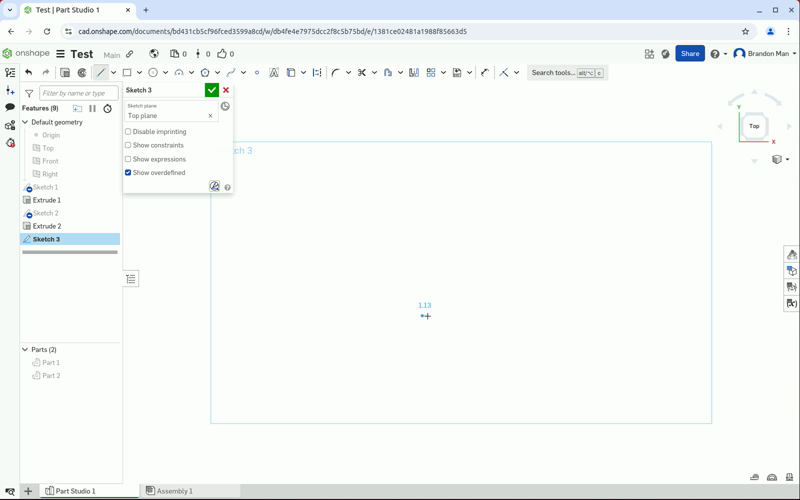
scroll(6)
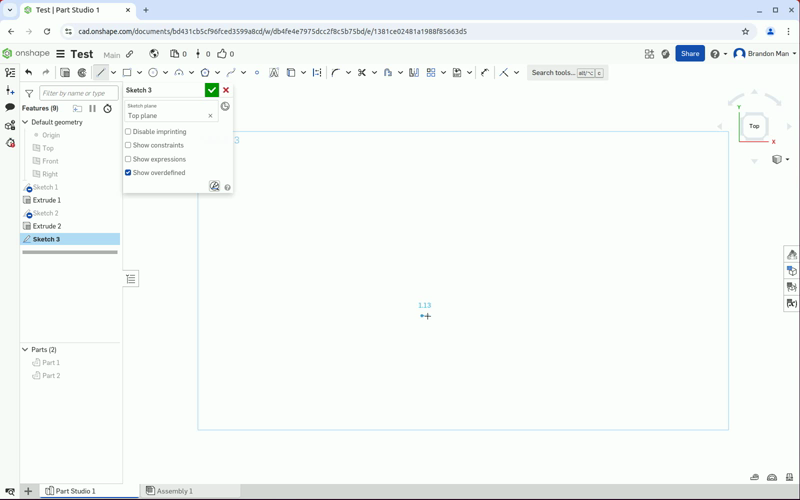
scroll(6)
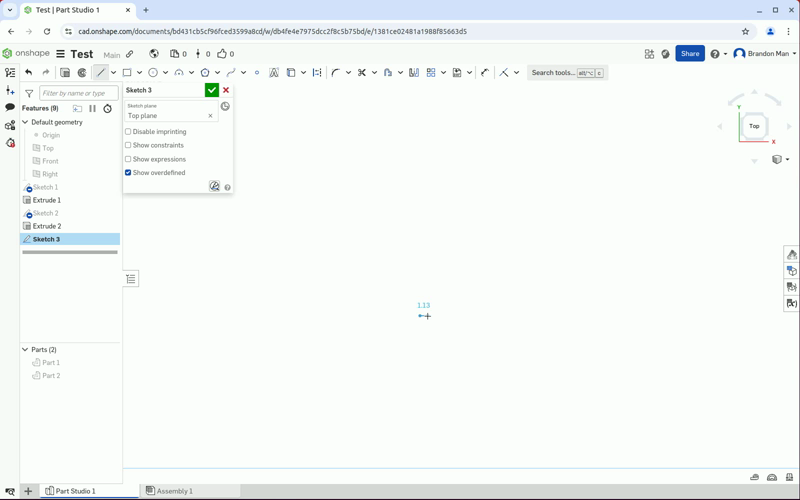
scroll(6)
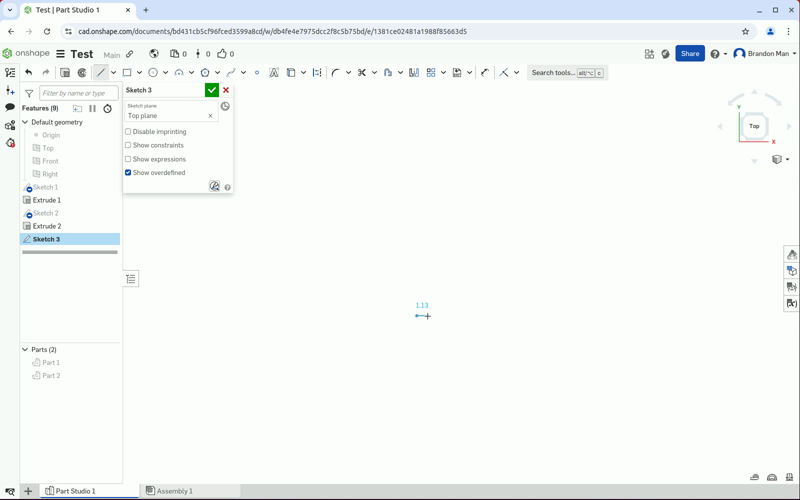
scroll(6)
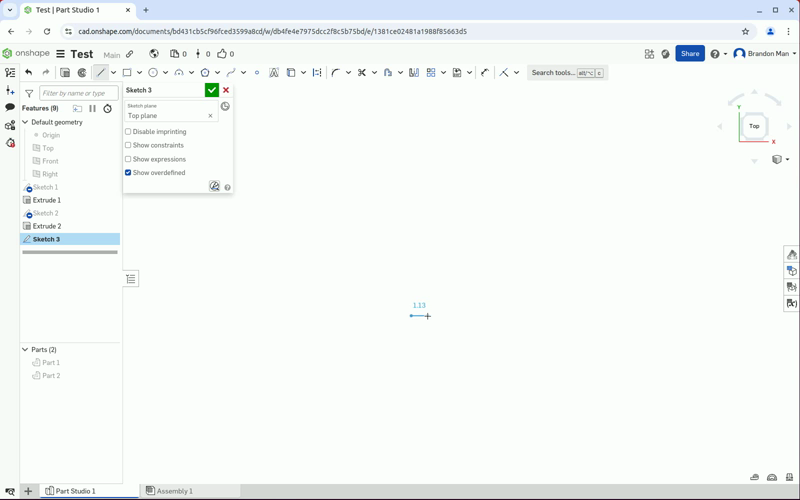
scroll(6)
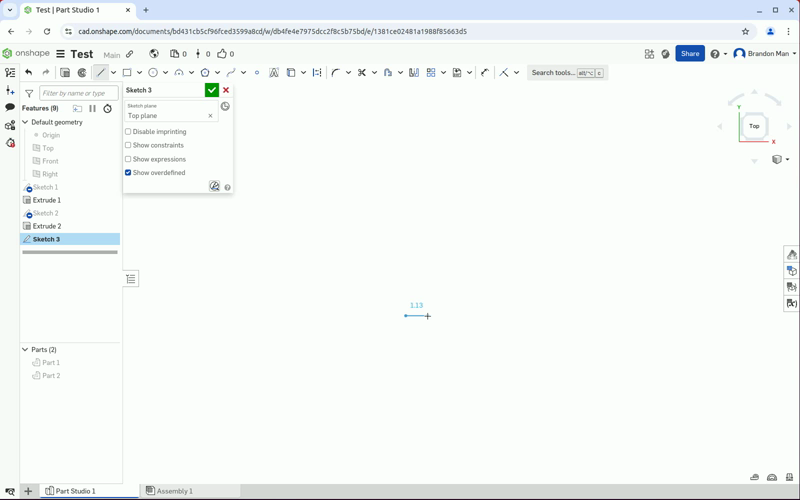
scroll(6)
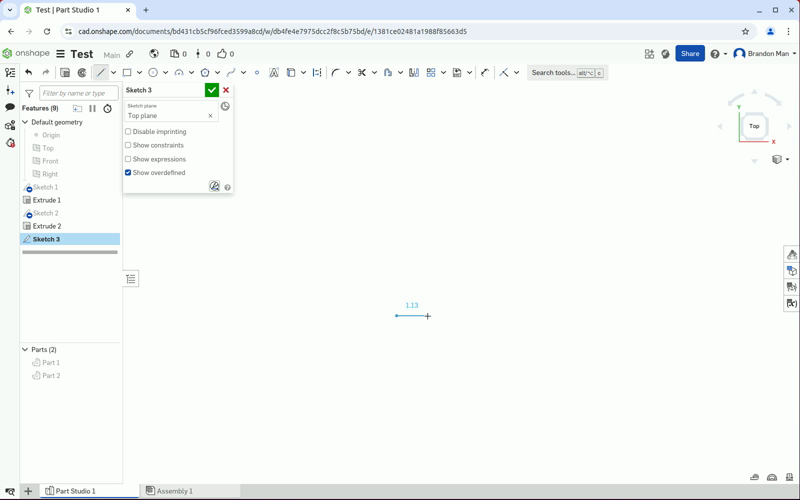
scroll(6)
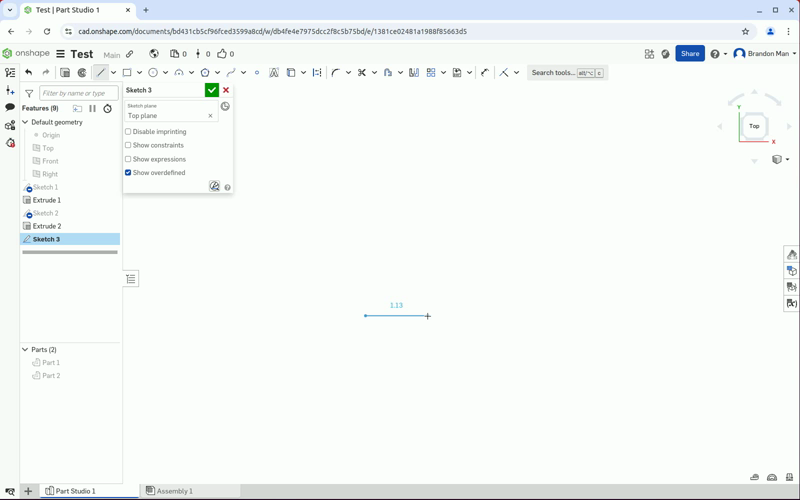
click(427, 315)
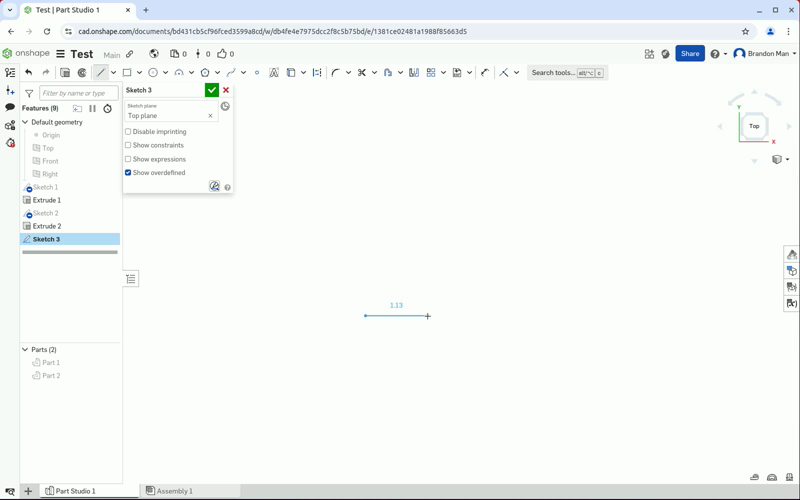
scroll(-6)
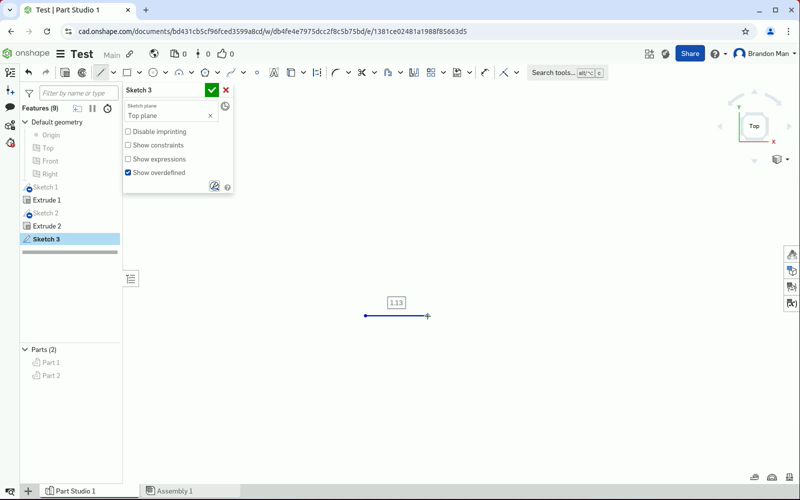
scroll(-6)
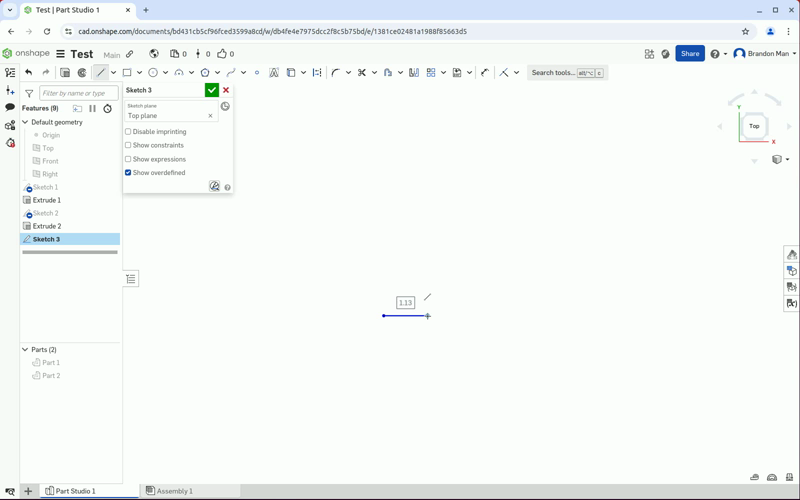
scroll(-6)
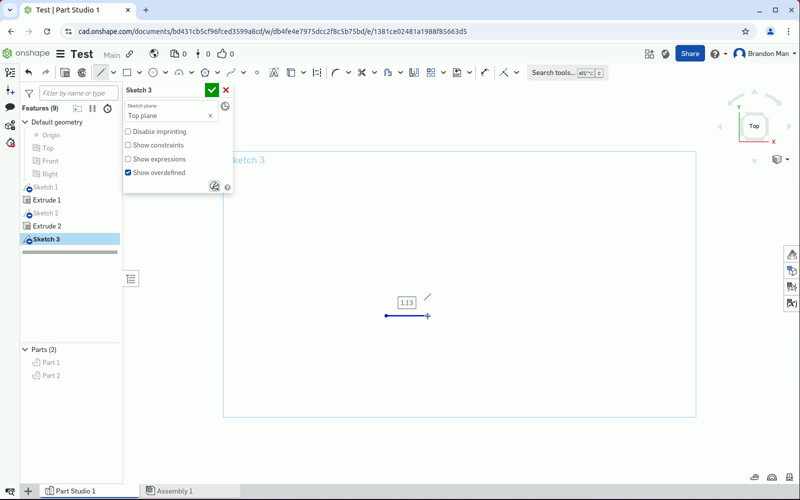
scroll(-6)
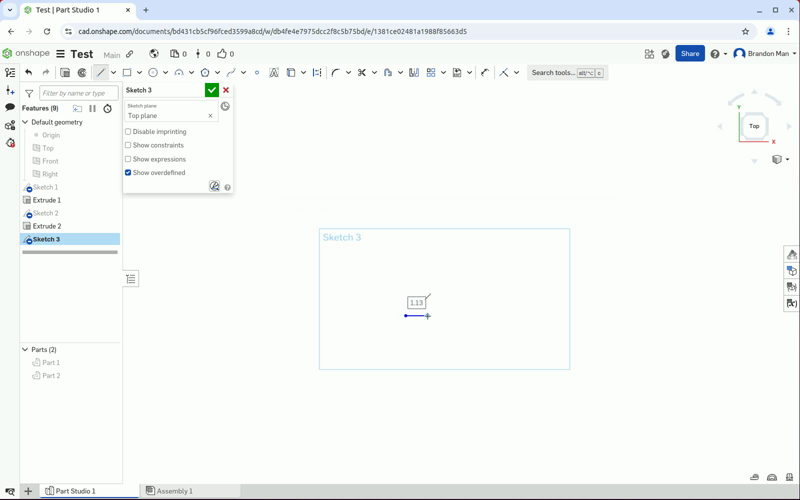
scroll(-6)
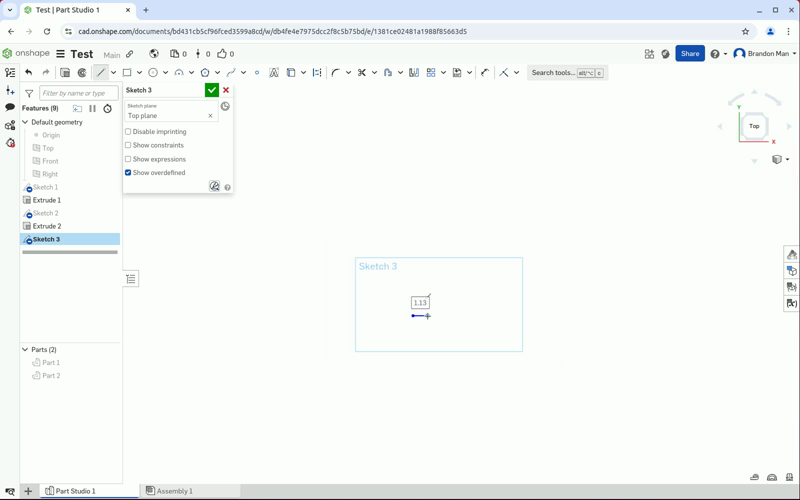
scroll(-6)
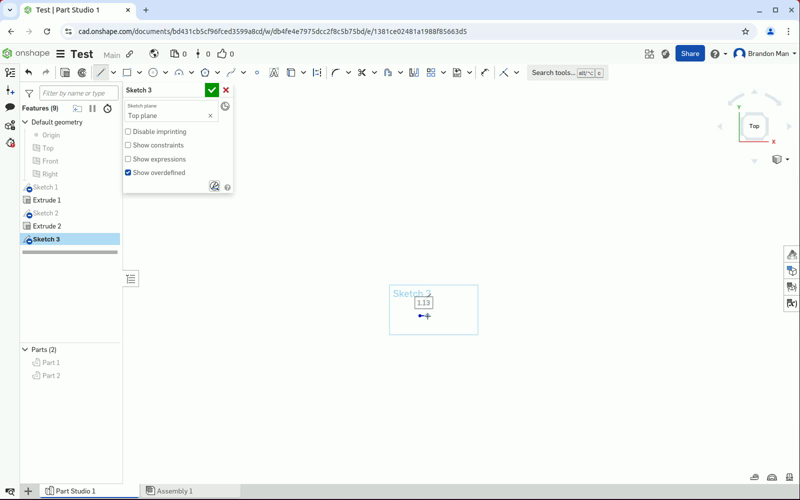
scroll(-6)
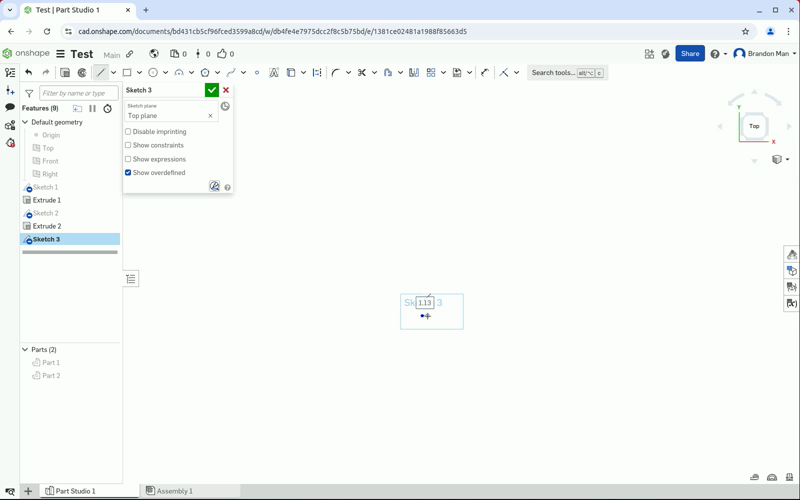
key_up(shift)
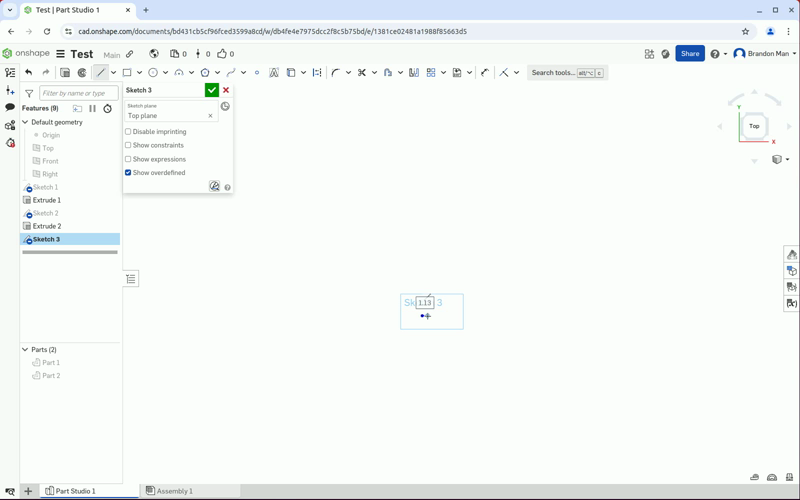
key_down(shift)
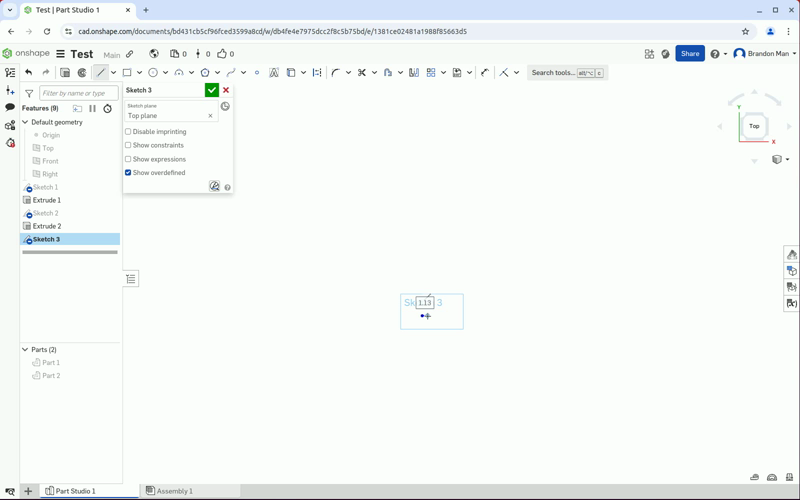
mouse_move(427, 248)
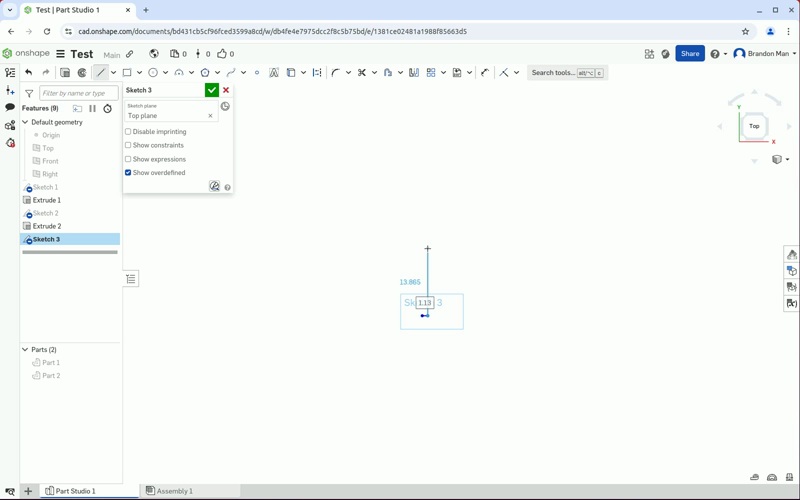
click(427, 248)
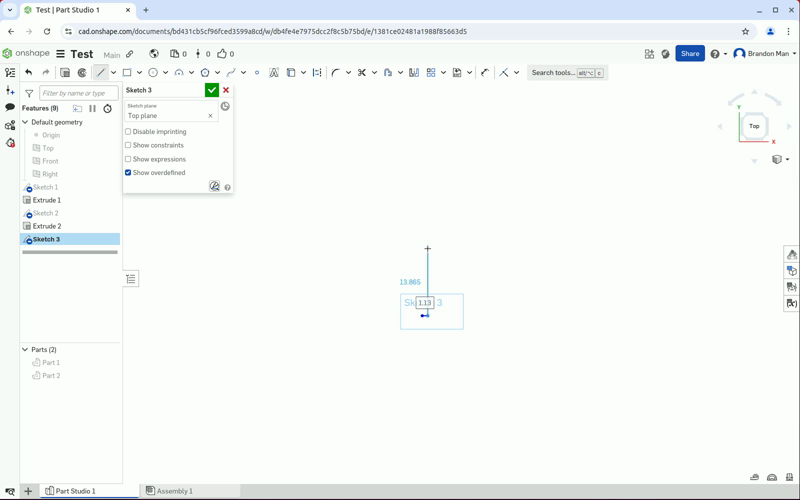
key_up(shift)
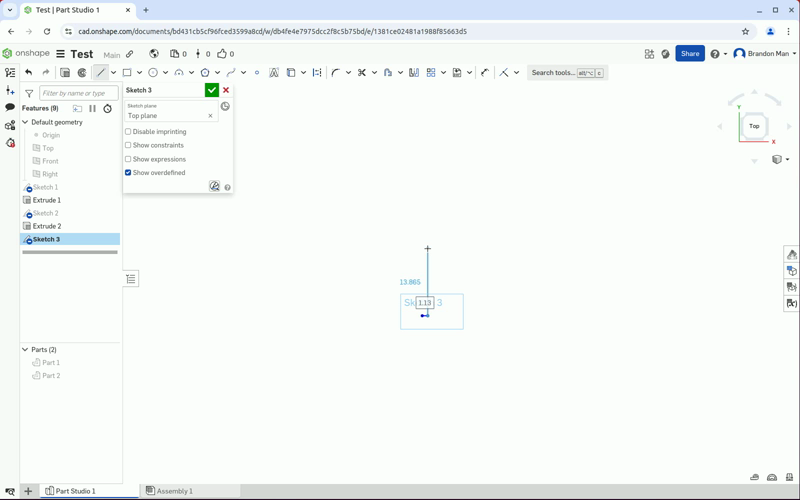
key_down(shift)
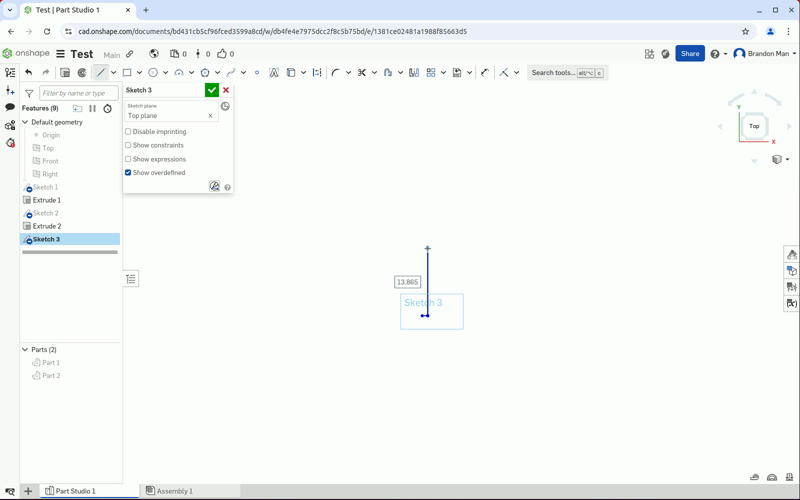
mouse_move(457, 248)
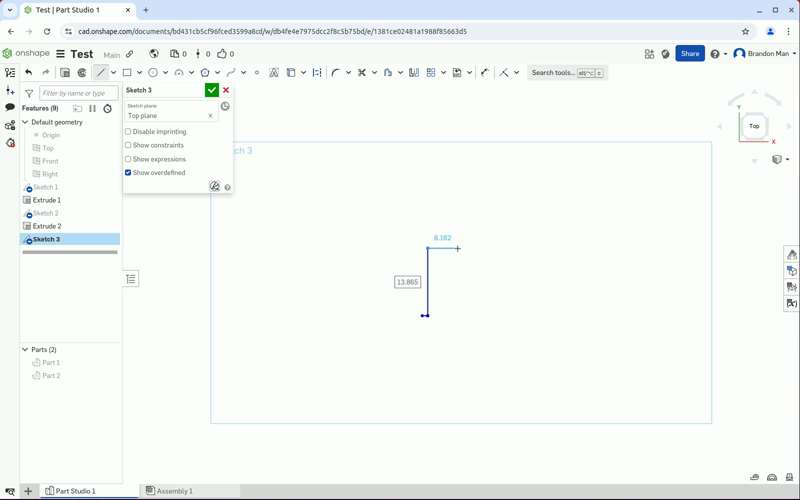
mouse_move(422, 248)
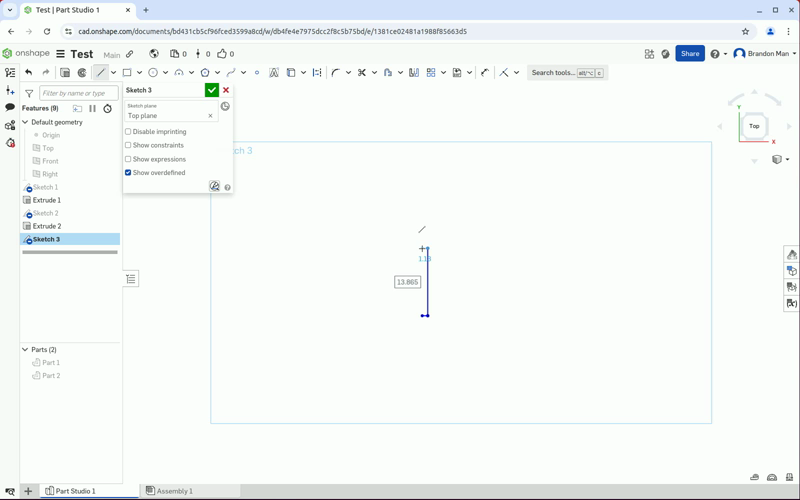
scroll(6)
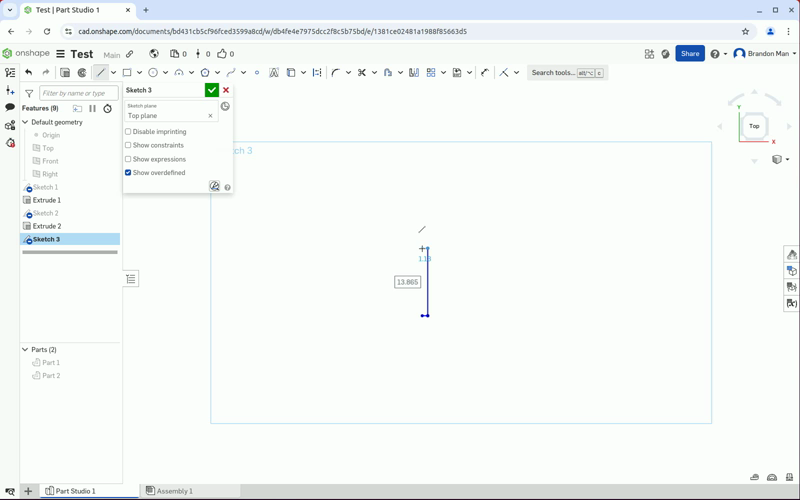
scroll(6)
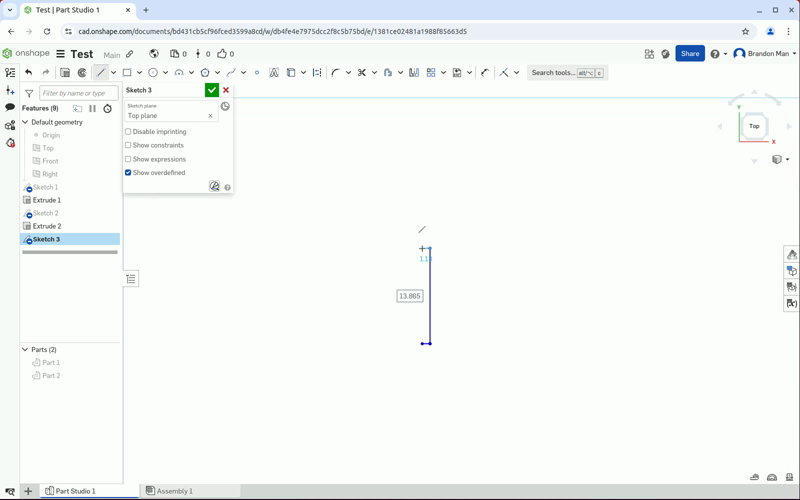
scroll(6)
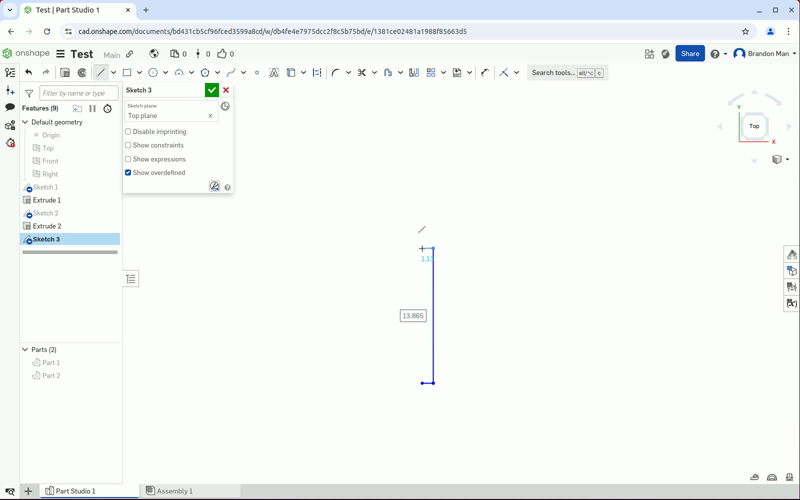
scroll(6)
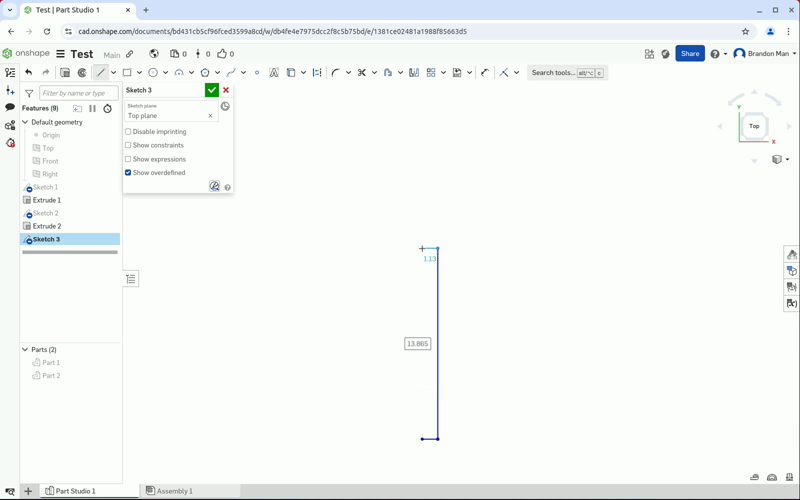
scroll(6)
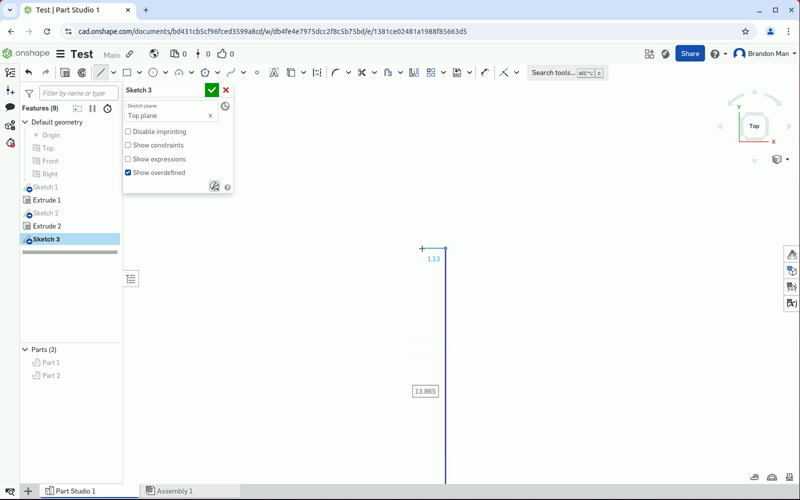
scroll(6)
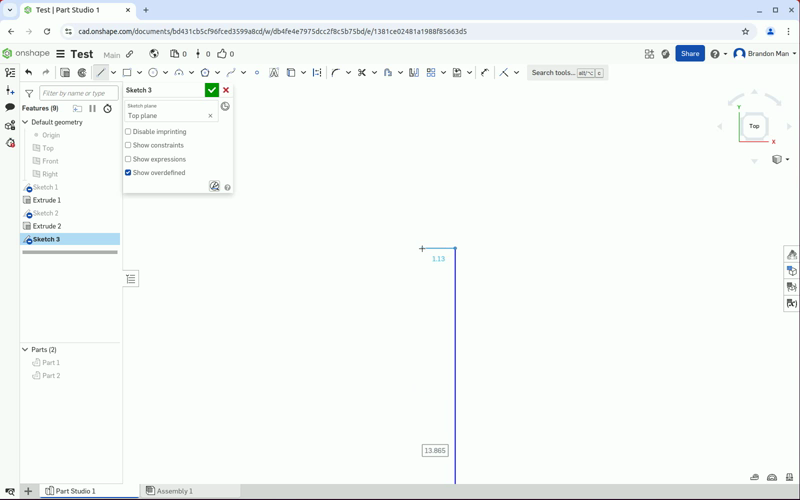
scroll(6)
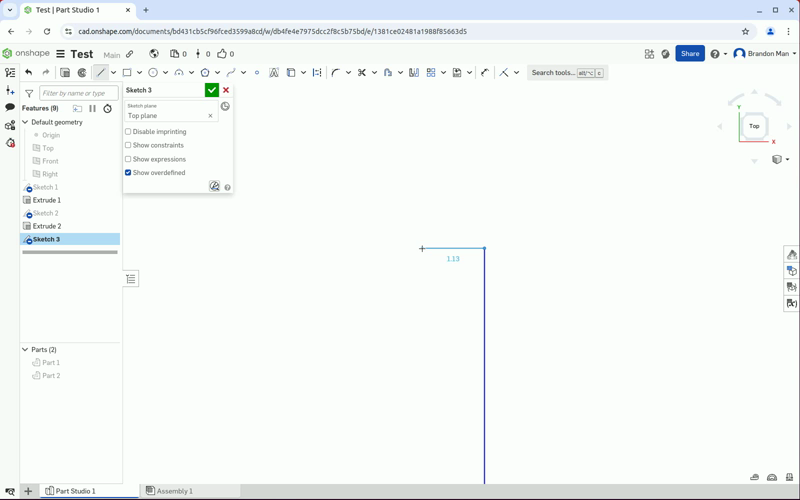
click(422, 248)
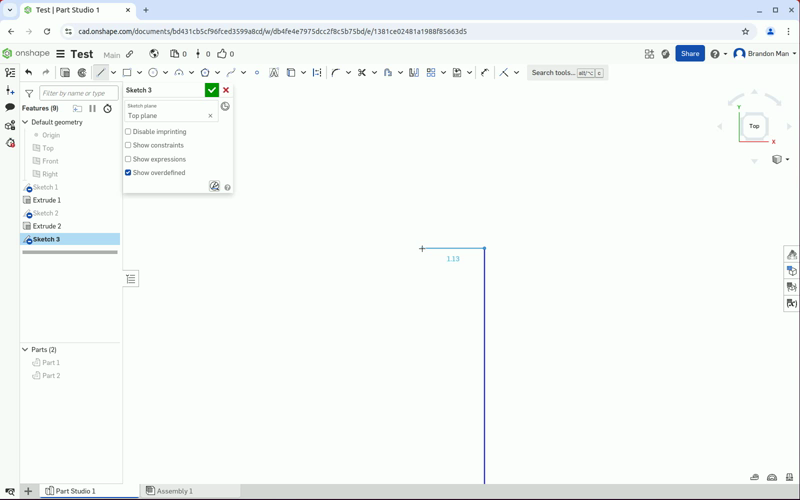
scroll(-6)
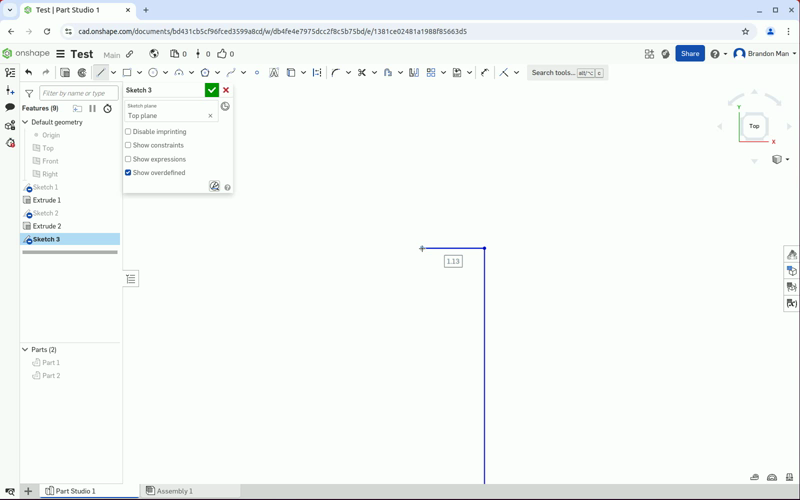
scroll(-6)
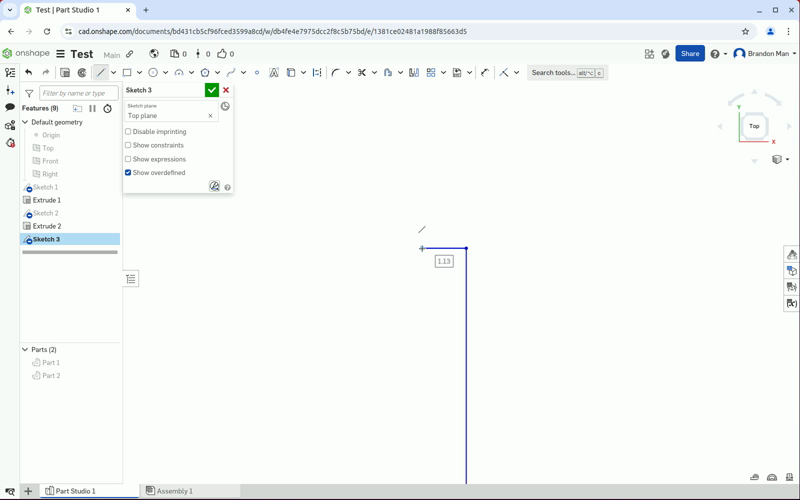
scroll(-6)
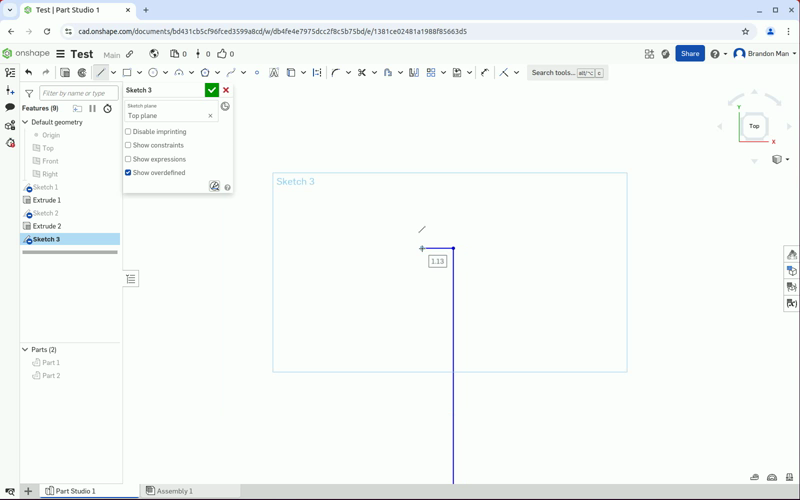
scroll(-6)
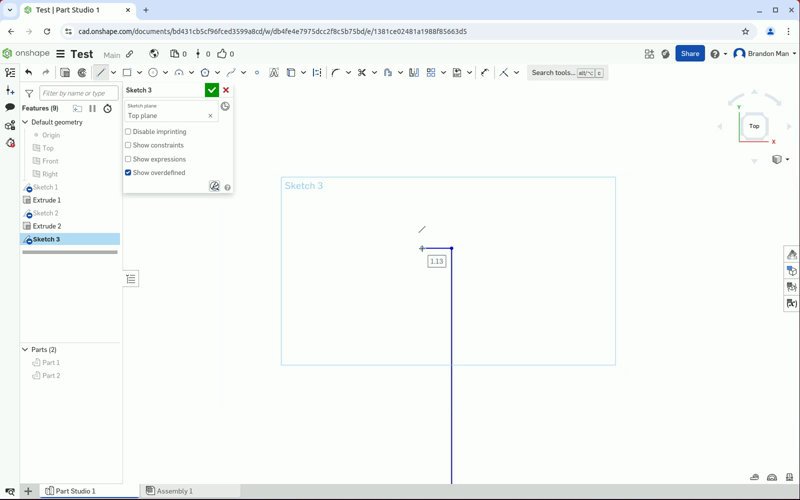
scroll(-6)
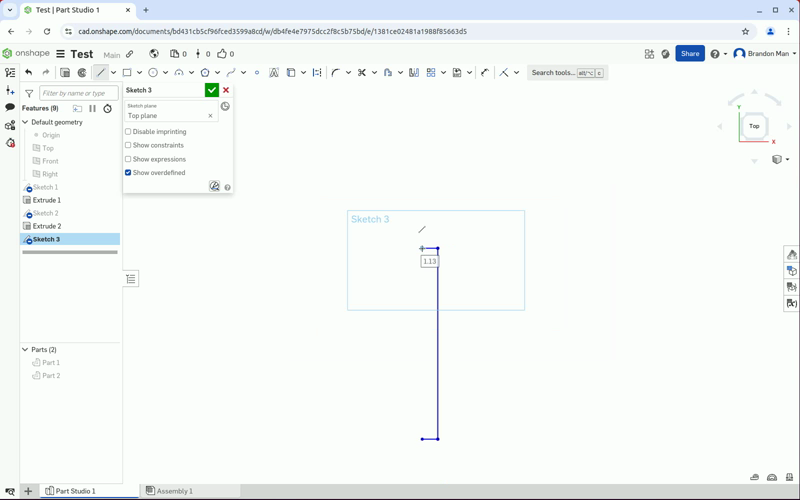
scroll(-6)
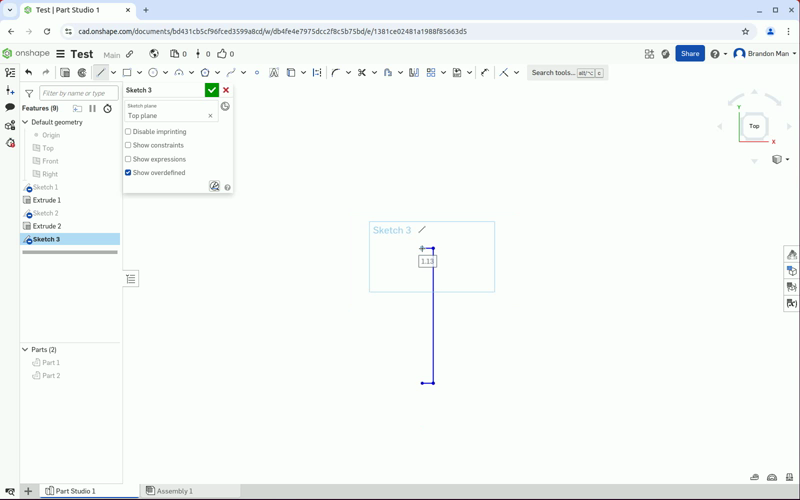
scroll(-6)
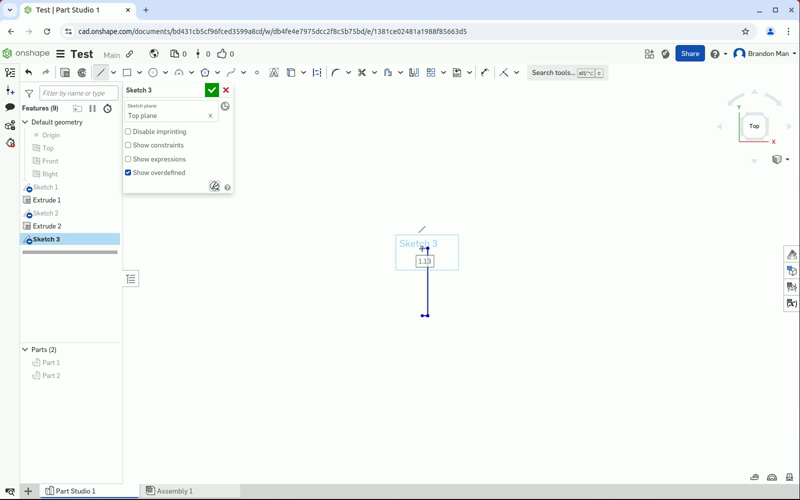
key_up(shift)
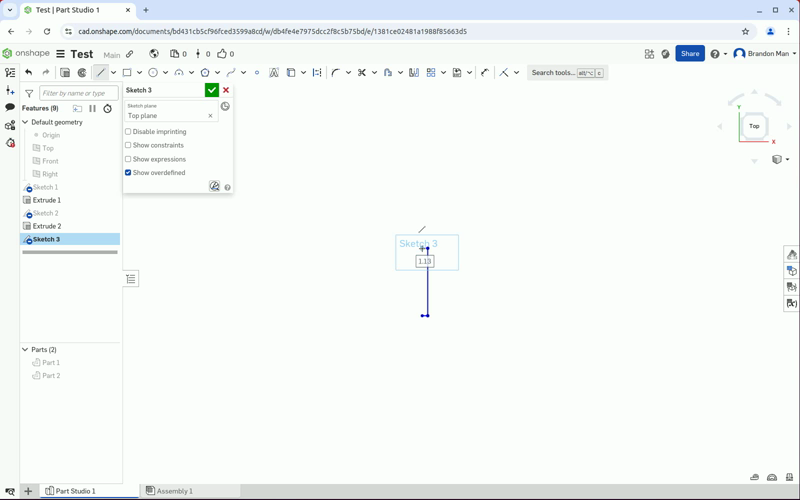
key_down(shift)
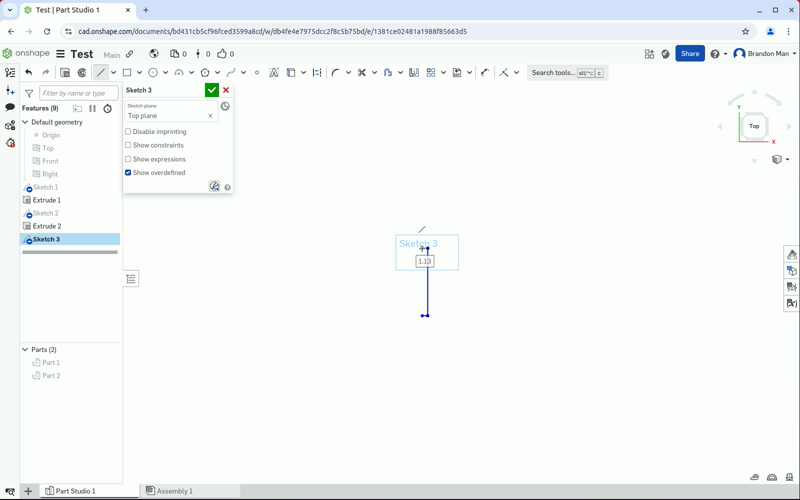
mouse_move(422, 315)
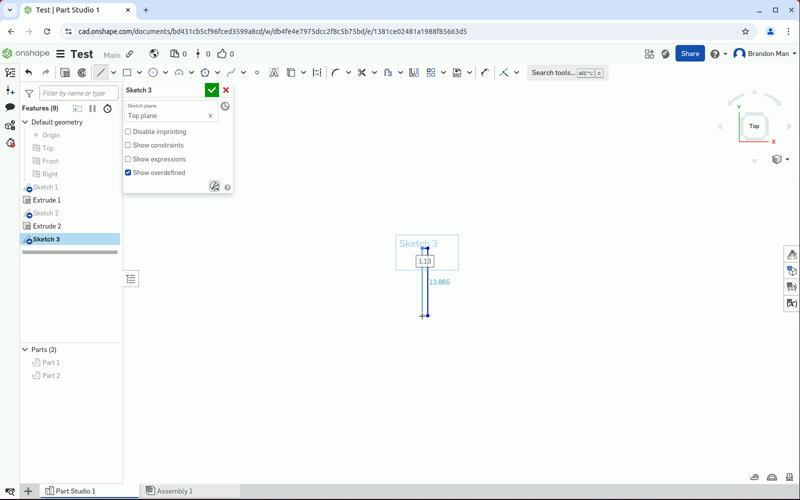
key_up(shift)
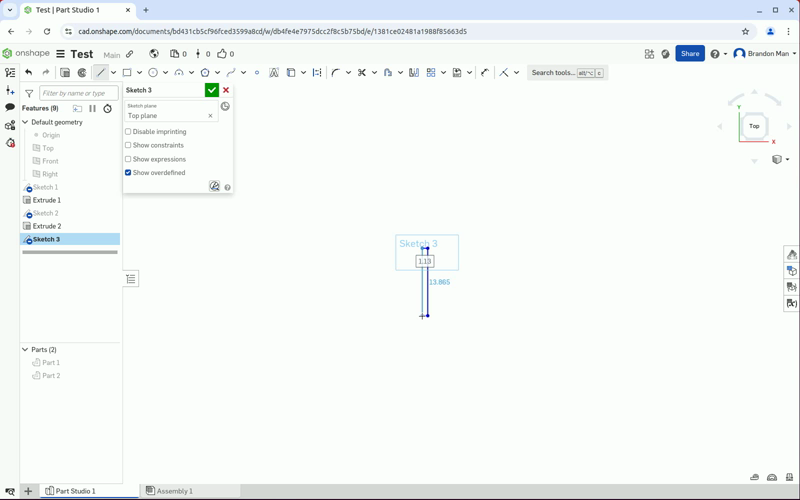
click(422, 315)
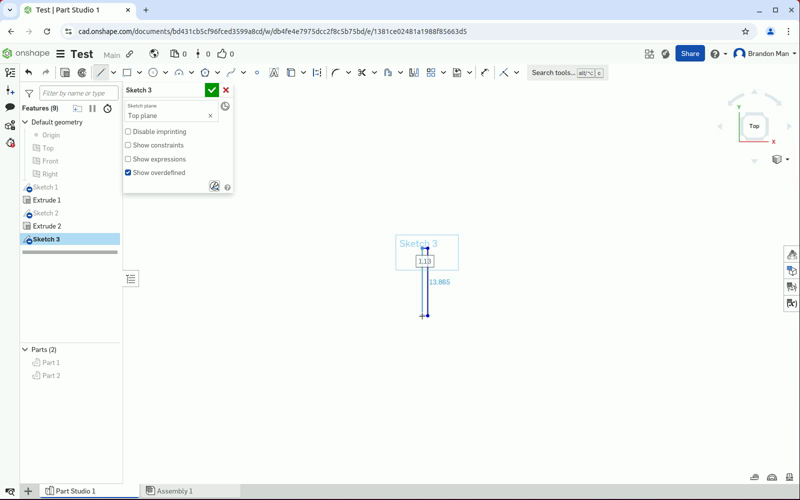
key(esc)
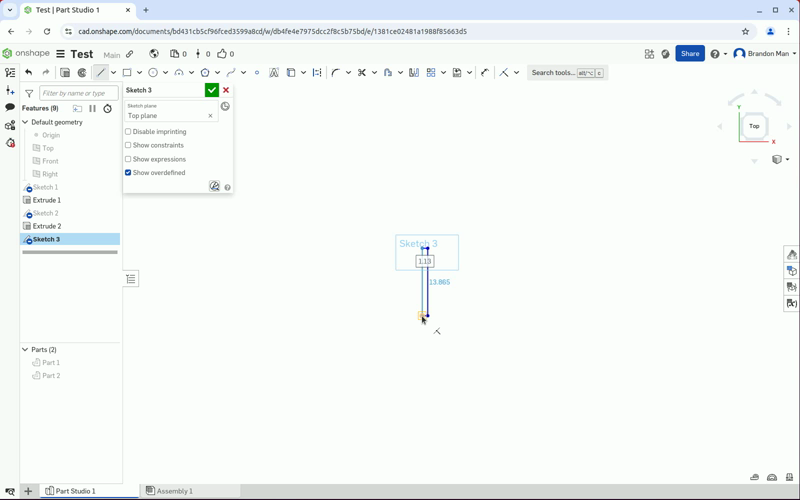
mouse_move(424, 287)
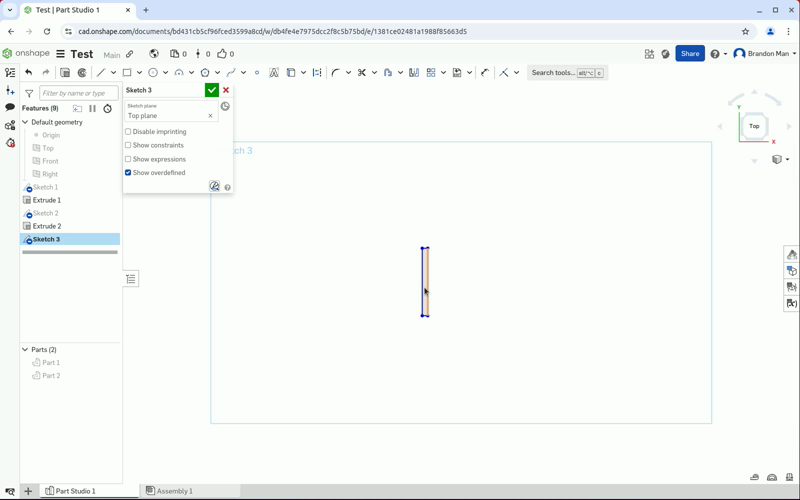
scroll(6)
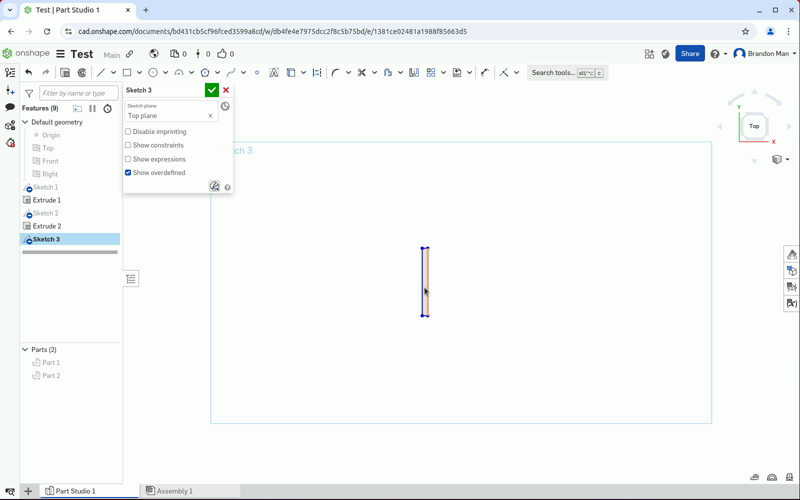
scroll(6)
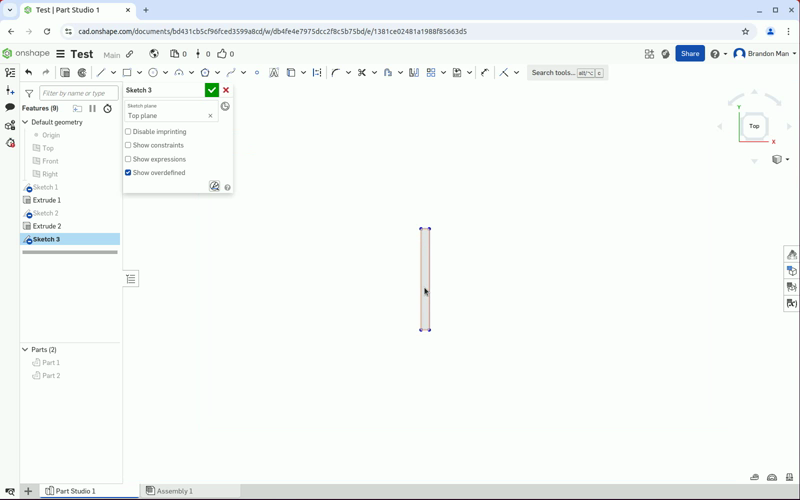
scroll(6)
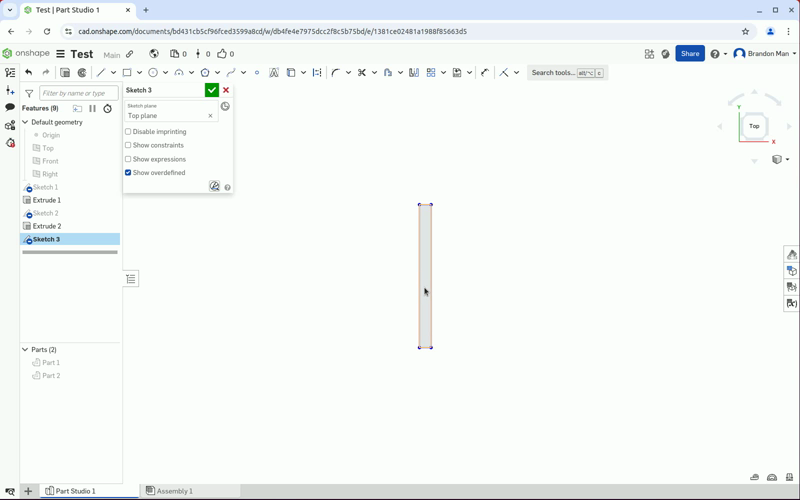
scroll(6)
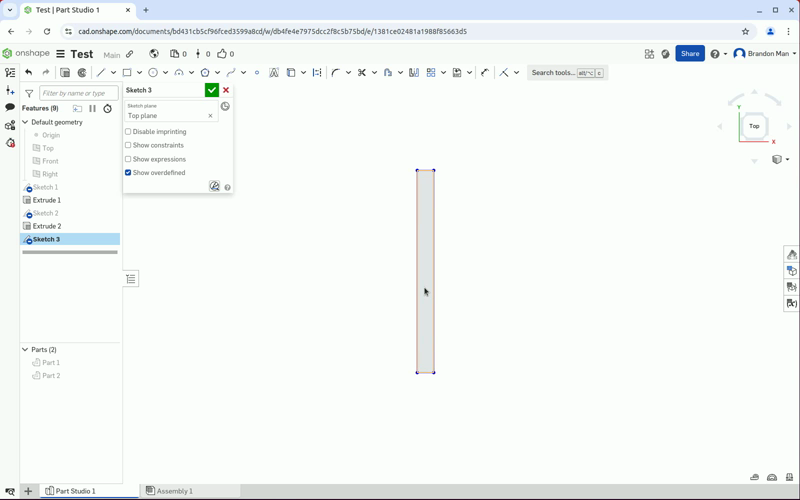
scroll(6)
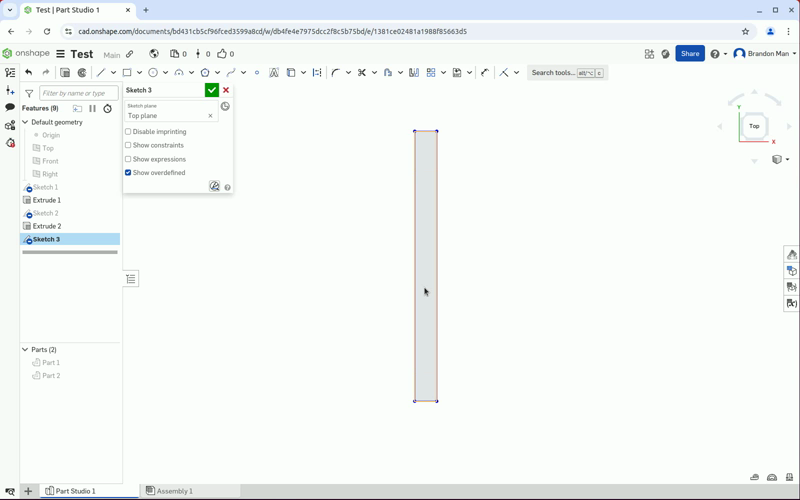
scroll(6)
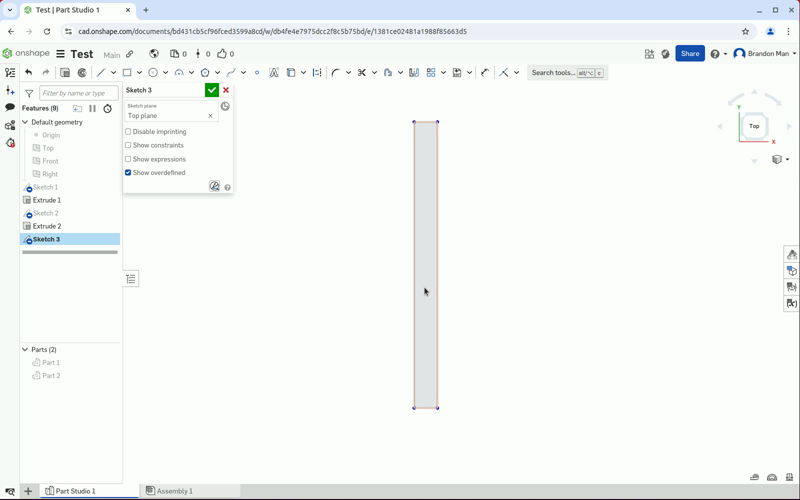
scroll(6)
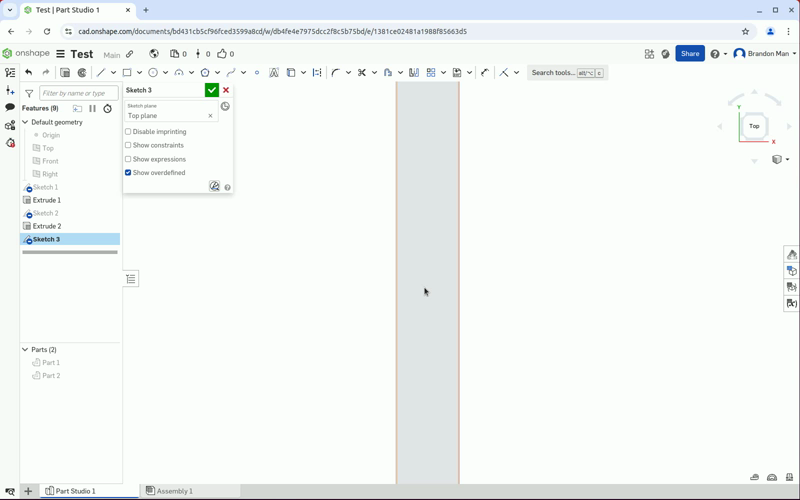
click(424, 287)
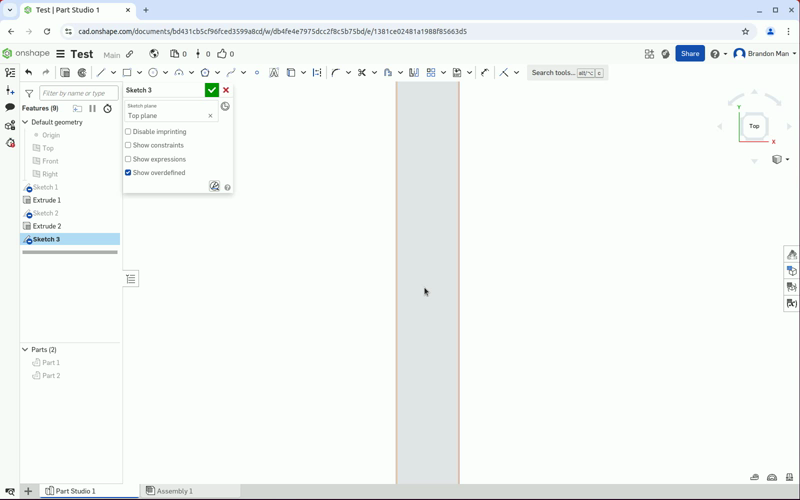
scroll(-6)
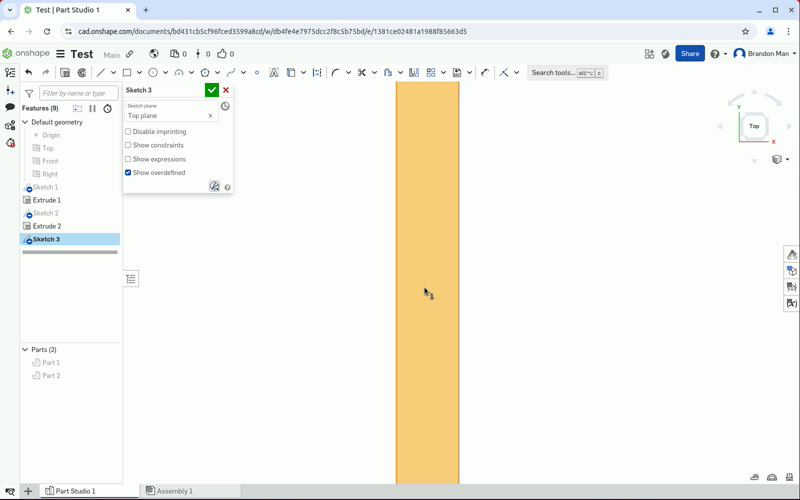
scroll(-6)
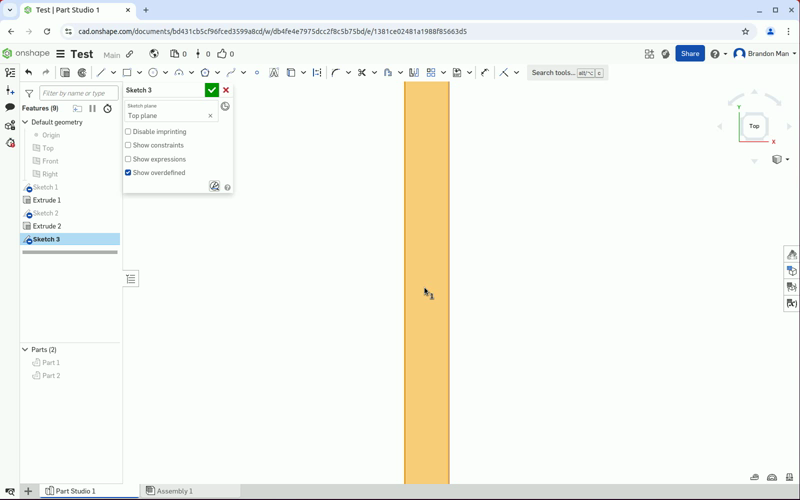
scroll(-6)
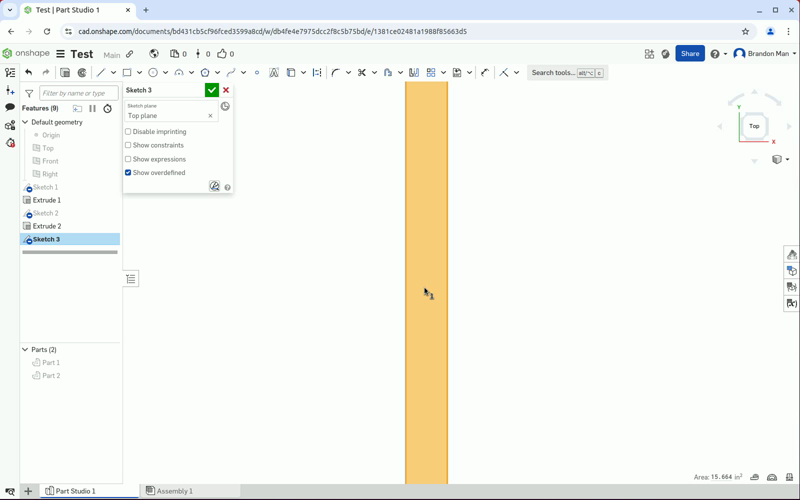
scroll(-6)
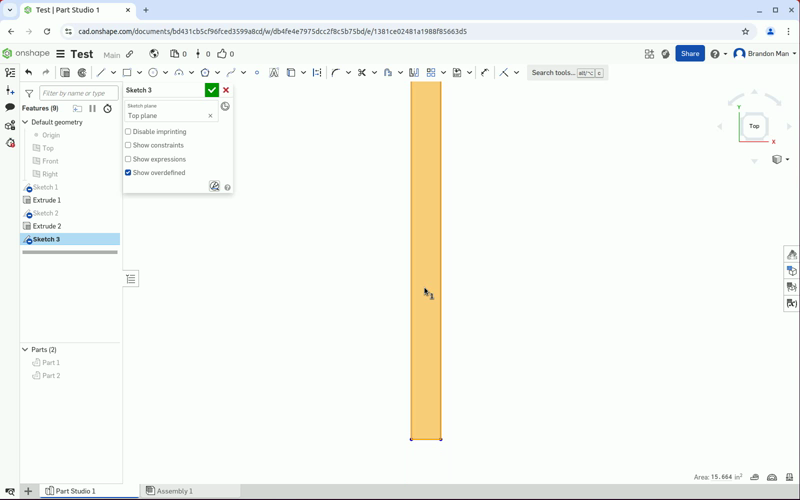
scroll(-6)
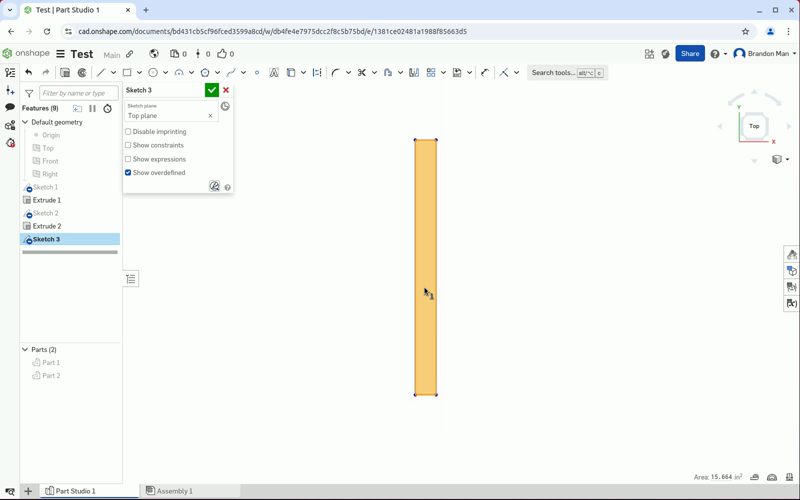
scroll(-6)
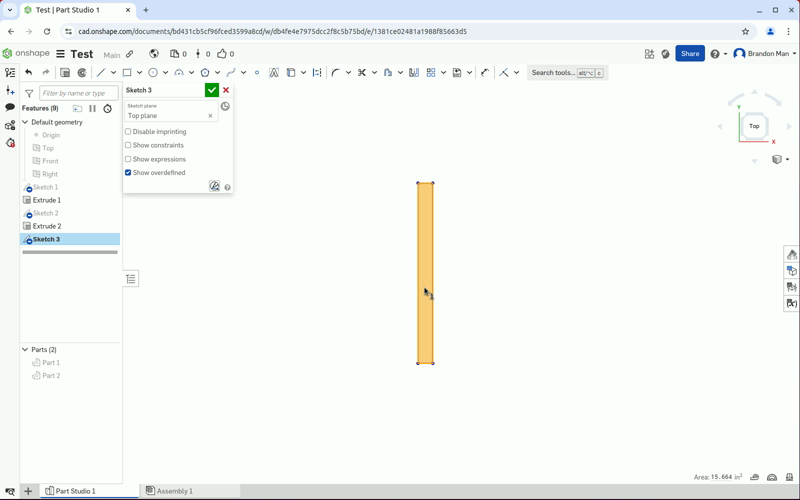
scroll(-6)
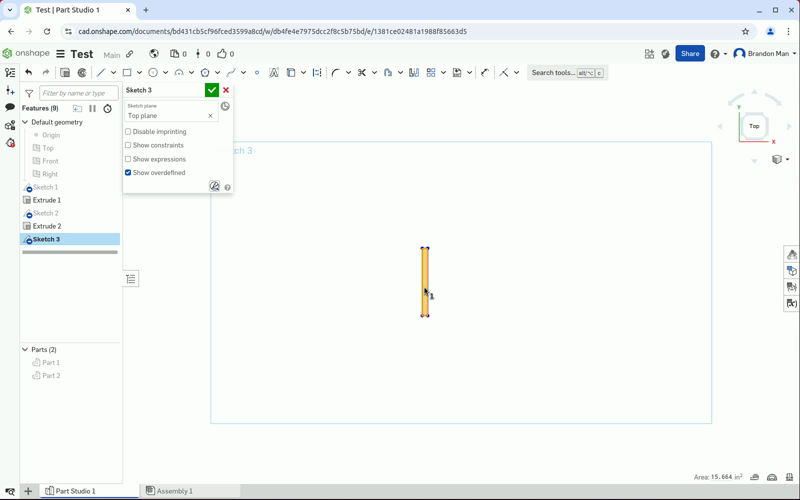
mouse_move(73, 352)
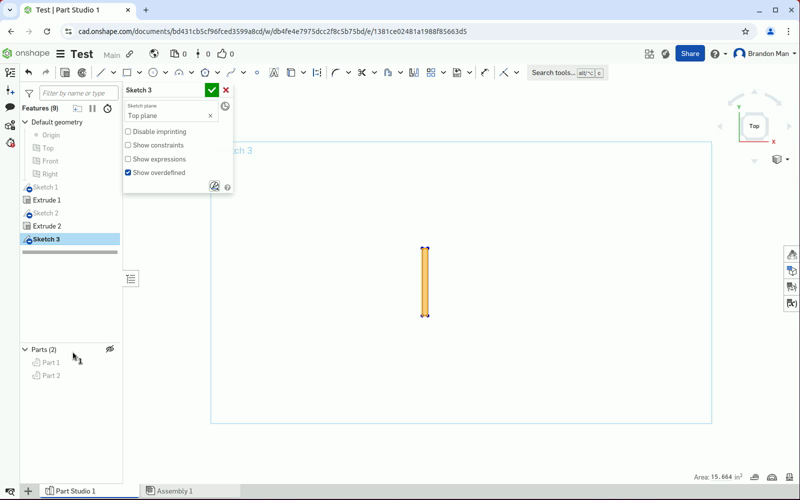
key(shift+y)
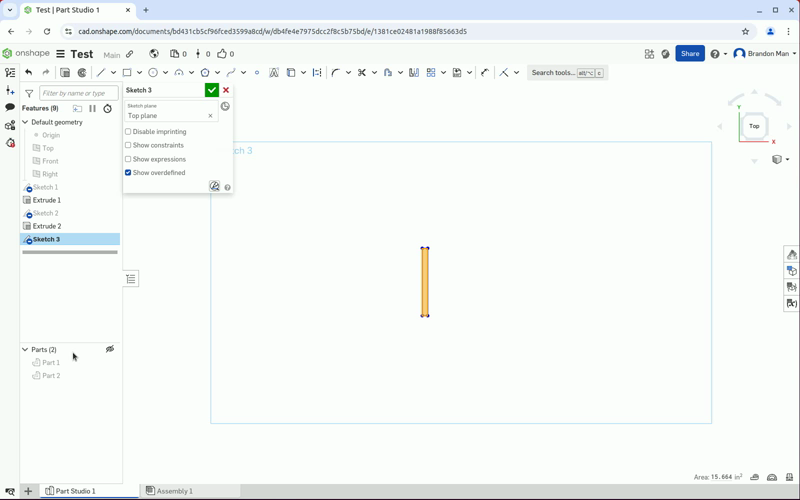
key(shift+e)
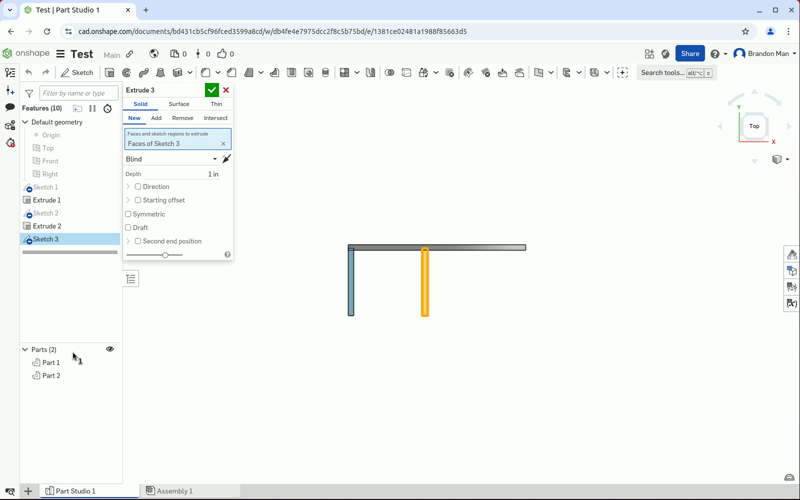
mouse_move(143, 106)
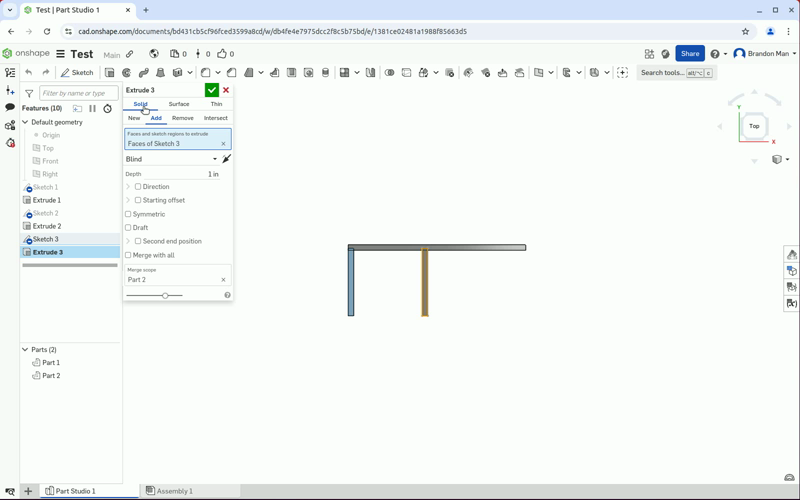
click(143, 106)
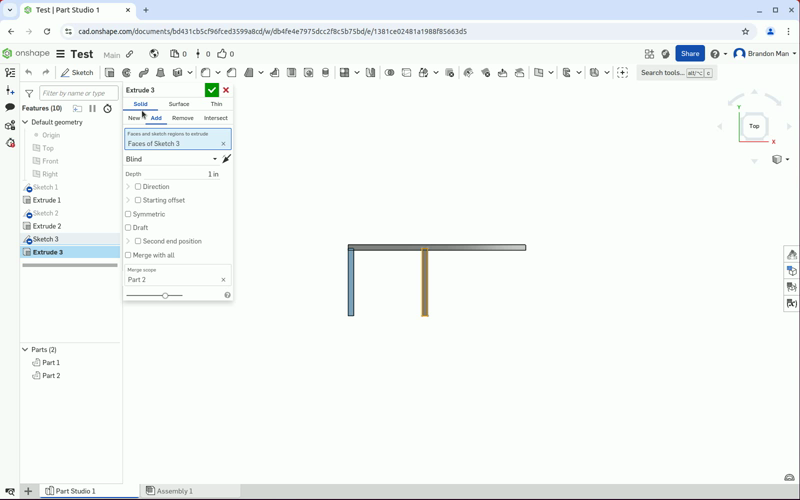
mouse_move(137, 120)
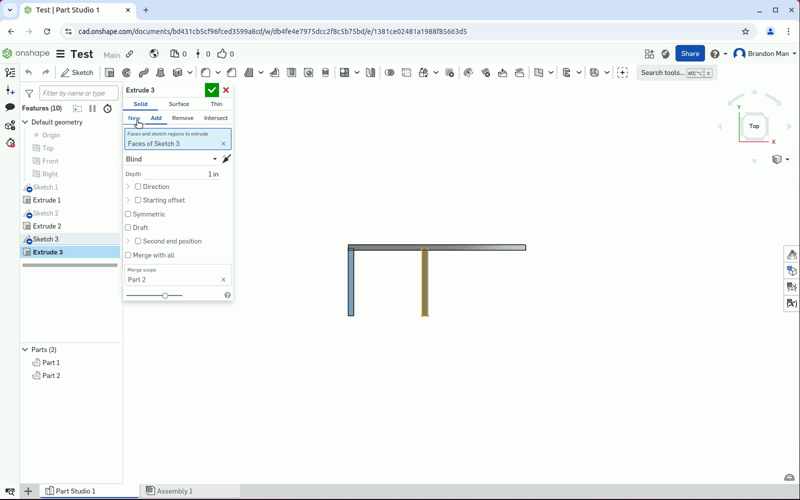
click(137, 120)
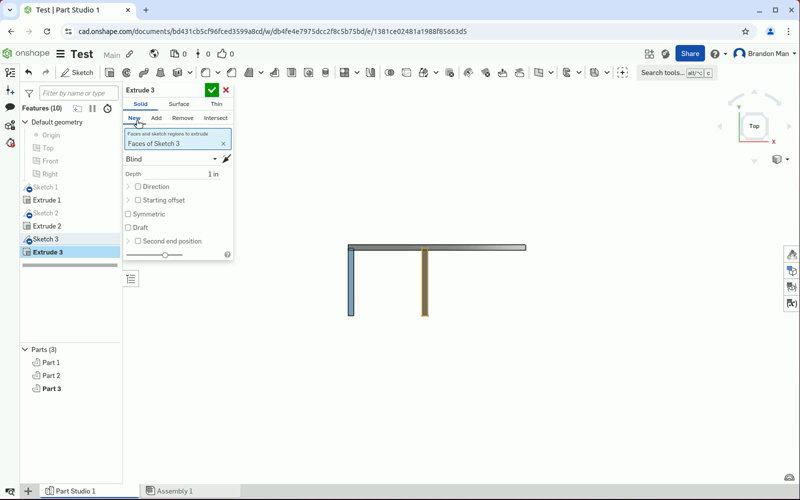
key(tab, 4)
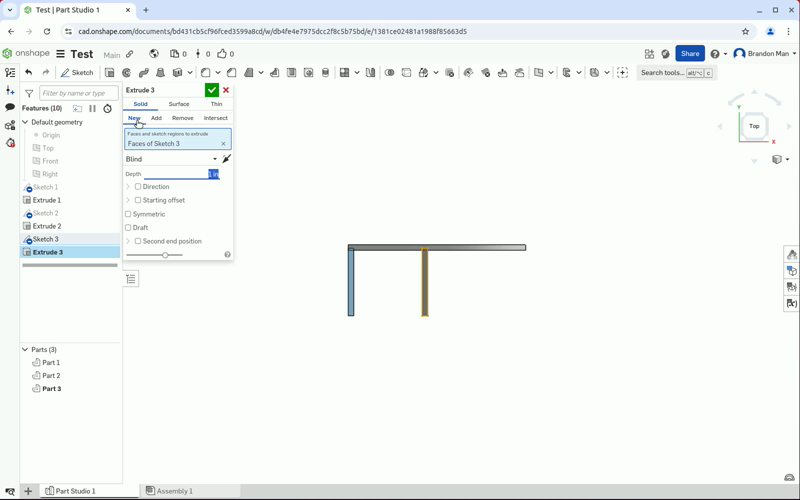
text(1.204)
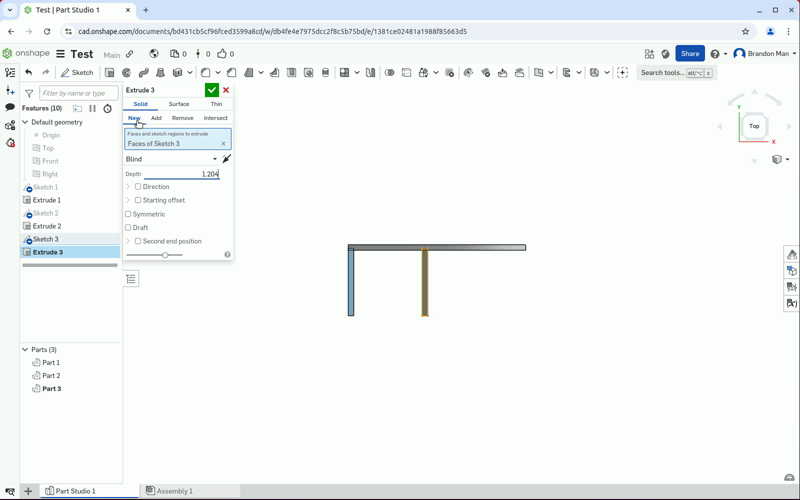
key(enter)
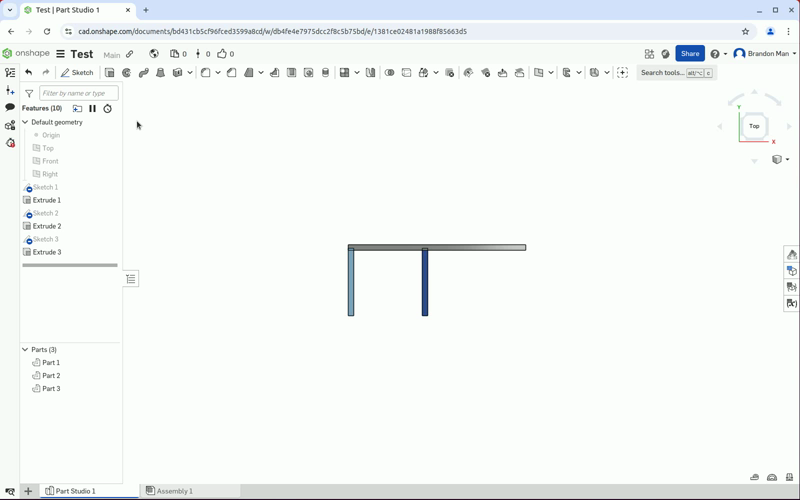
key(shift+h)
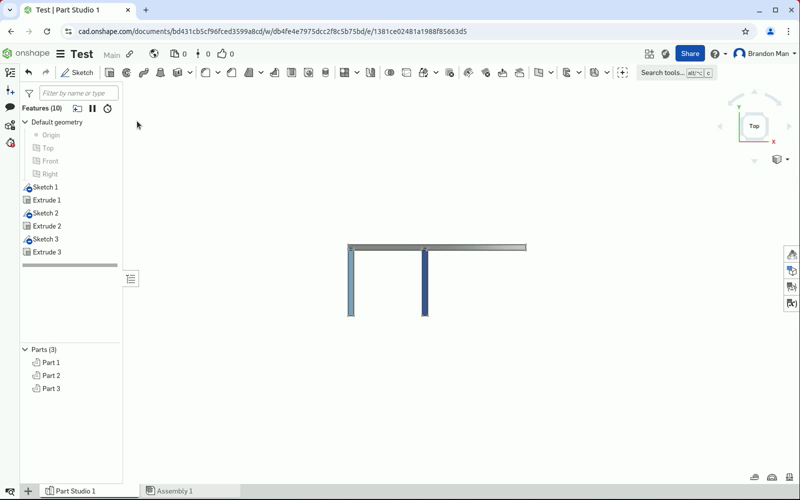
key(shift+h)
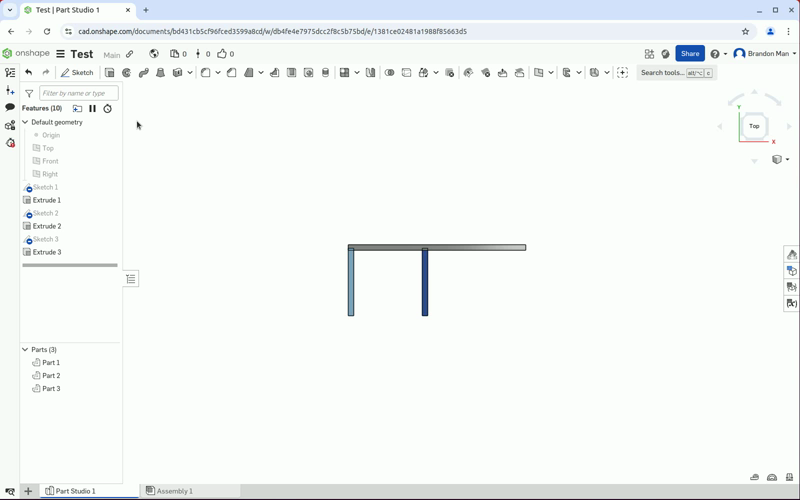
mouse_move(73, 189)
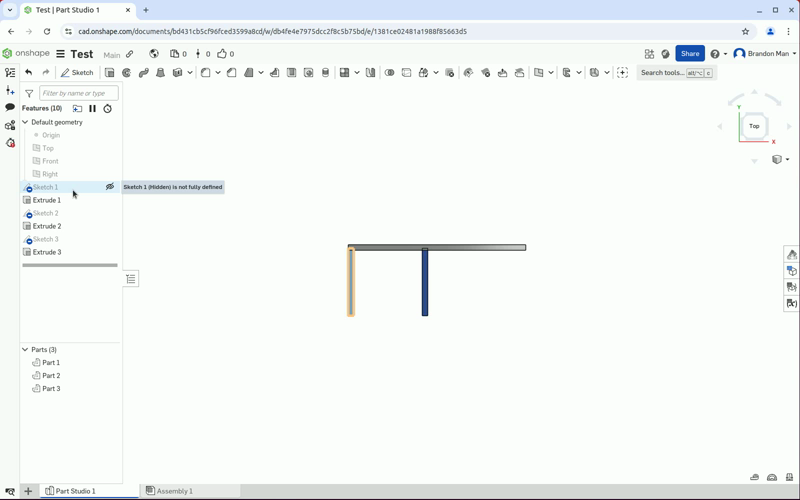
click(73, 189)
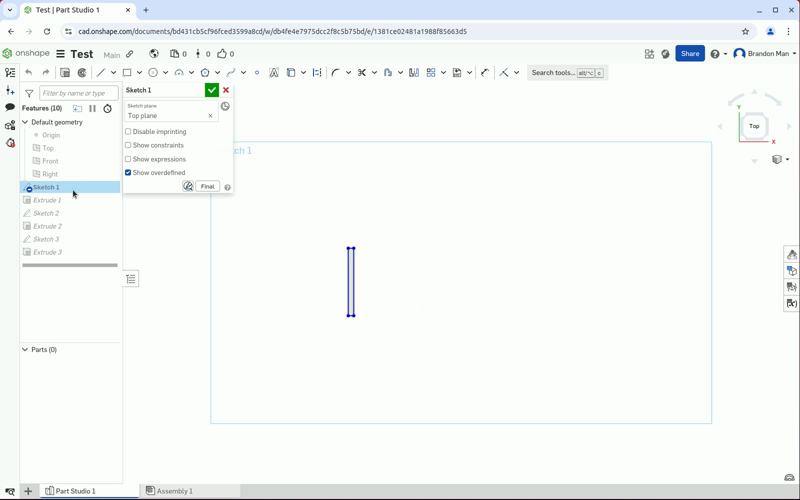
mouse_move(229, 92)
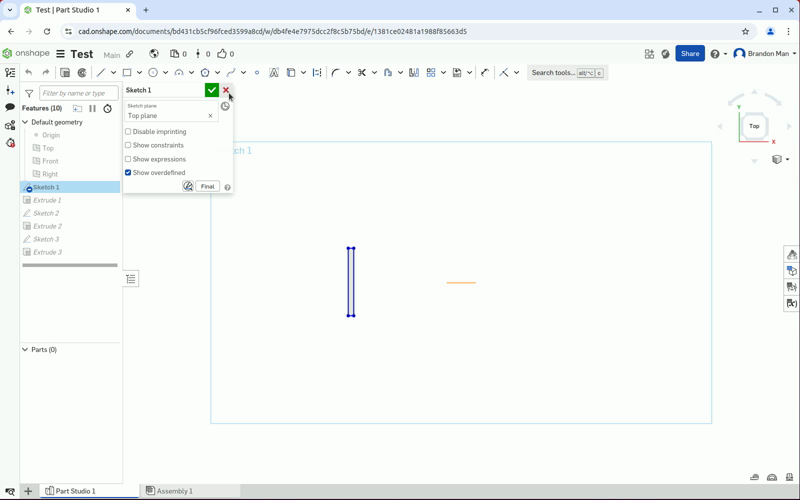
click(229, 92)
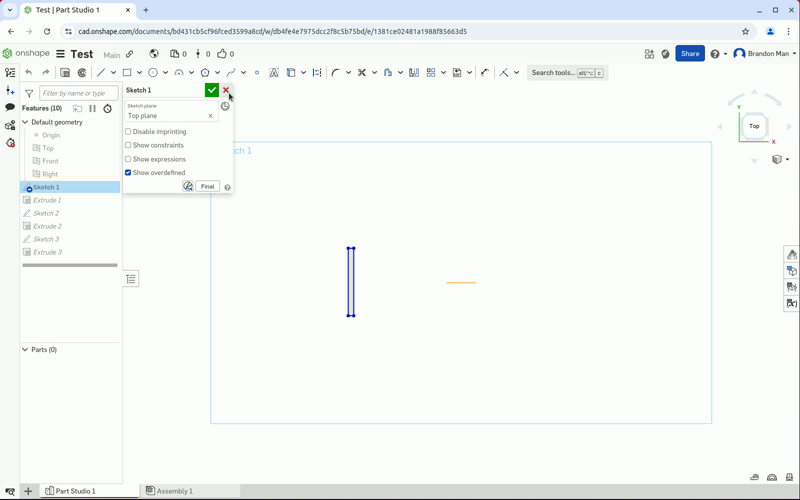
key(shift+s)
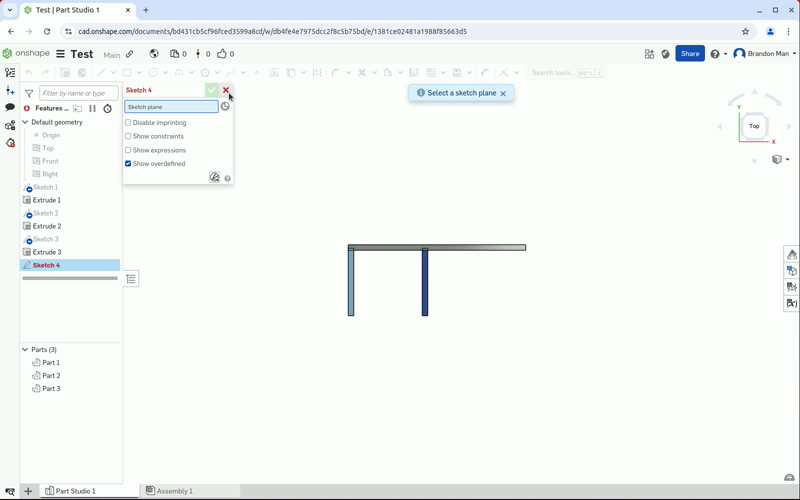
mouse_move(73, 150)
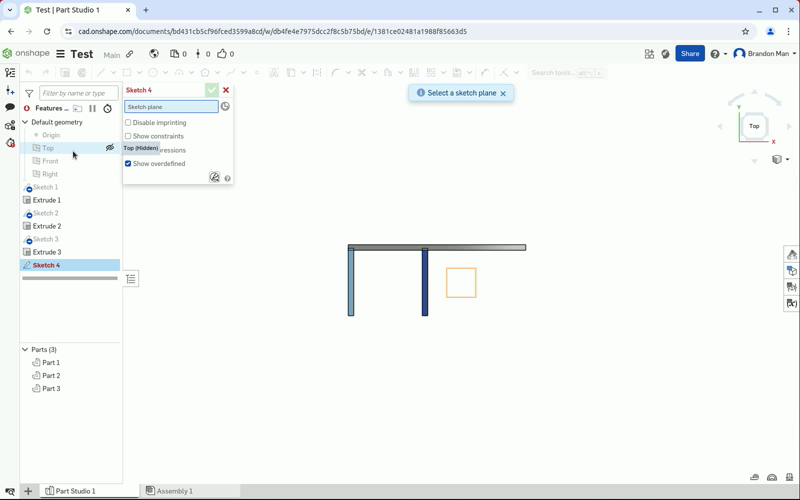
click(73, 150)
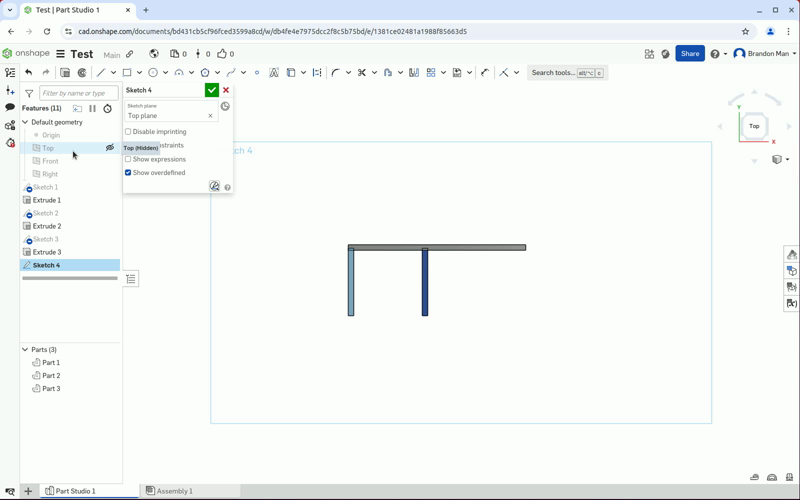
mouse_move(73, 352)
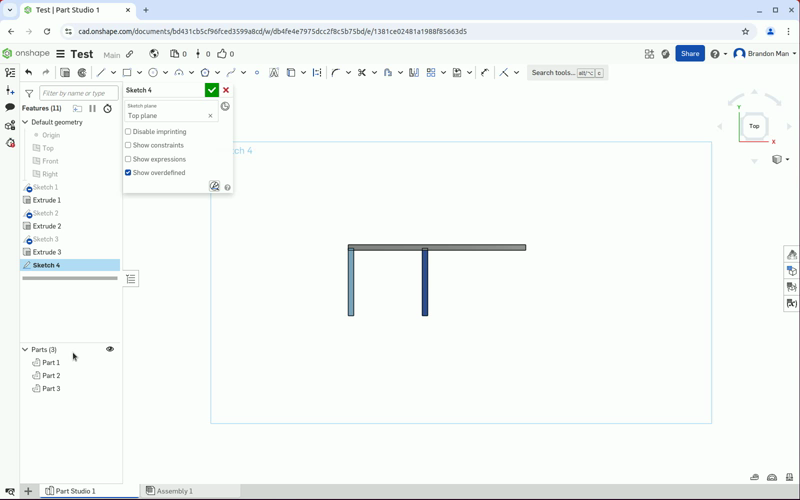
key(y)
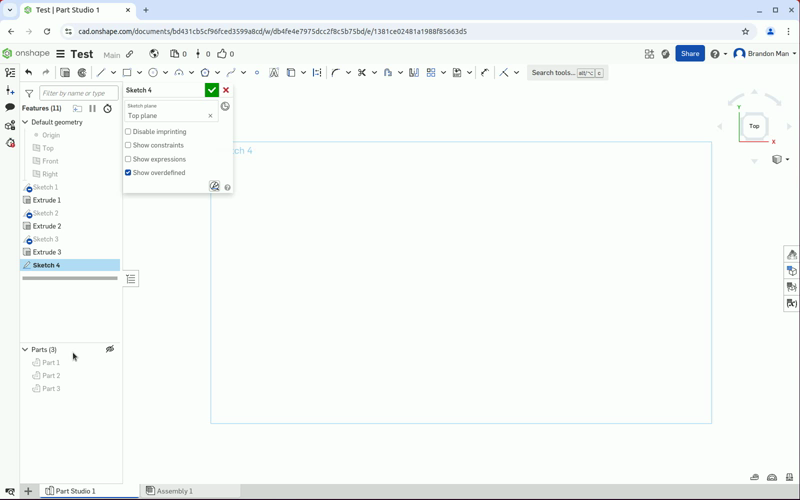
key(l)
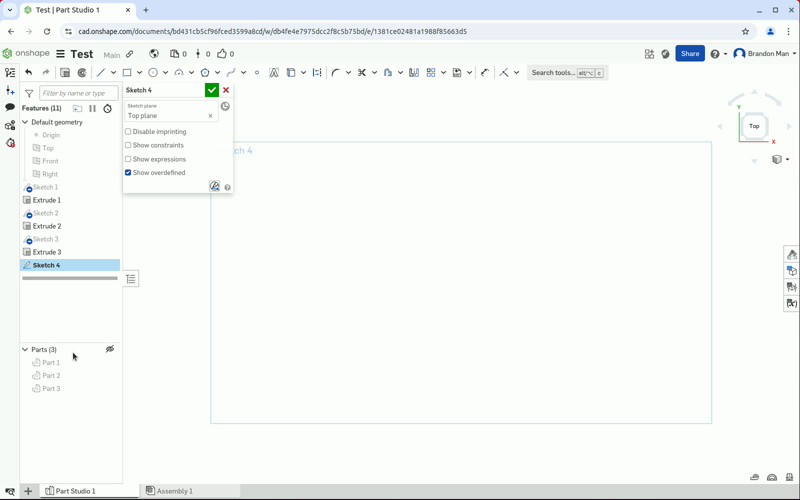
key_down(shift)
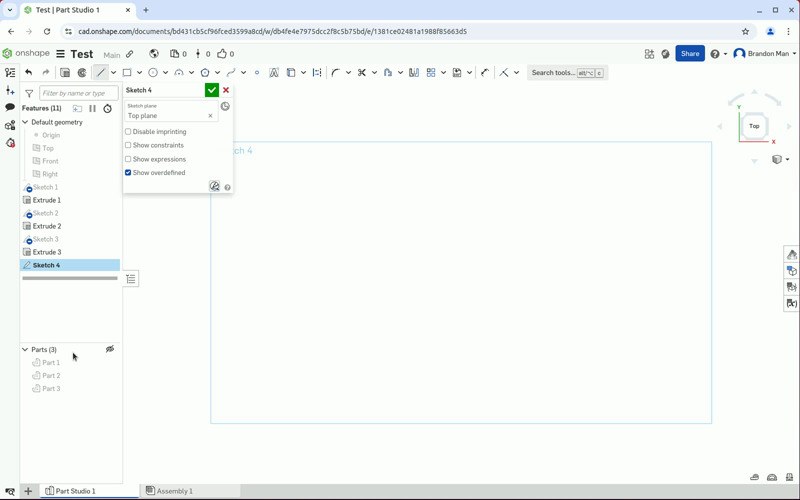
mouse_move(348, 321)
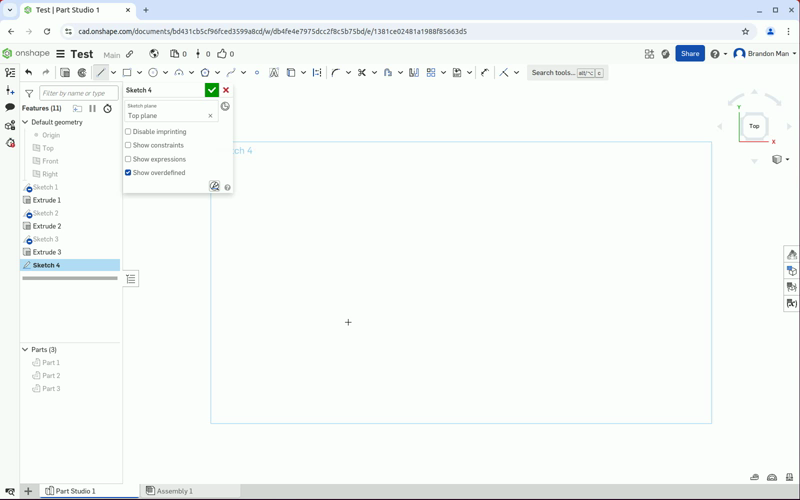
click(348, 321)
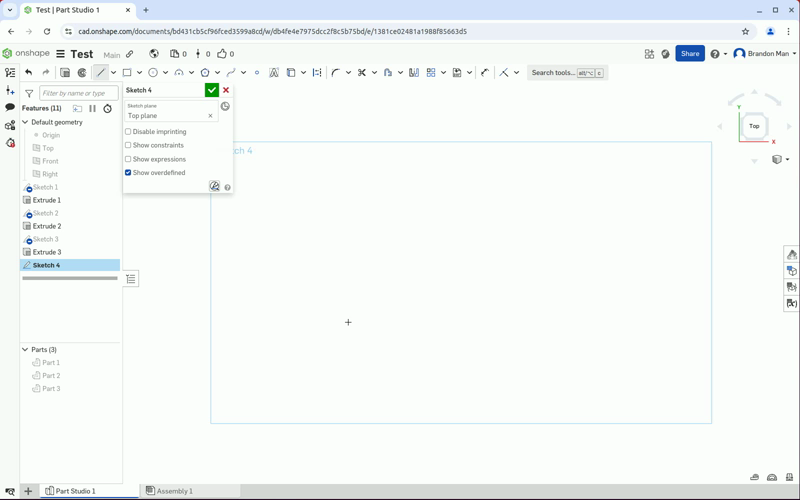
key_up(shift)
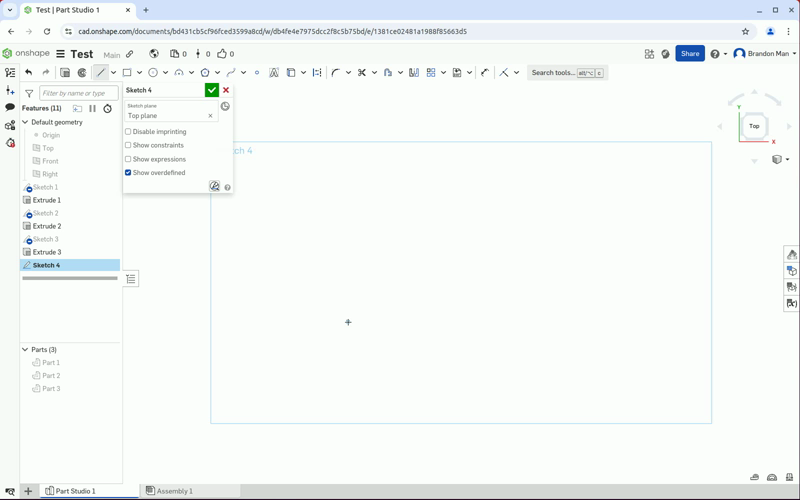
key_down(shift)
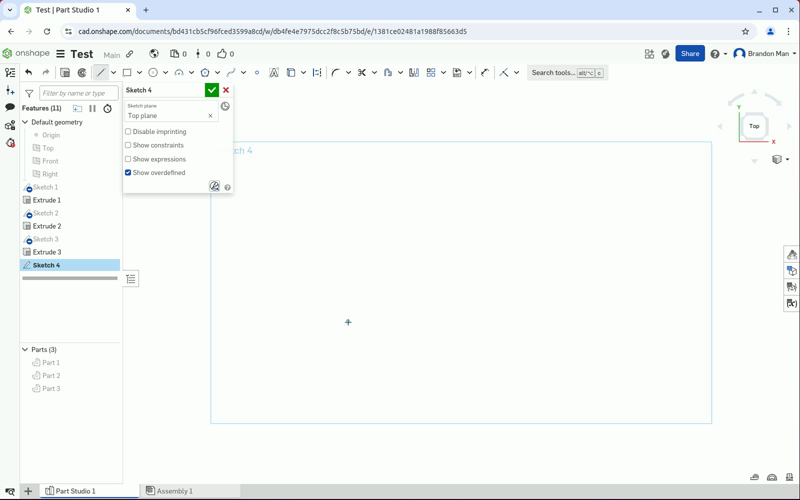
mouse_move(525, 321)
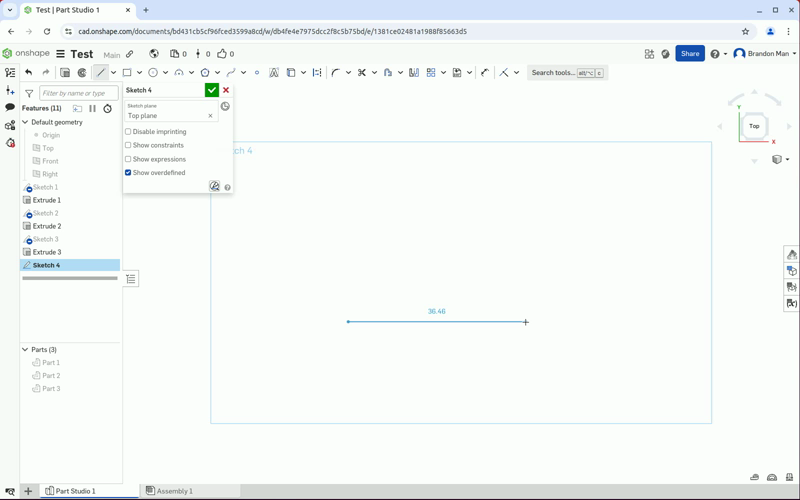
click(525, 321)
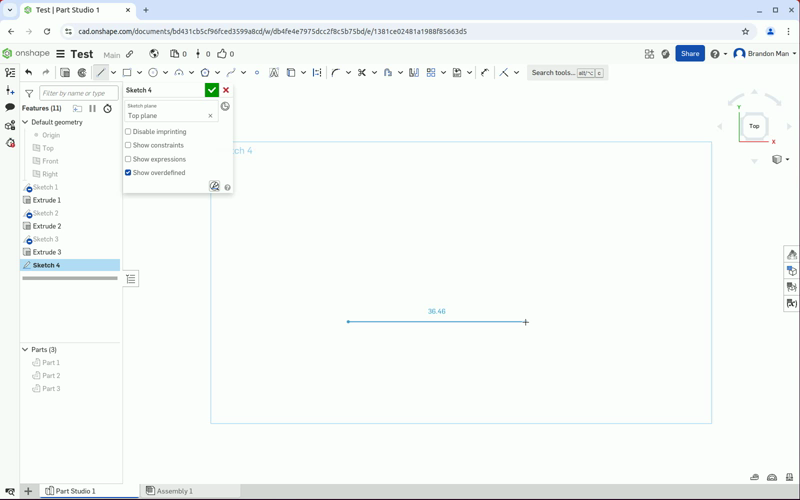
key_up(shift)
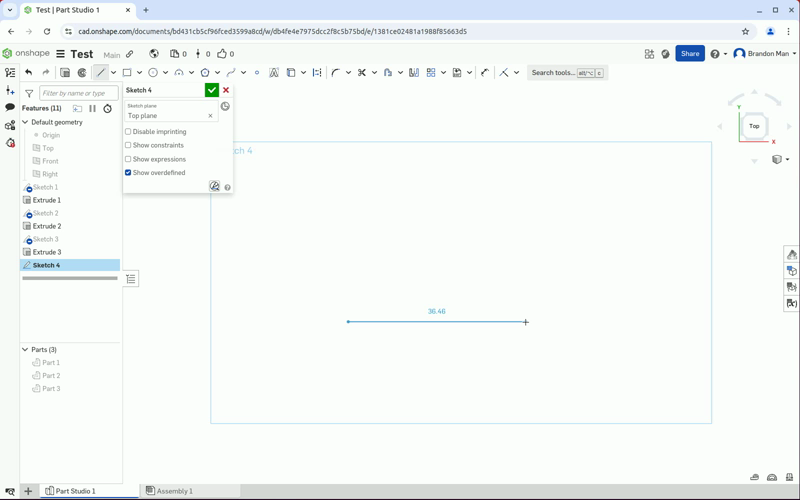
key_down(shift)
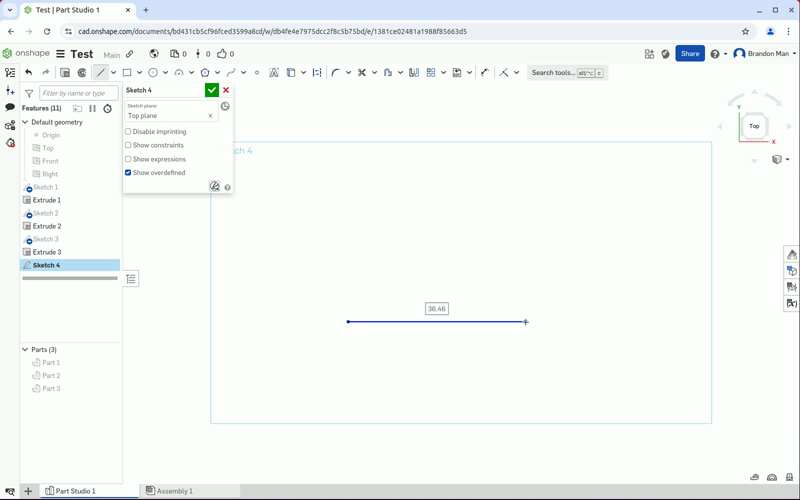
mouse_move(525, 248)
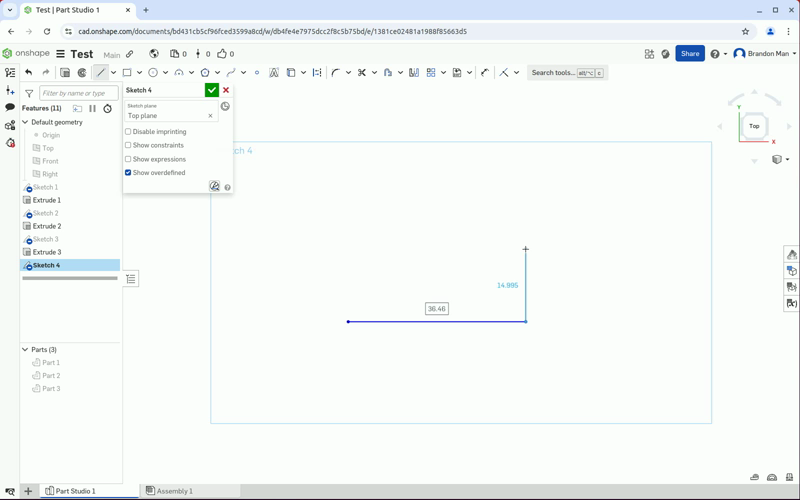
click(525, 248)
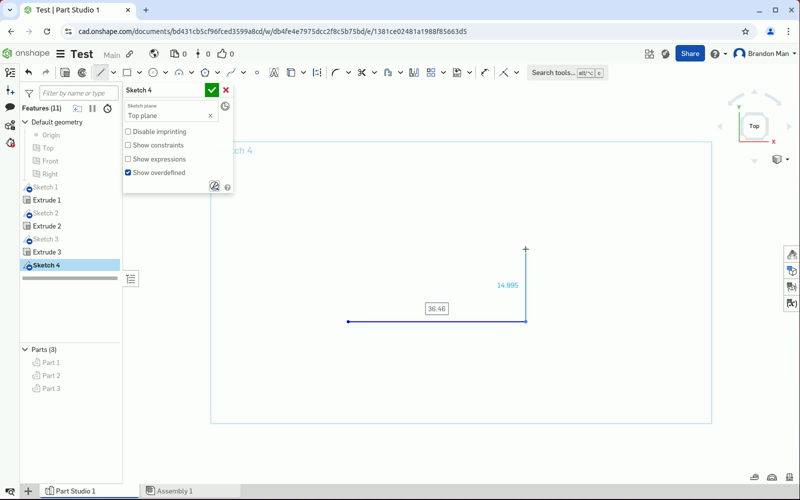
key_up(shift)
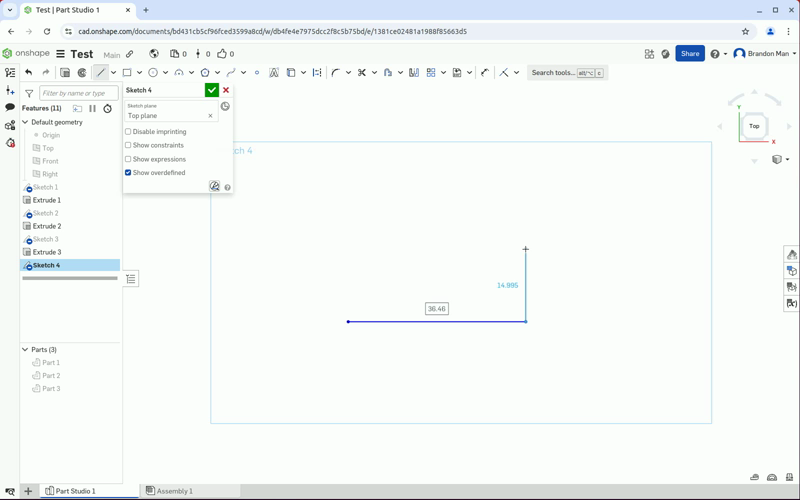
key_down(shift)
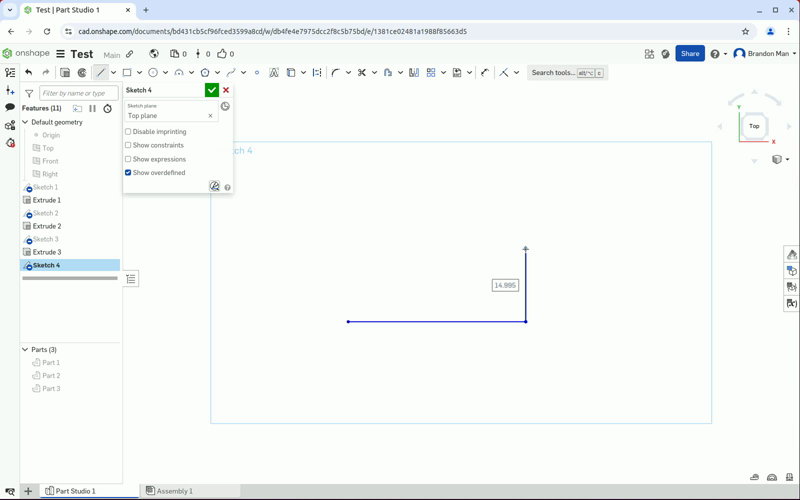
mouse_move(426, 248)
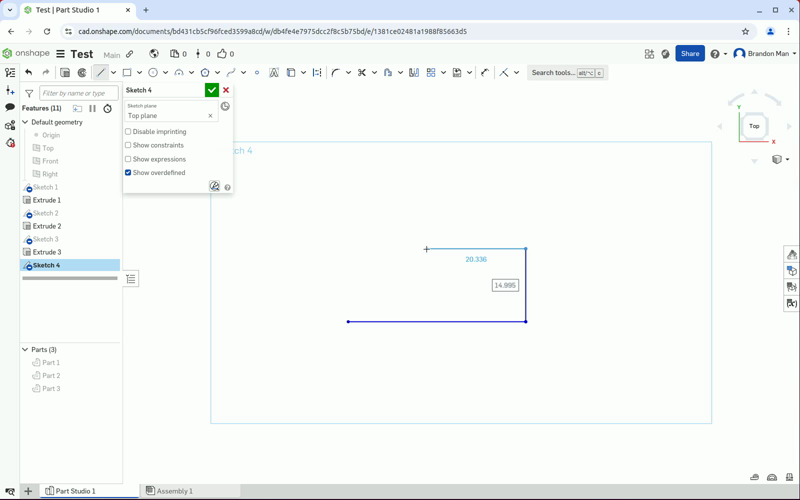
click(426, 248)
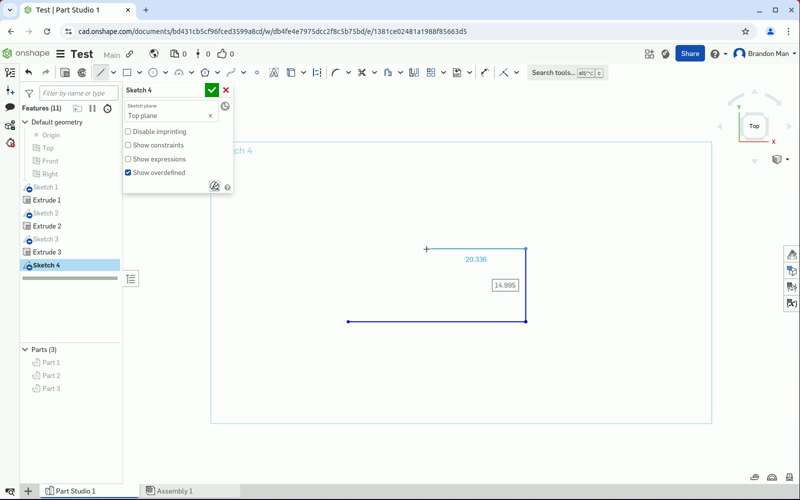
key_up(shift)
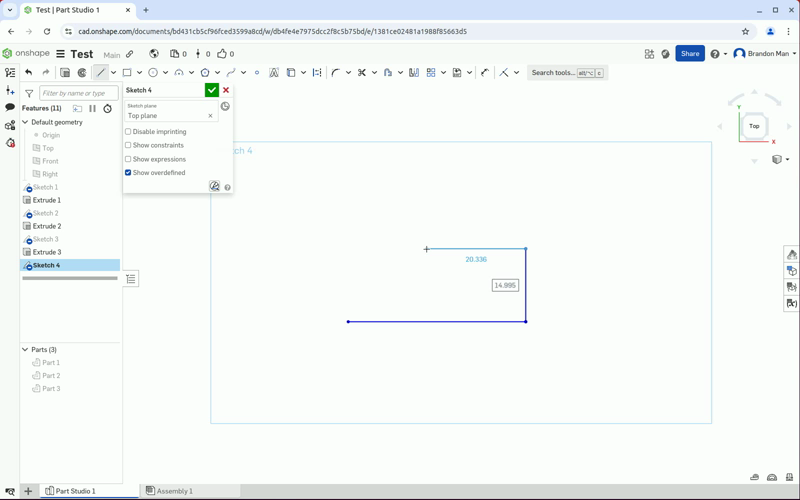
key_down(shift)
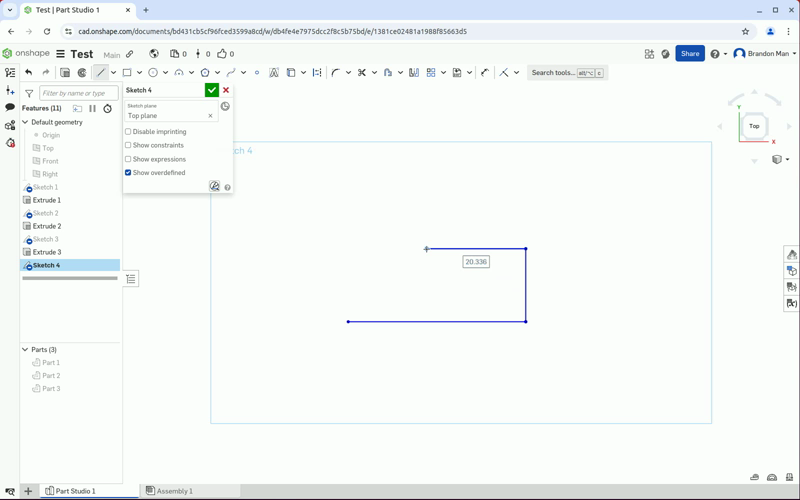
mouse_move(426, 315)
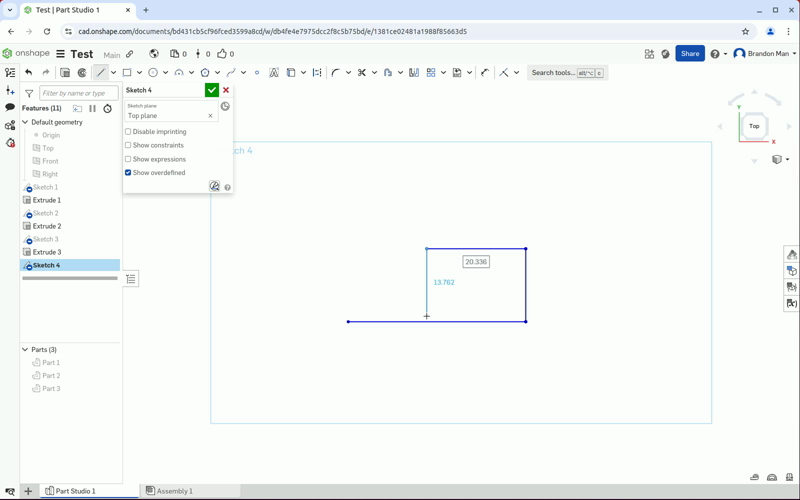
click(426, 315)
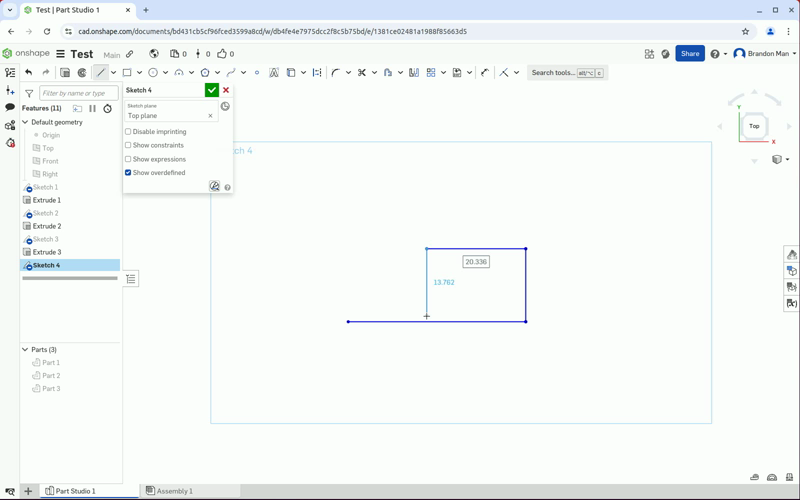
key_up(shift)
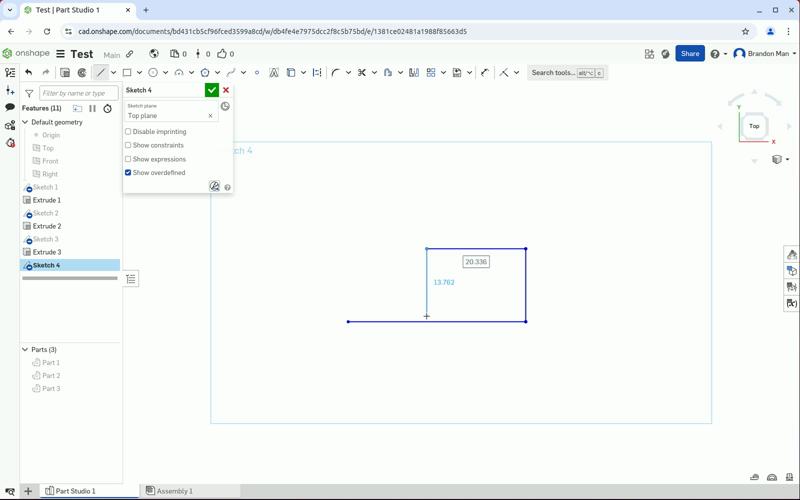
key_down(shift)
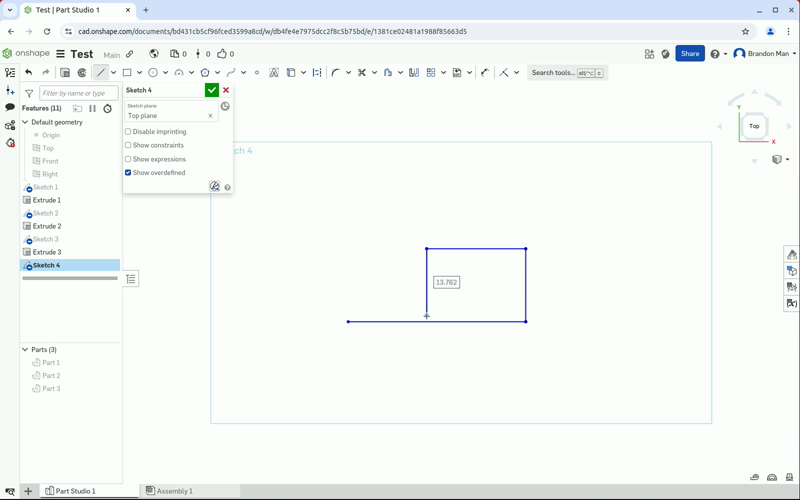
mouse_move(456, 315)
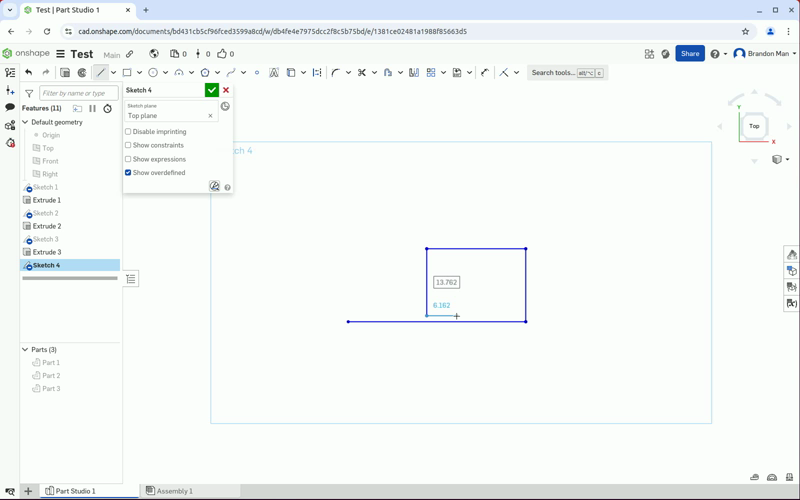
mouse_move(421, 315)
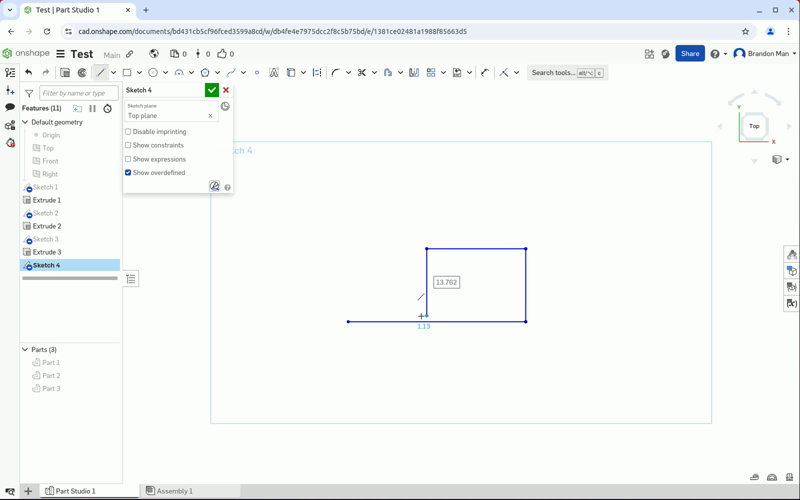
scroll(6)
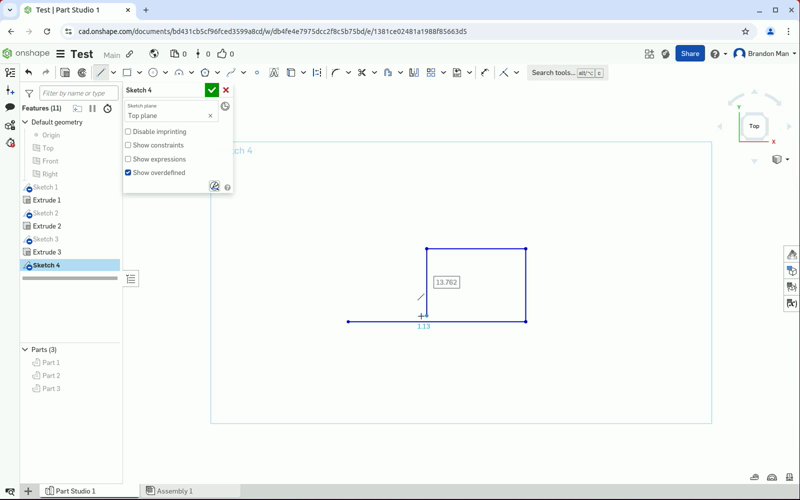
scroll(6)
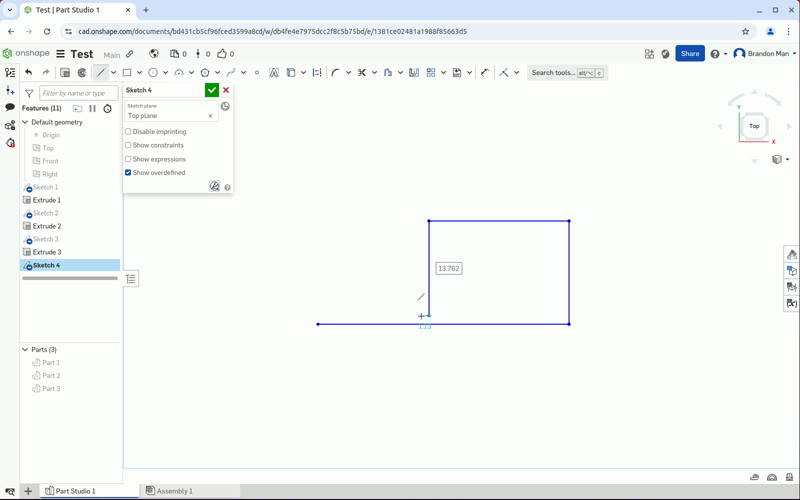
scroll(6)
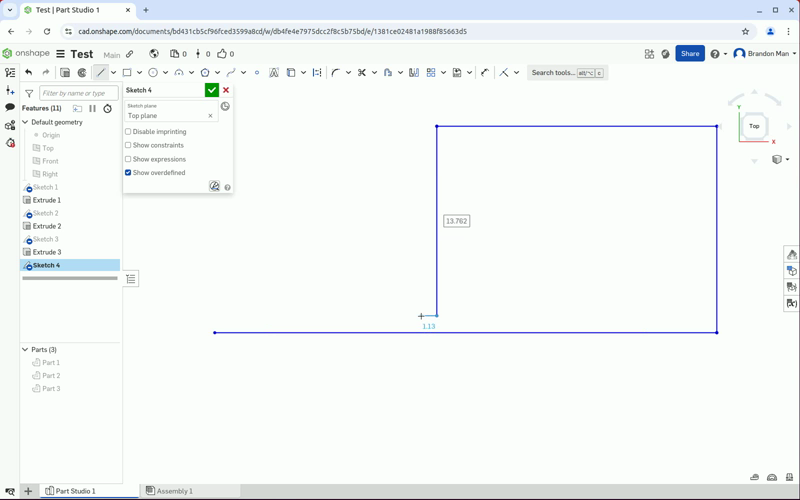
scroll(6)
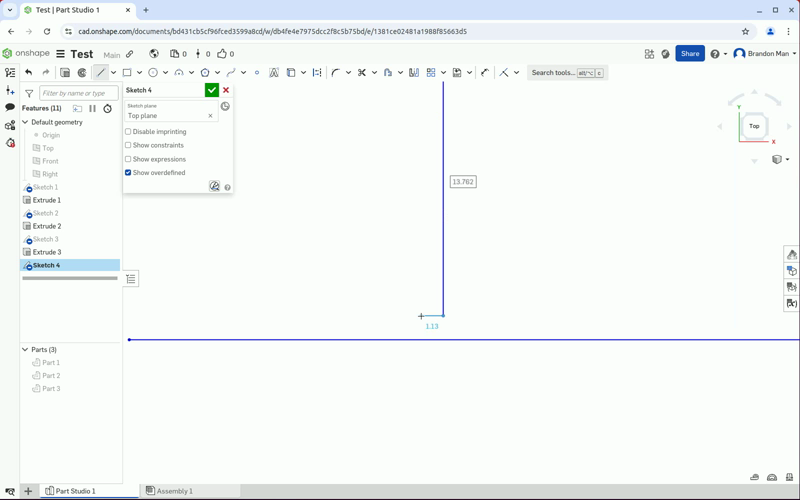
scroll(6)
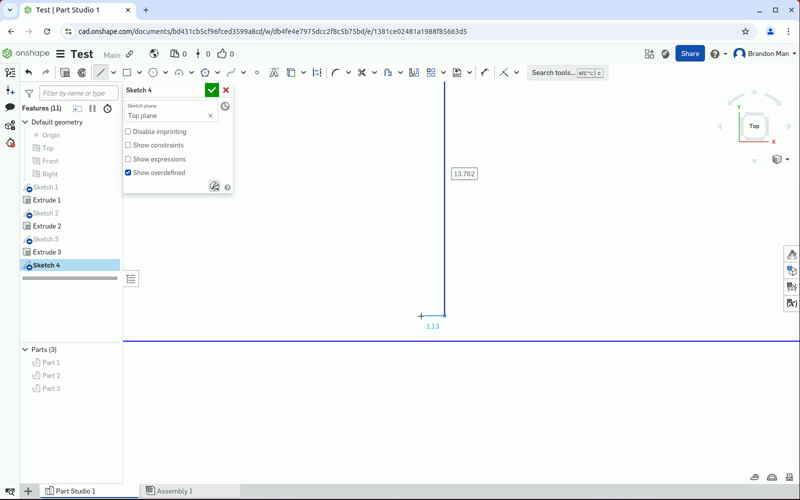
scroll(6)
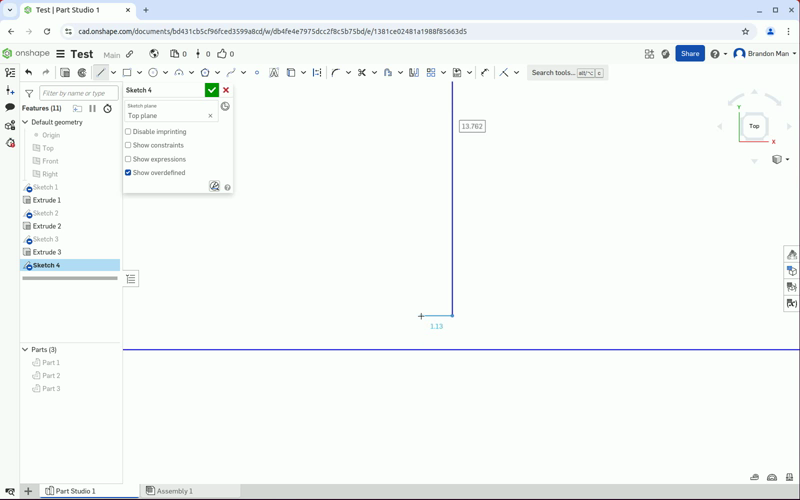
scroll(6)
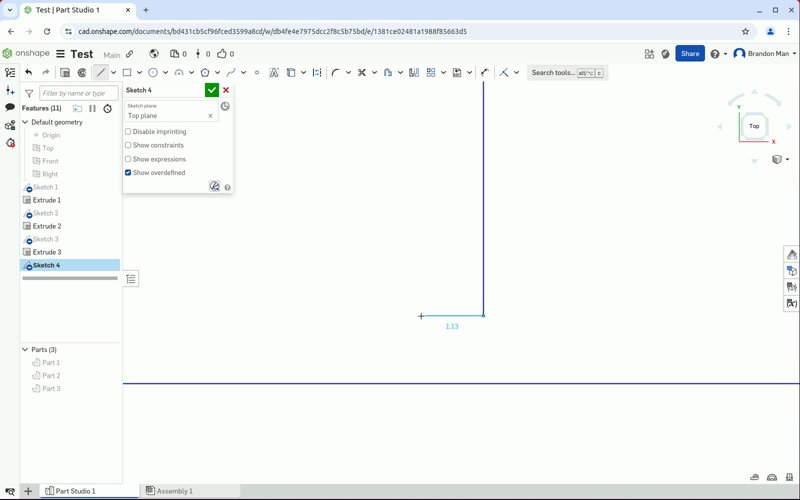
click(421, 315)
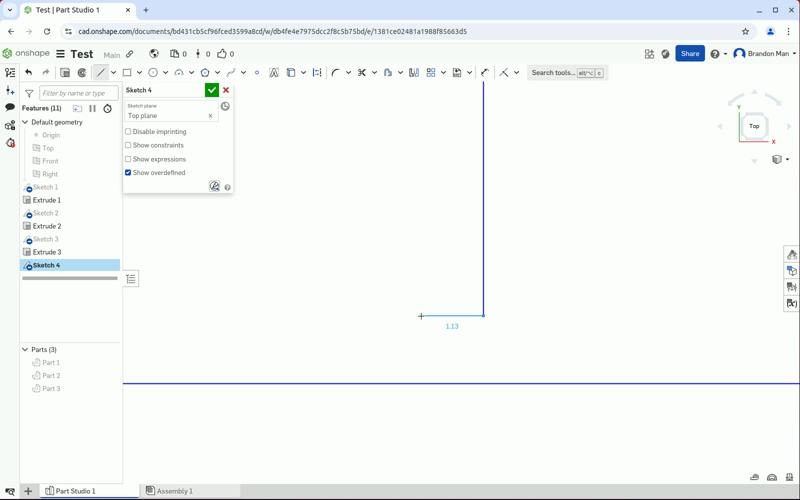
scroll(-6)
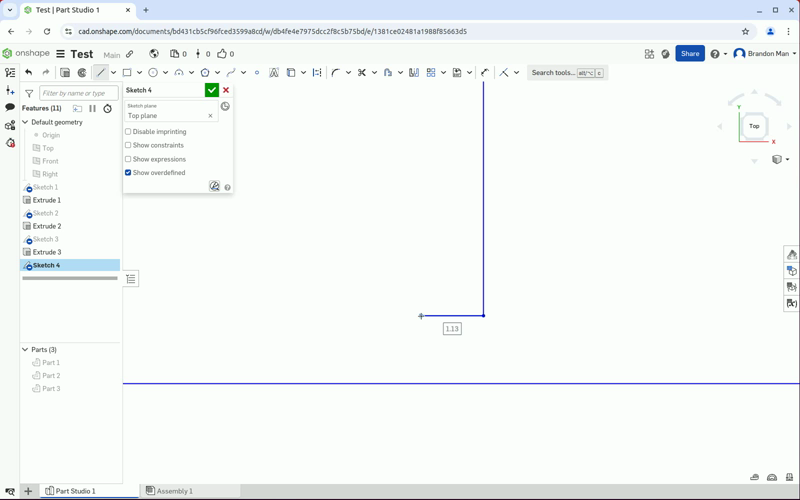
scroll(-6)
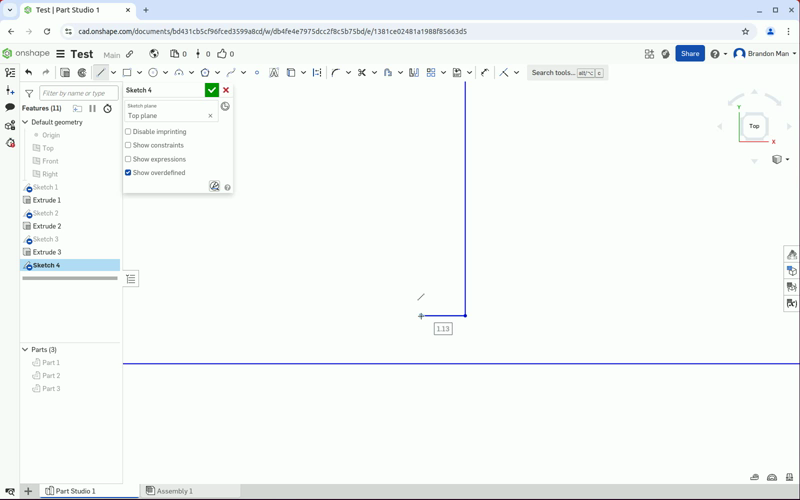
scroll(-6)
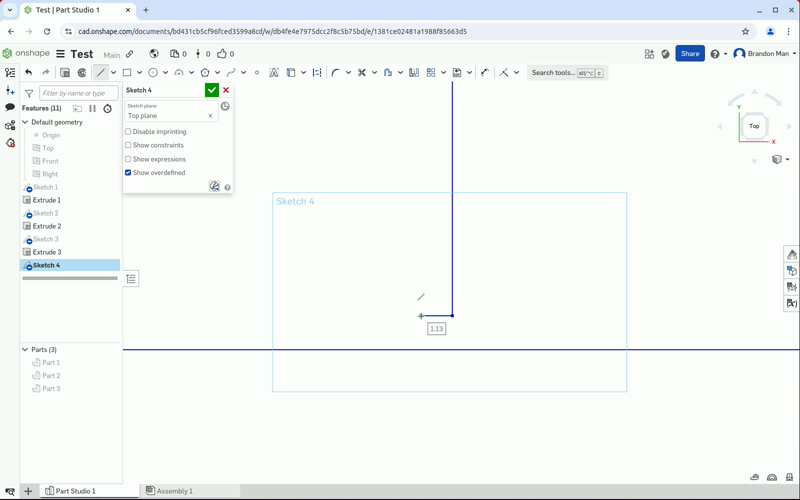
scroll(-6)
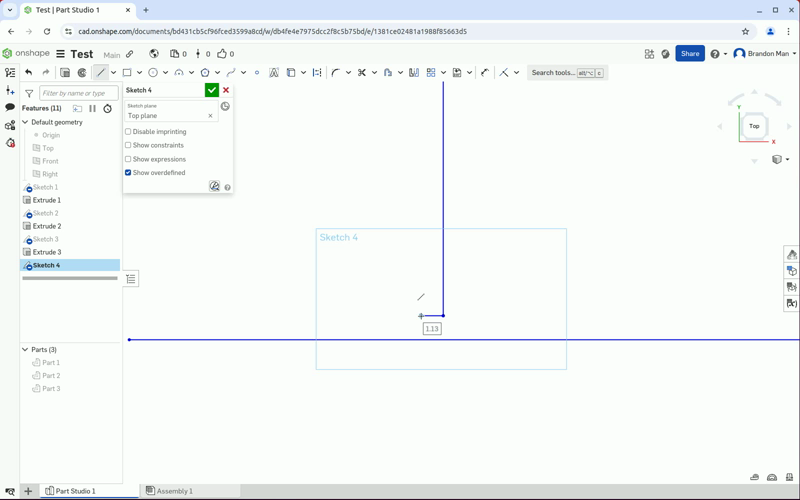
scroll(-6)
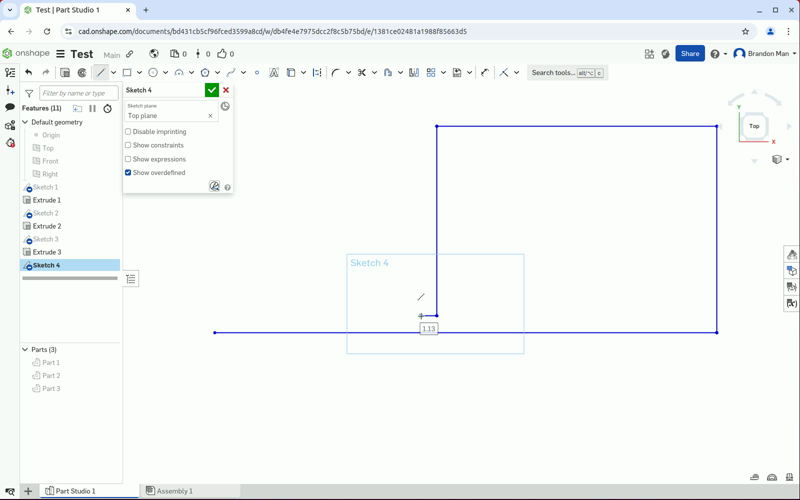
scroll(-6)
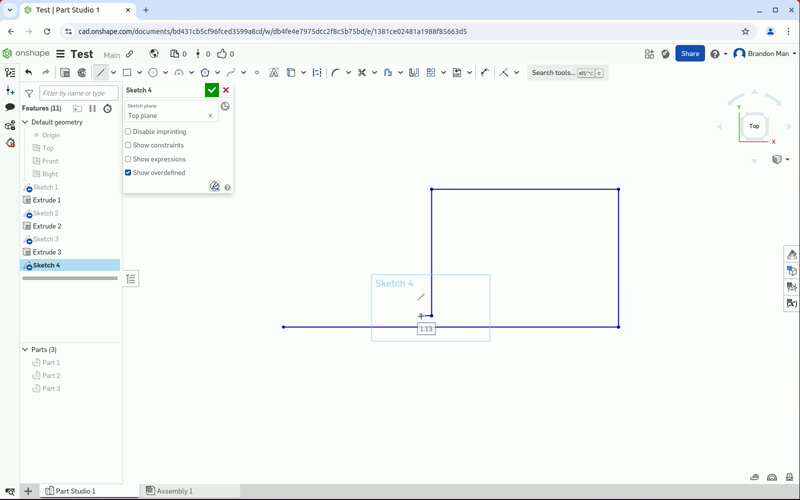
scroll(-6)
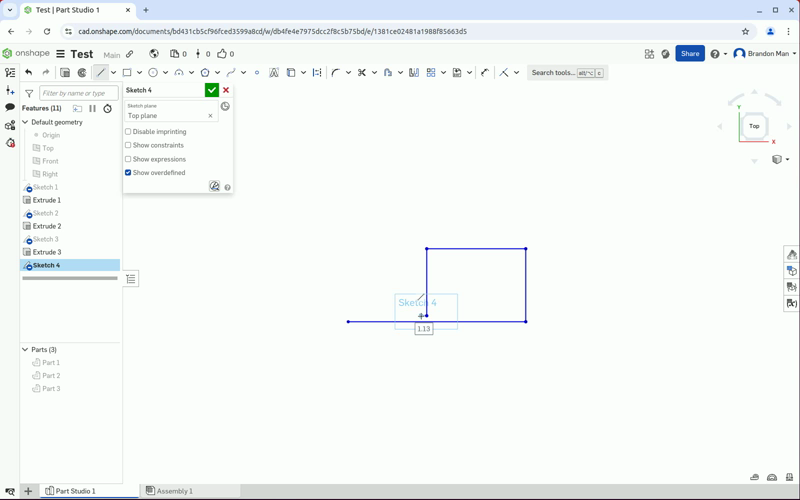
key_up(shift)
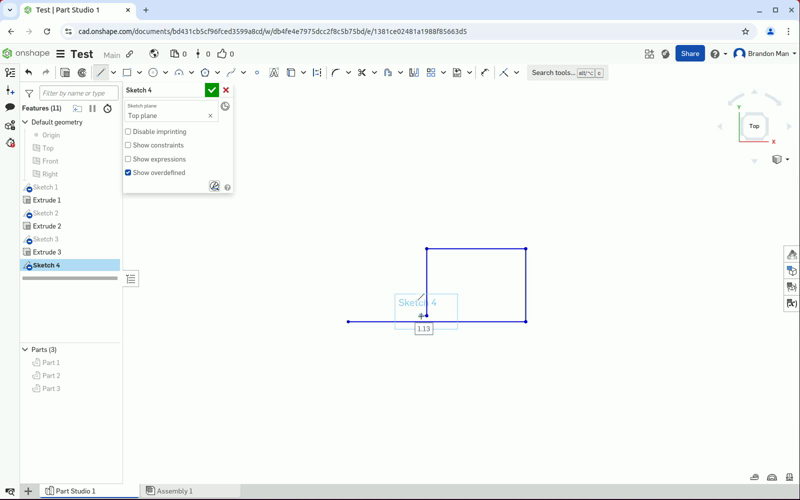
key_down(shift)
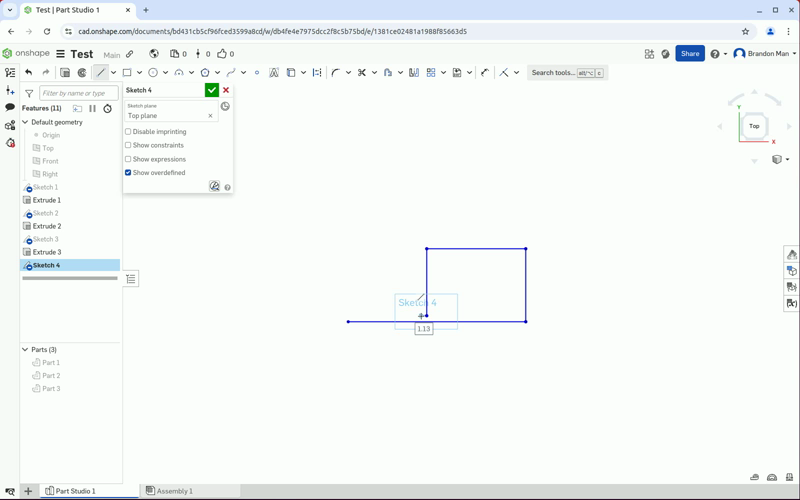
mouse_move(421, 248)
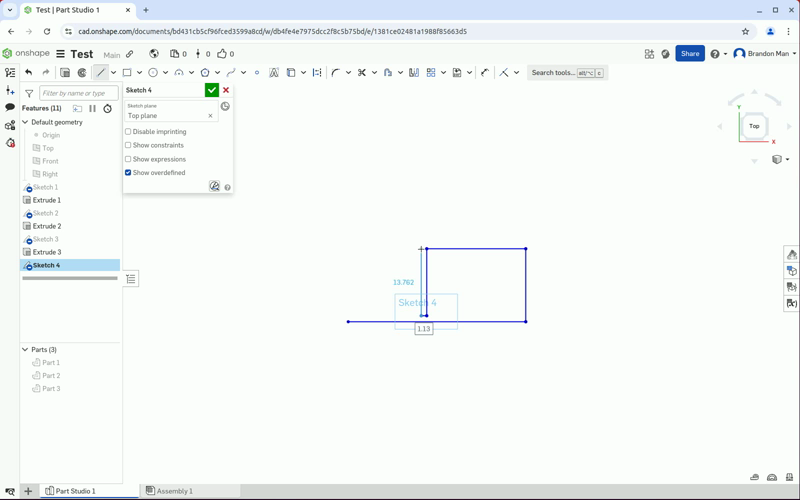
click(421, 248)
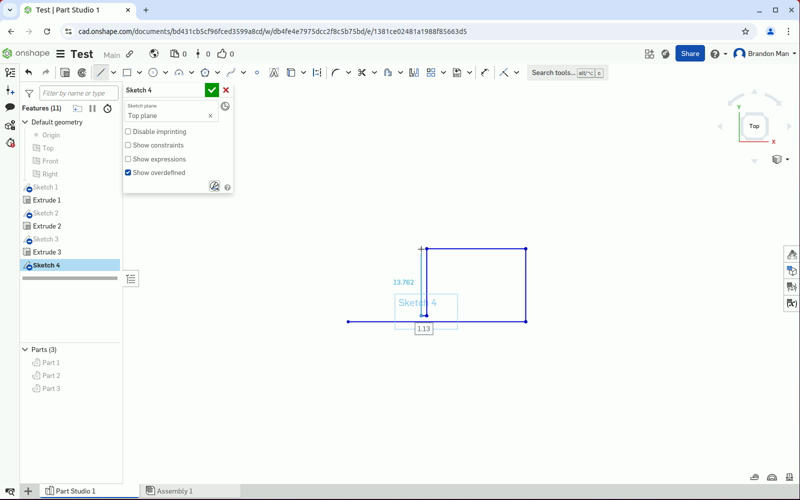
key_up(shift)
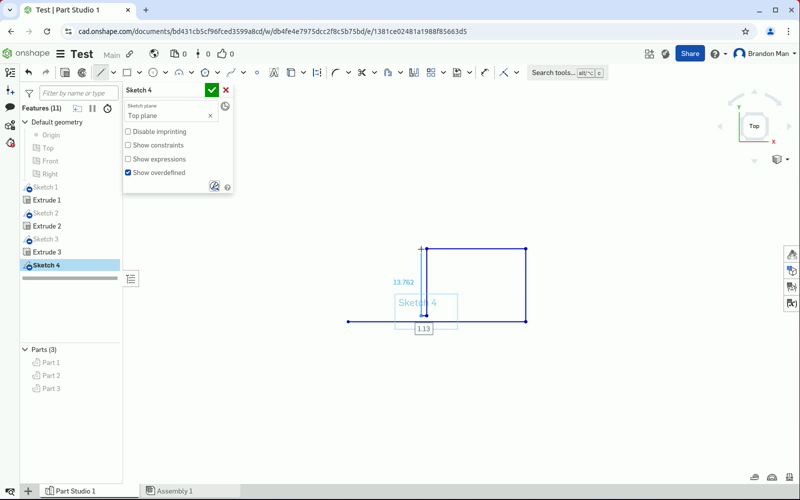
key_down(shift)
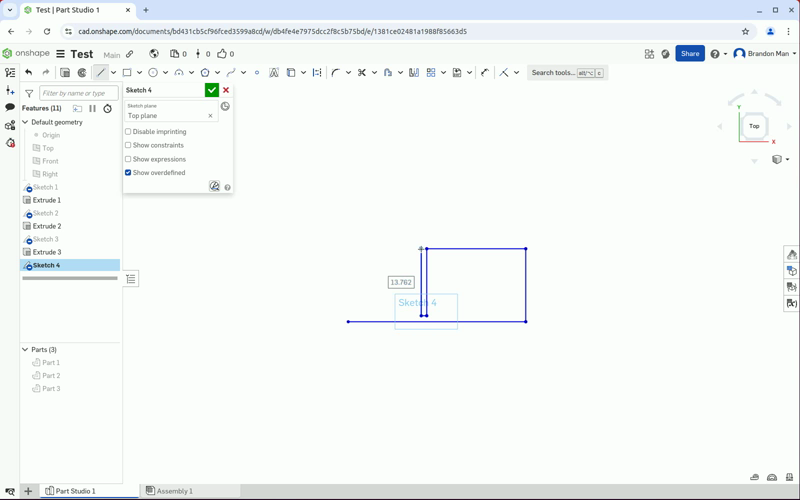
mouse_move(353, 248)
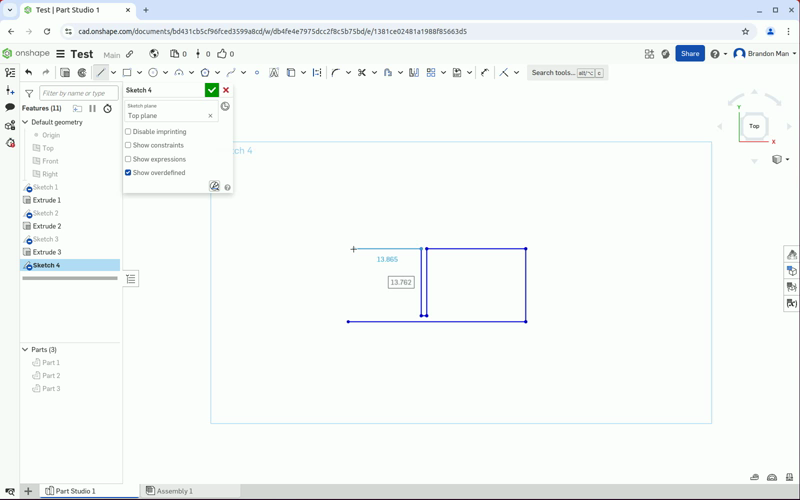
click(353, 248)
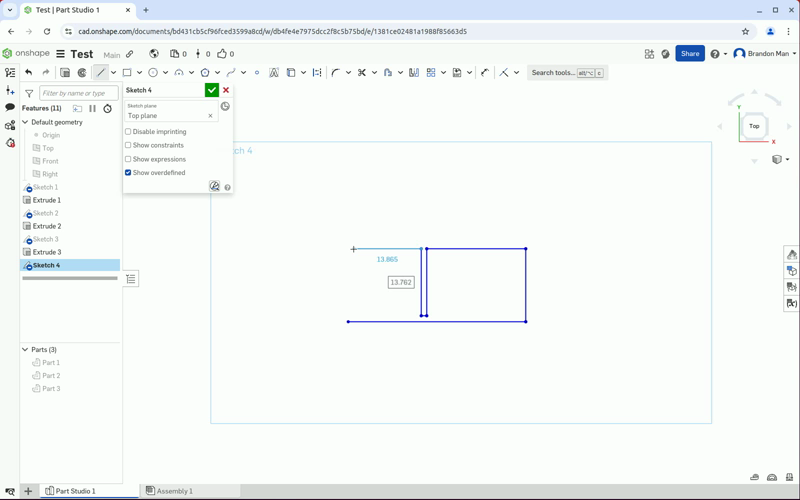
key_up(shift)
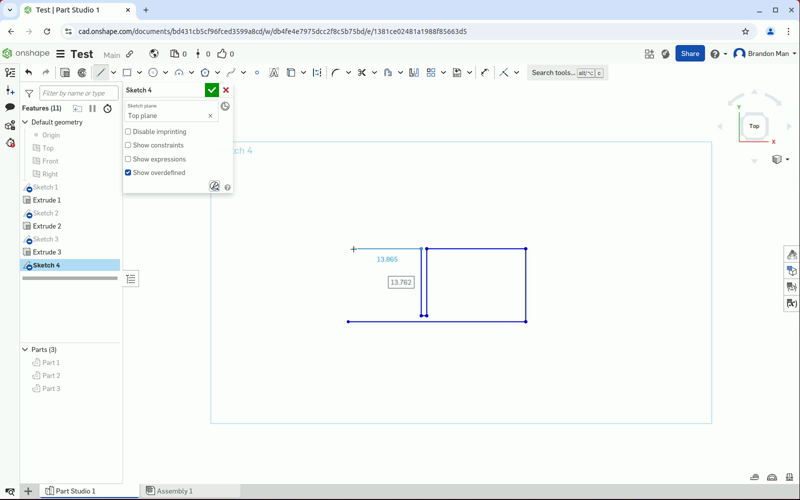
key_down(shift)
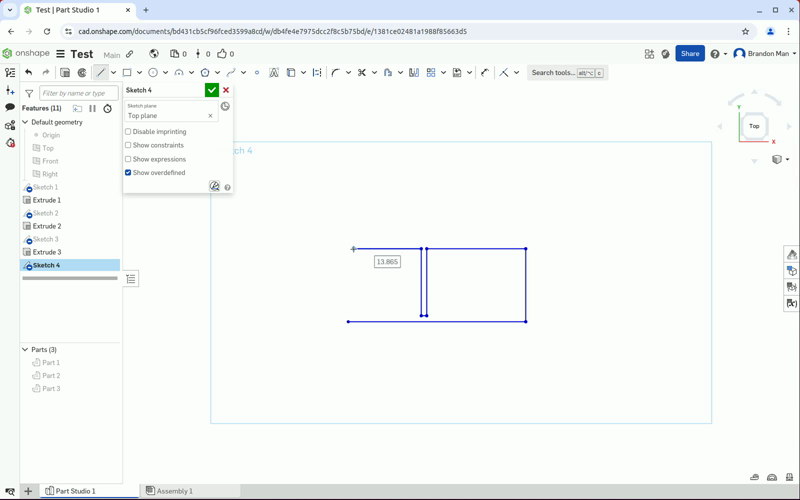
mouse_move(353, 315)
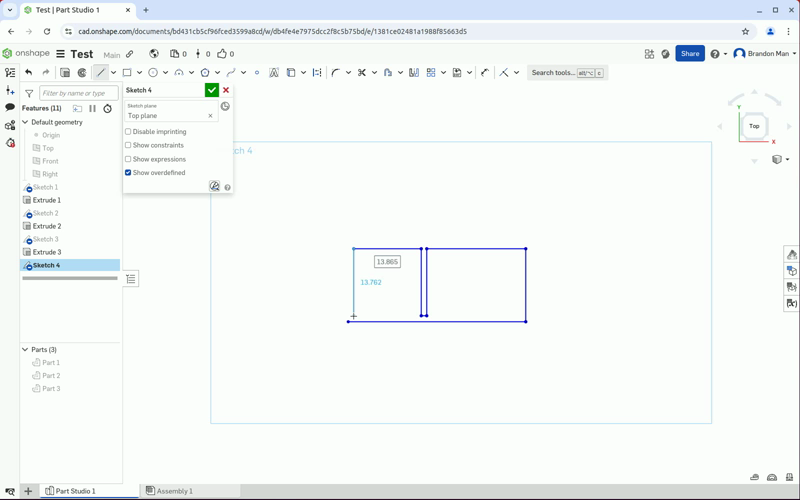
click(353, 315)
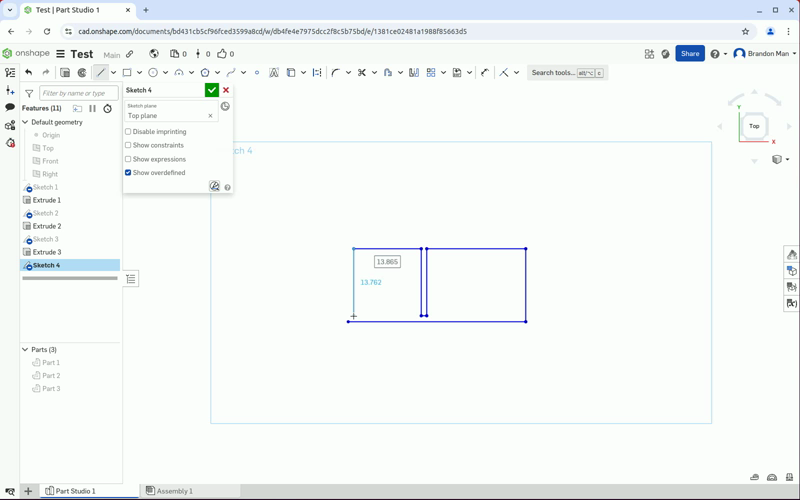
key_up(shift)
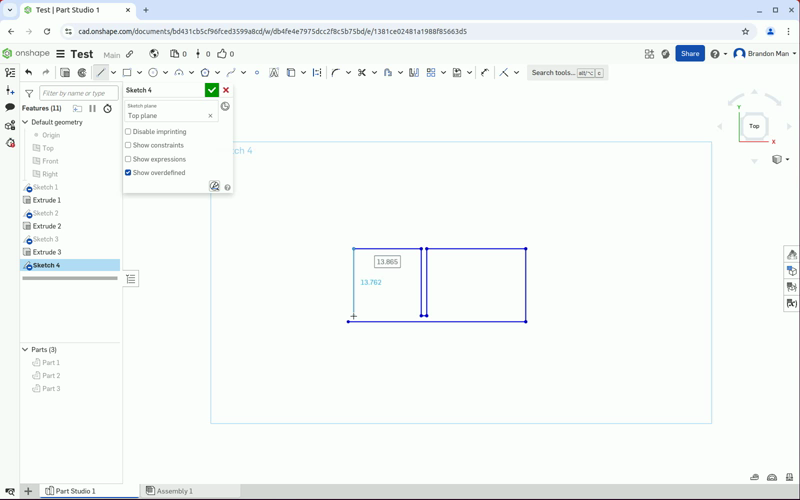
key_down(shift)
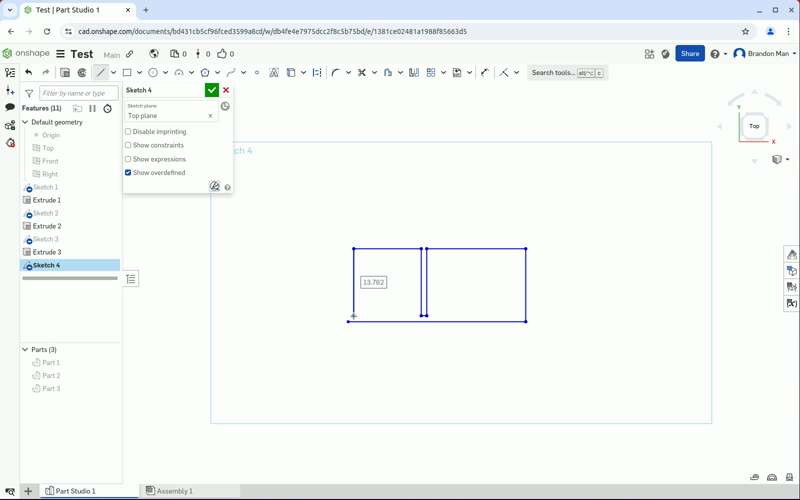
mouse_move(383, 315)
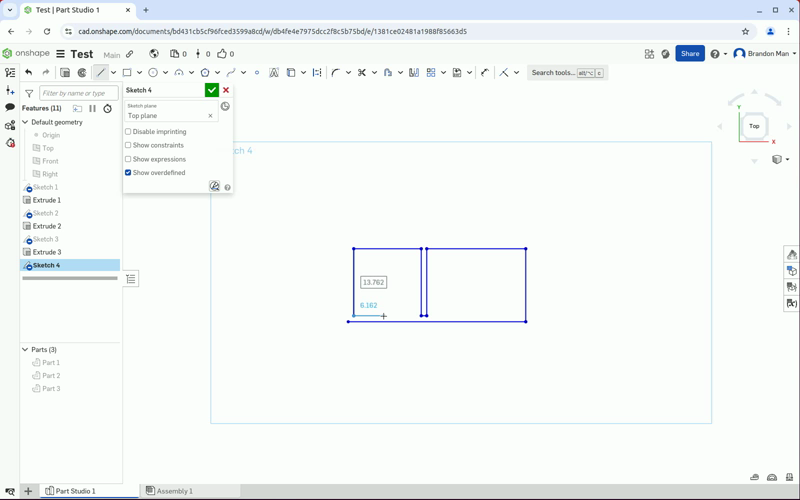
mouse_move(348, 315)
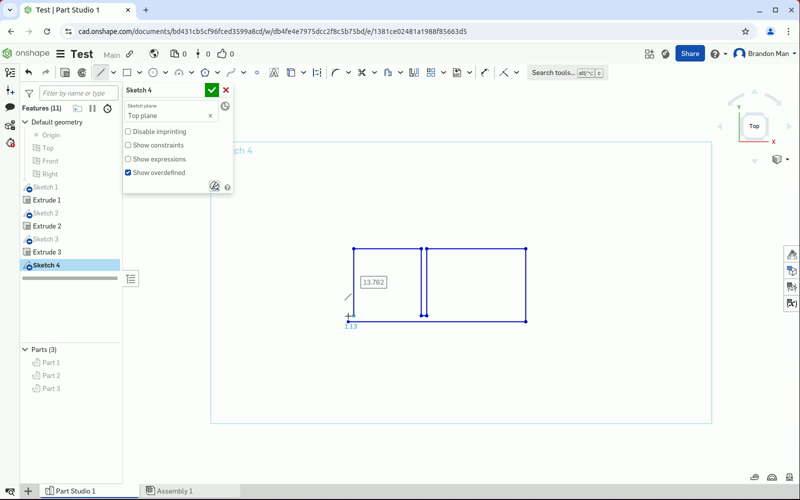
scroll(6)
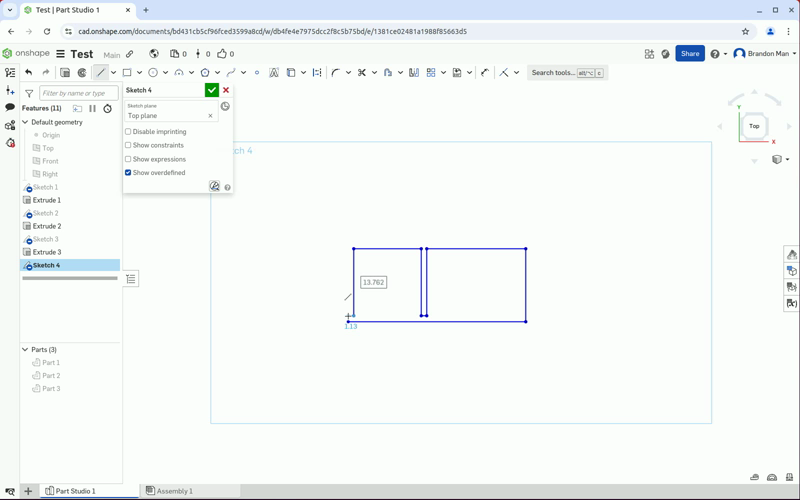
scroll(6)
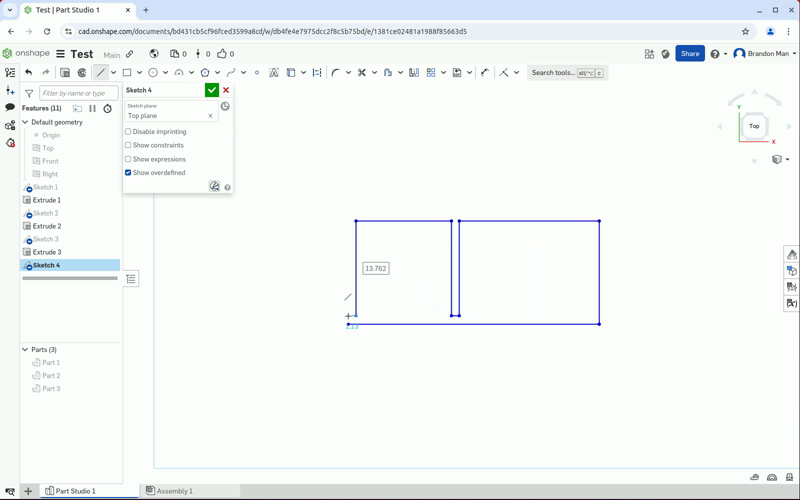
scroll(6)
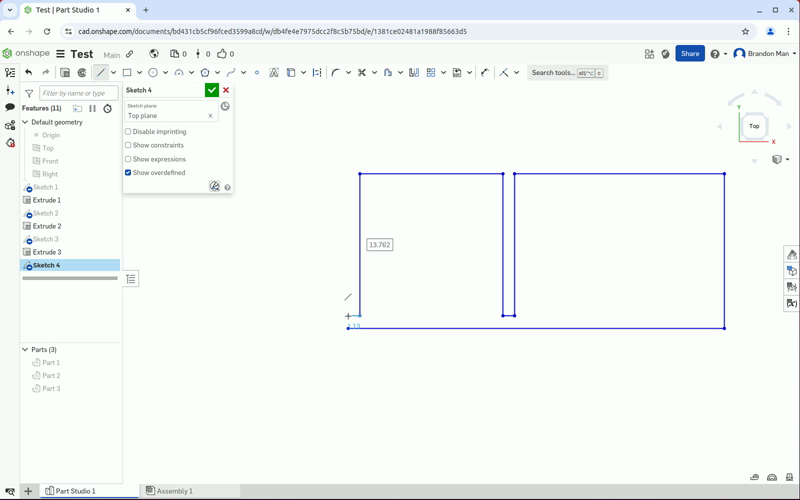
scroll(6)
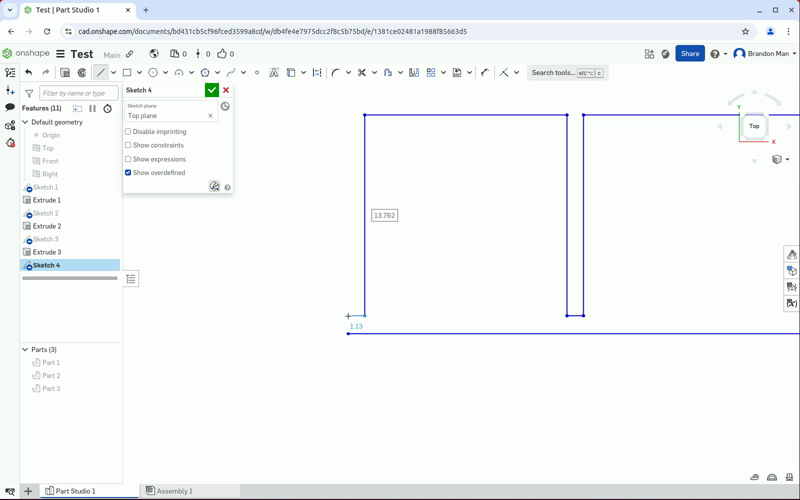
scroll(6)
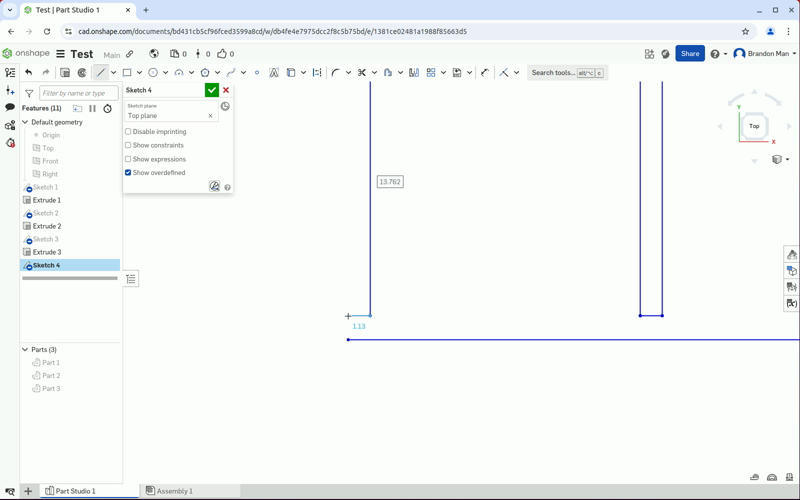
scroll(6)
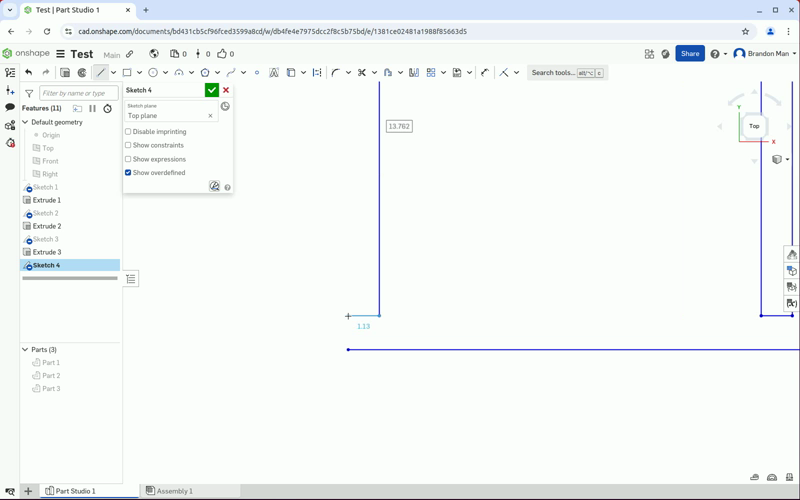
scroll(6)
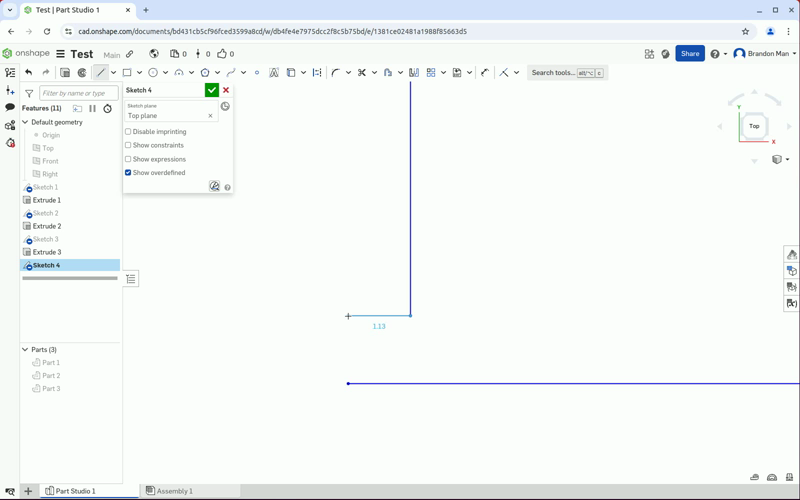
click(348, 315)
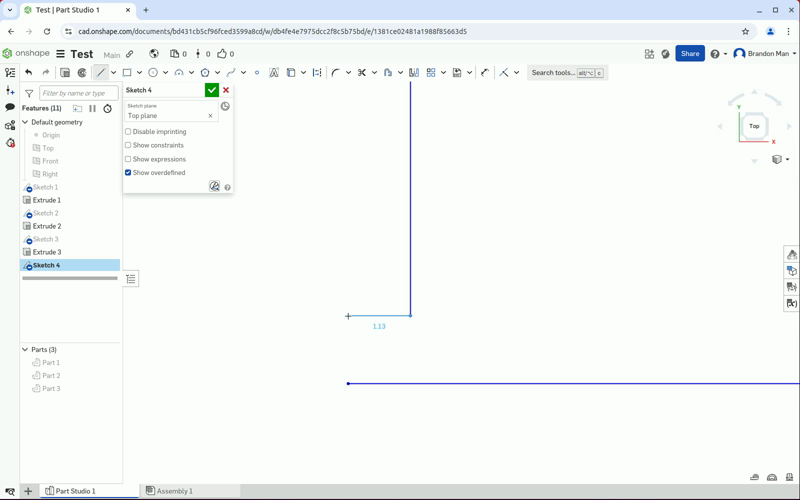
scroll(-6)
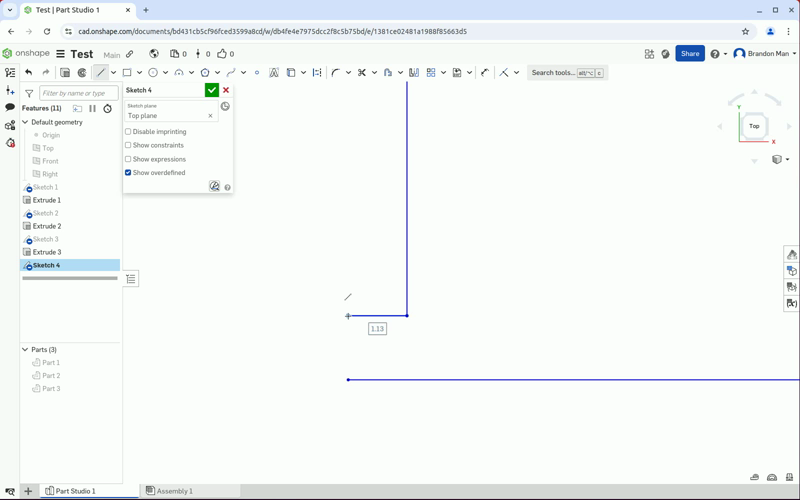
scroll(-6)
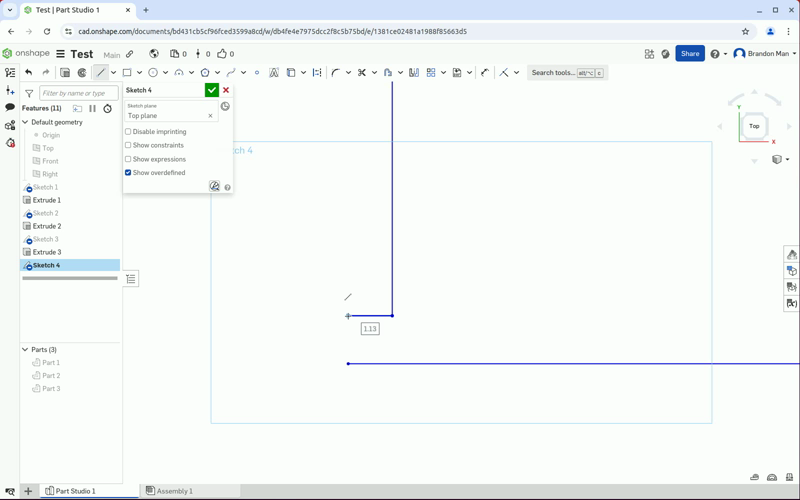
scroll(-6)
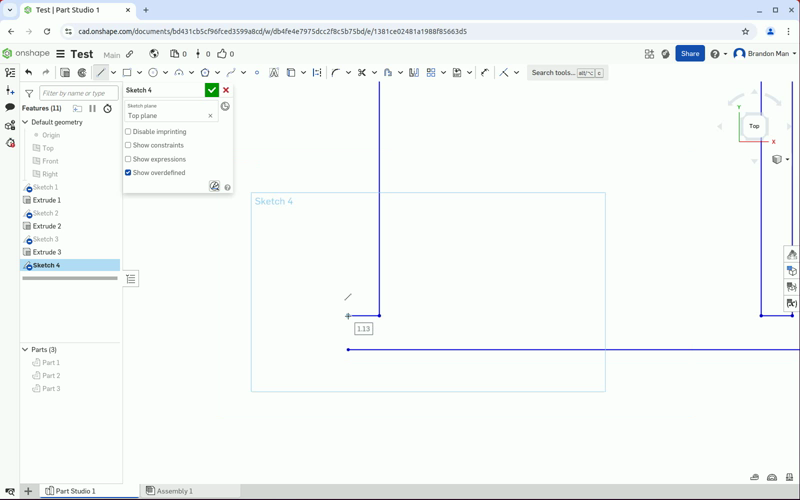
scroll(-6)
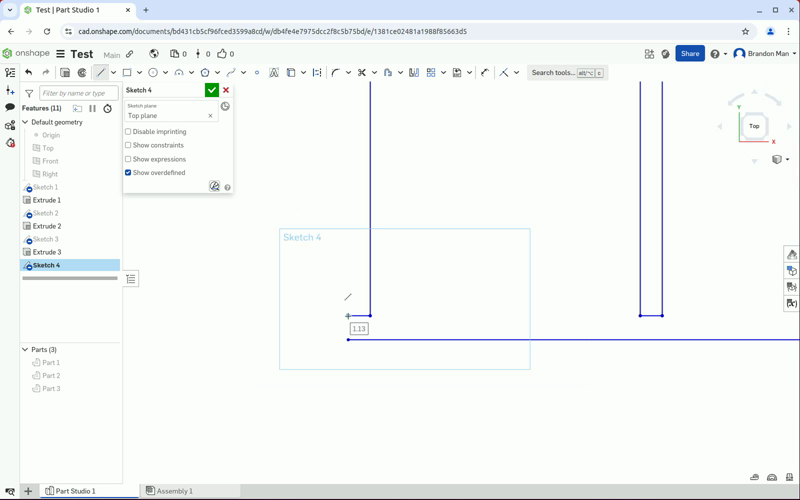
scroll(-6)
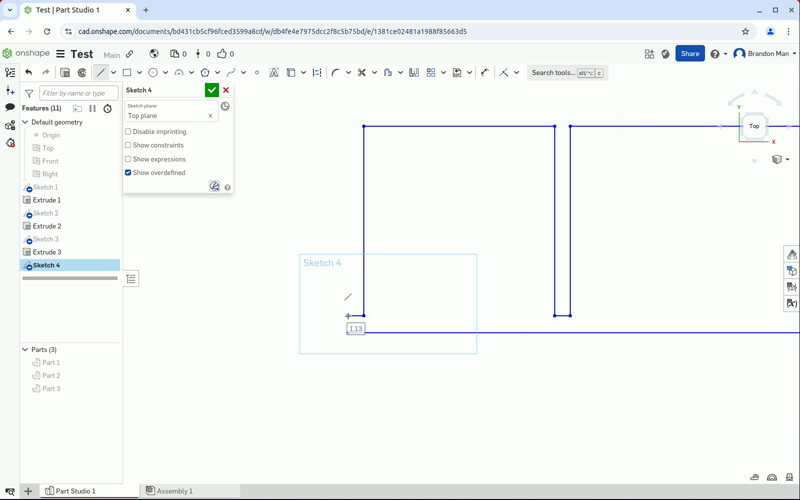
scroll(-6)
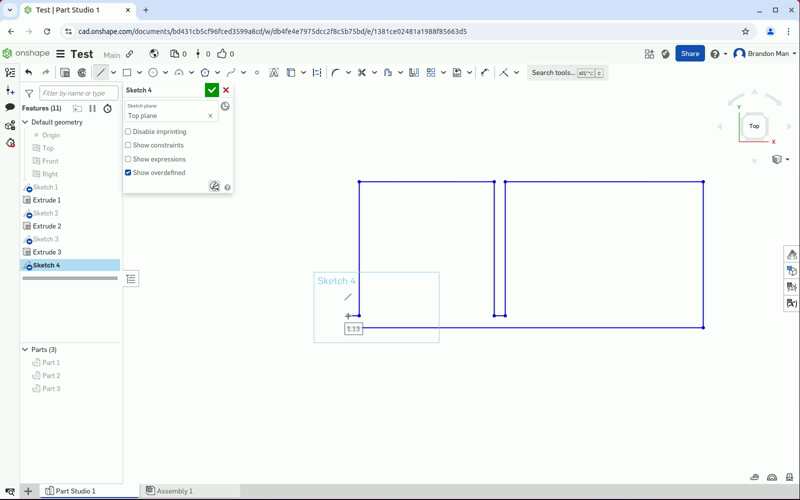
scroll(-6)
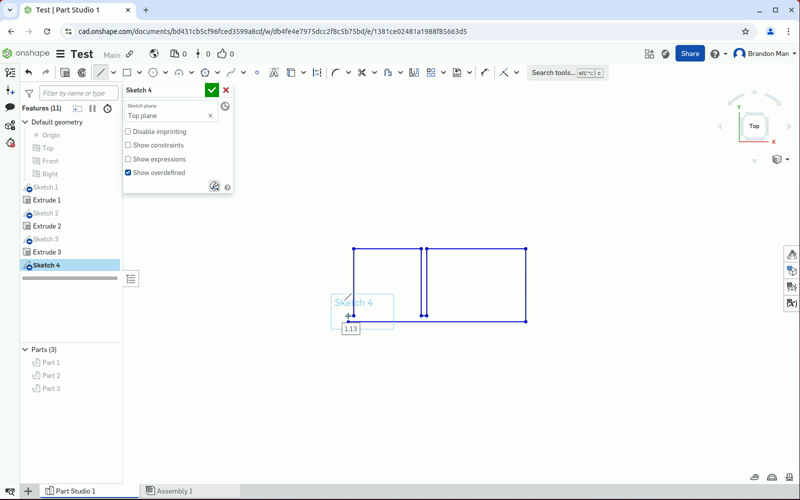
key_up(shift)
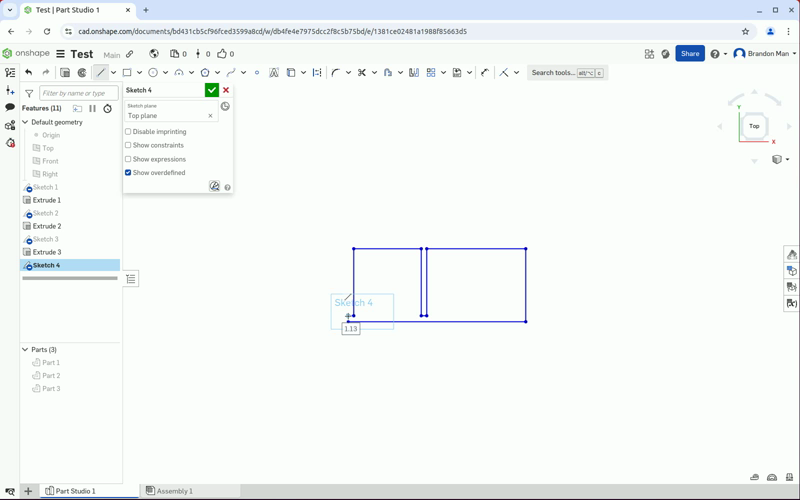
mouse_move(378, 315)
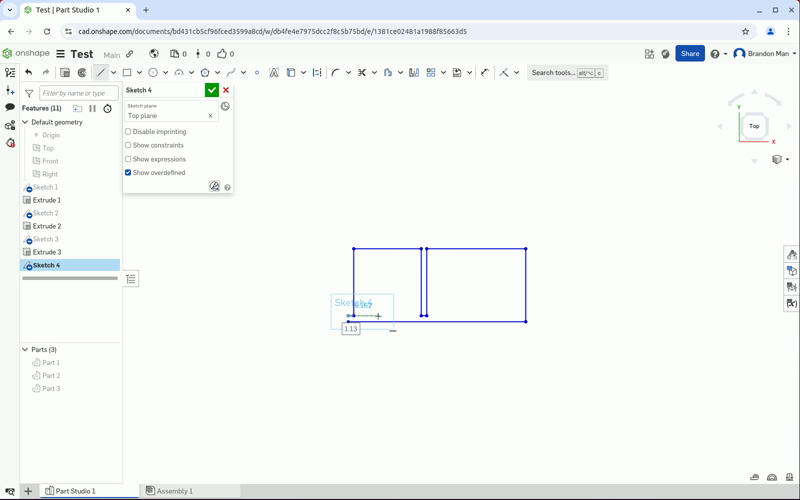
key_down(shift)
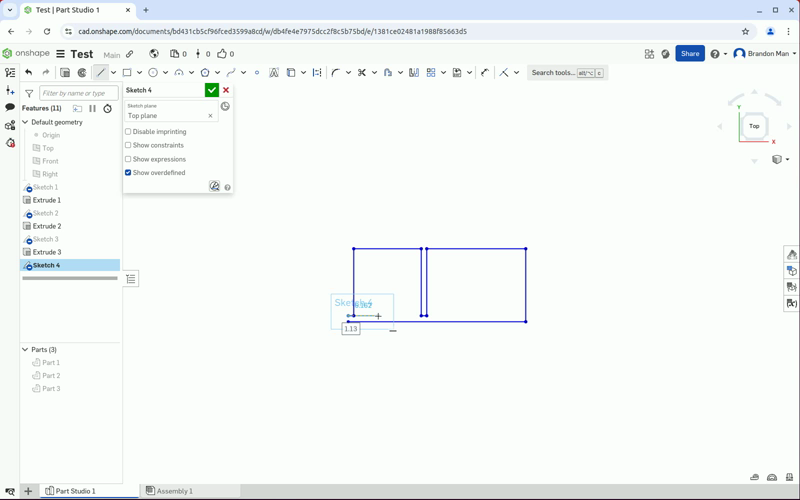
mouse_move(348, 321)
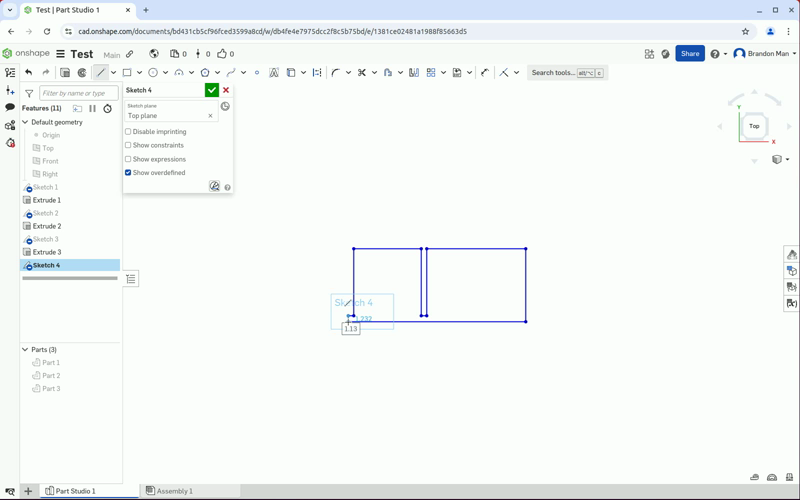
scroll(6)
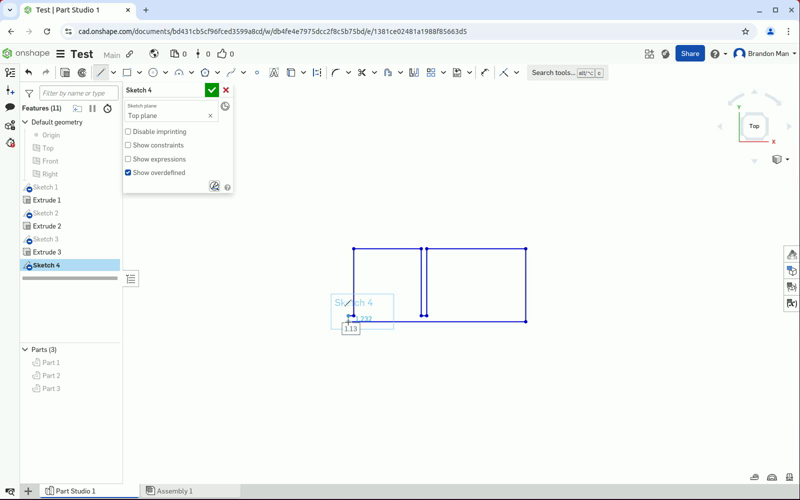
scroll(6)
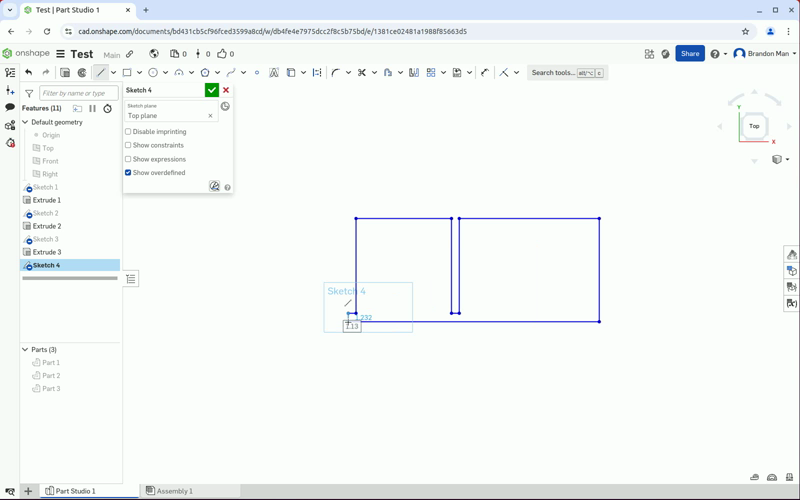
scroll(6)
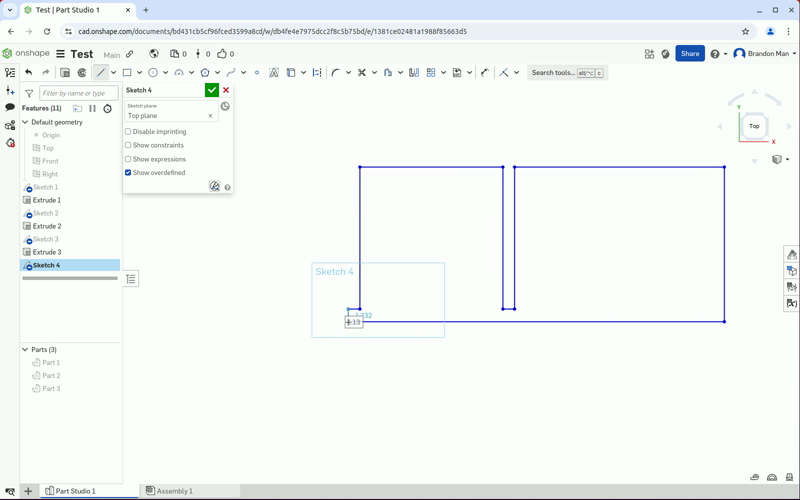
scroll(6)
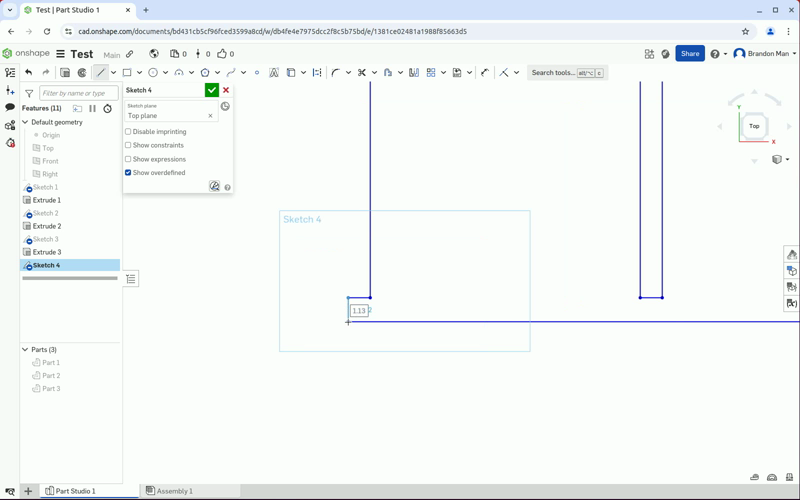
scroll(6)
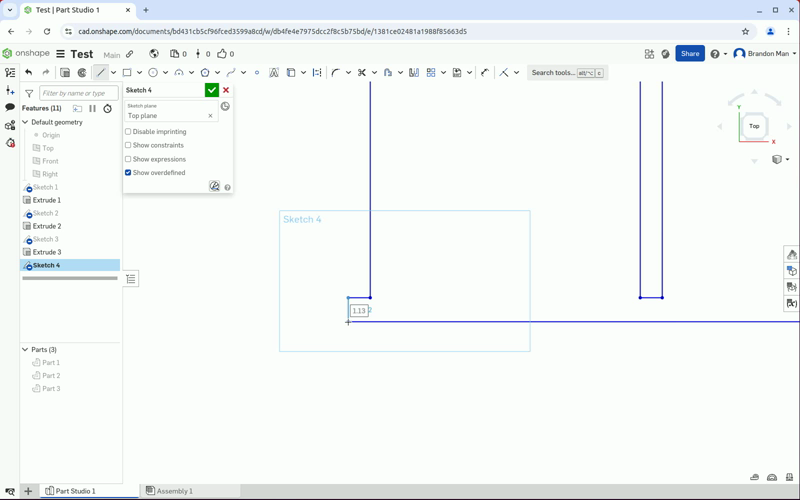
scroll(6)
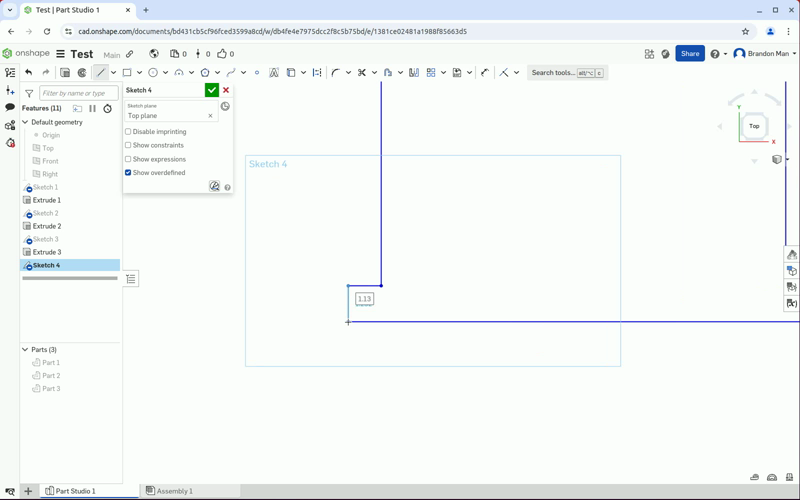
scroll(6)
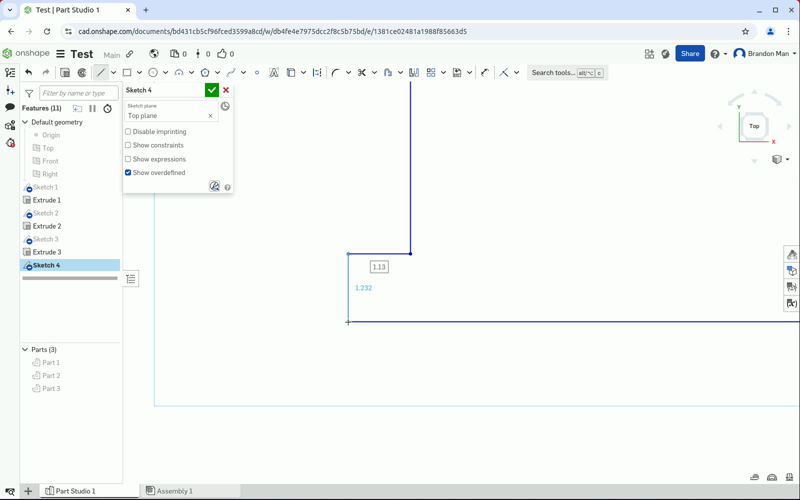
key_up(shift)
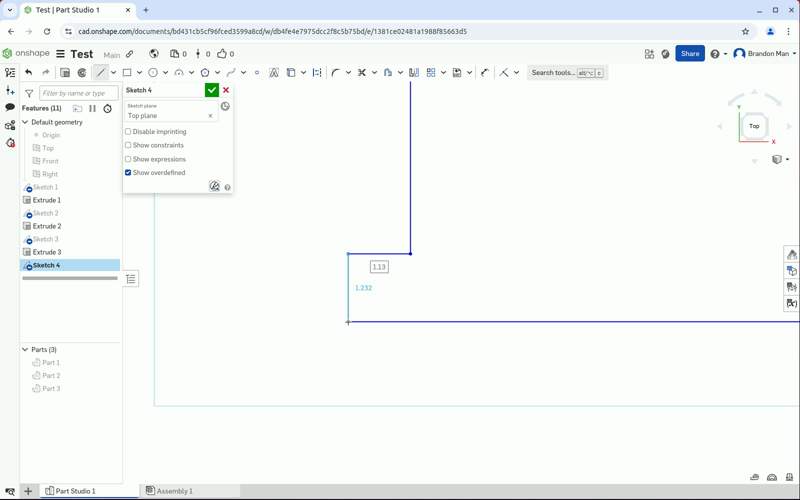
click(348, 321)
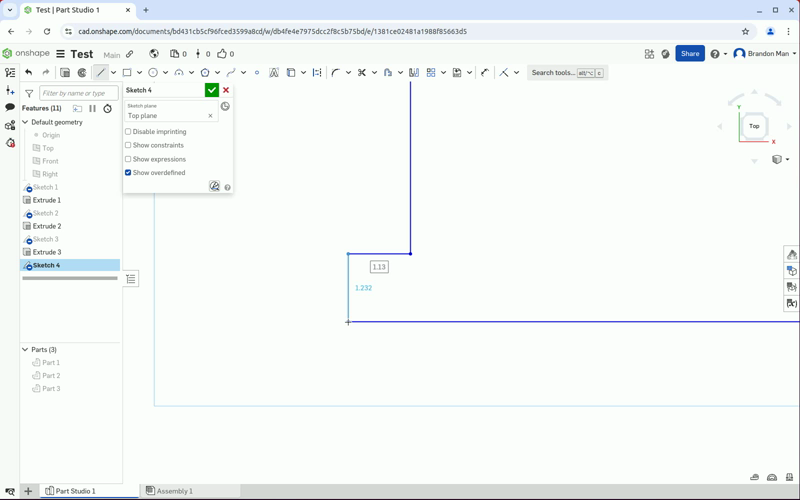
scroll(-6)
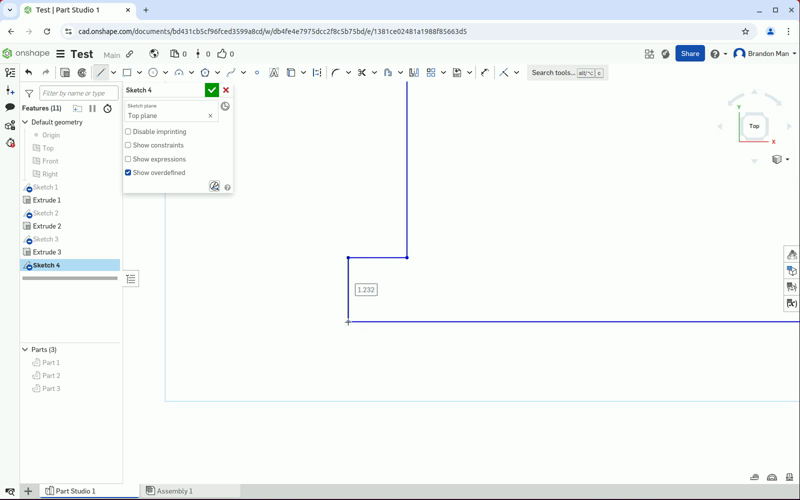
scroll(-6)
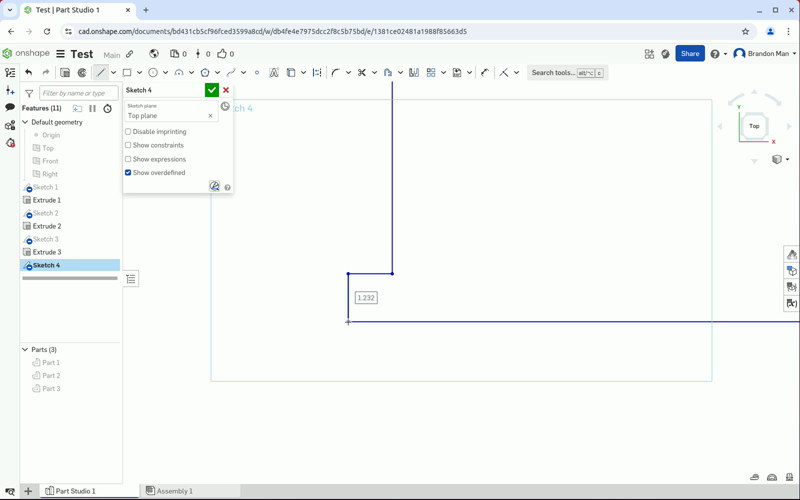
scroll(-6)
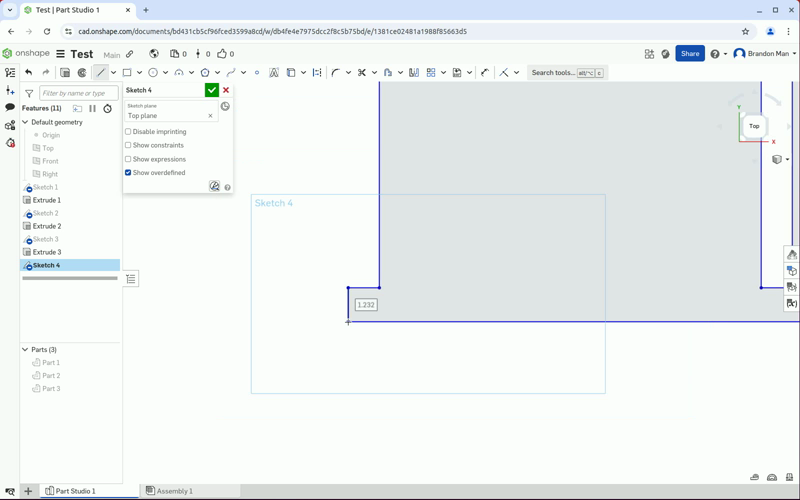
scroll(-6)
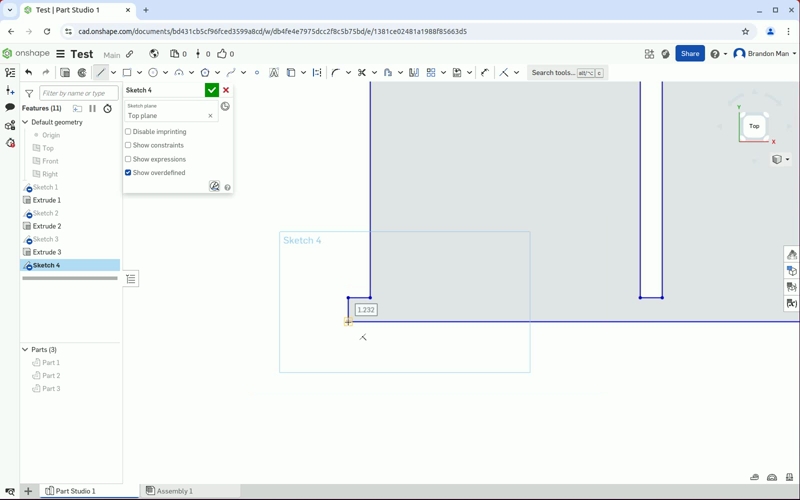
scroll(-6)
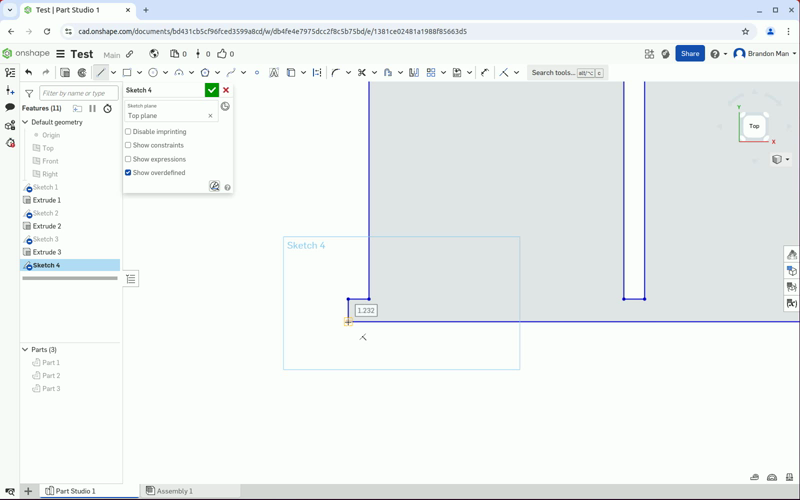
scroll(-6)
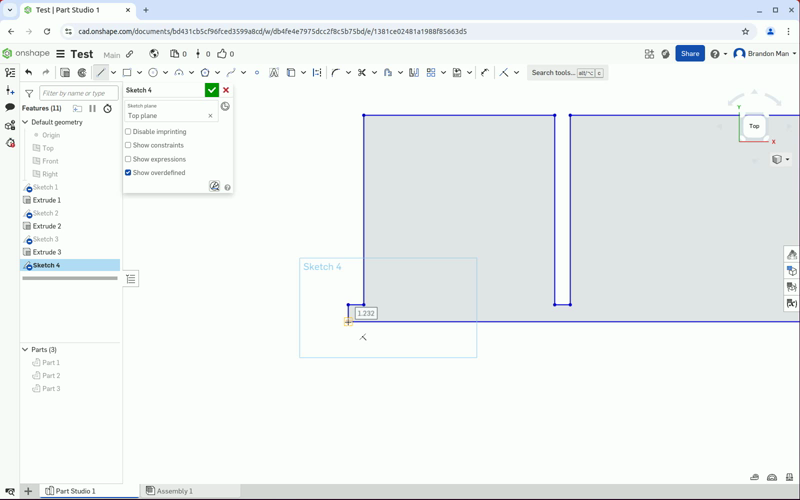
scroll(-6)
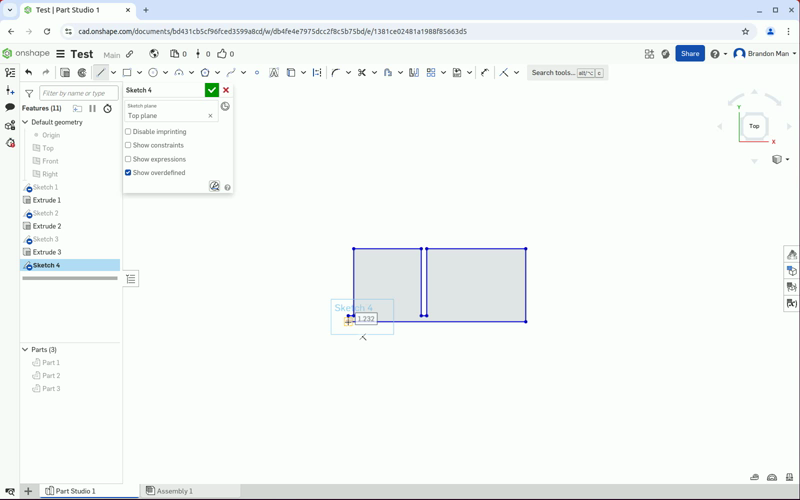
key(esc)
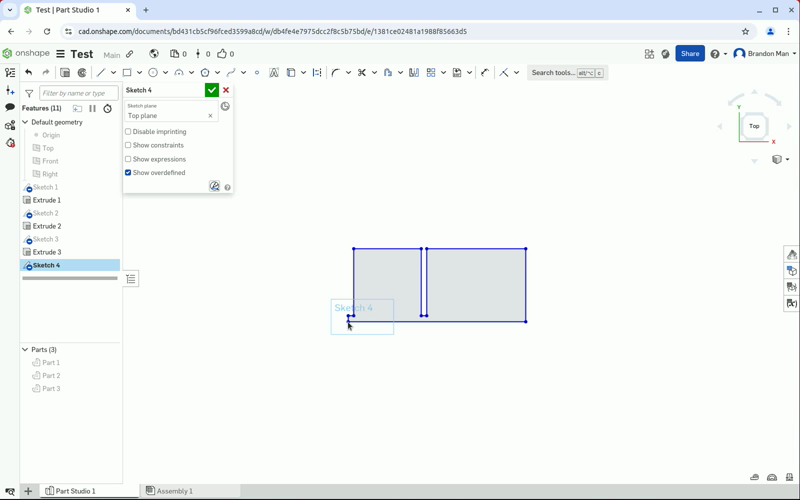
key(c)
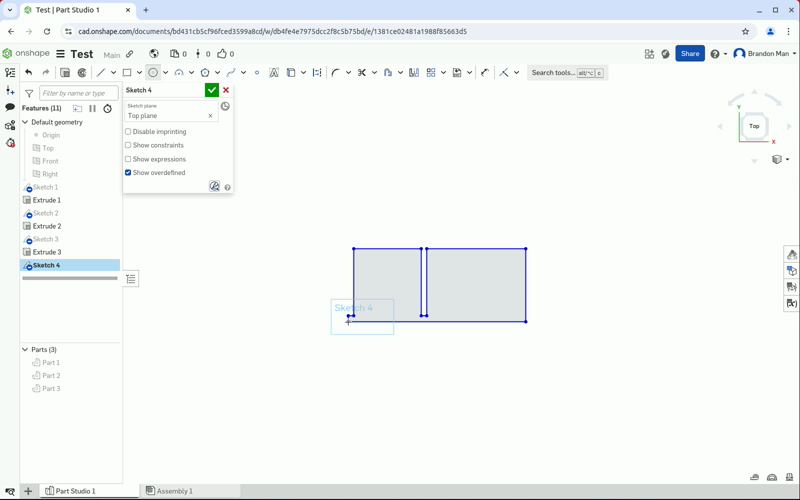
key_down(shift)
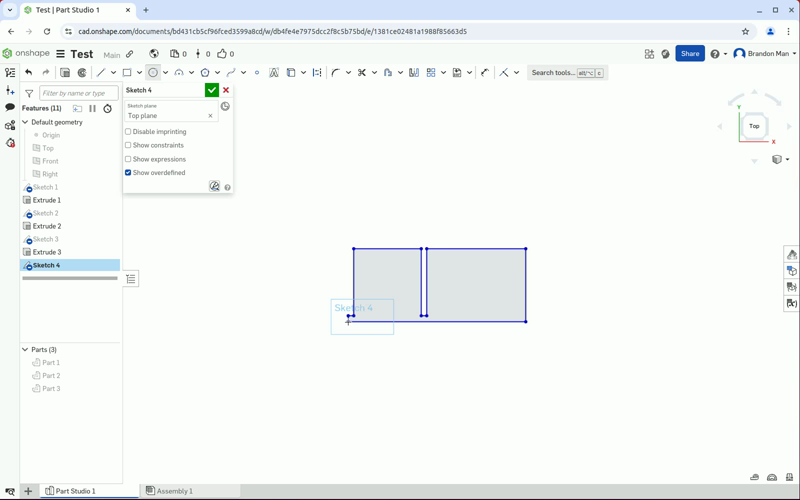
mouse_move(387, 282)
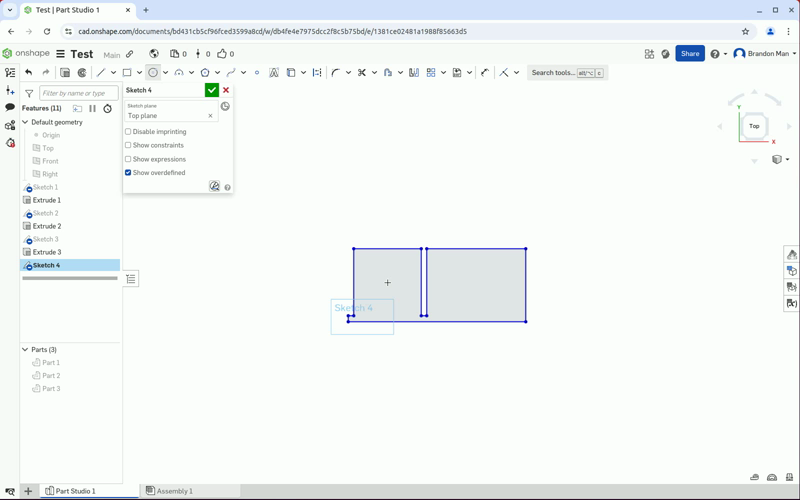
click(387, 282)
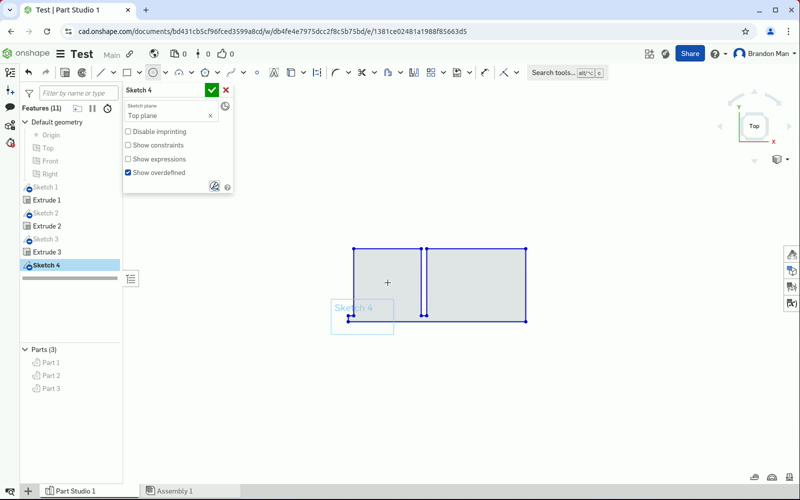
key_up(shift)
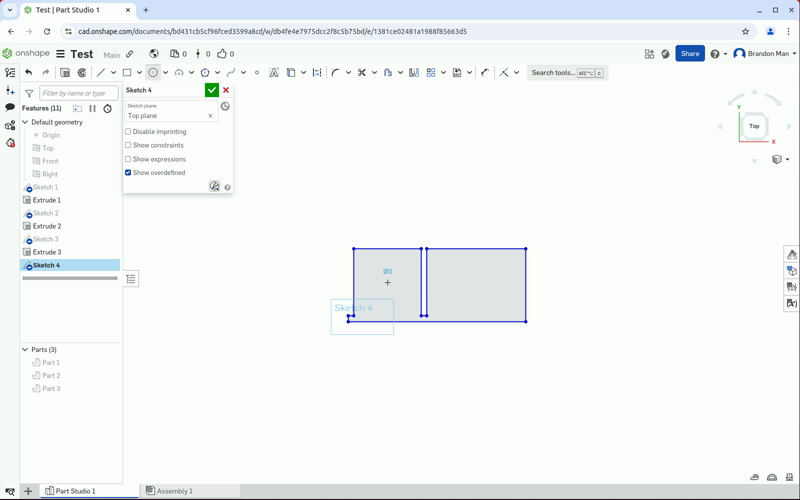
mouse_move(411, 282)
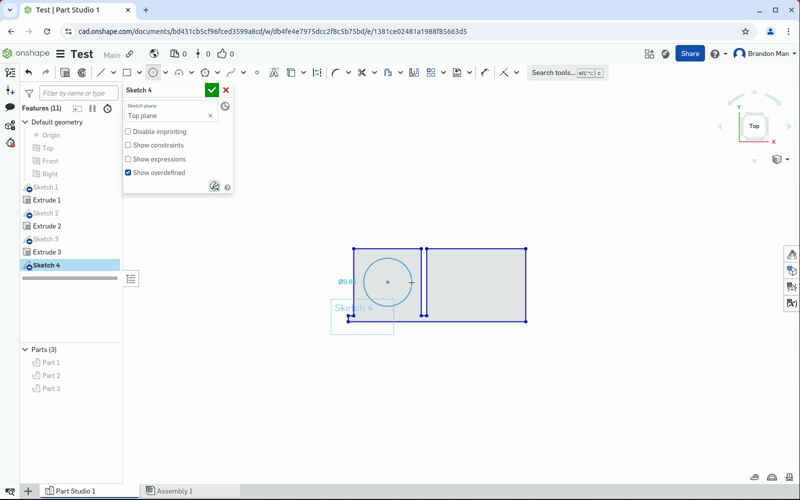
click(411, 282)
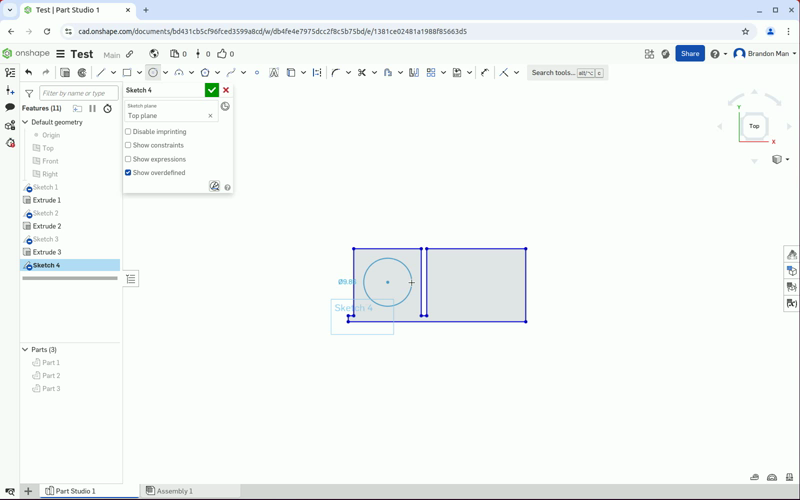
key(esc)
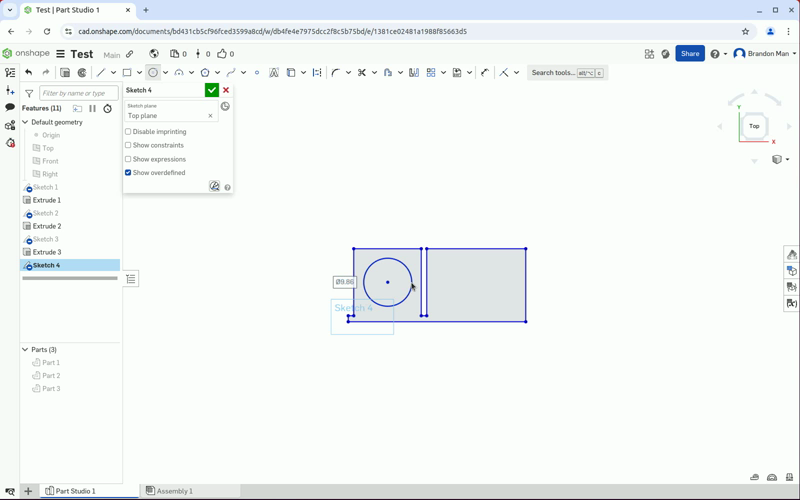
key(c)
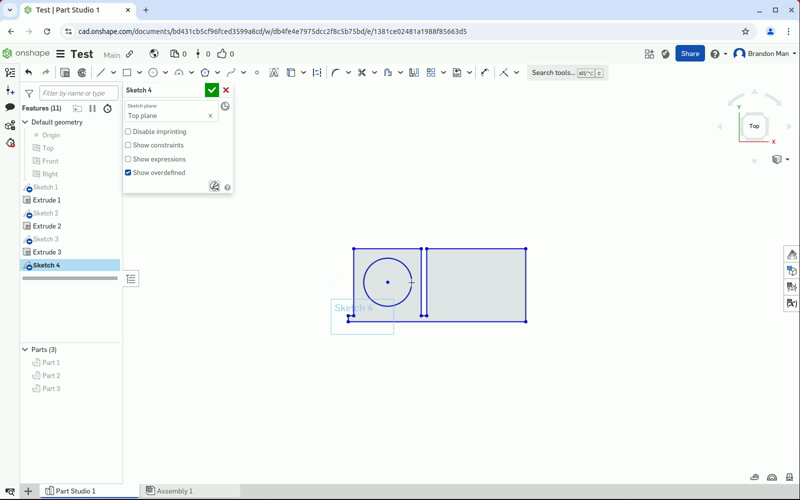
key_down(shift)
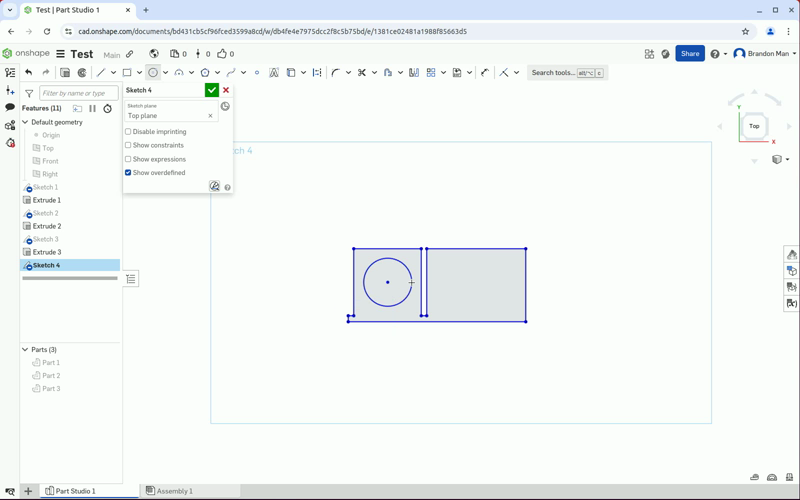
mouse_move(460, 282)
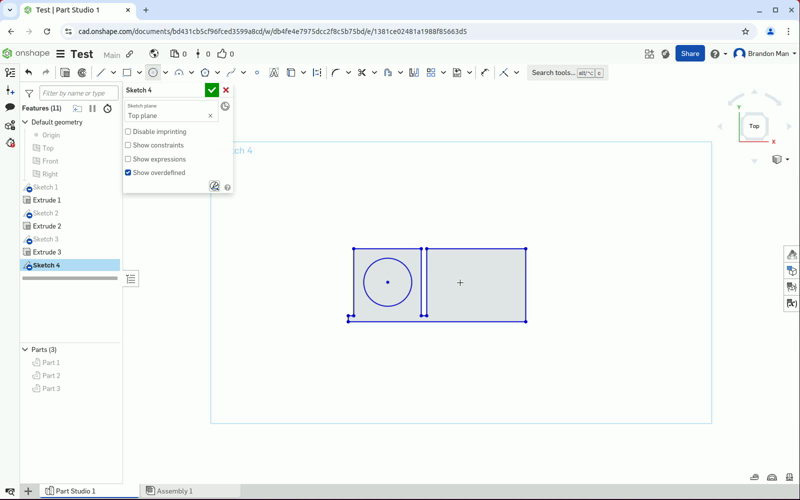
click(460, 282)
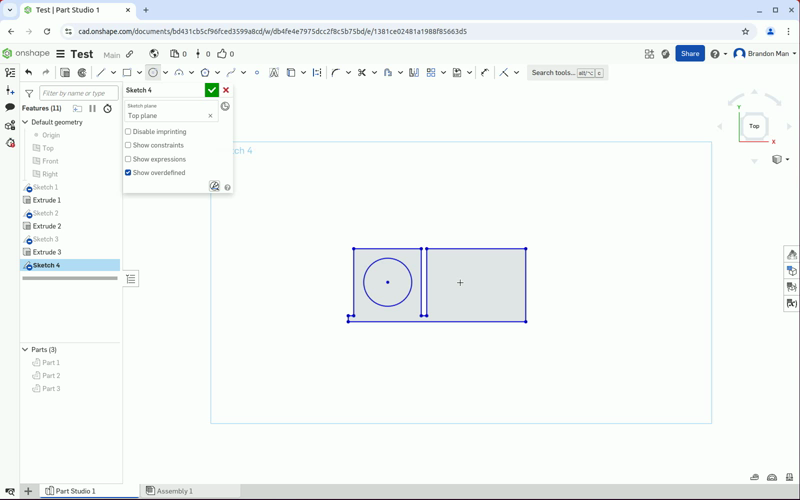
key_up(shift)
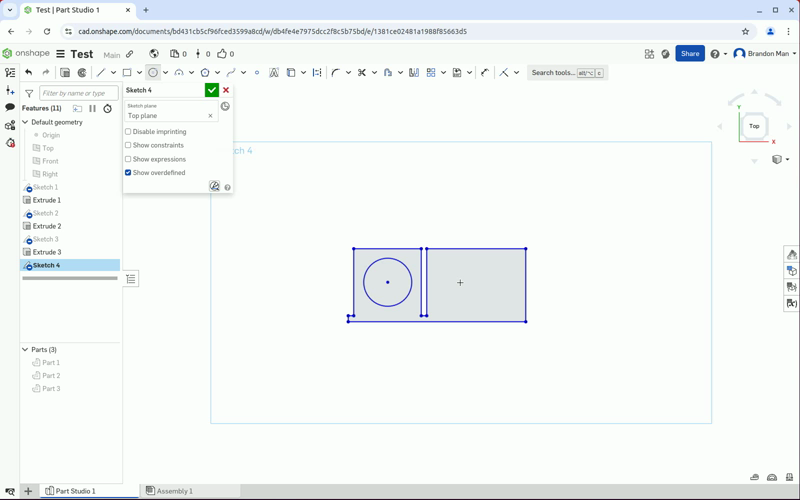
mouse_move(484, 282)
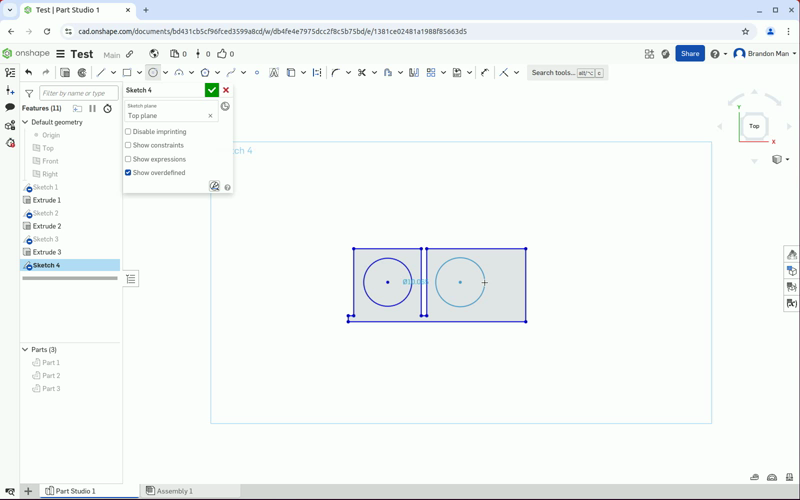
click(484, 282)
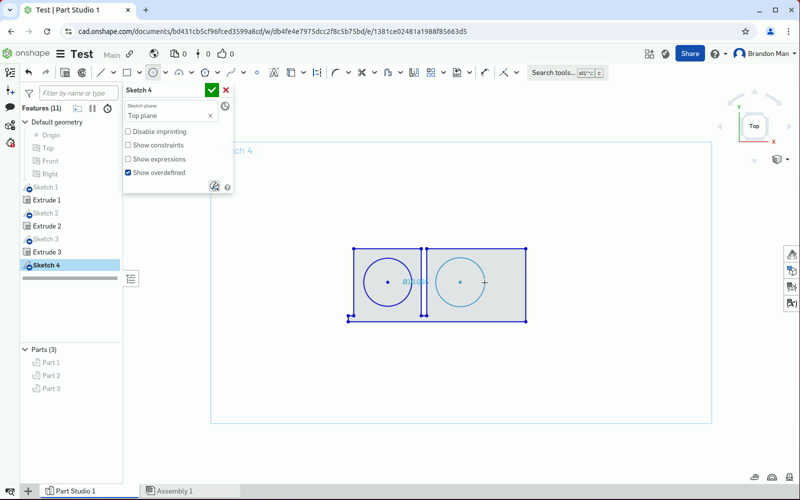
key(esc)
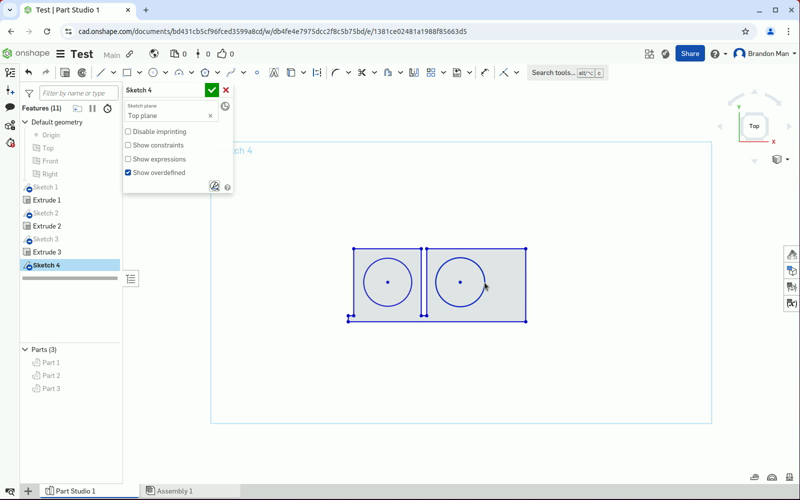
key(c)
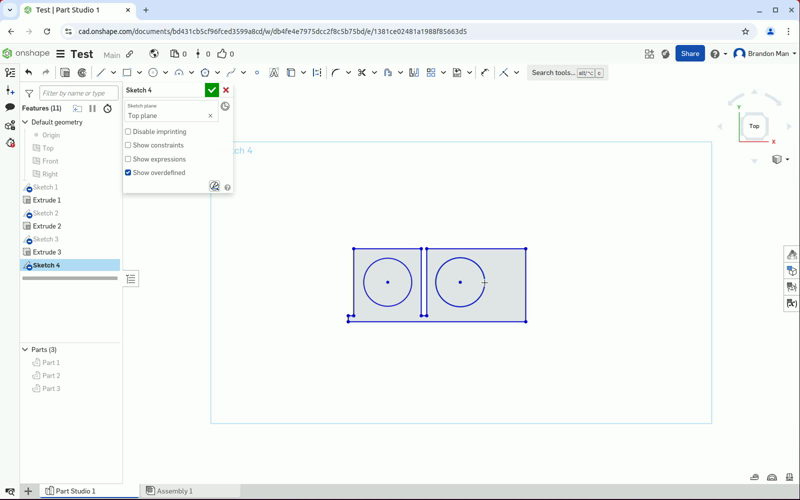
key_down(shift)
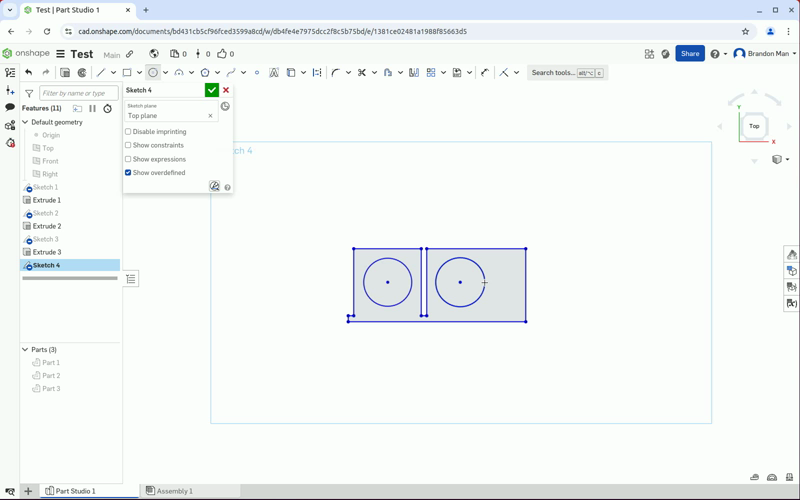
mouse_move(514, 282)
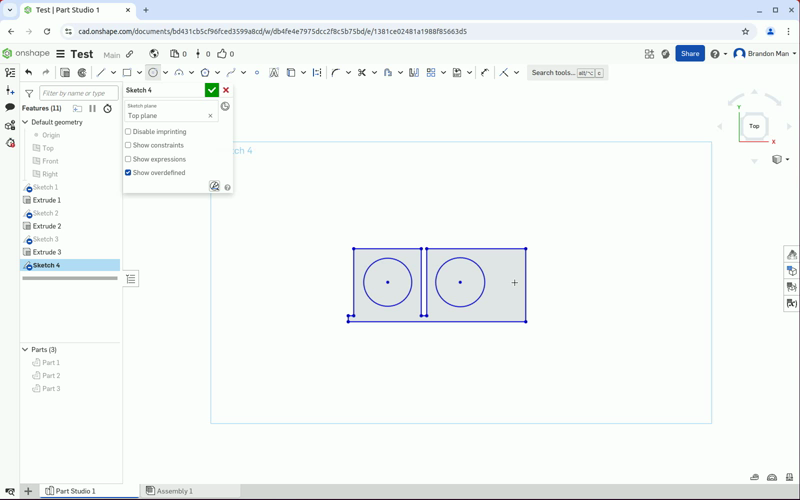
click(514, 282)
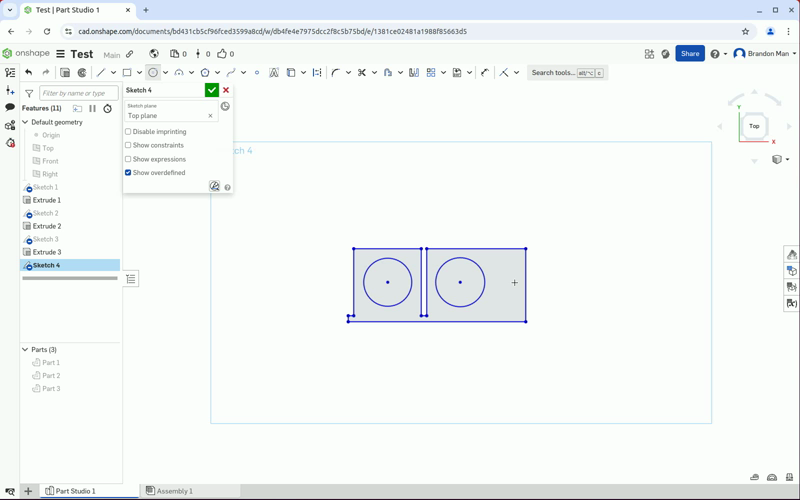
key_up(shift)
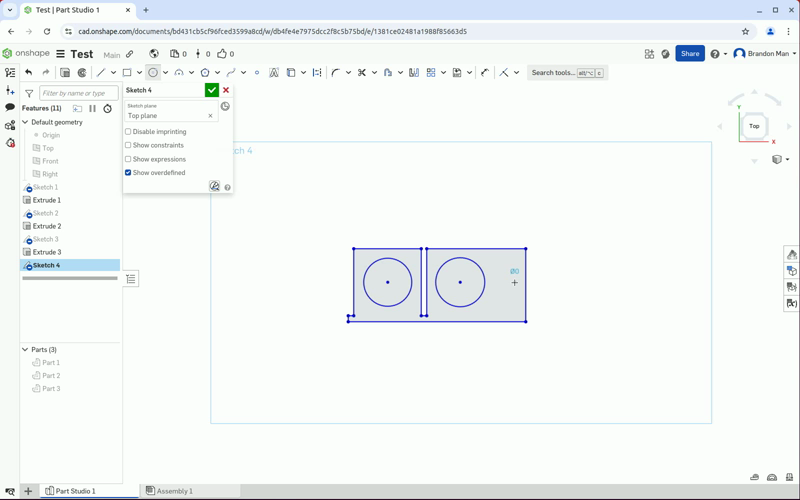
mouse_move(523, 282)
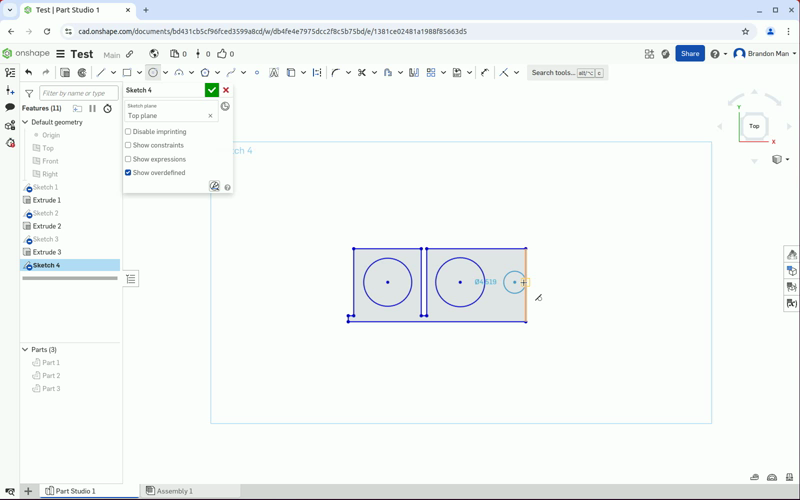
click(523, 282)
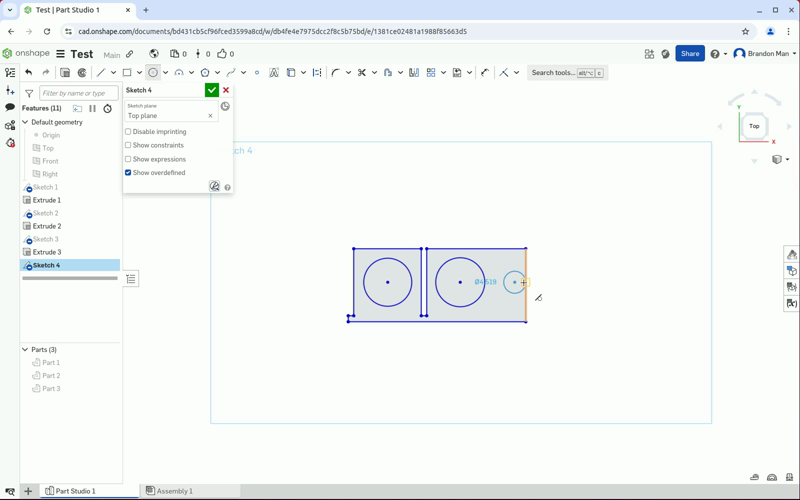
key(esc)
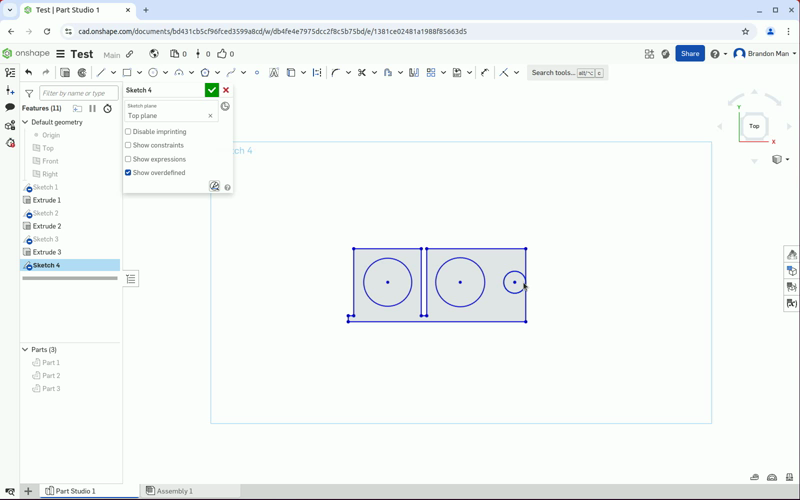
mouse_move(491, 261)
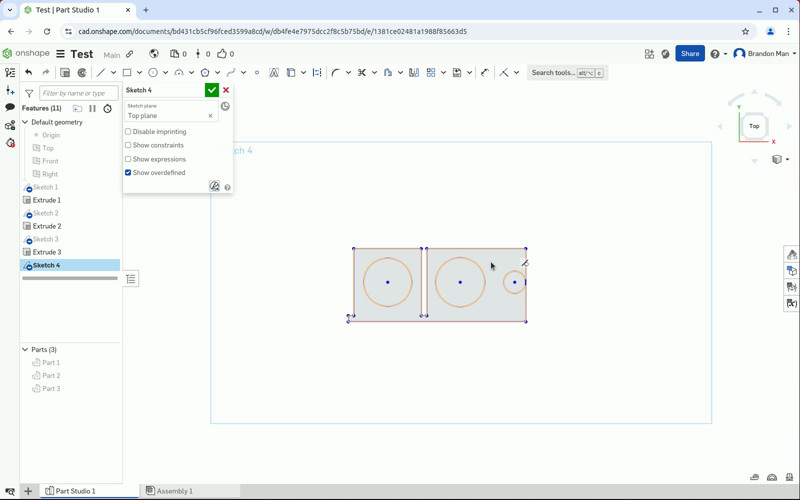
click(491, 261)
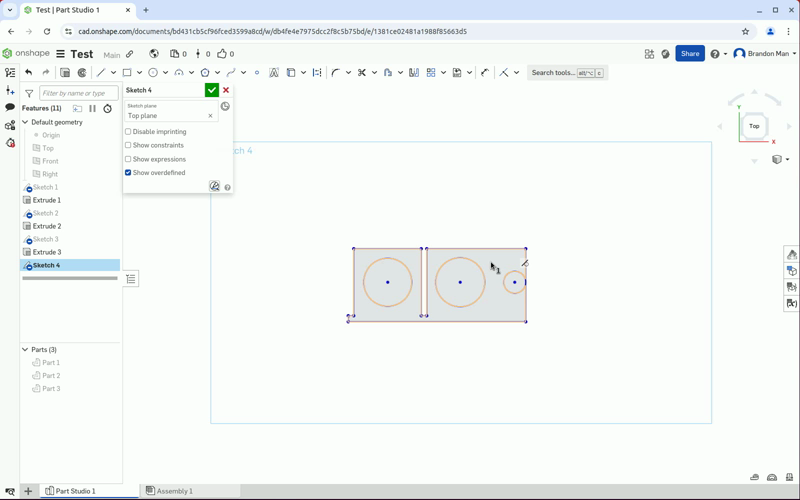
mouse_move(73, 352)
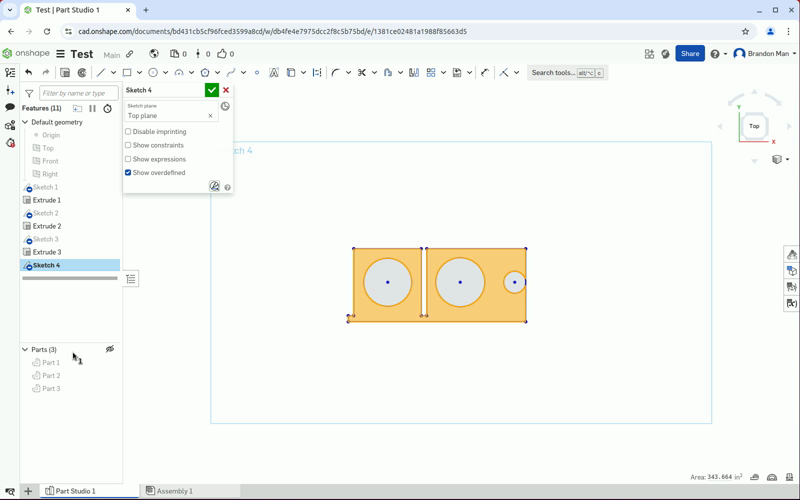
key(shift+y)
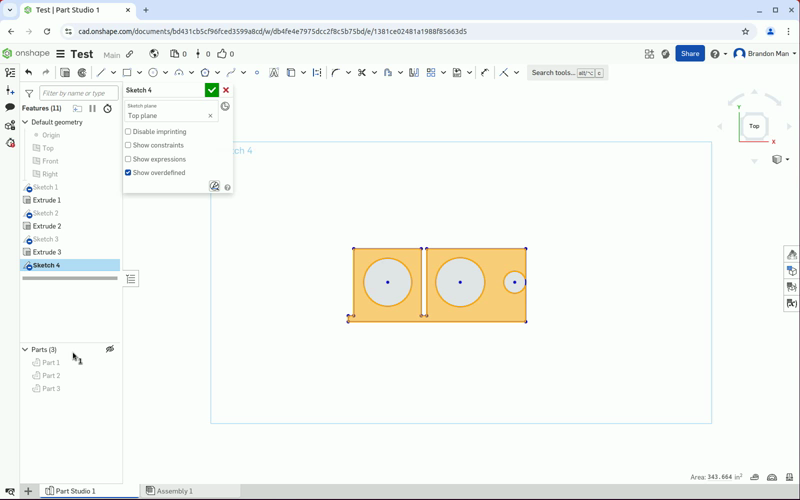
key(shift+e)
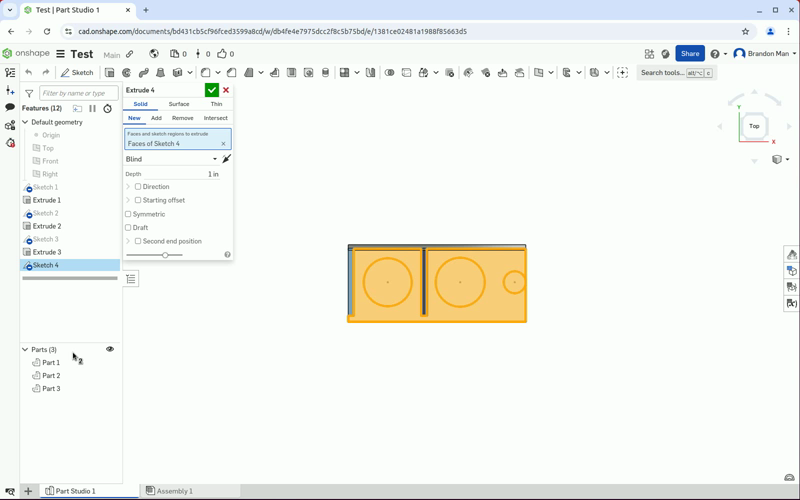
mouse_move(143, 106)
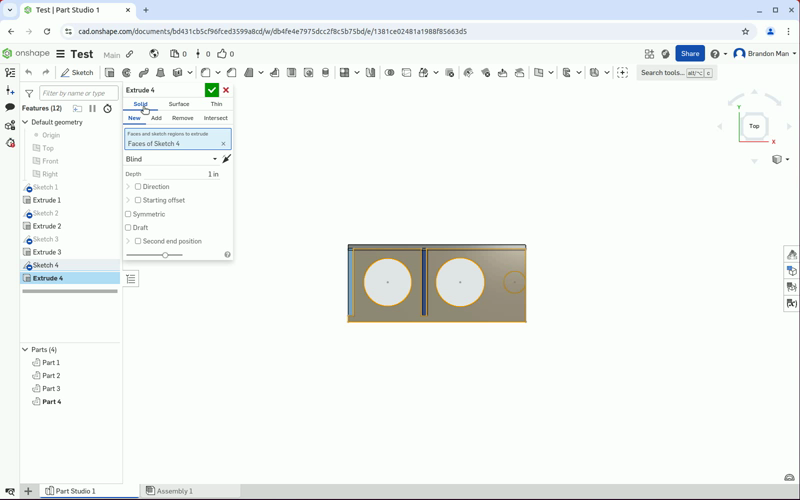
click(143, 106)
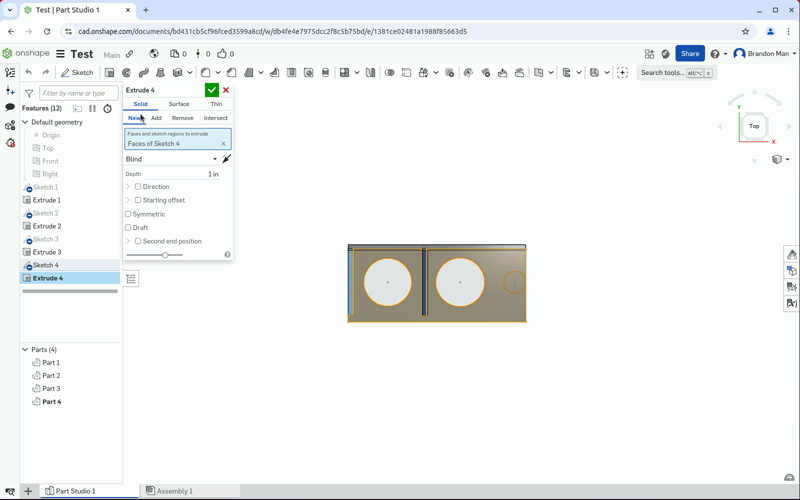
mouse_move(137, 120)
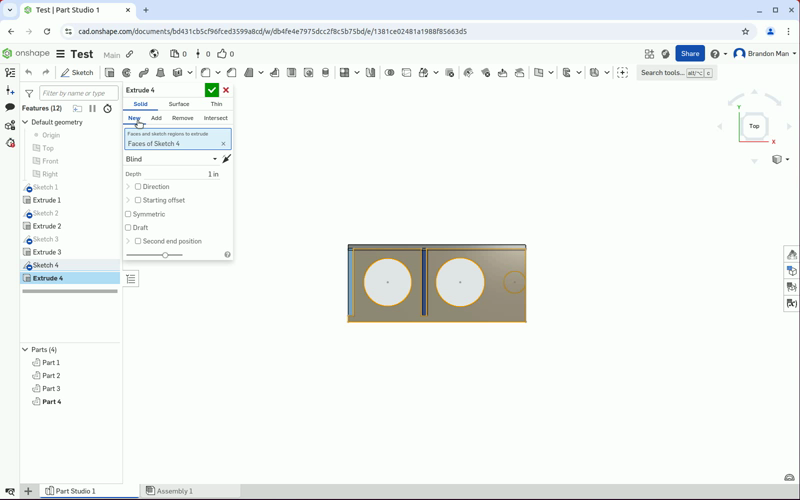
click(137, 120)
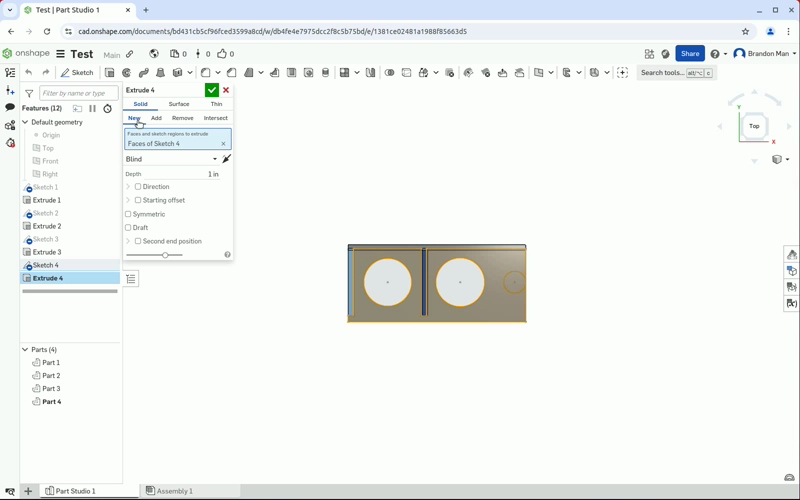
key(tab, 4)
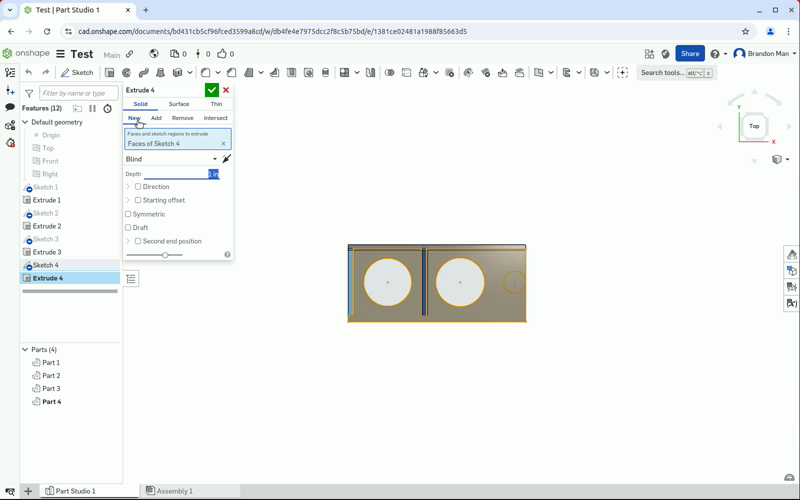
text(1.204)
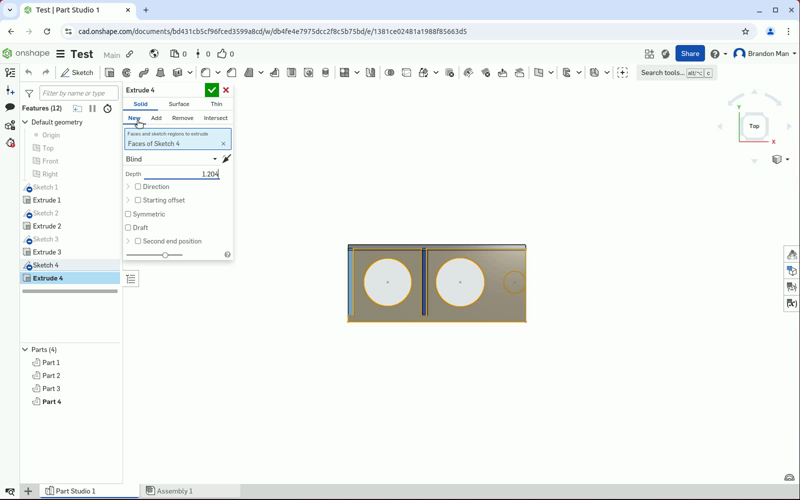
key(enter)
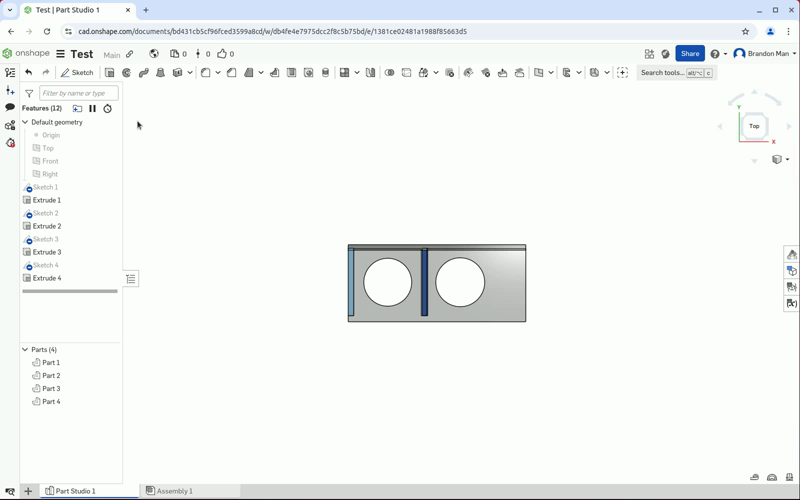
key(shift+h)
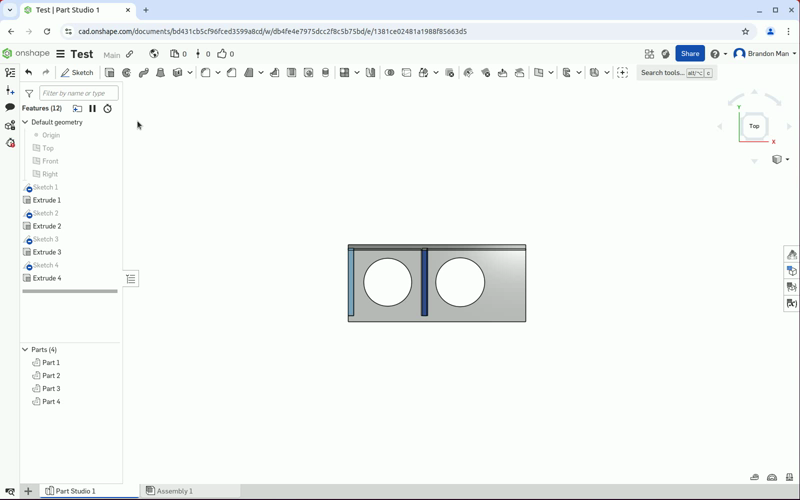
key(shift+h)
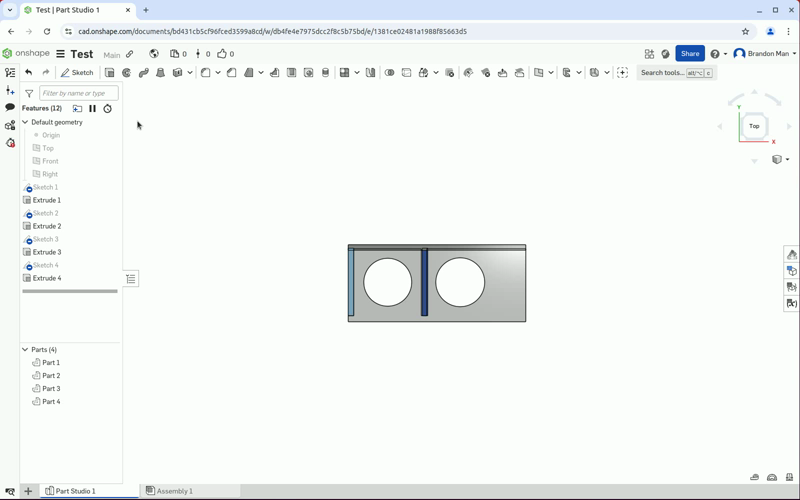
mouse_move(73, 189)
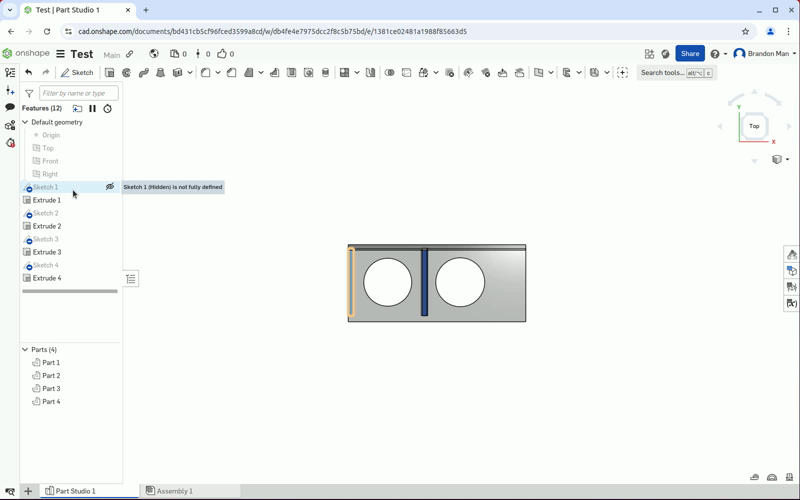
click(73, 189)
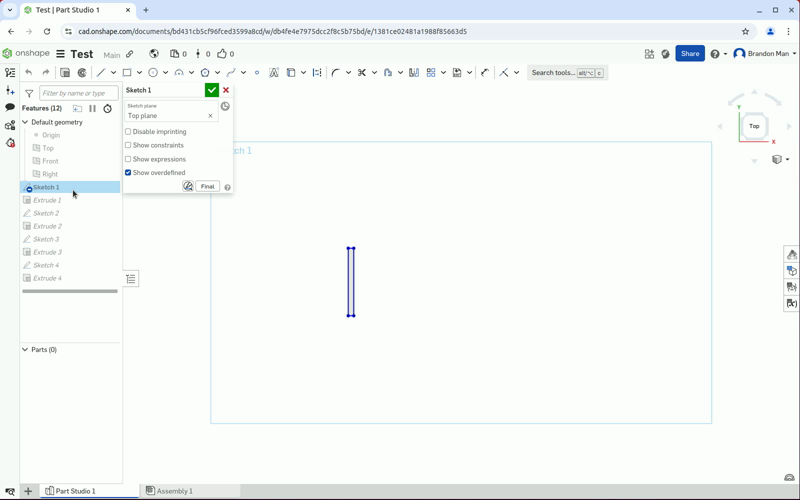
mouse_move(229, 92)
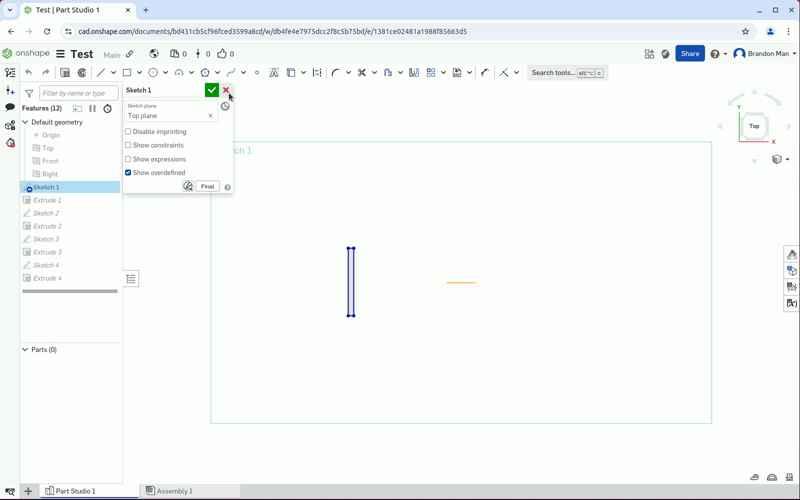
click(229, 92)
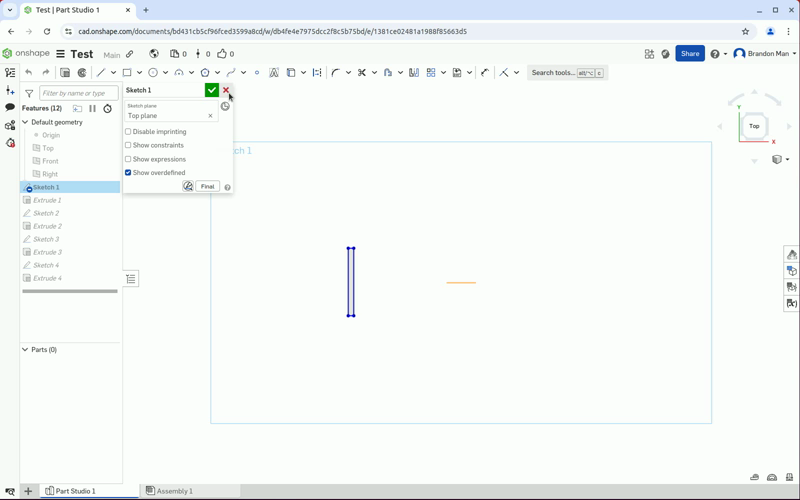
key(shift+s)
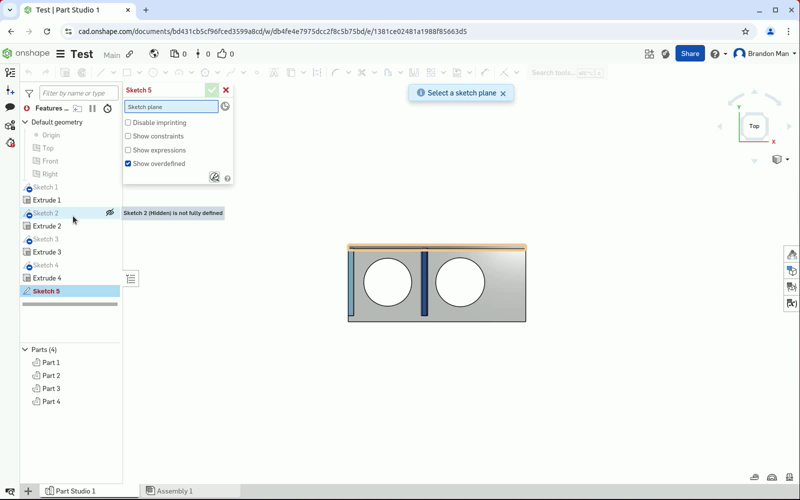
scroll(3)
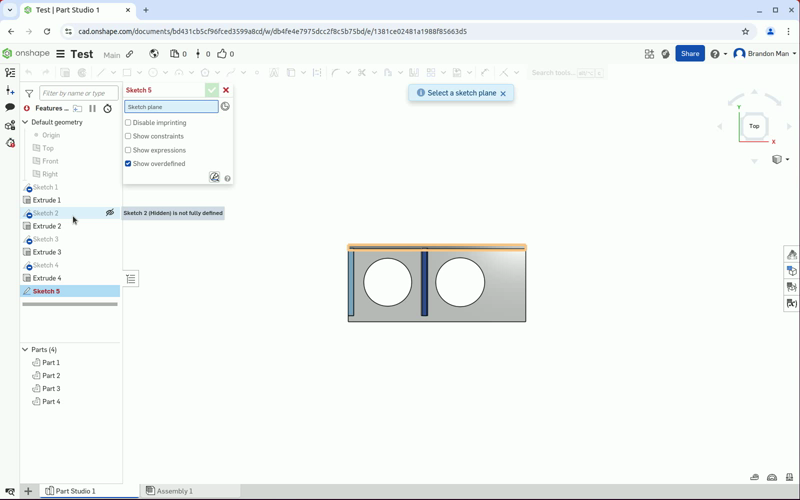
mouse_move(73, 150)
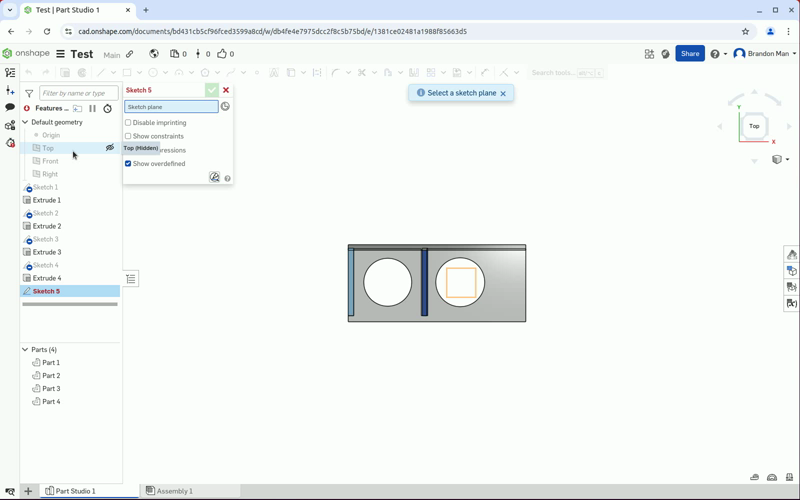
click(73, 150)
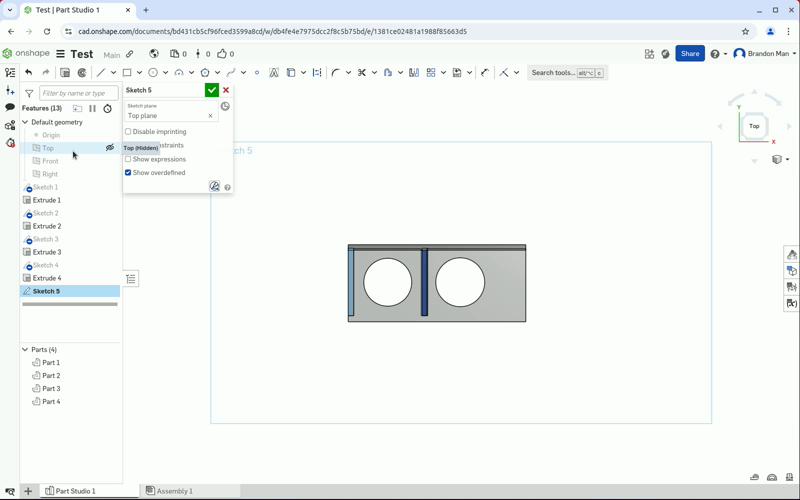
mouse_move(73, 352)
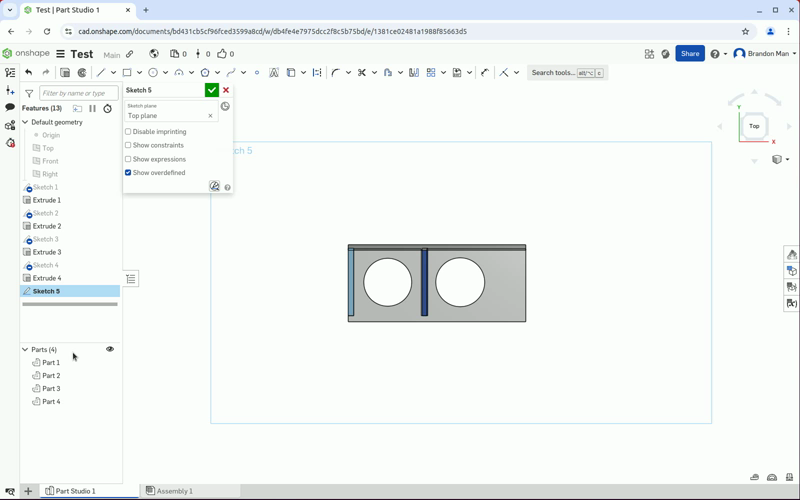
key(y)
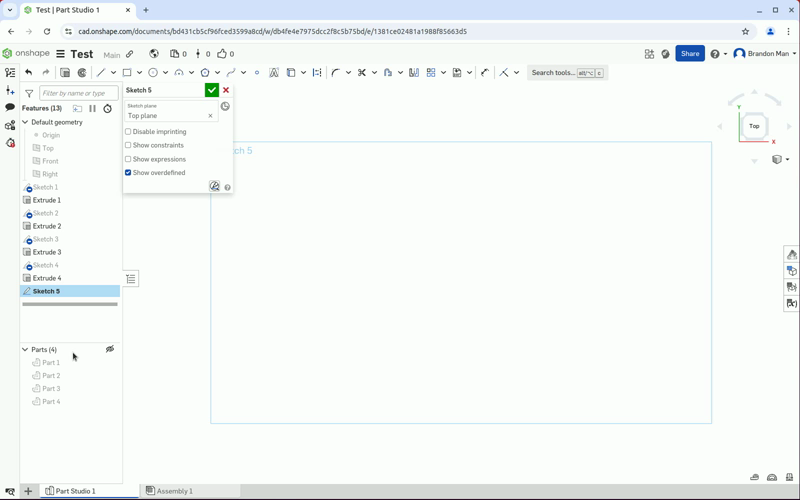
key(c)
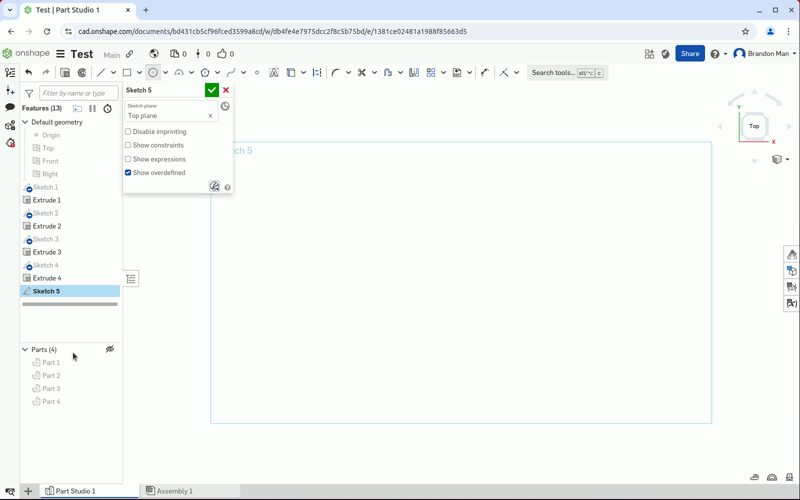
key_down(shift)
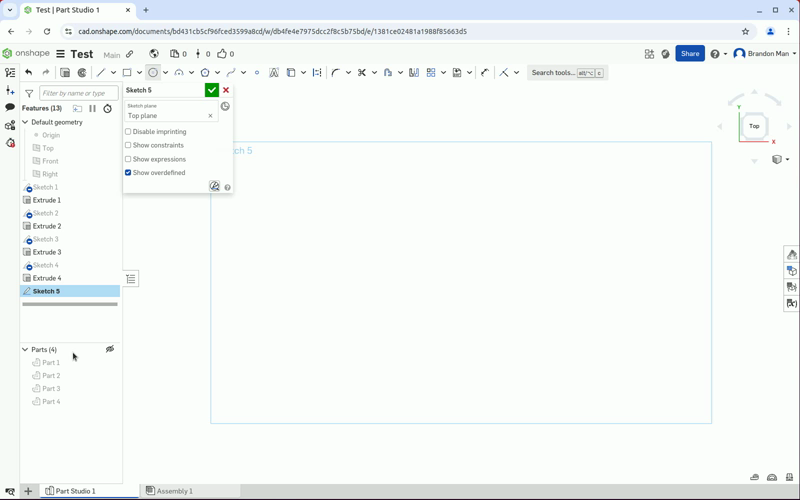
mouse_move(514, 282)
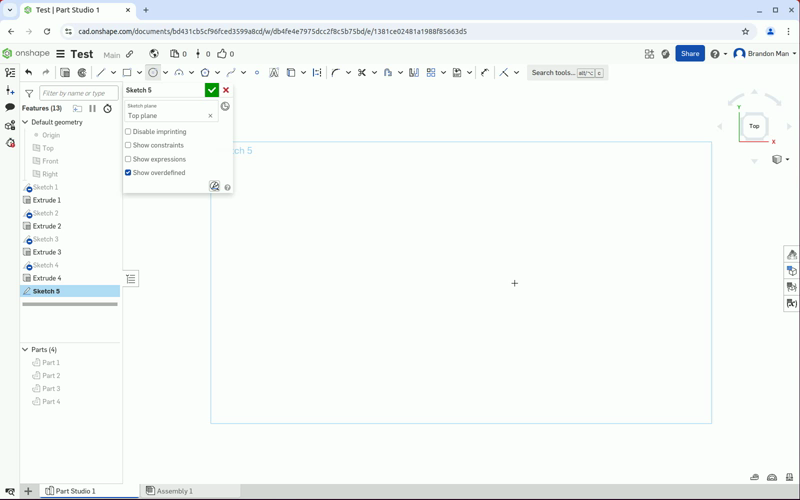
click(514, 282)
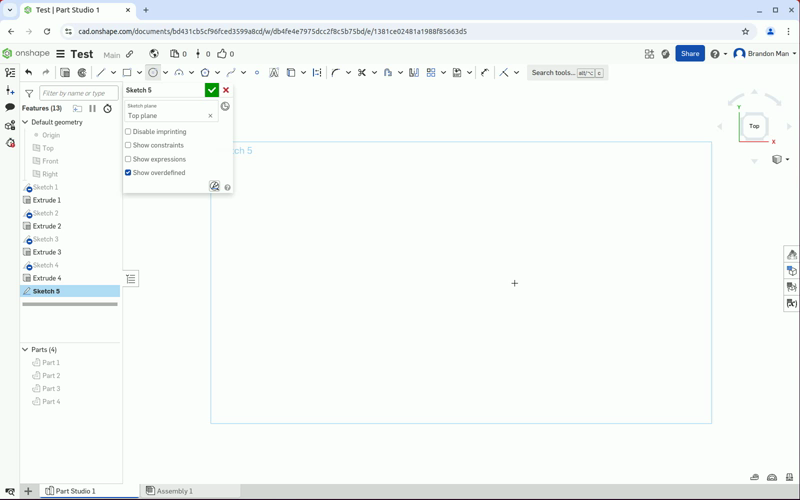
key_up(shift)
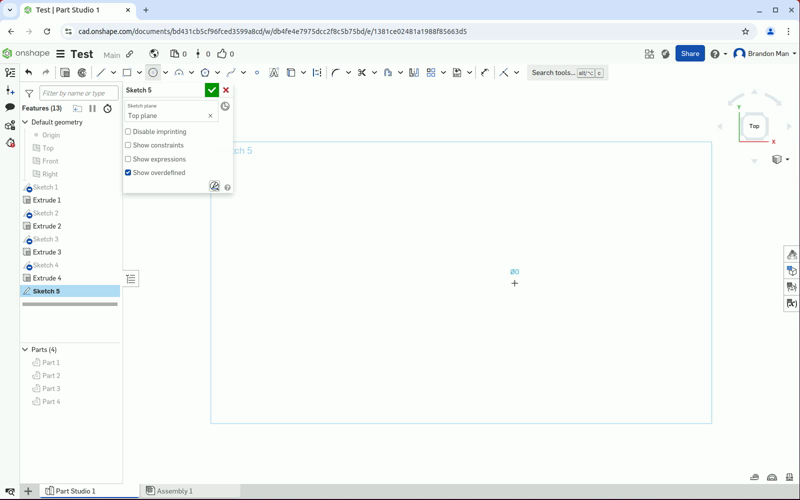
mouse_move(524, 282)
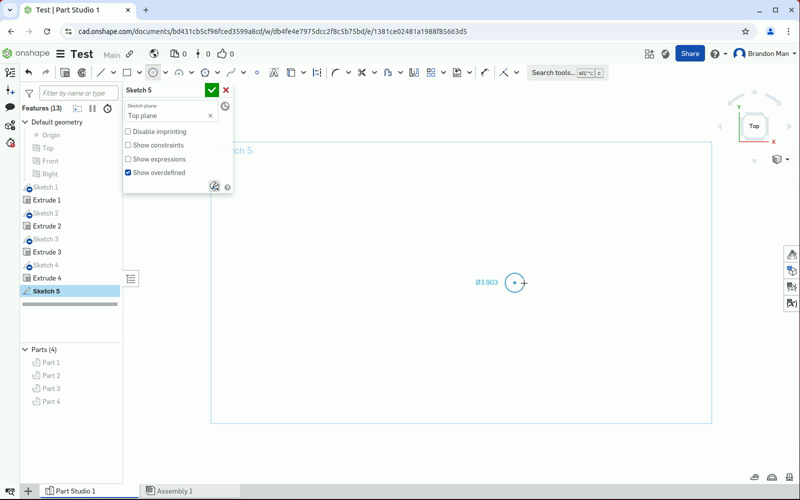
click(524, 282)
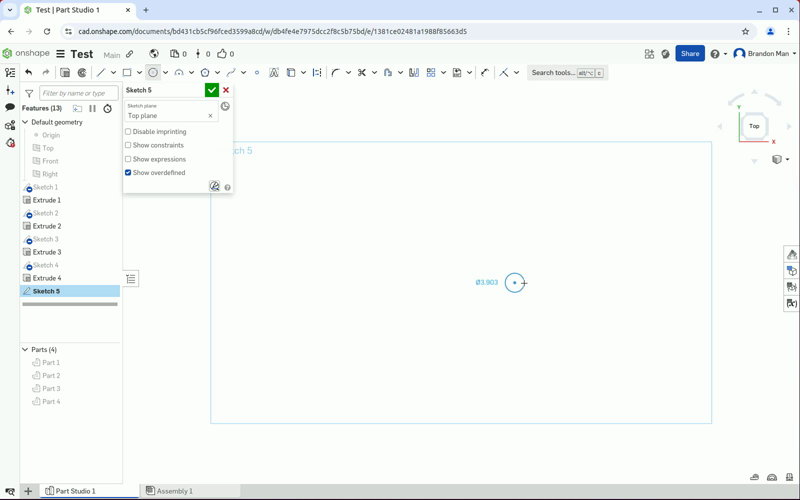
key(esc)
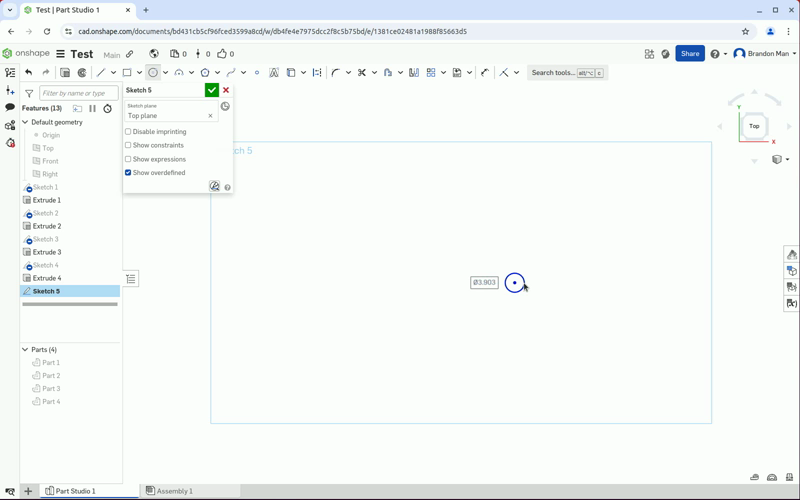
mouse_move(521, 284)
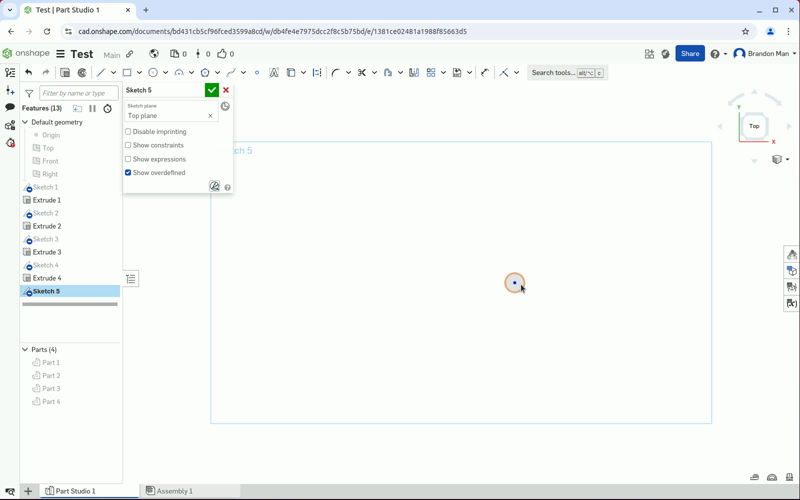
scroll(6)
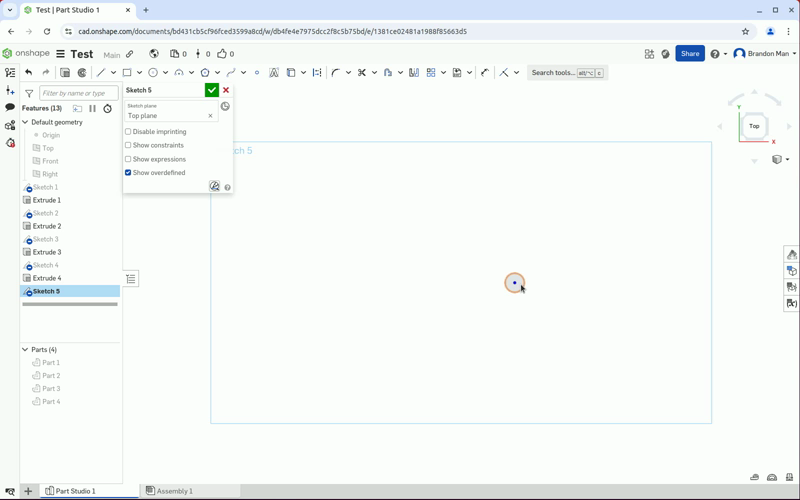
scroll(6)
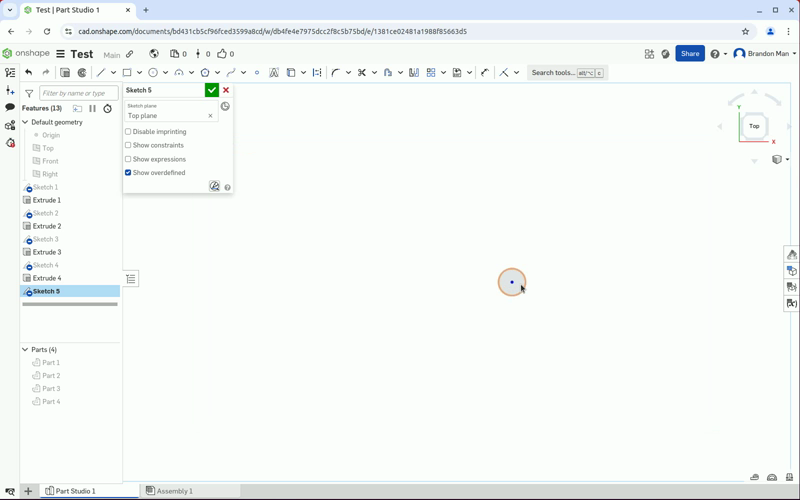
scroll(6)
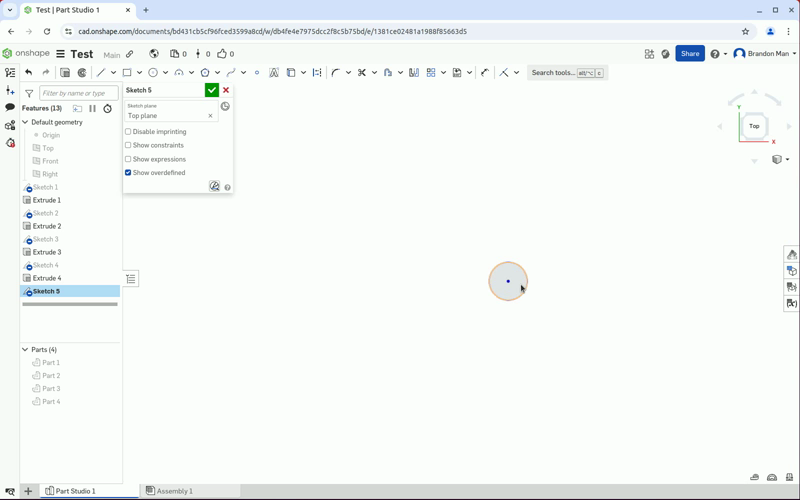
scroll(6)
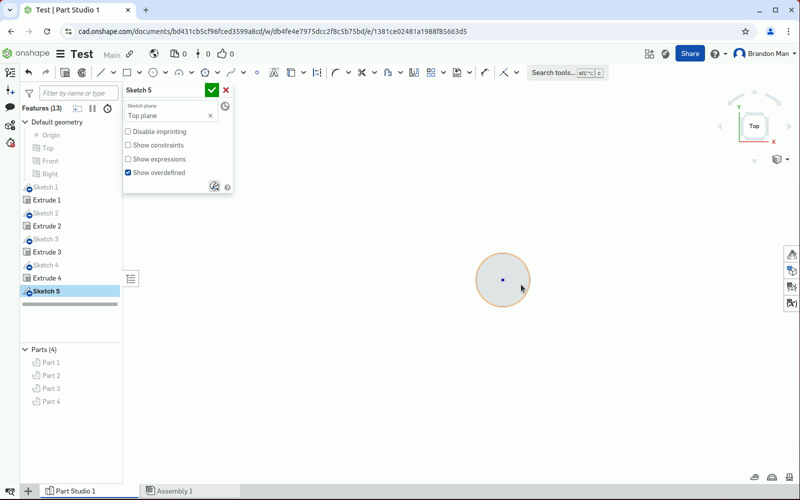
scroll(6)
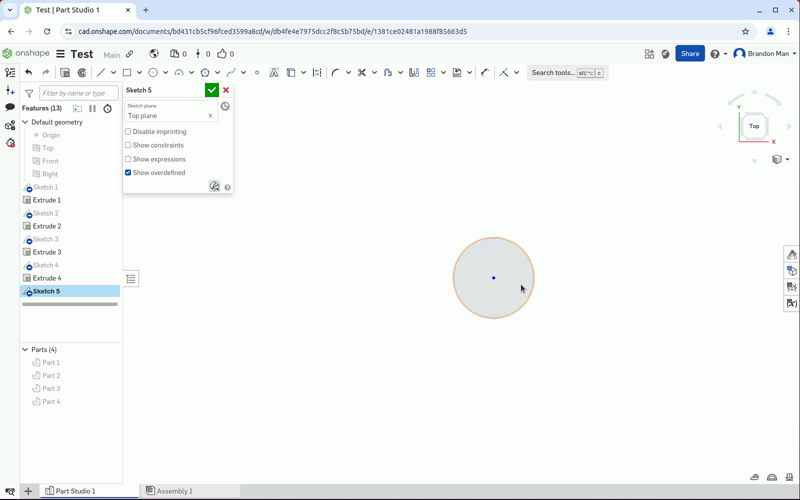
scroll(6)
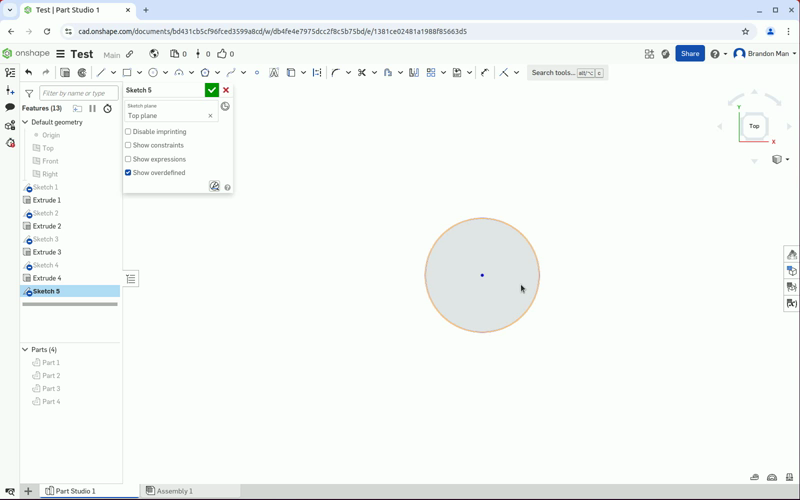
scroll(6)
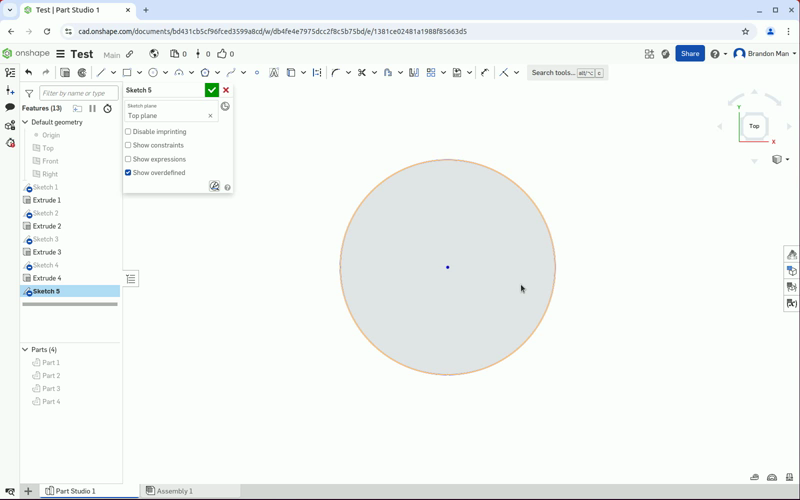
click(521, 284)
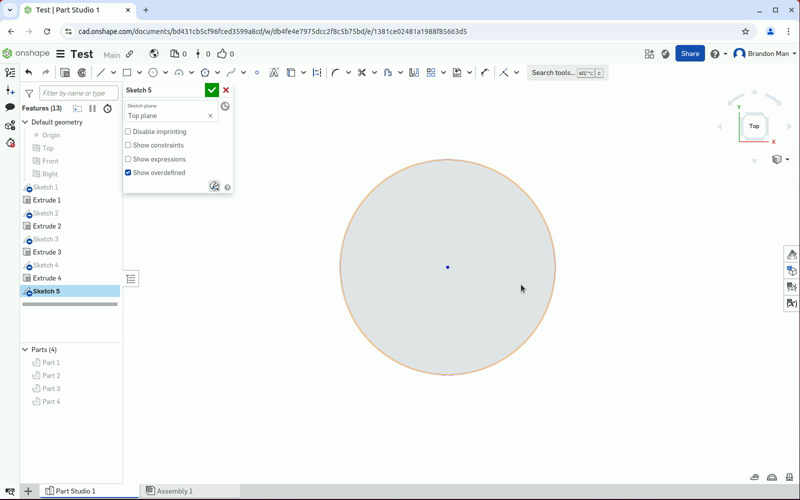
scroll(-6)
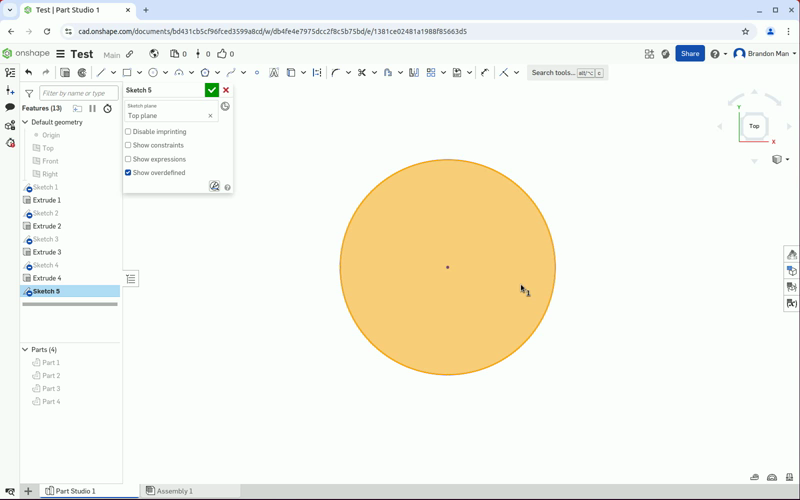
scroll(-6)
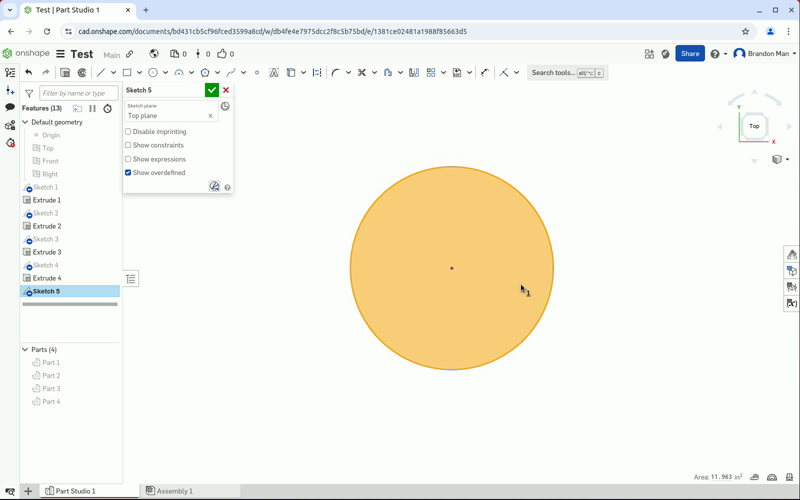
scroll(-6)
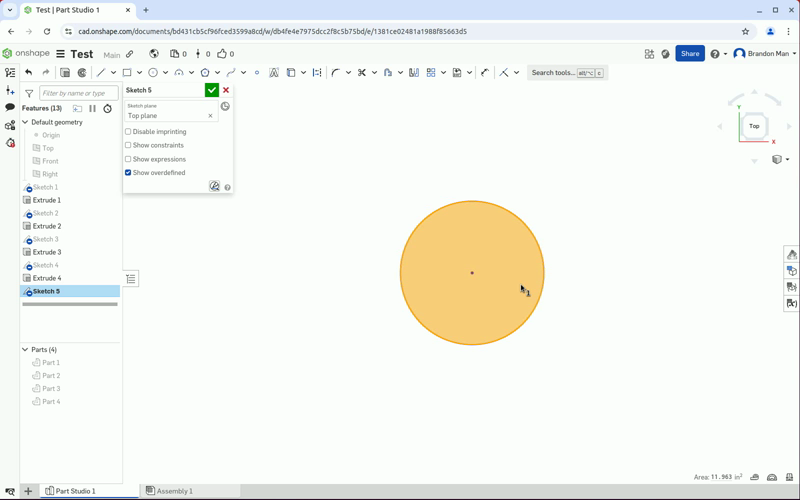
scroll(-6)
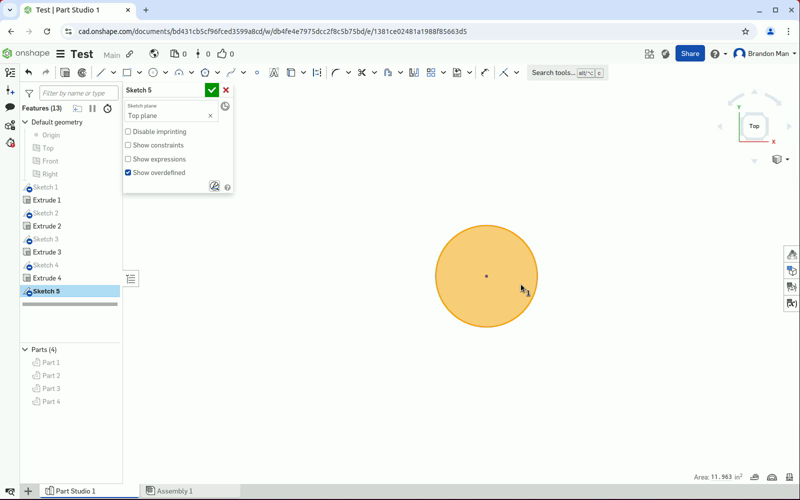
scroll(-6)
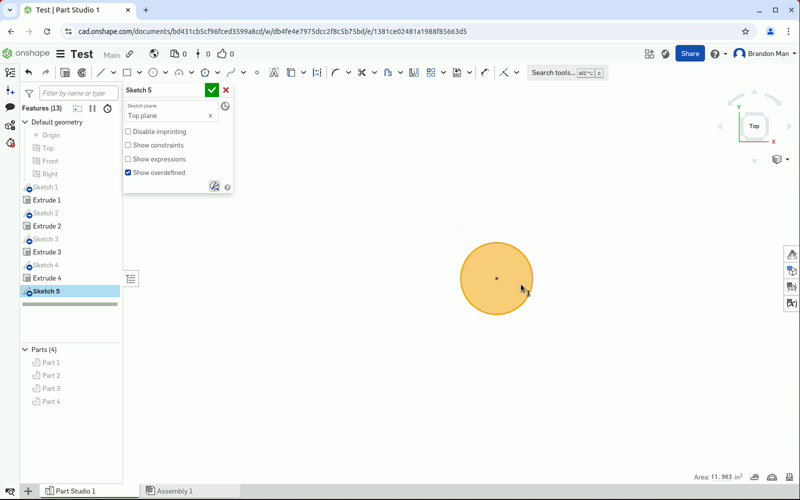
scroll(-6)
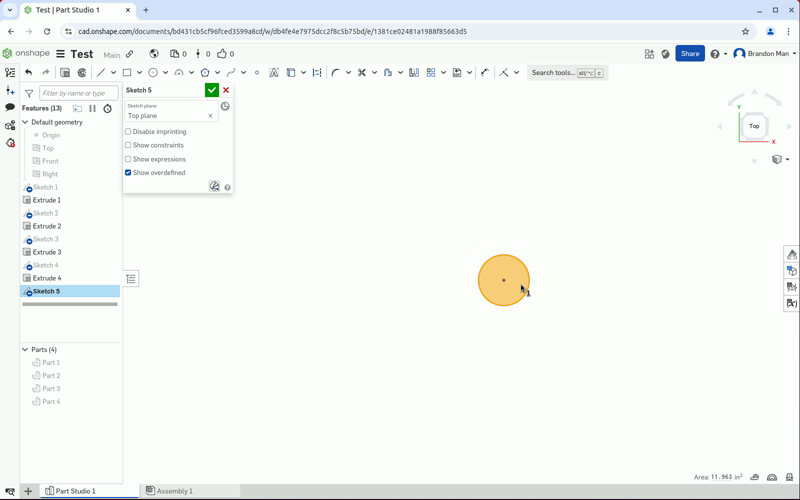
scroll(-6)
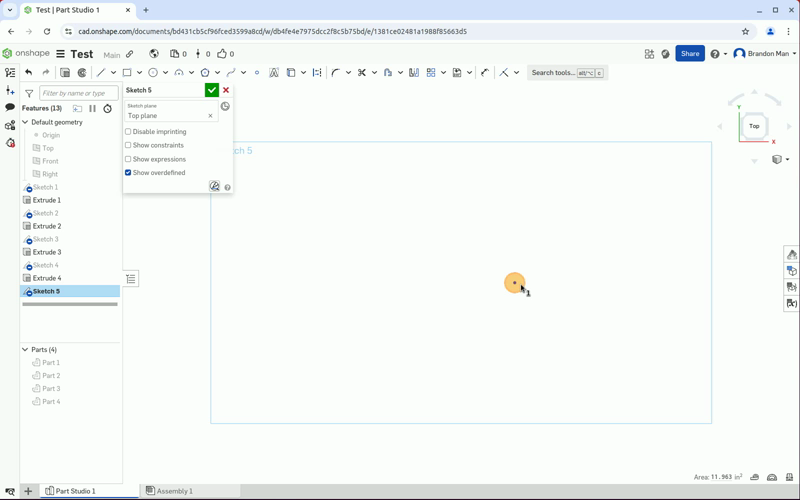
mouse_move(73, 352)
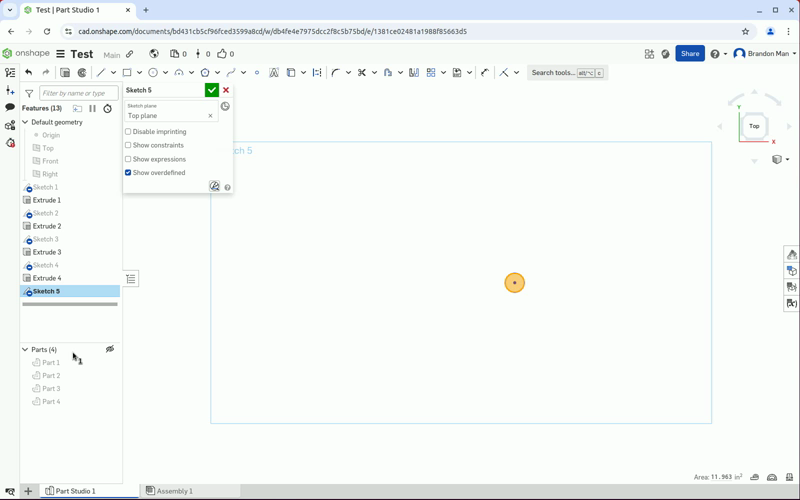
key(shift+y)
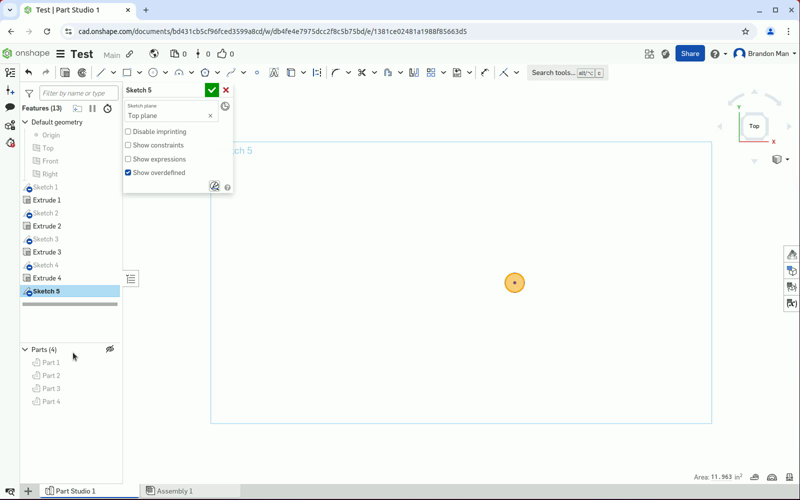
key(shift+e)
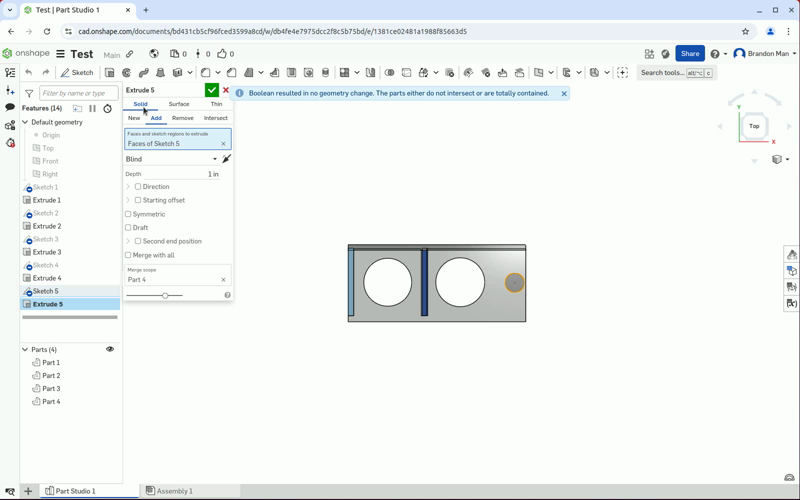
mouse_move(143, 106)
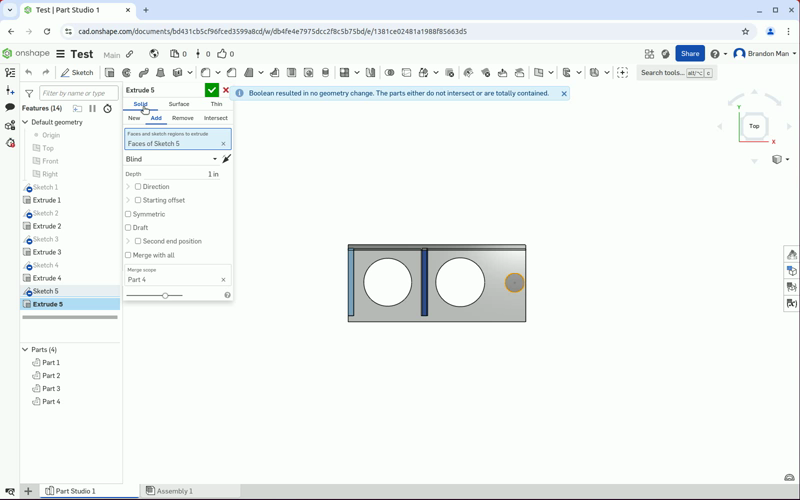
click(143, 106)
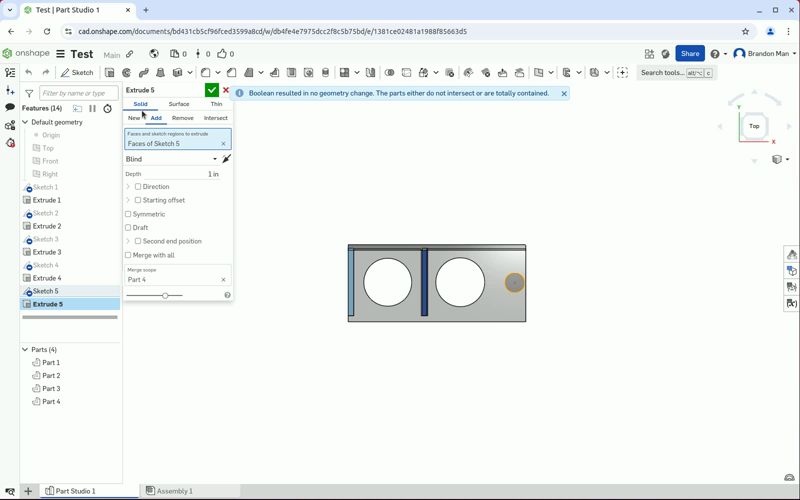
mouse_move(137, 120)
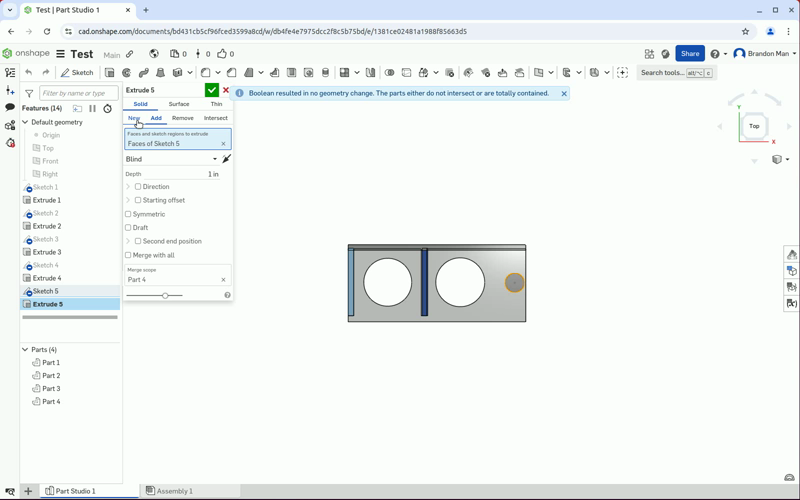
click(137, 120)
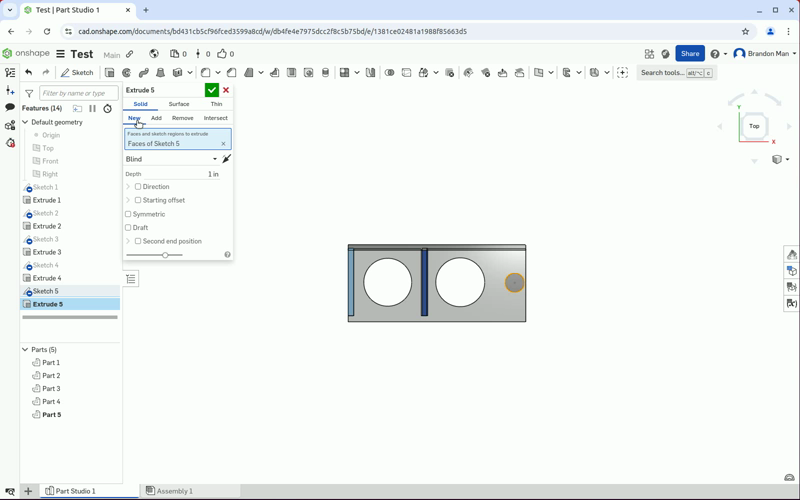
key(tab, 4)
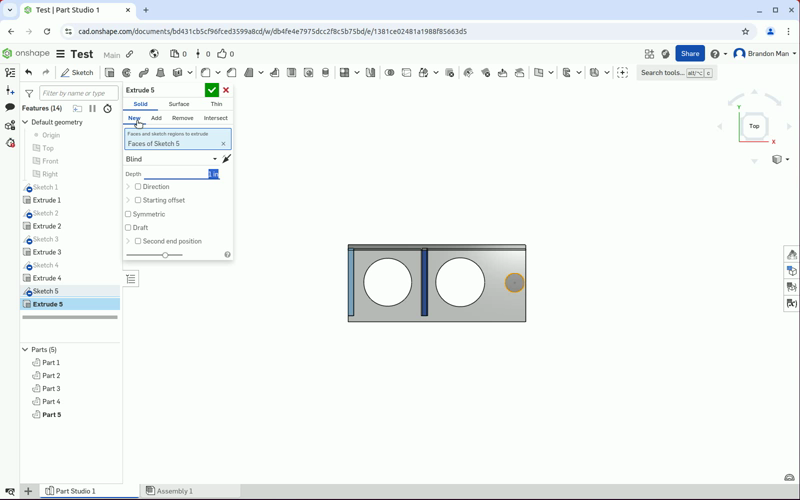
text(1.204)
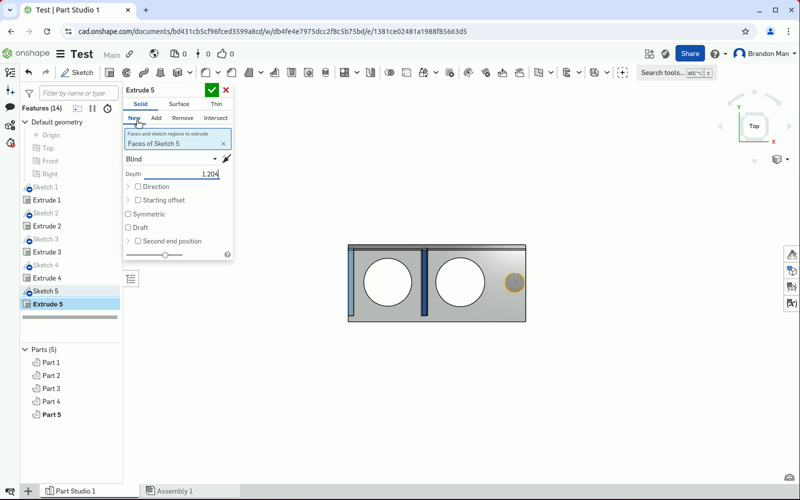
key(enter)
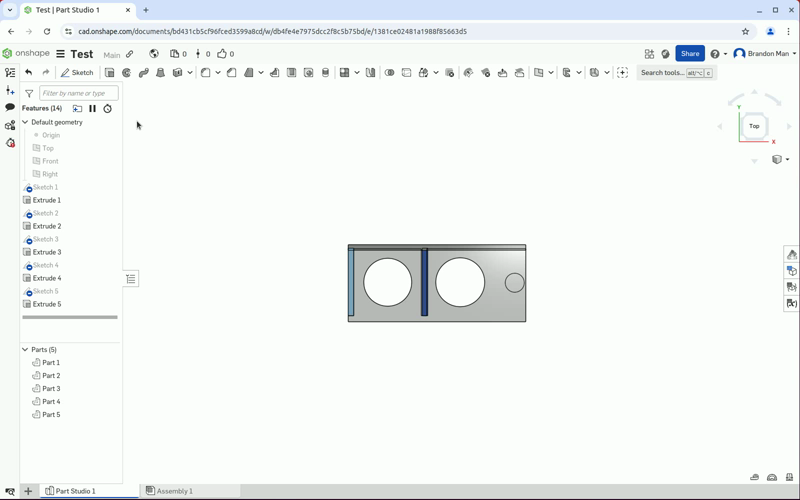
key(shift+h)
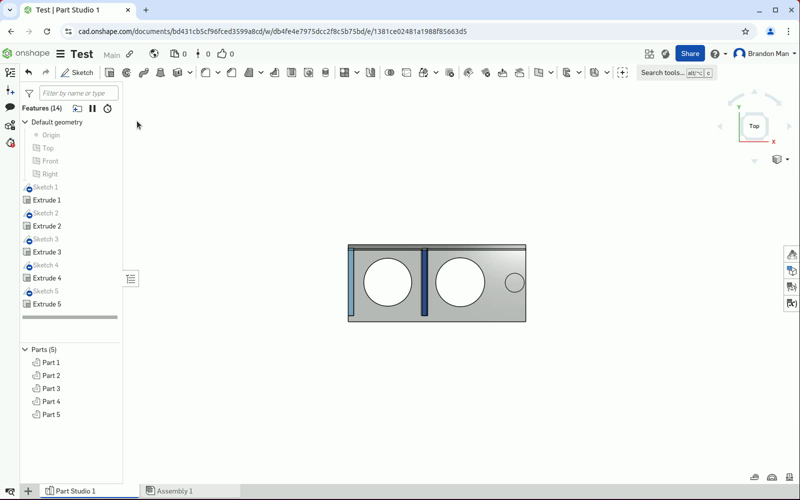
key(shift+h)
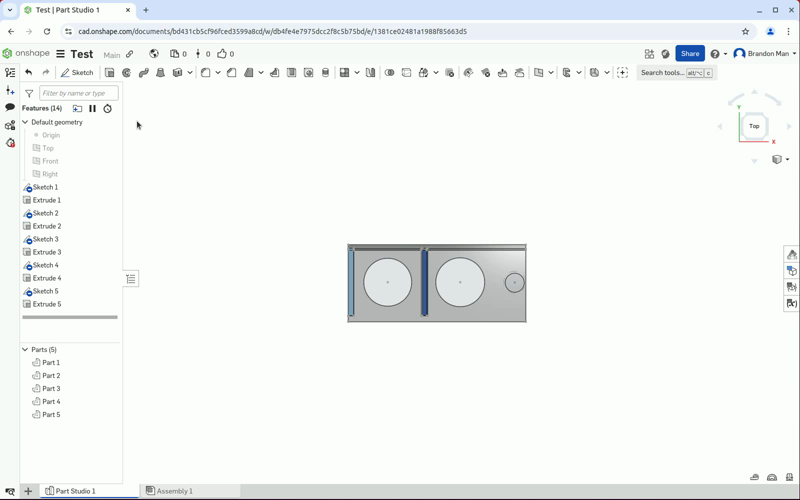
key(shift+7)
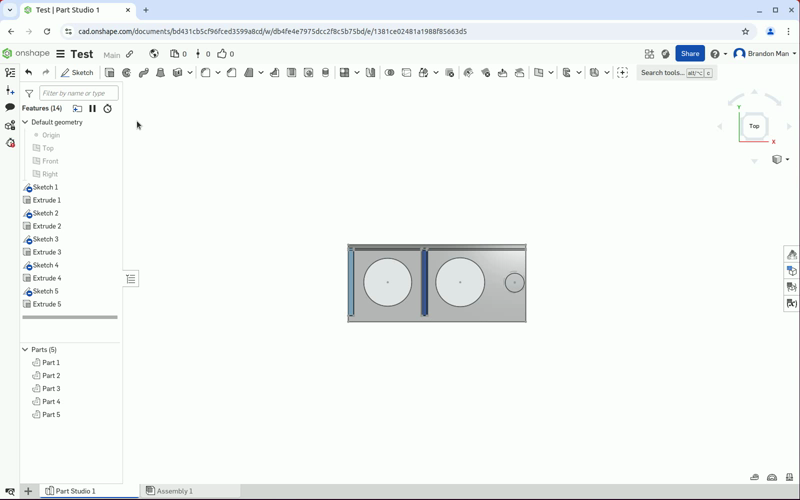
key(up, 3)
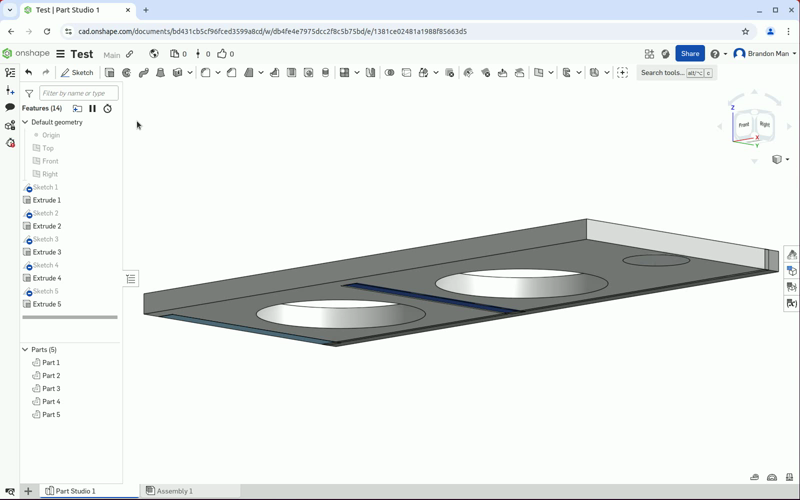
key(left, 3)
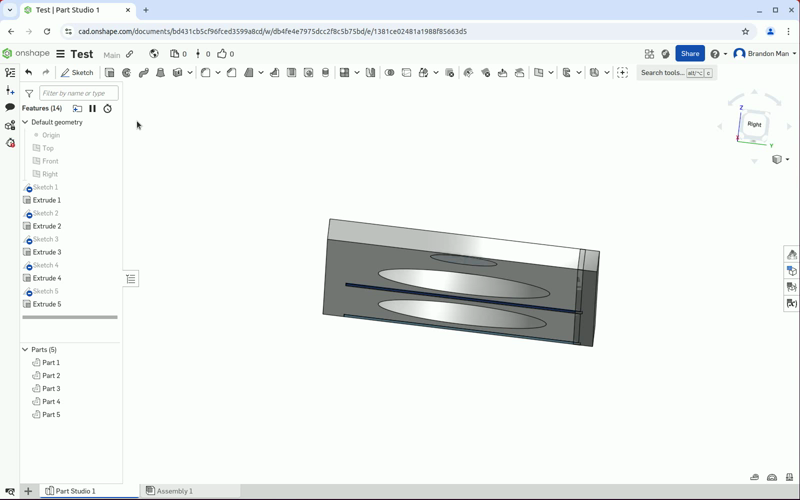
key(right, 3)
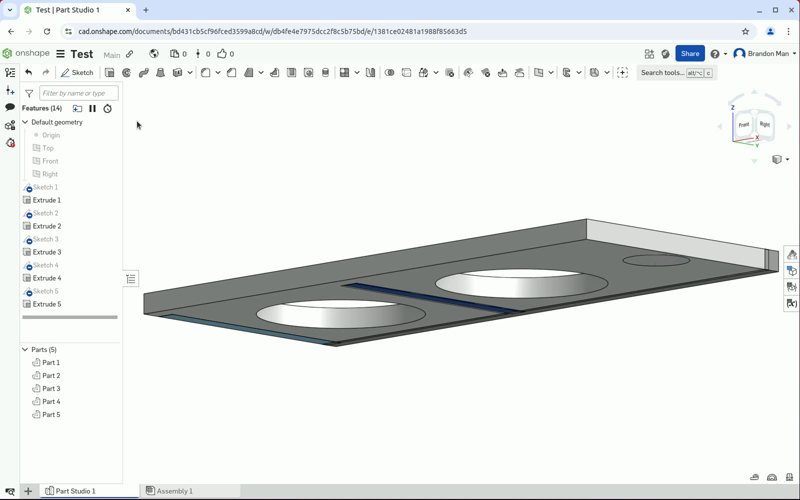
key(down, 3)
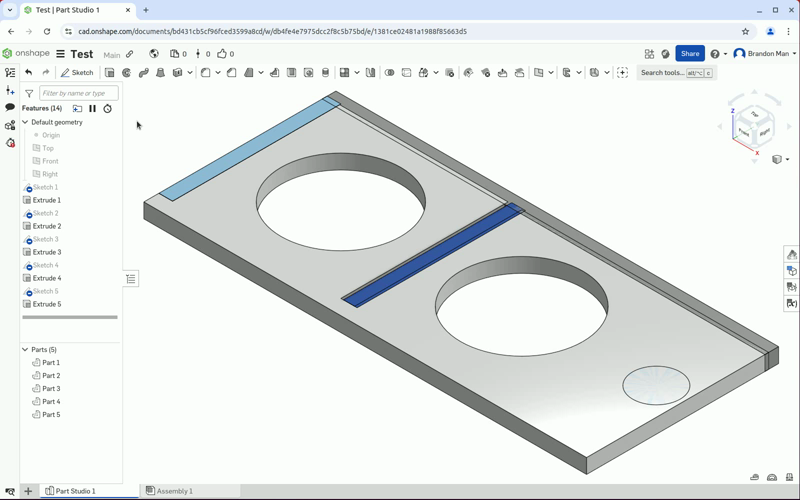
mouse_move(73, 189)
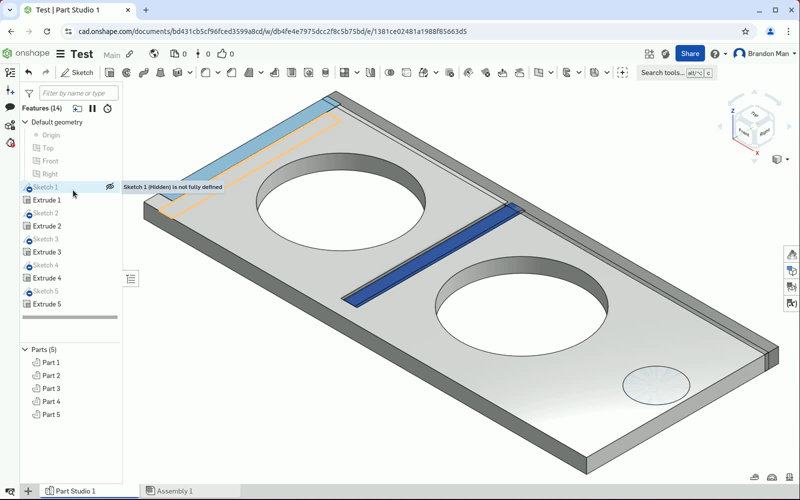
click(73, 189)